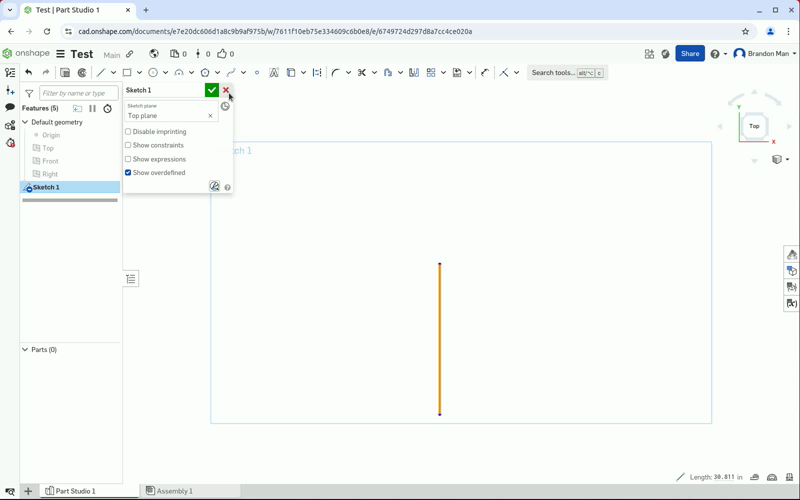
key(shift+h)
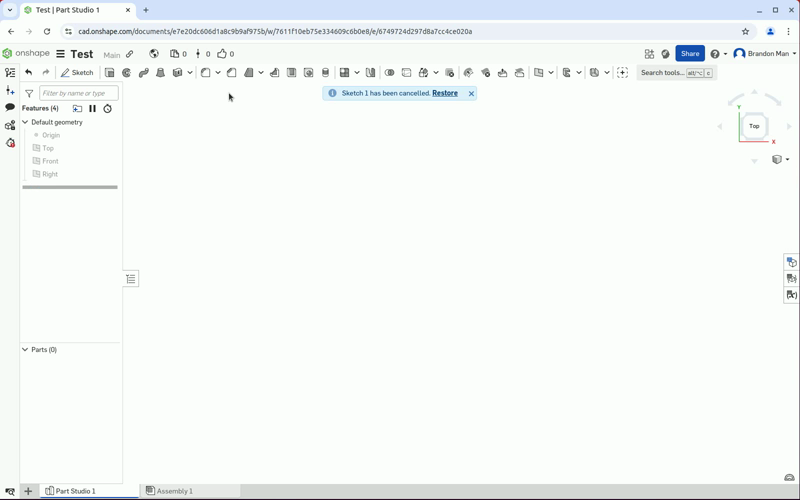
mouse_move(73, 352)
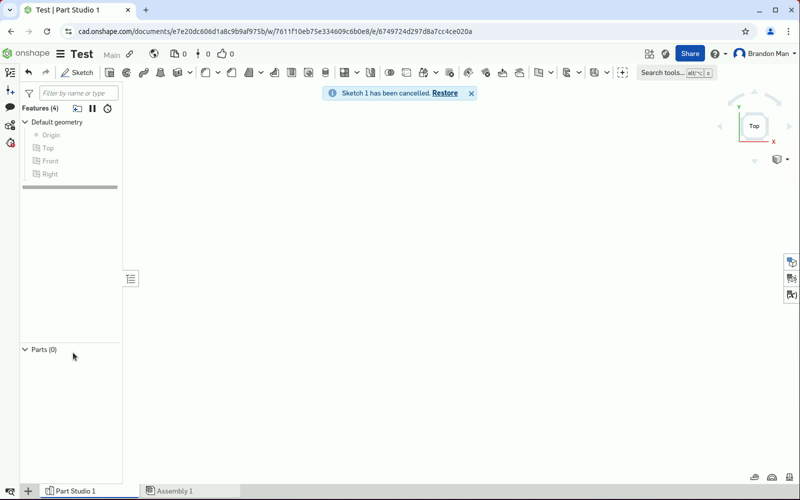
key(y)
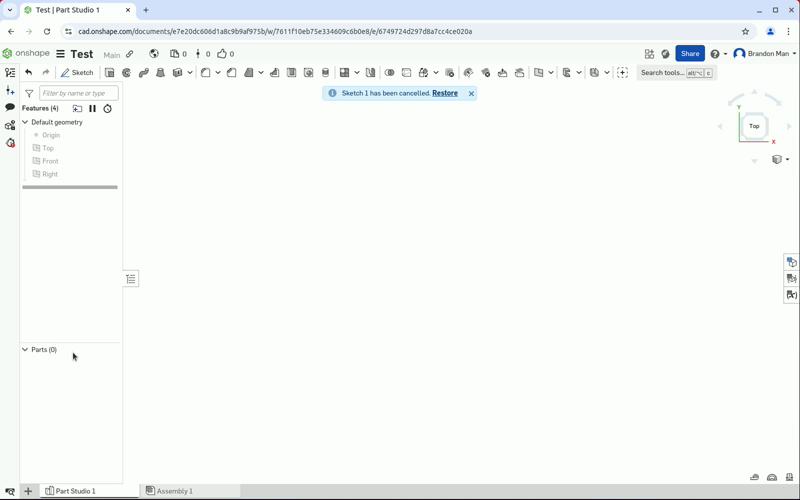
key(shift+p)
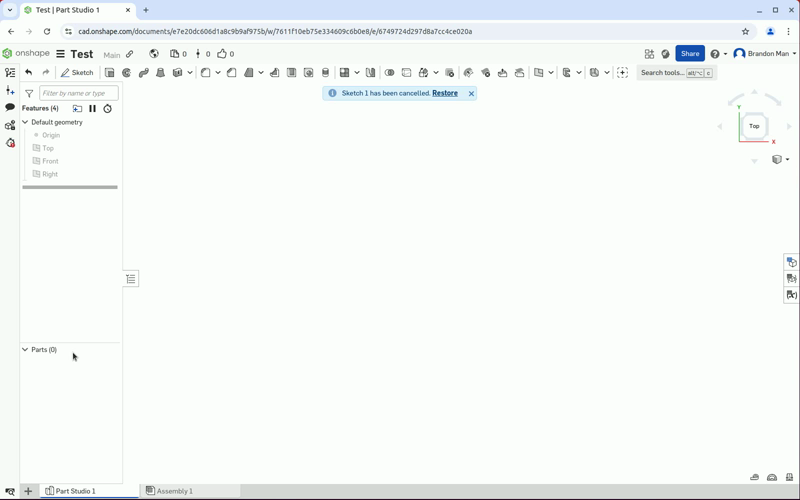
key(space)
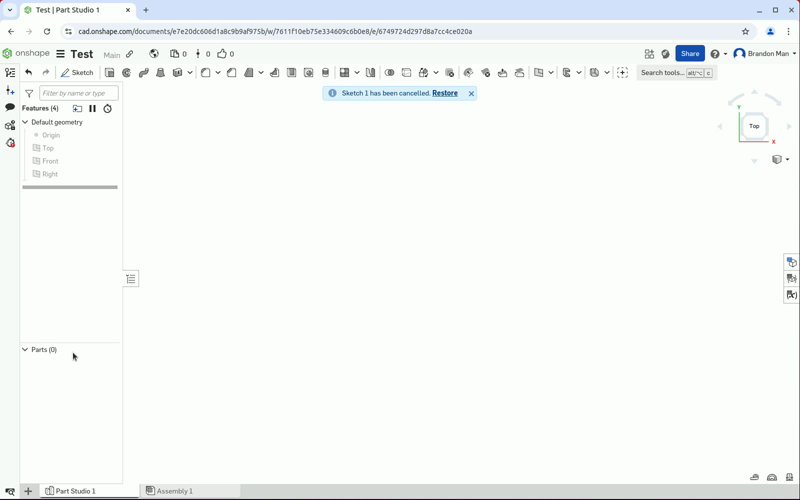
key_down(shift)
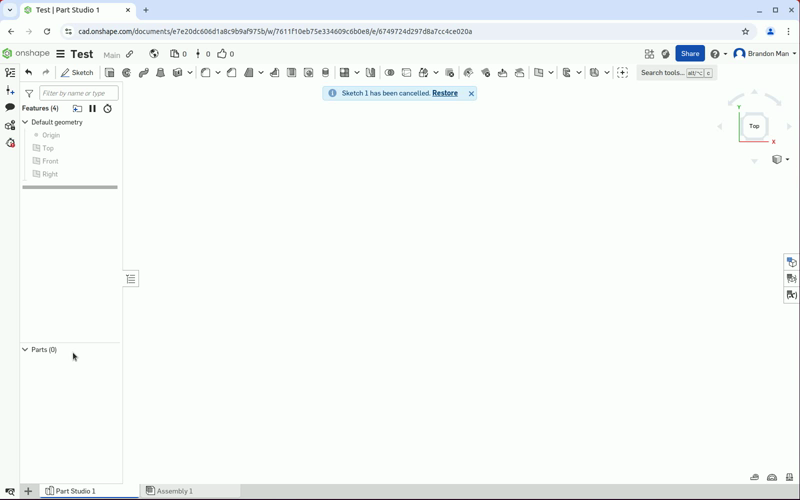
key(up)
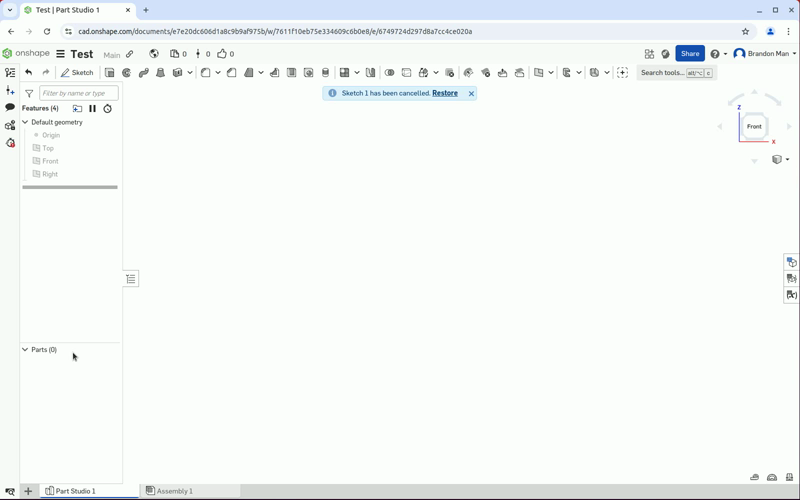
key_up(shift)
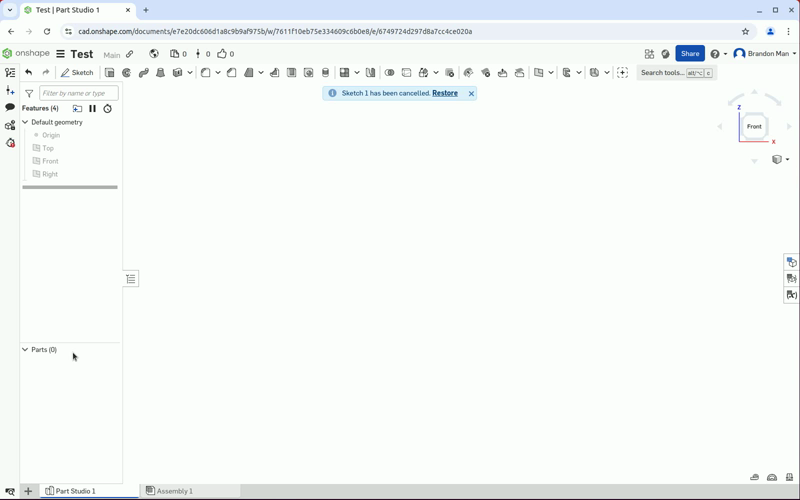
mouse_move(73, 352)
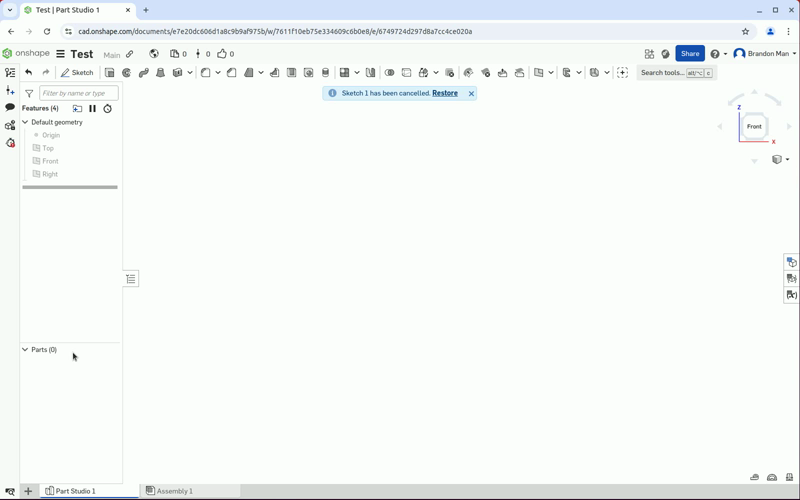
key(shift+y)
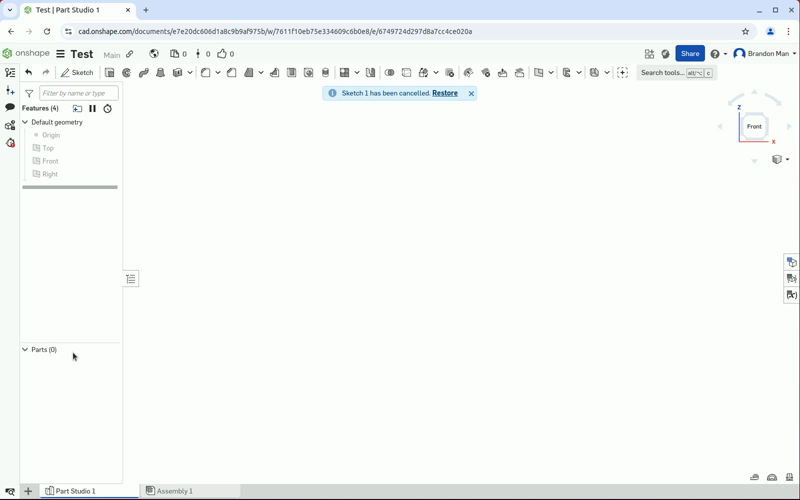
key(shift+s)
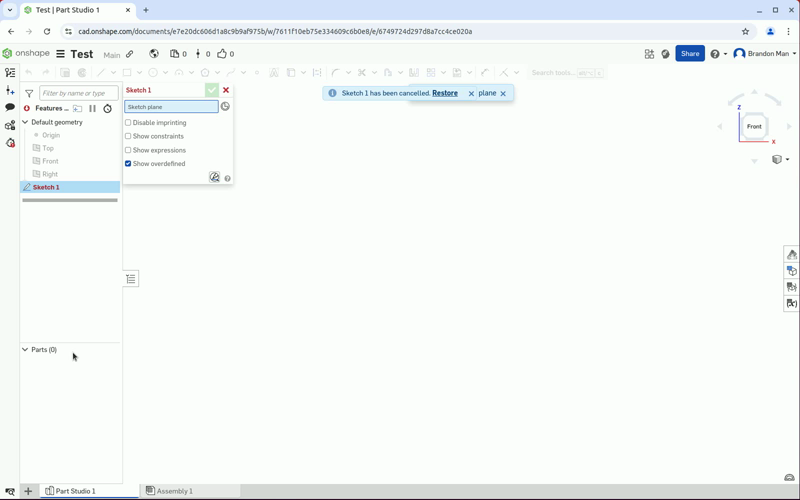
mouse_move(73, 163)
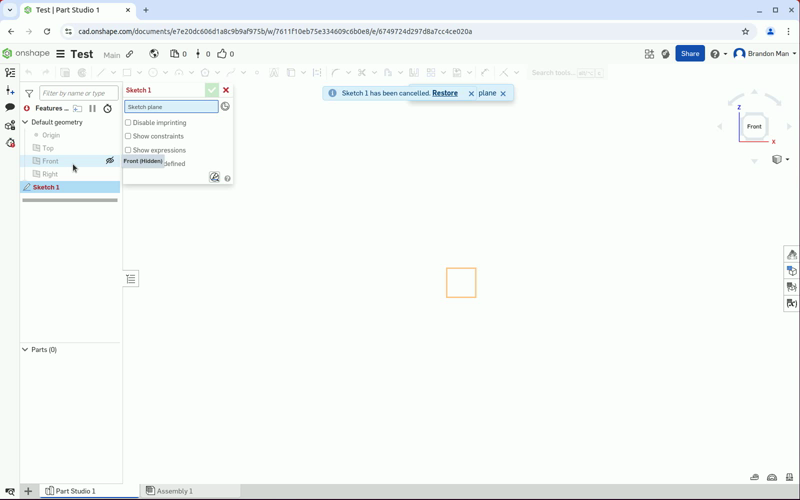
click(73, 163)
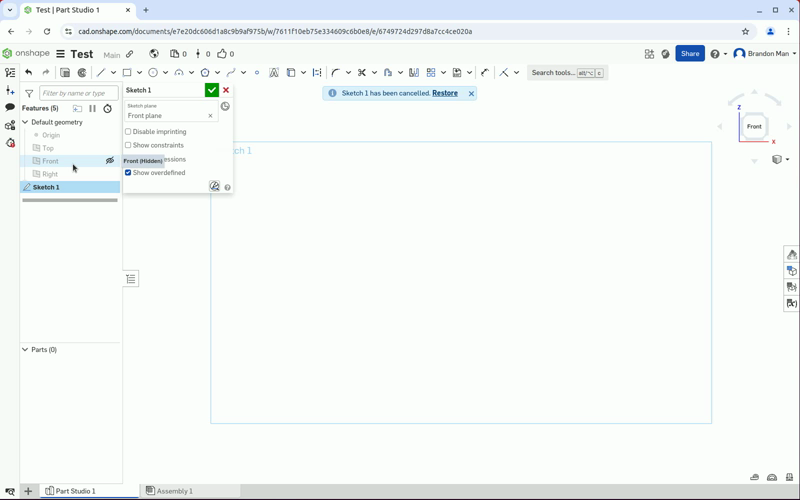
mouse_move(73, 352)
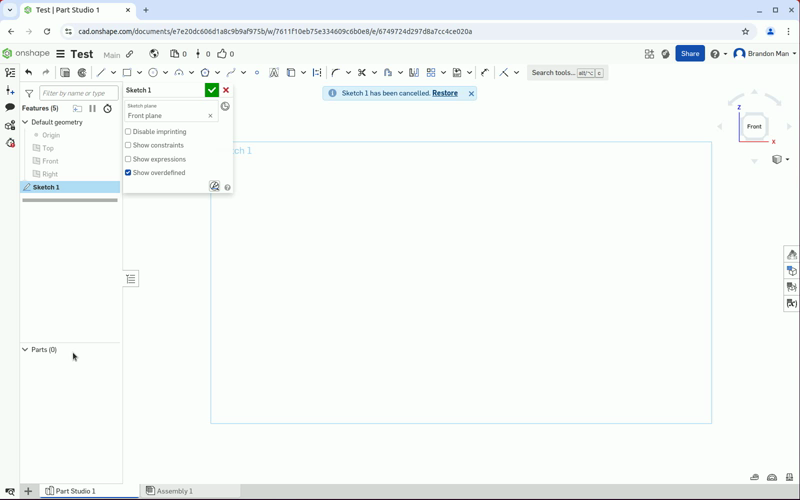
key(y)
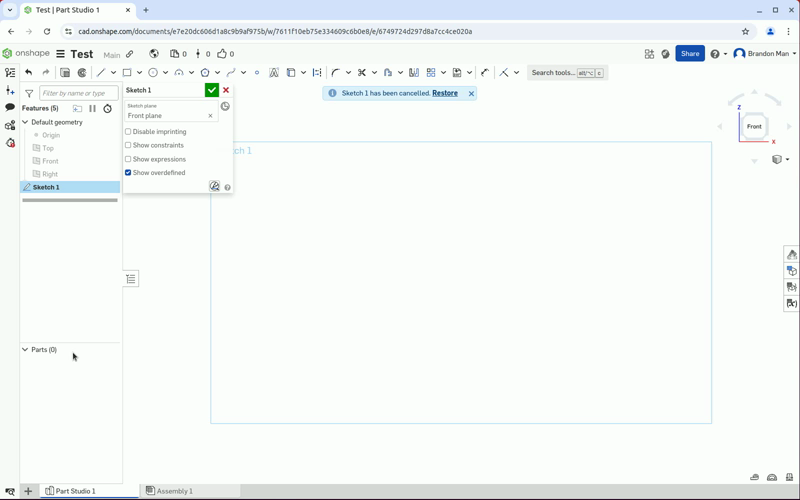
key(l)
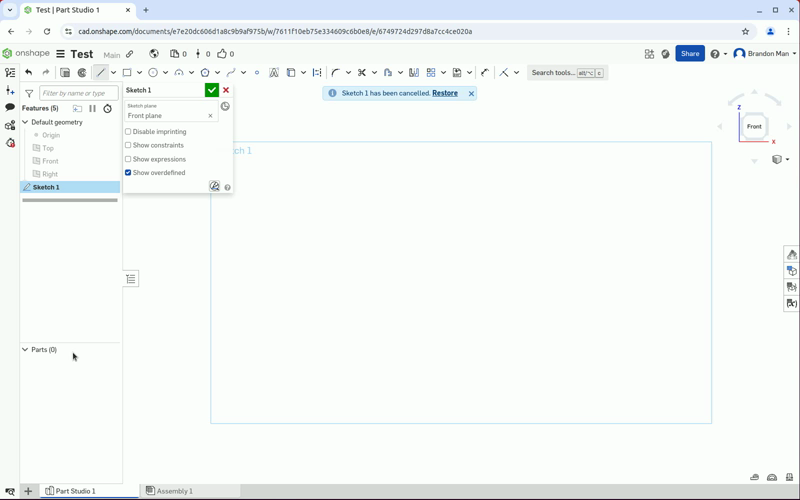
key_down(shift)
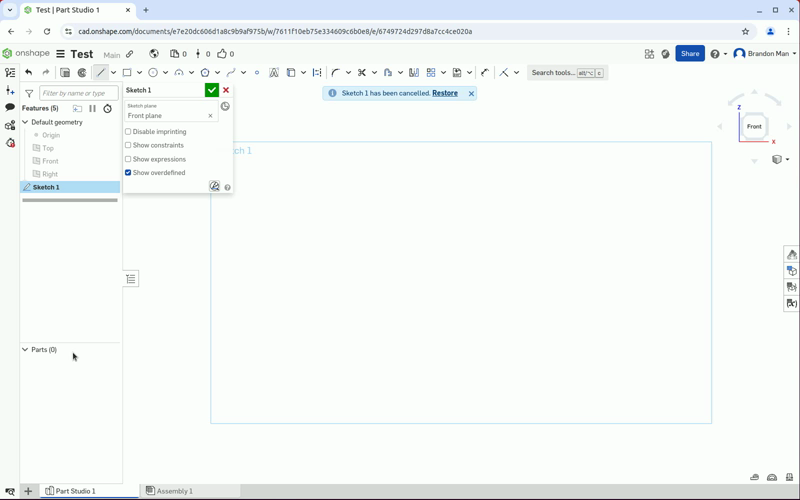
mouse_move(458, 281)
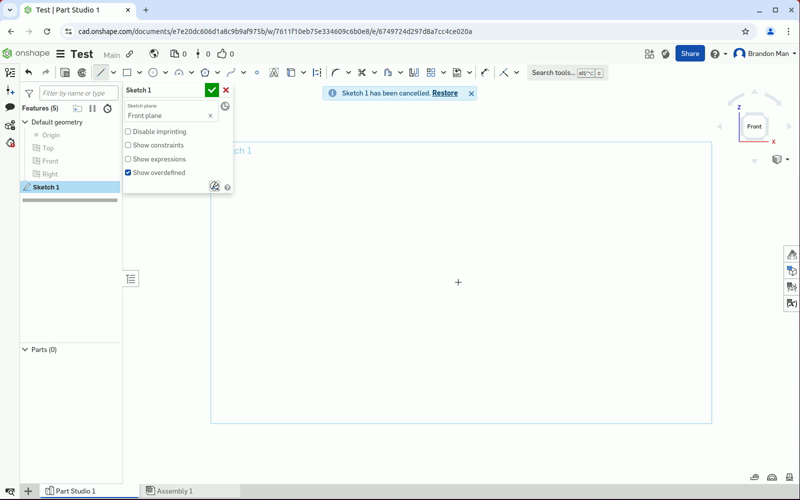
click(458, 281)
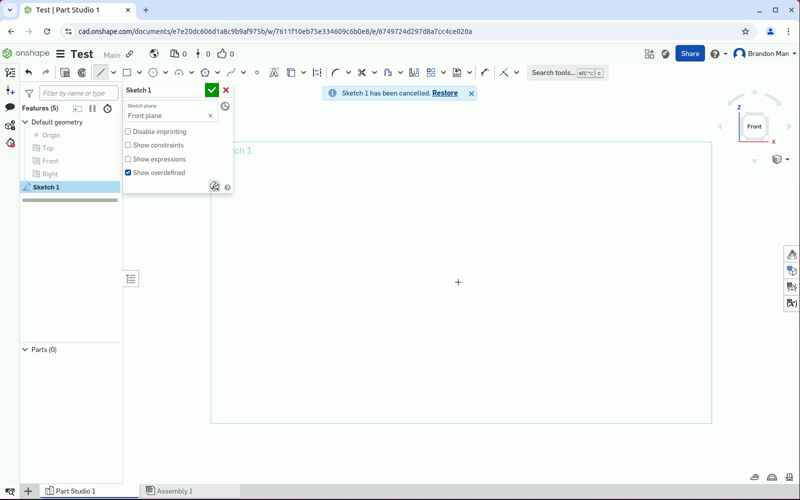
key_up(shift)
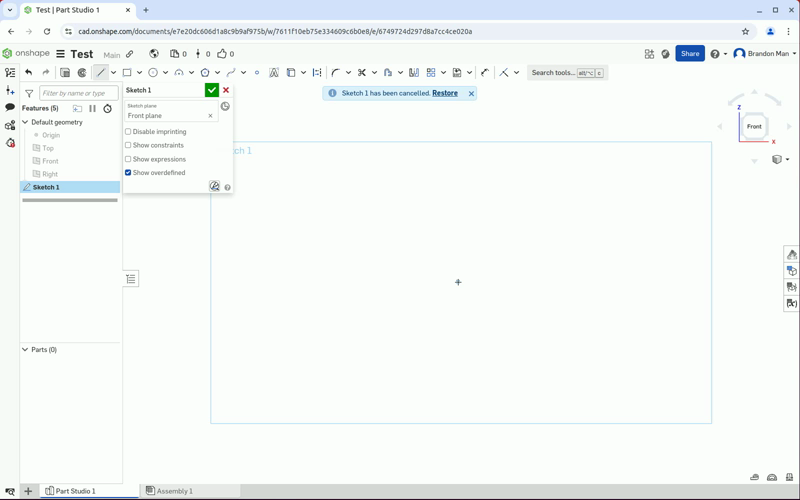
key_down(shift)
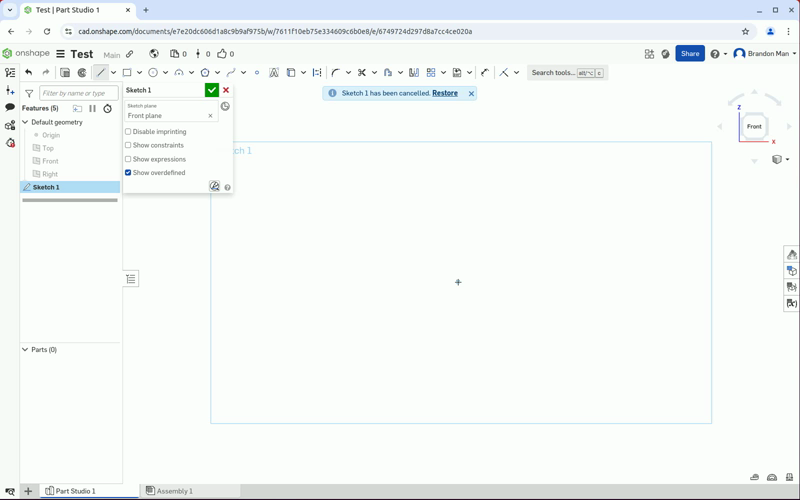
mouse_move(488, 281)
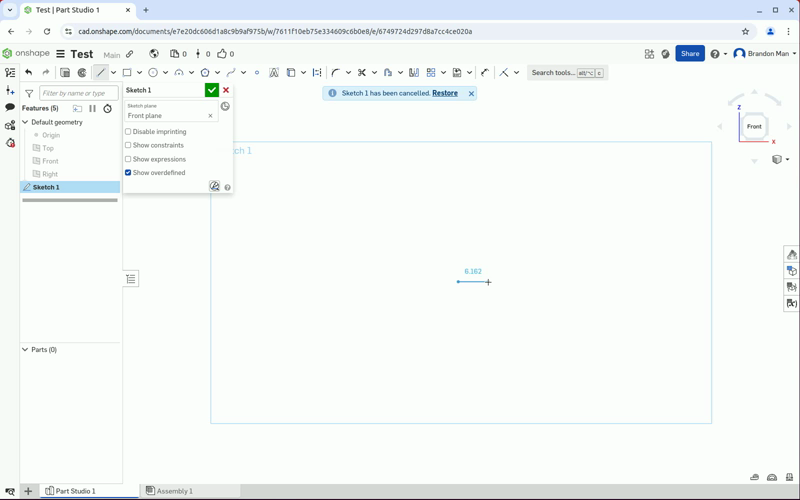
mouse_move(459, 282)
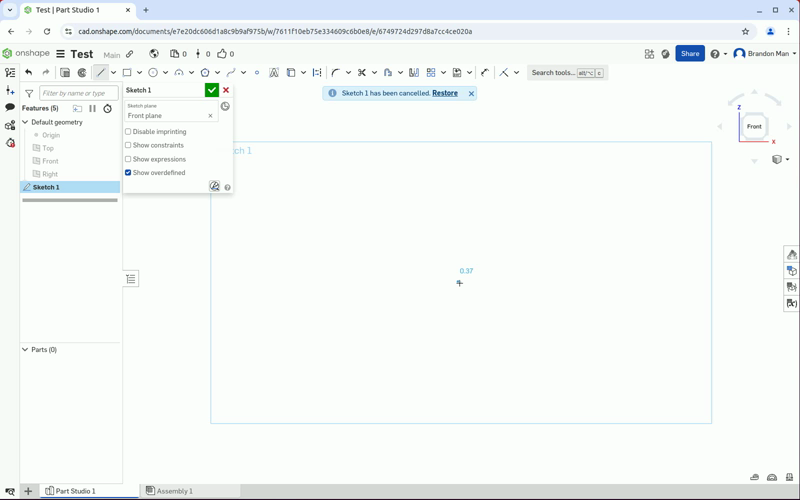
scroll(6)
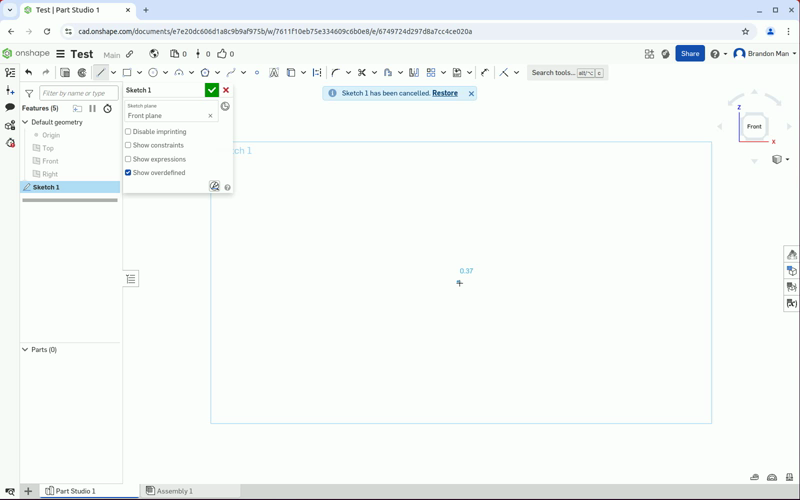
scroll(6)
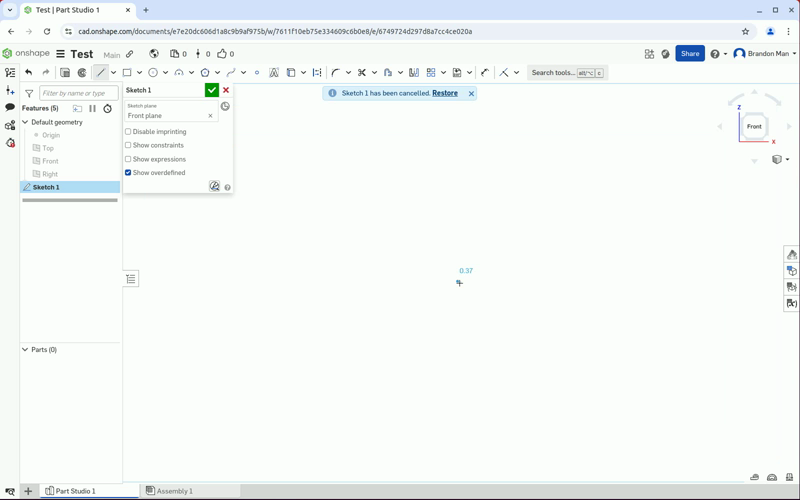
scroll(6)
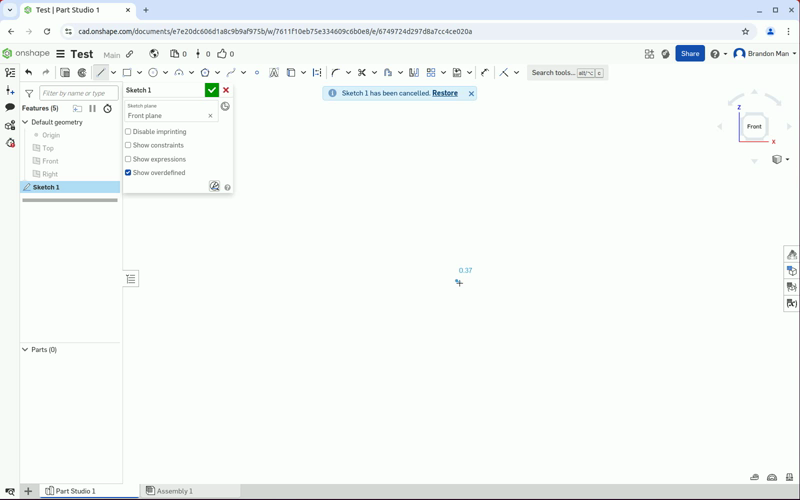
scroll(6)
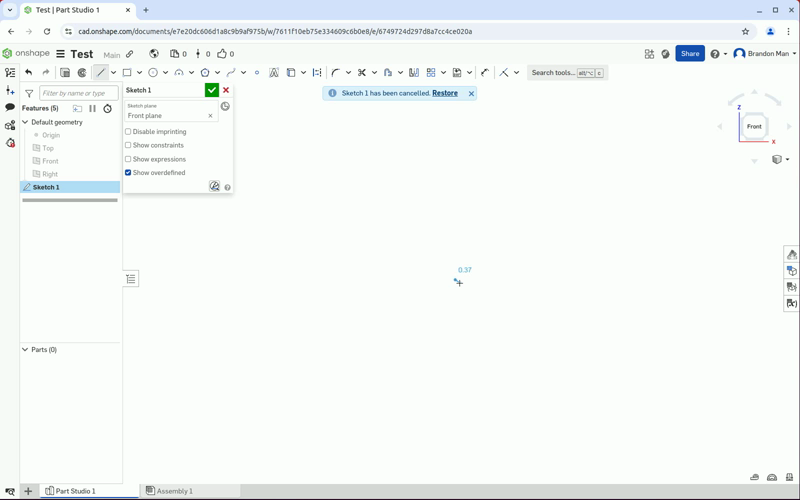
scroll(6)
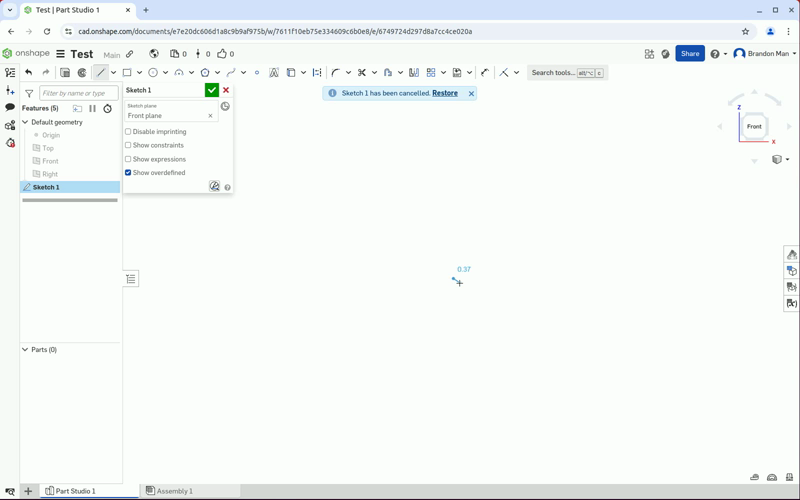
scroll(6)
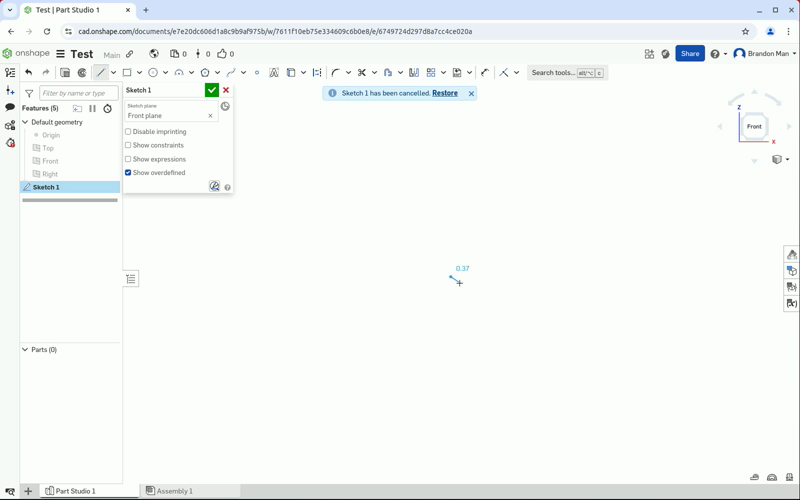
scroll(6)
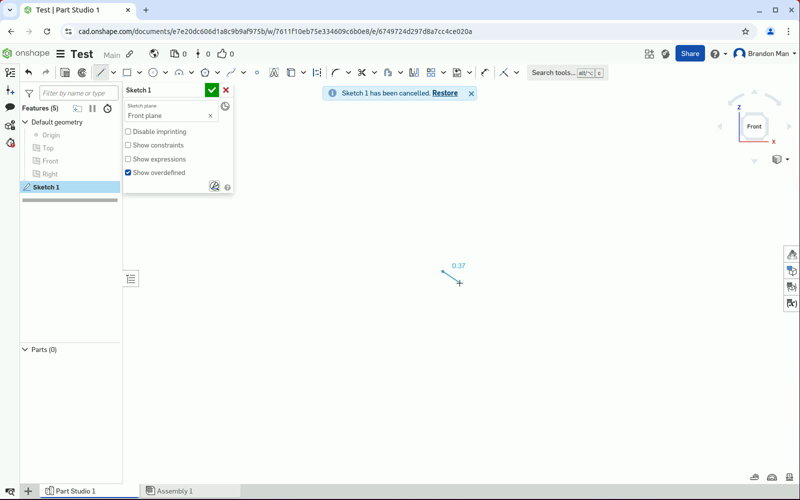
click(459, 282)
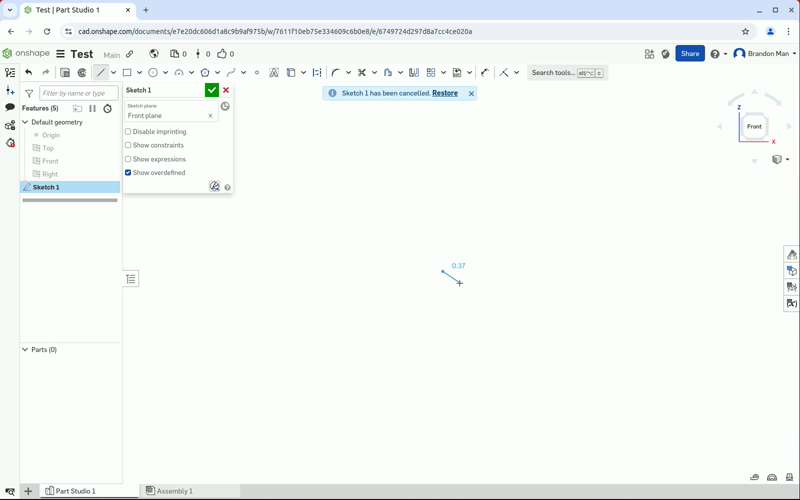
scroll(-6)
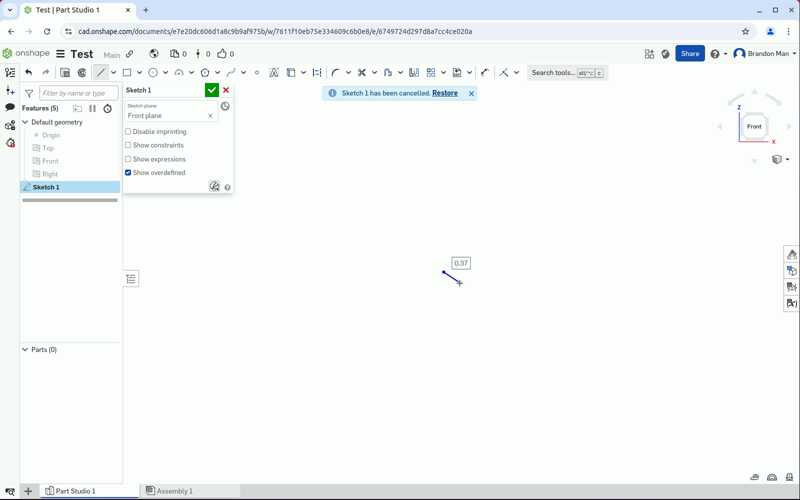
scroll(-6)
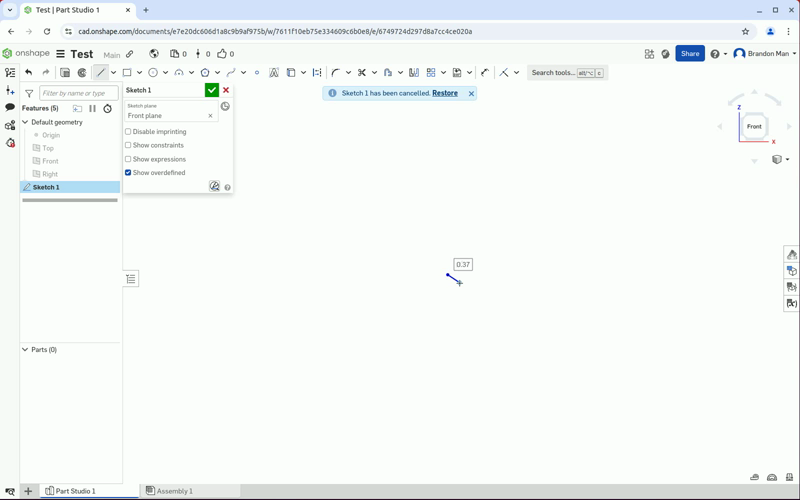
scroll(-6)
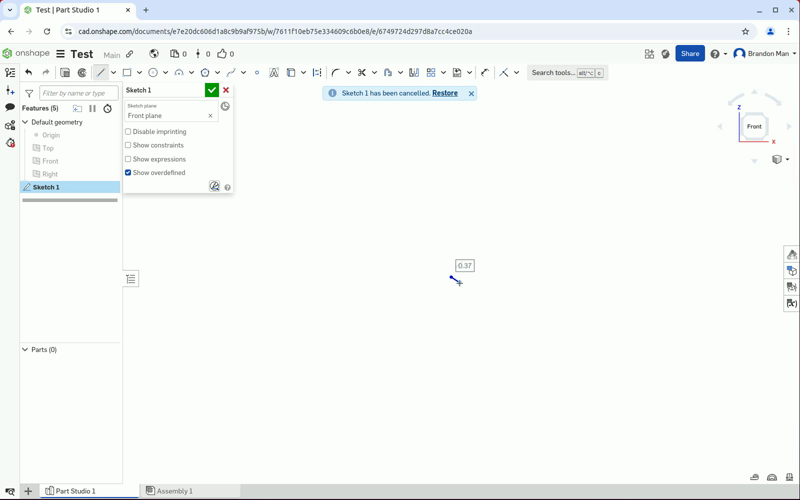
scroll(-6)
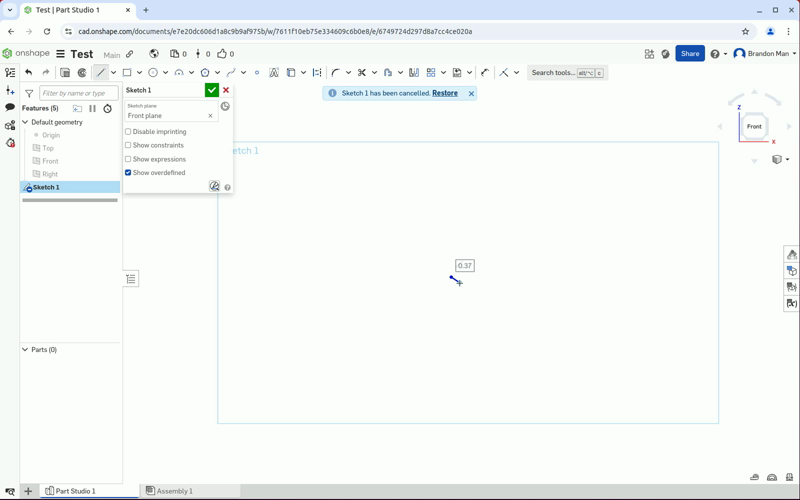
scroll(-6)
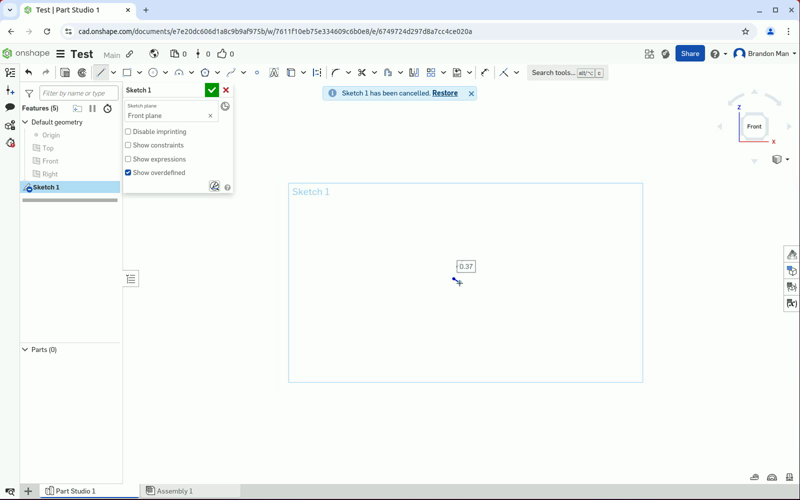
scroll(-6)
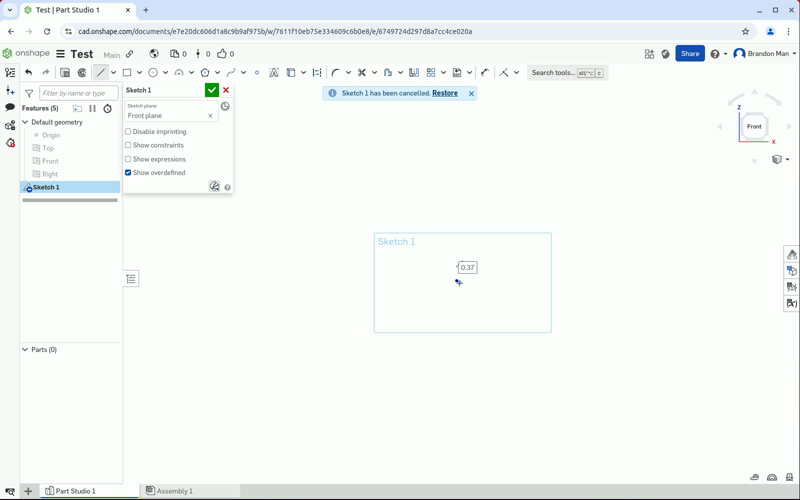
scroll(-6)
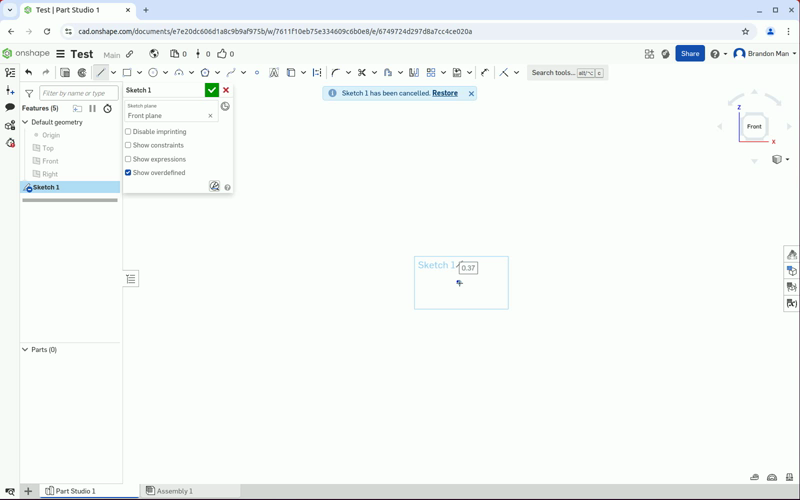
key_up(shift)
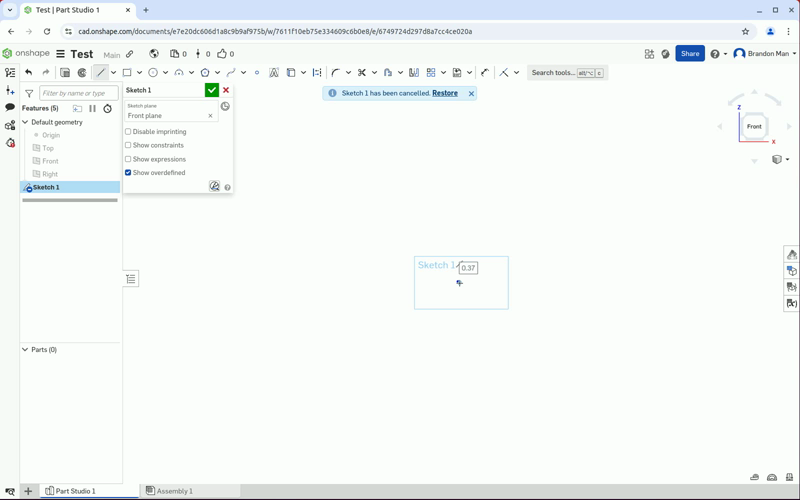
key_down(shift)
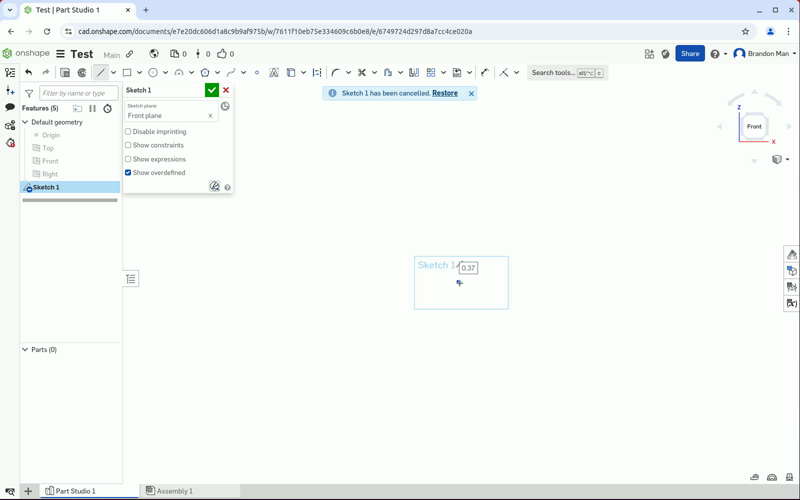
mouse_move(489, 282)
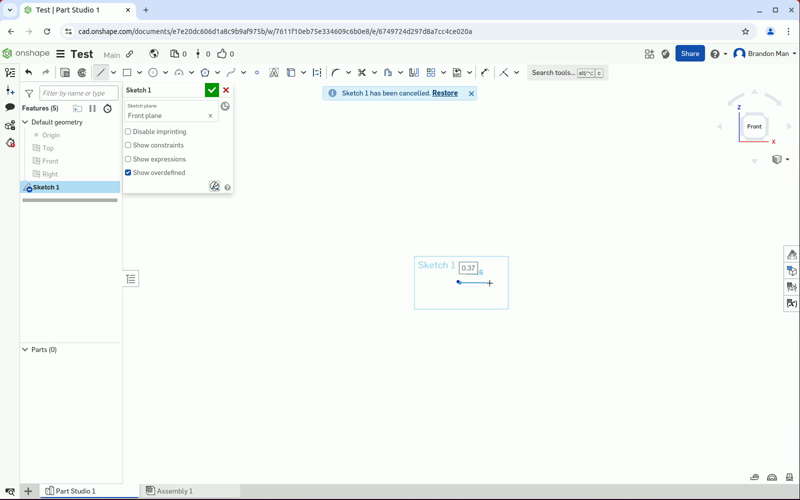
mouse_move(463, 282)
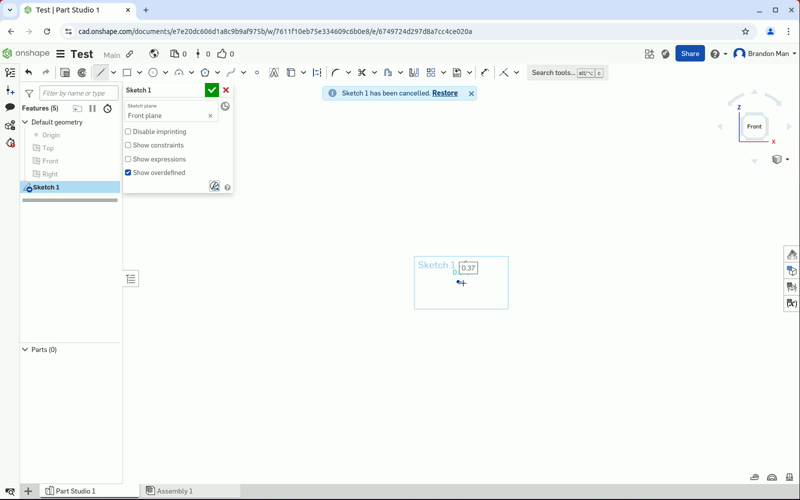
scroll(6)
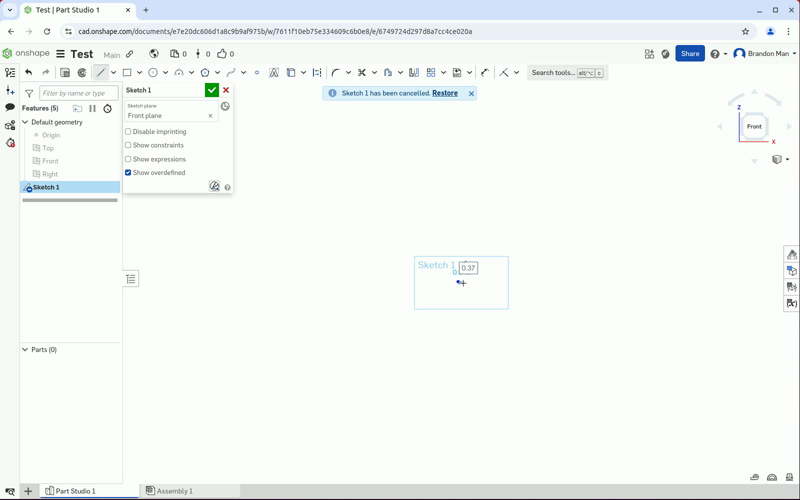
scroll(6)
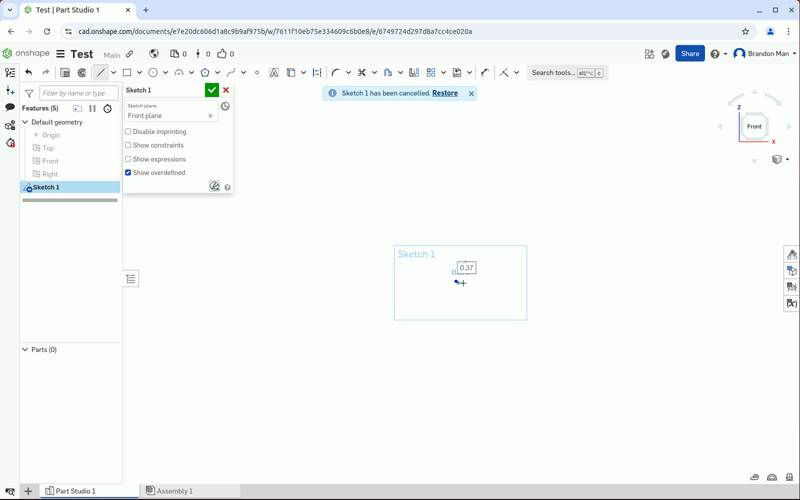
scroll(6)
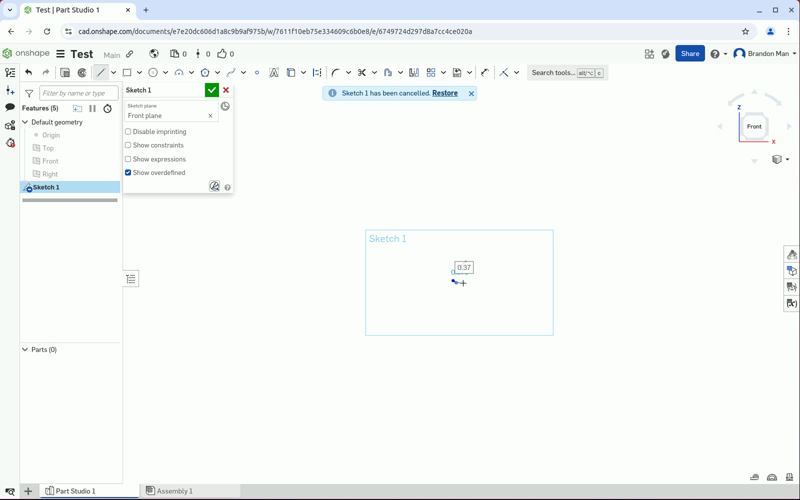
scroll(6)
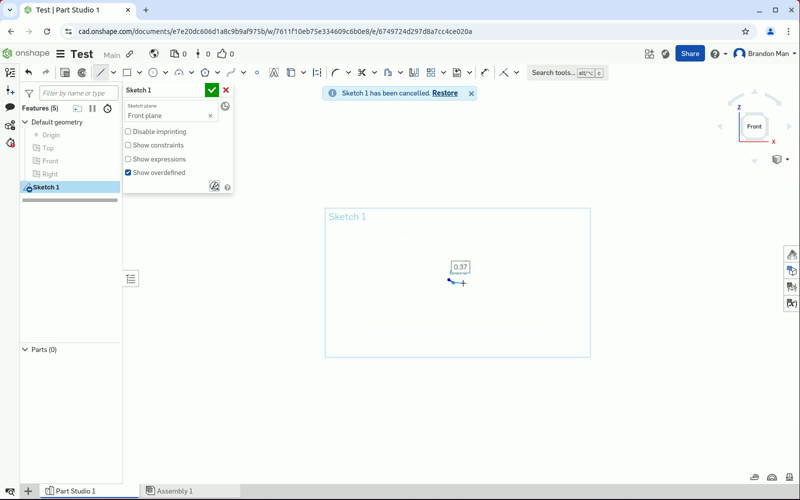
scroll(6)
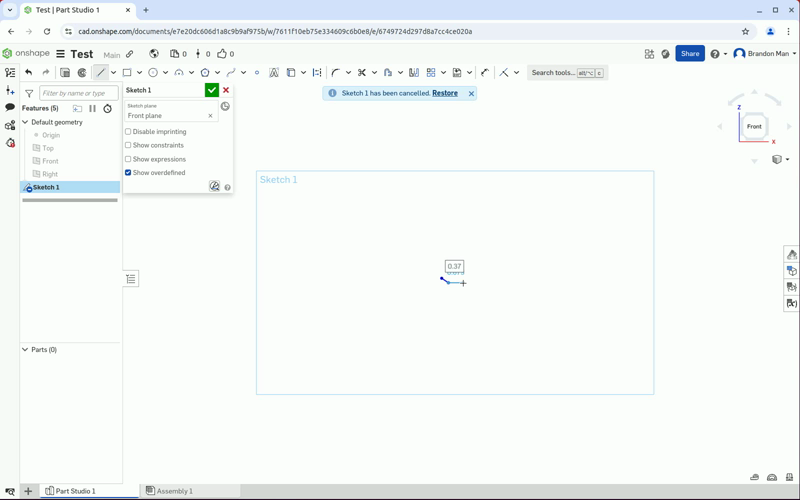
scroll(6)
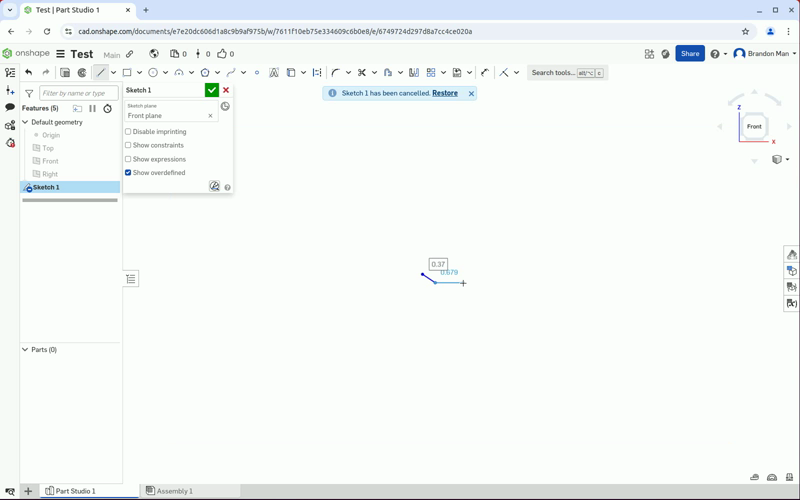
scroll(6)
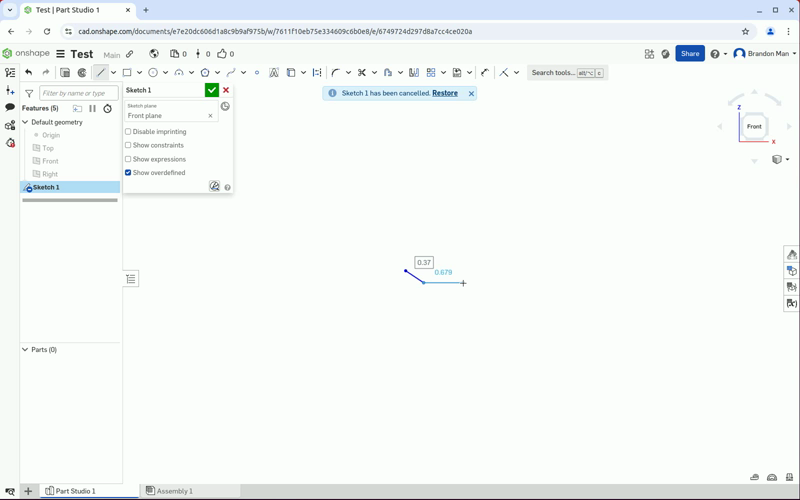
click(463, 282)
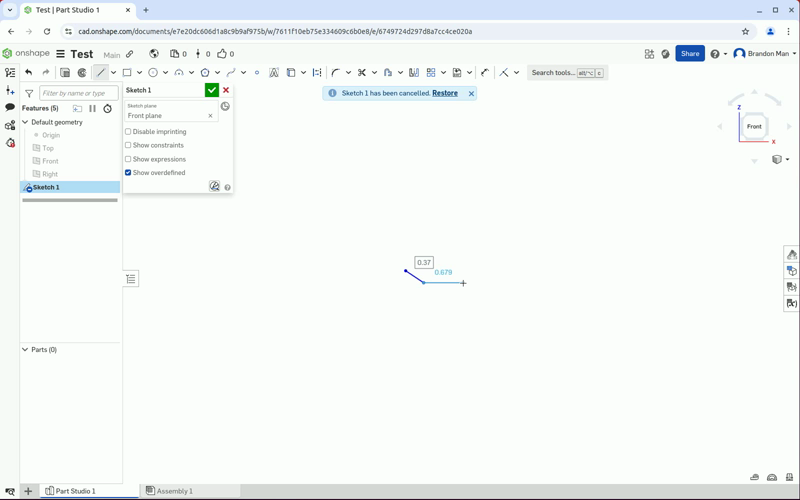
scroll(-6)
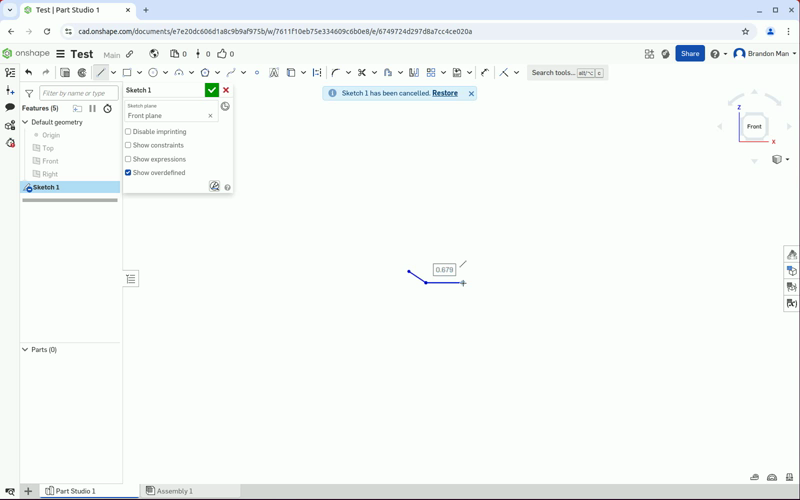
scroll(-6)
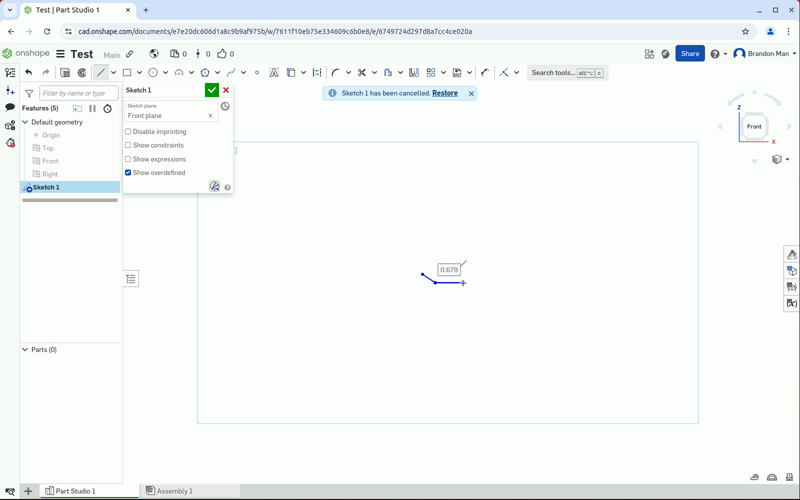
scroll(-6)
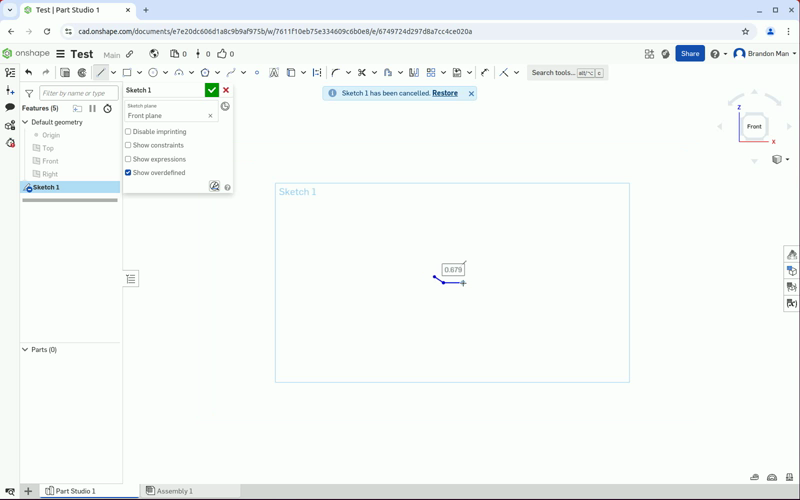
scroll(-6)
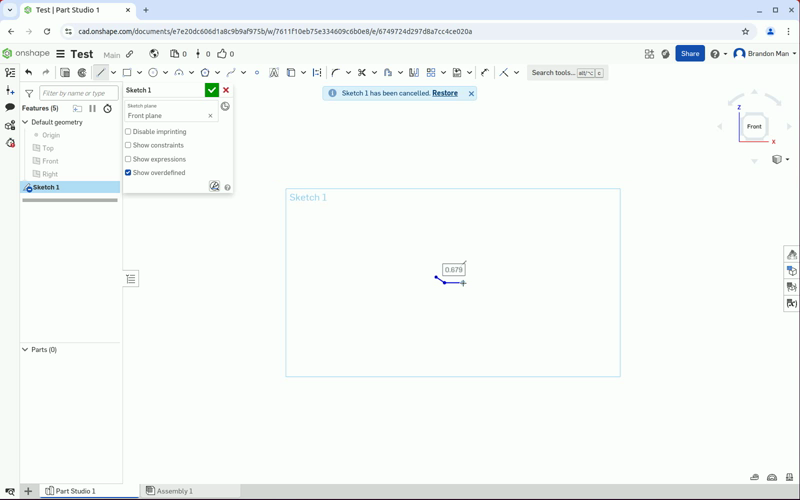
scroll(-6)
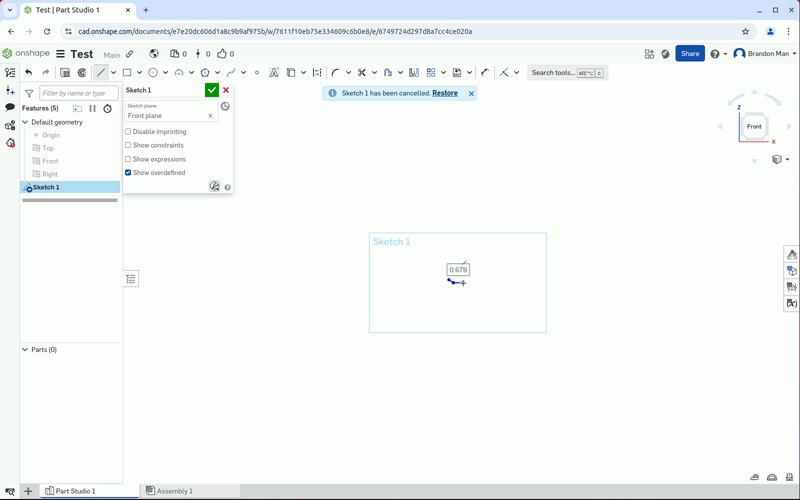
scroll(-6)
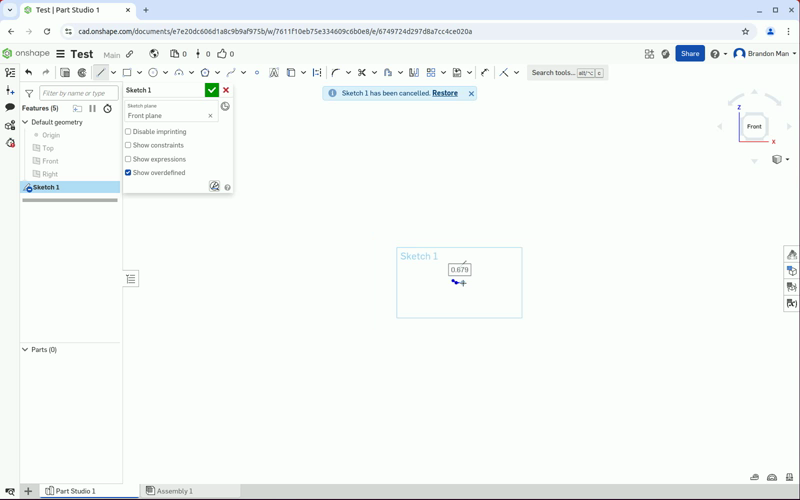
scroll(-6)
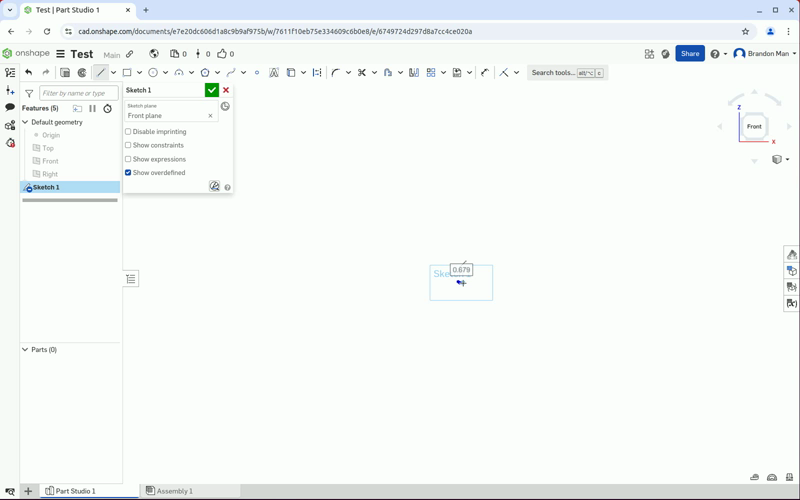
key_up(shift)
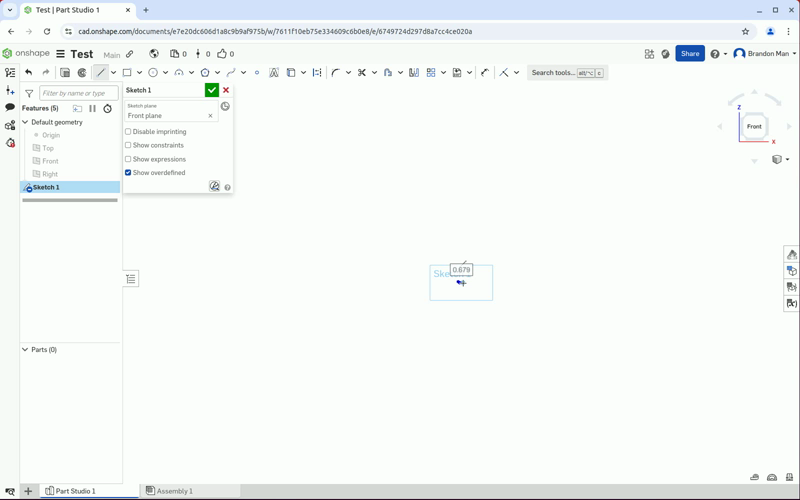
key_down(shift)
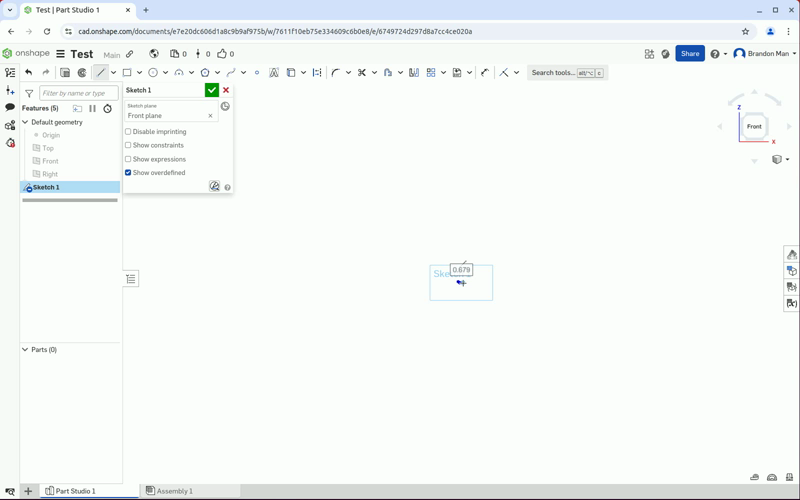
mouse_move(493, 282)
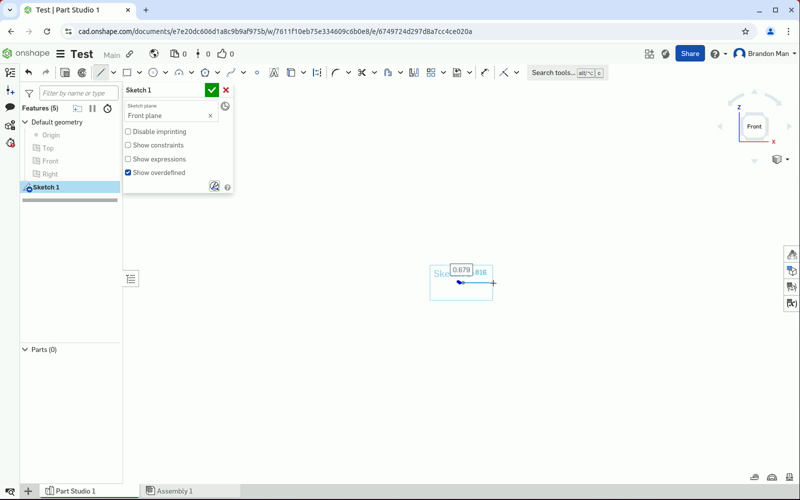
mouse_move(464, 281)
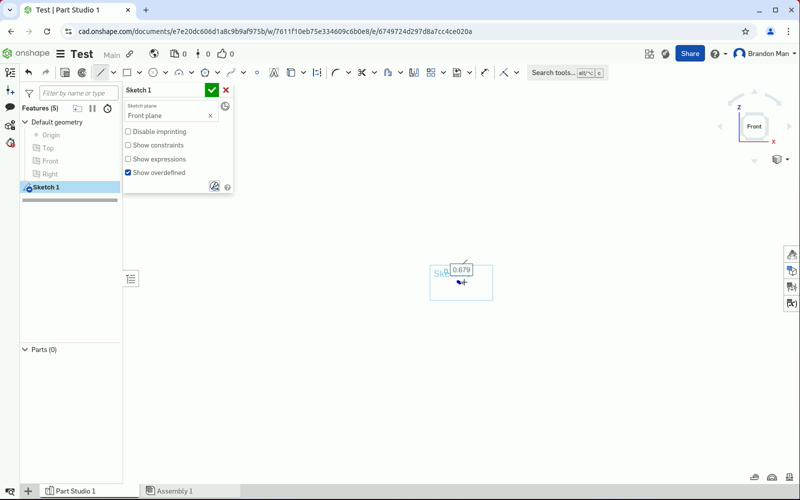
scroll(6)
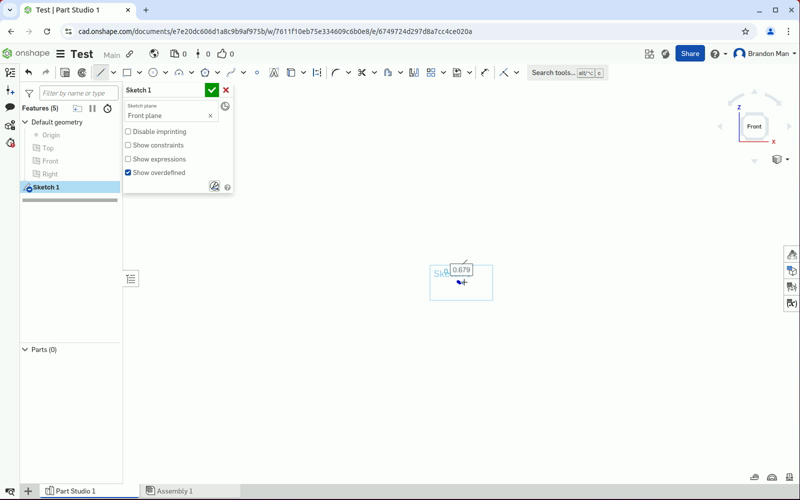
scroll(6)
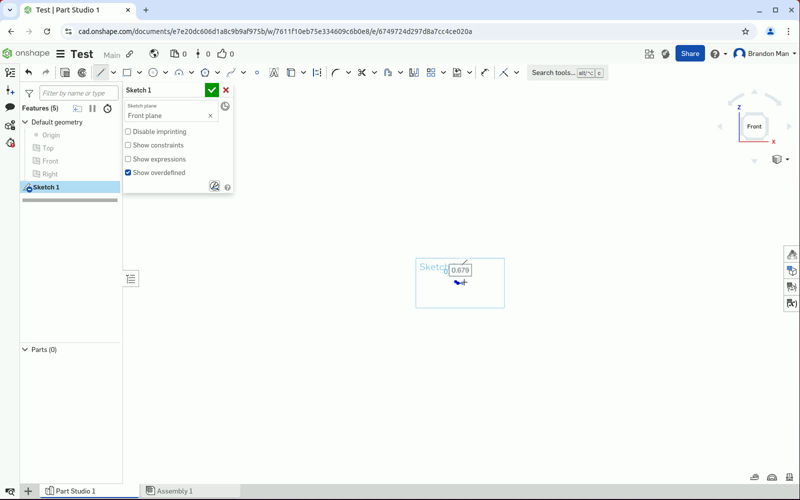
scroll(6)
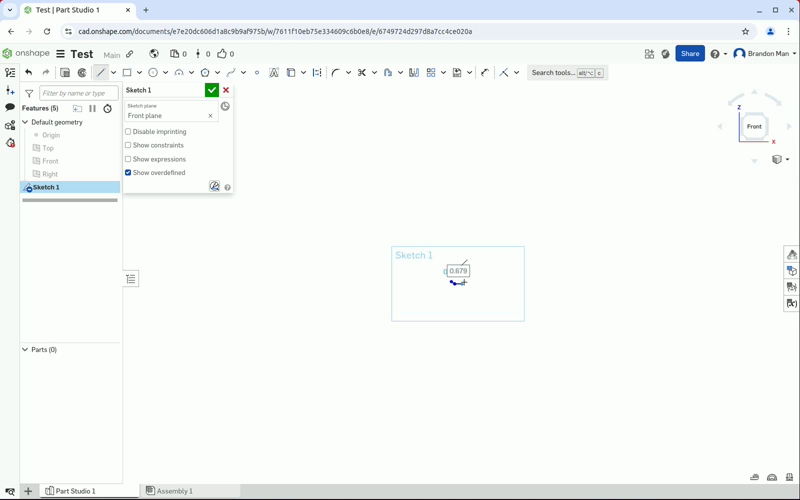
scroll(6)
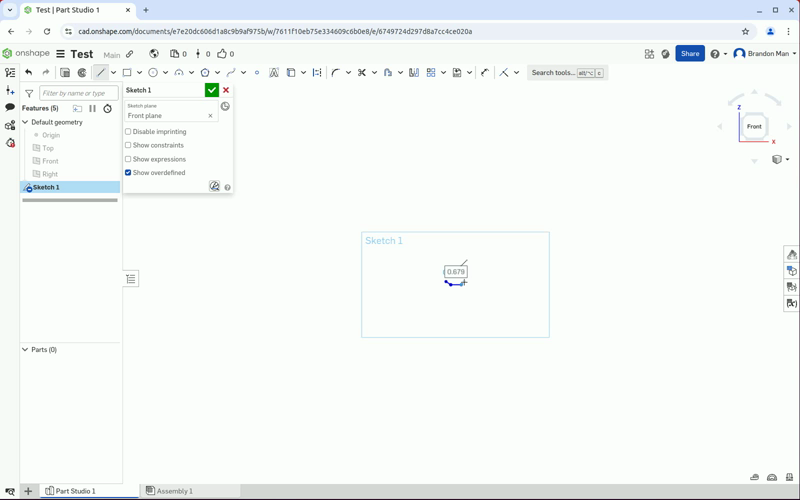
scroll(6)
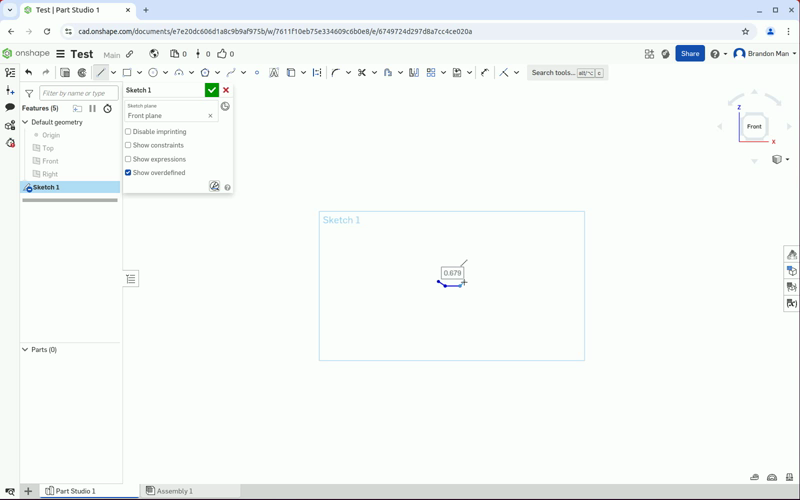
scroll(6)
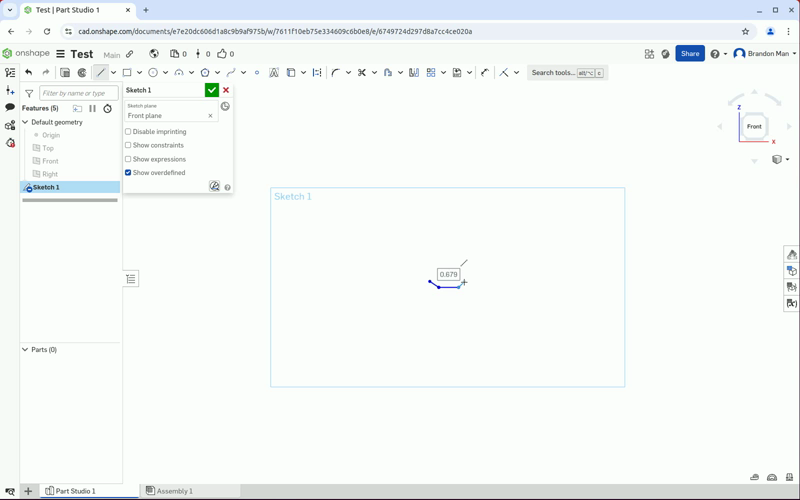
scroll(6)
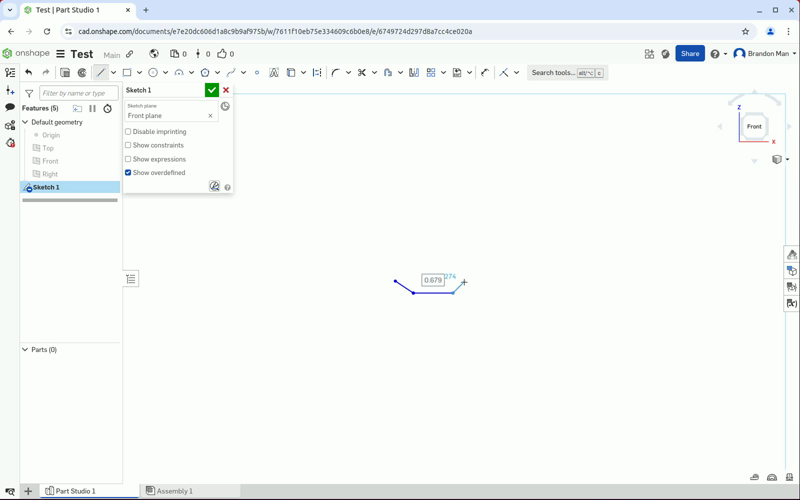
click(464, 281)
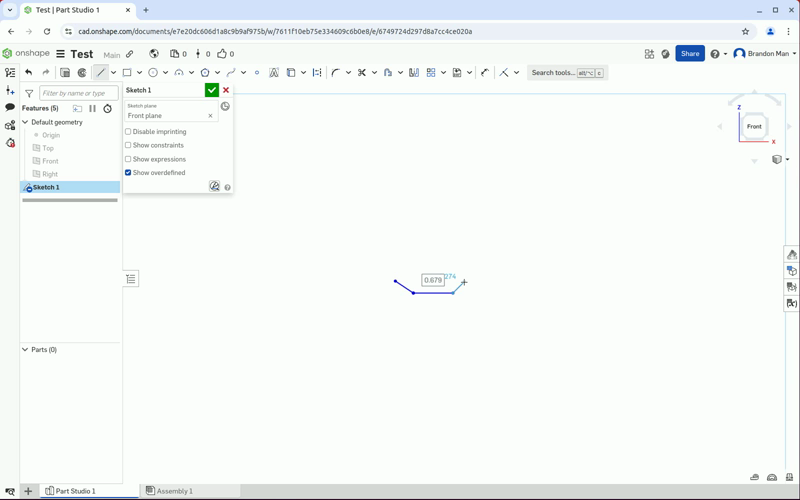
scroll(-6)
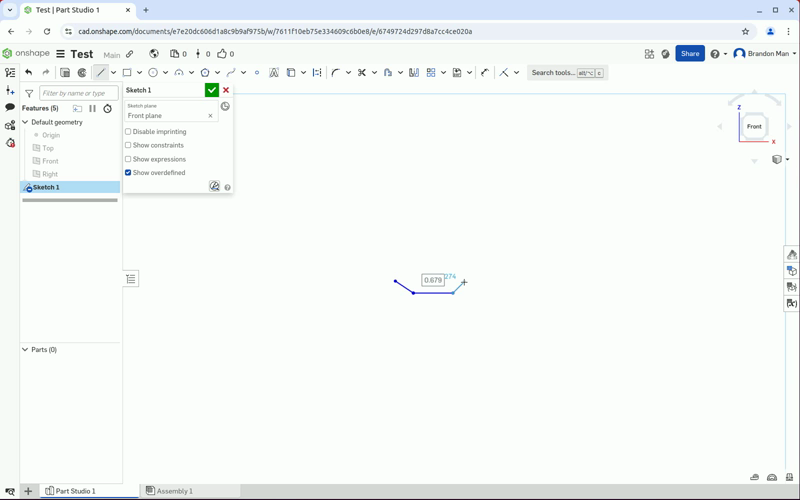
scroll(-6)
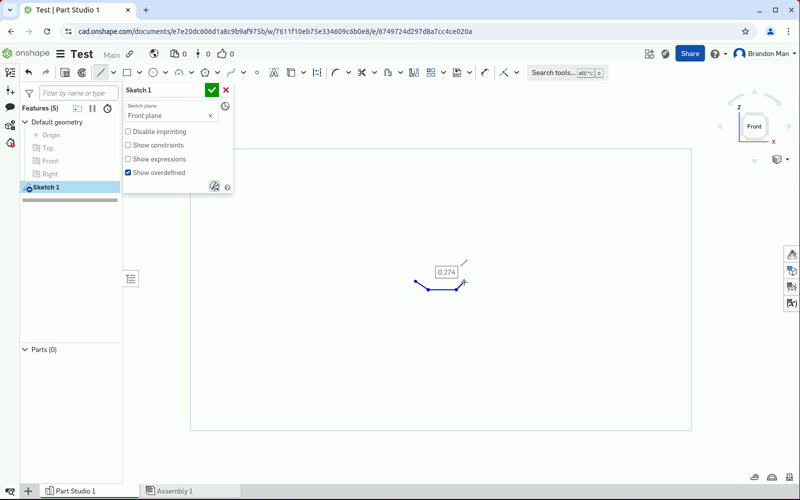
scroll(-6)
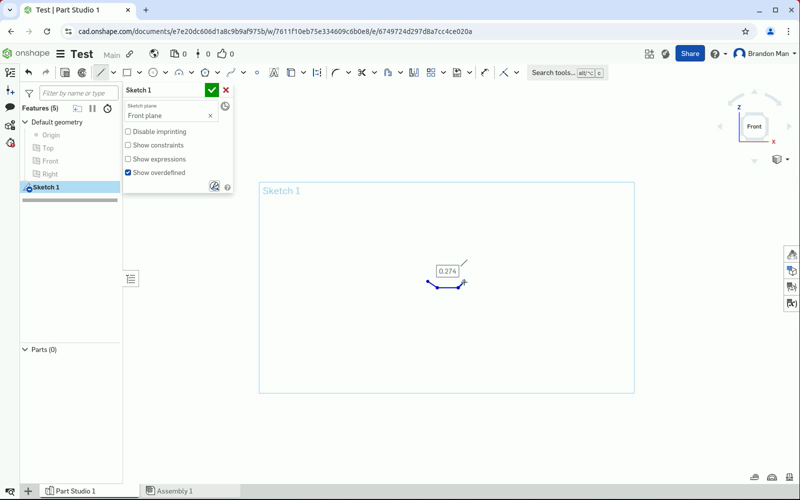
scroll(-6)
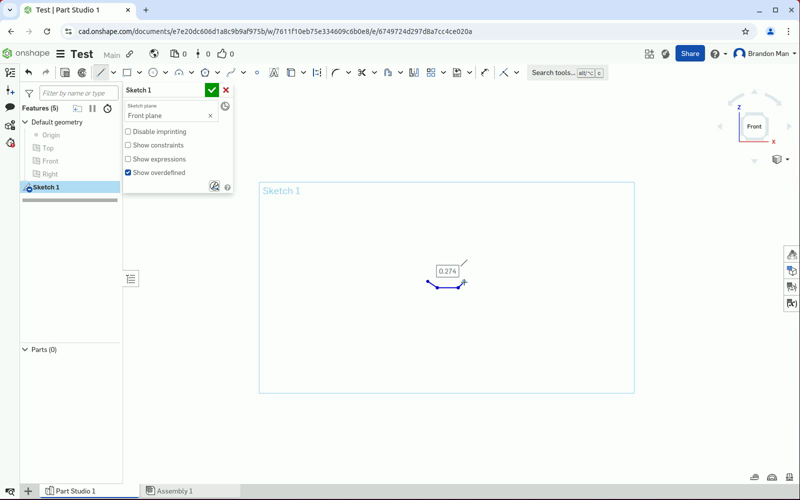
scroll(-6)
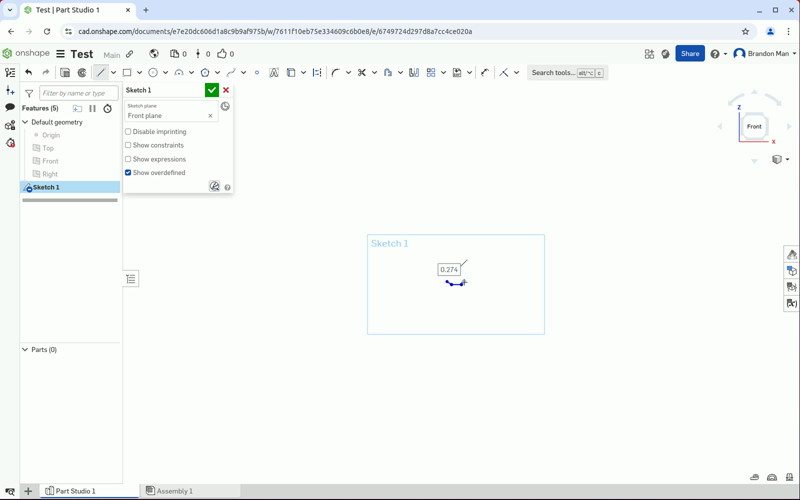
scroll(-6)
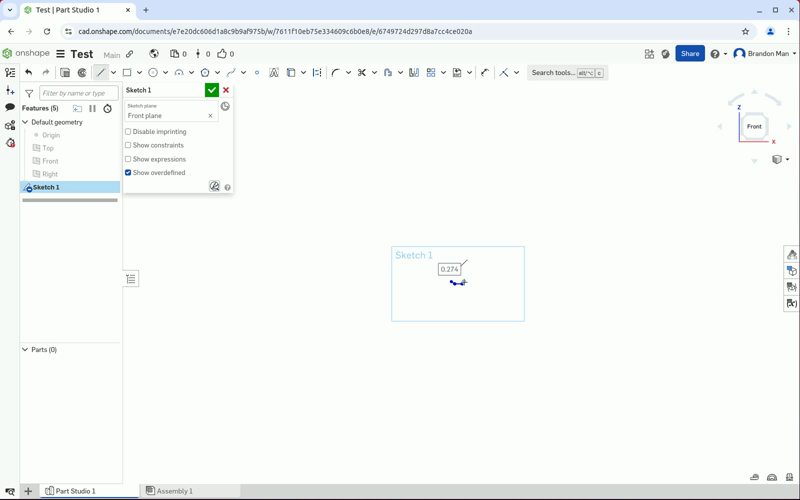
scroll(-6)
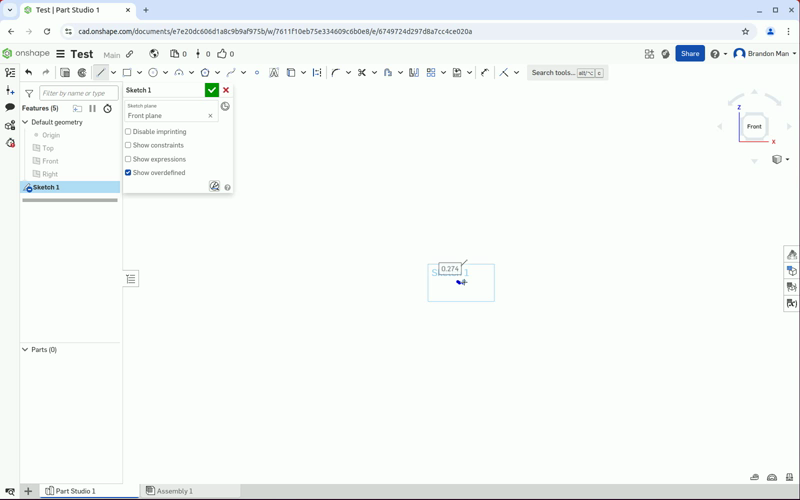
key_up(shift)
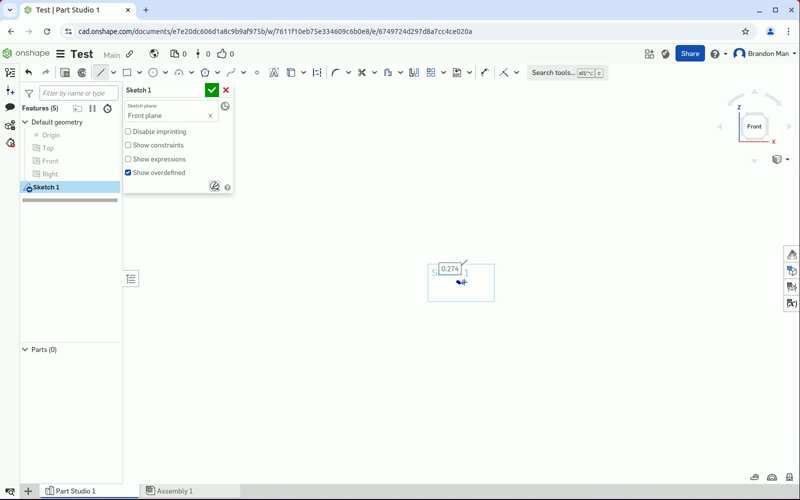
key_down(shift)
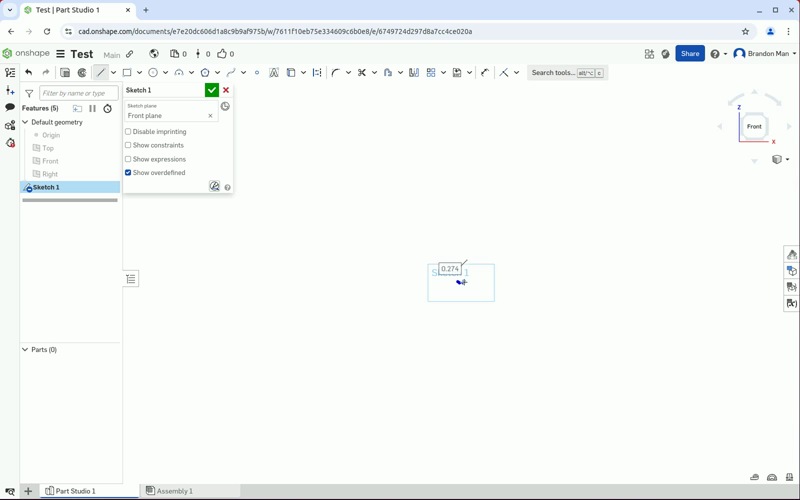
mouse_move(494, 281)
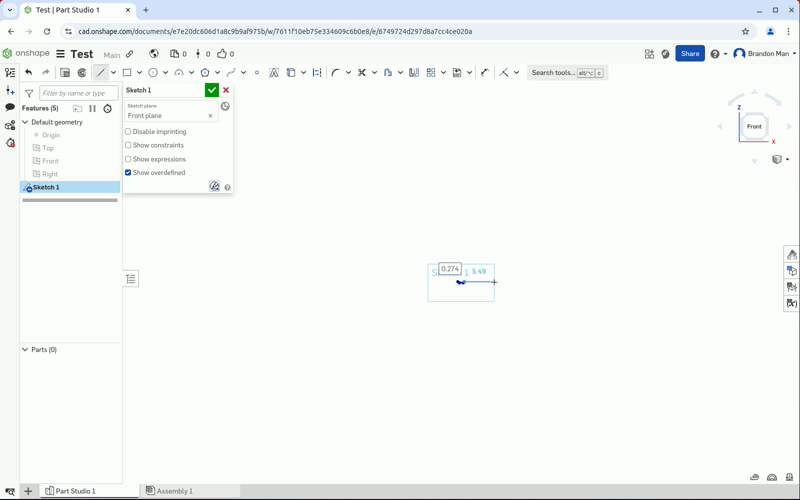
mouse_move(464, 276)
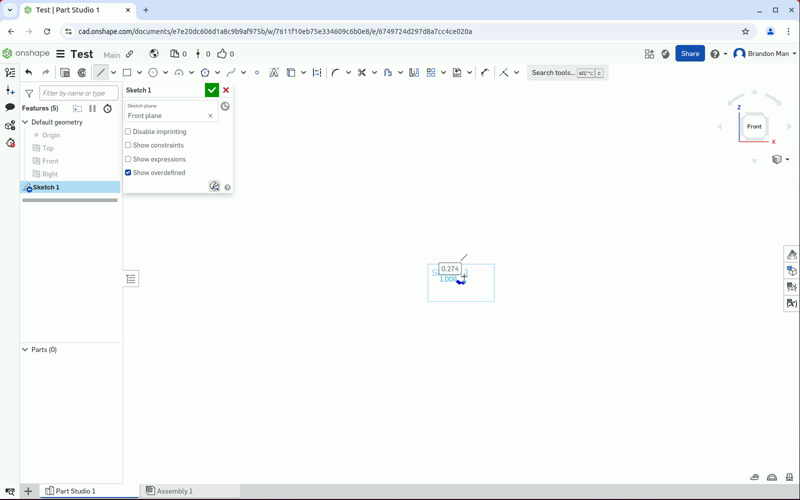
scroll(6)
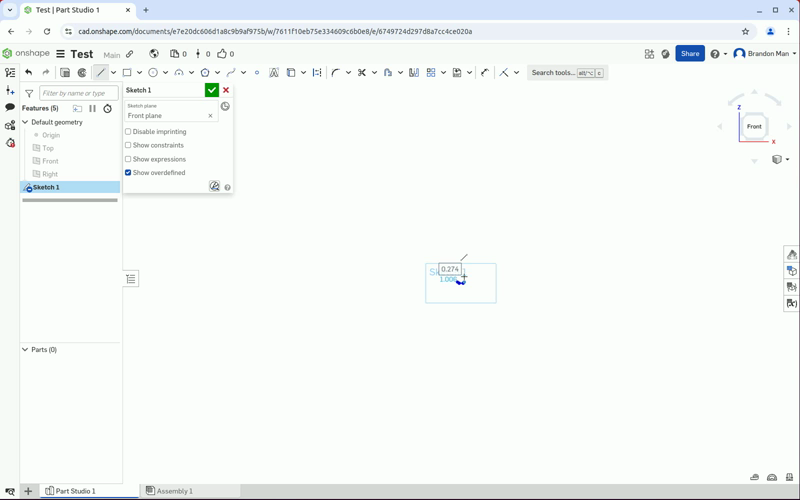
scroll(6)
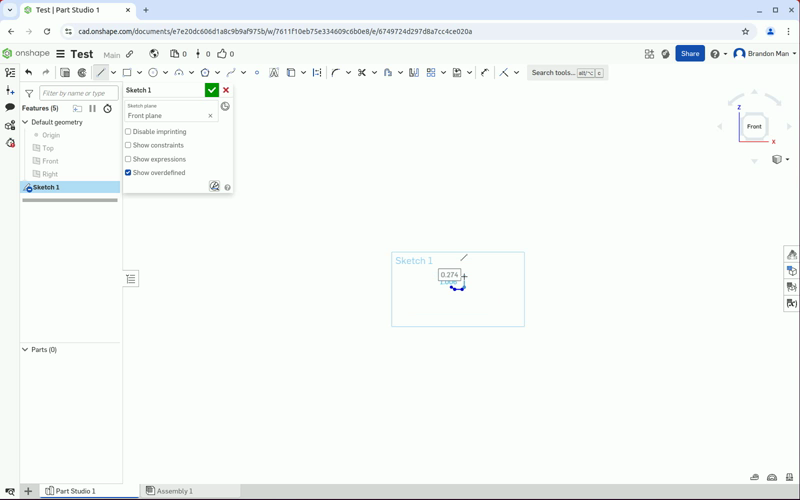
scroll(6)
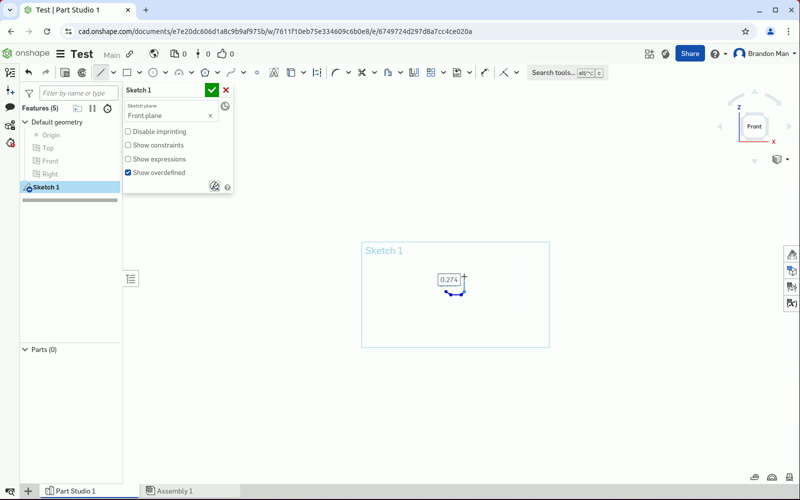
scroll(6)
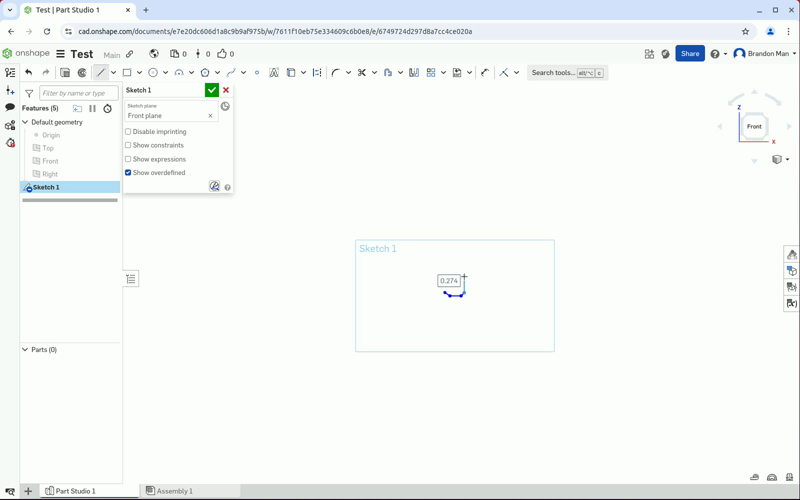
scroll(6)
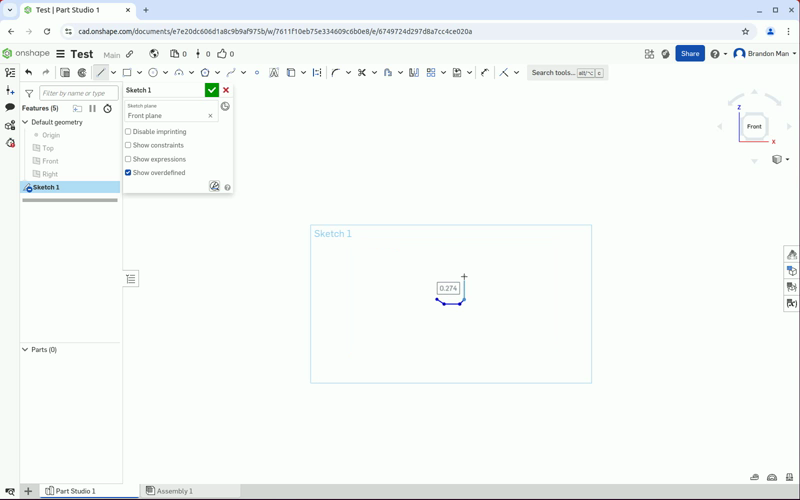
scroll(6)
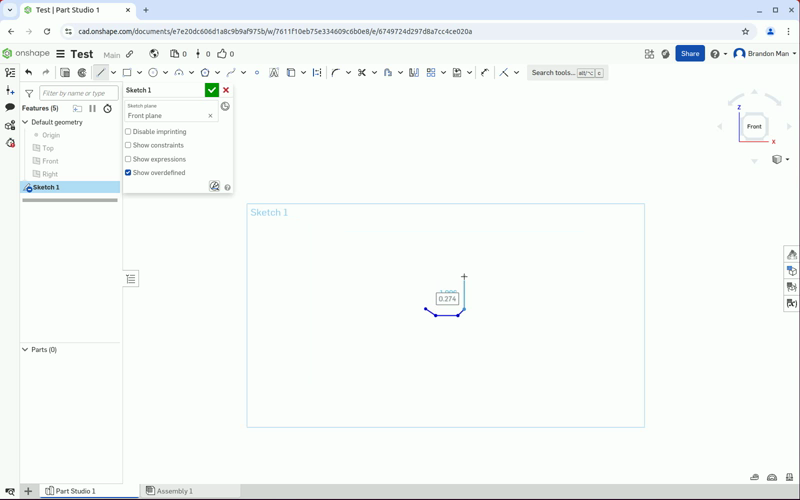
scroll(6)
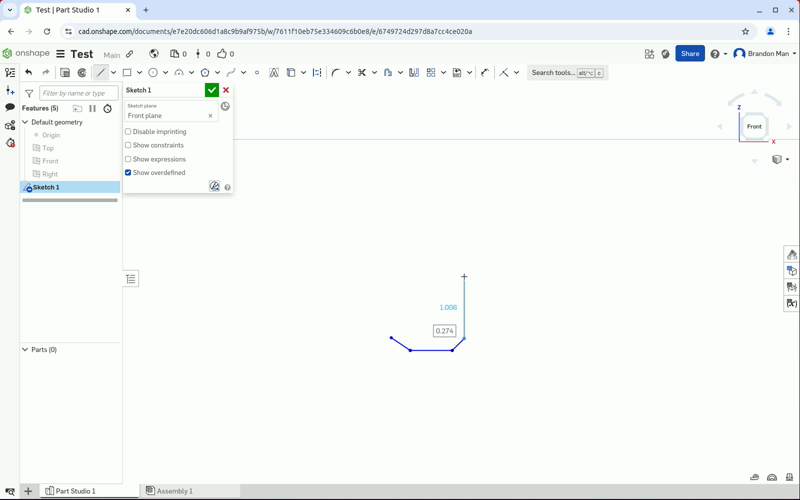
click(464, 276)
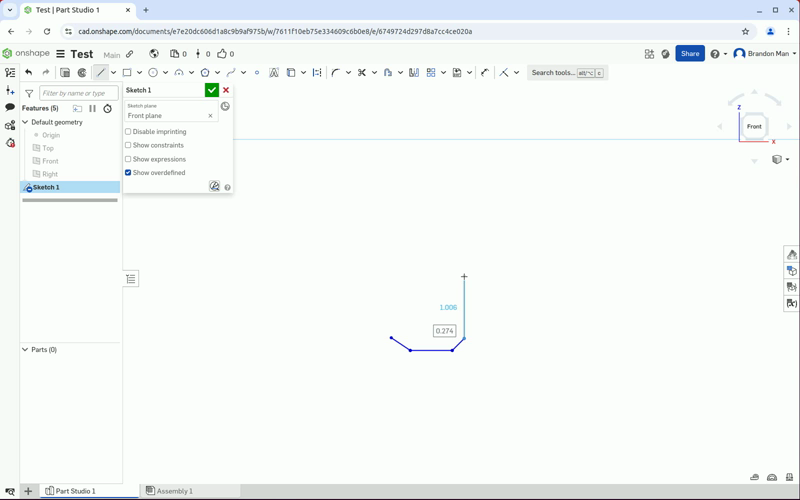
scroll(-6)
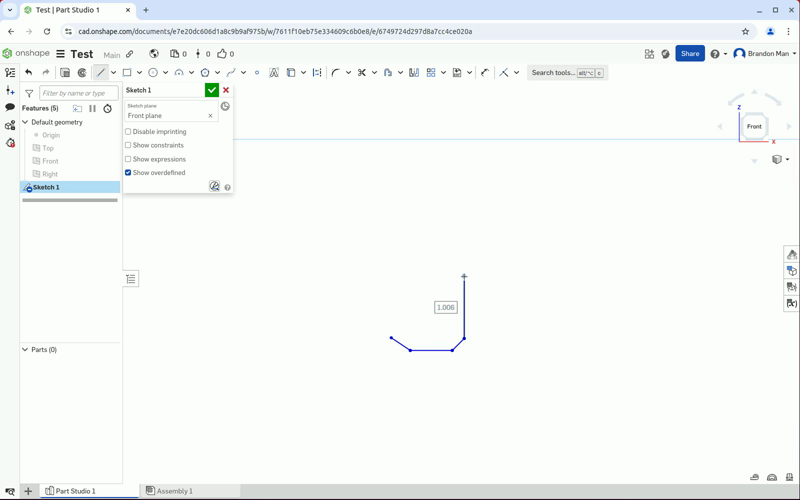
scroll(-6)
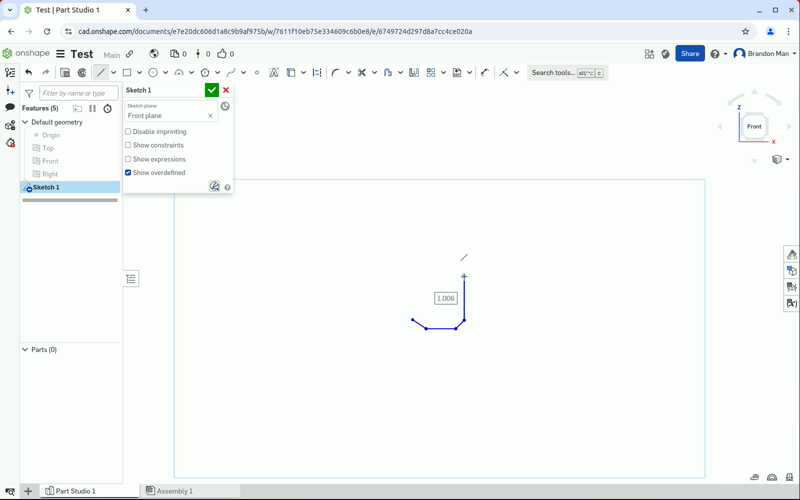
scroll(-6)
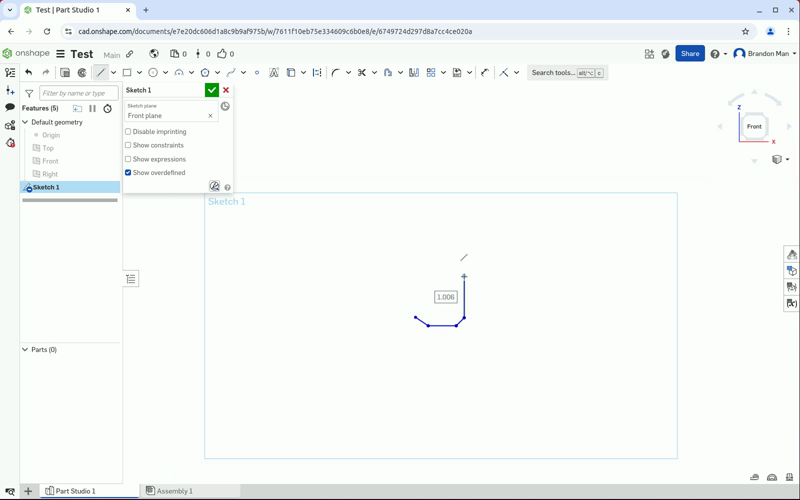
scroll(-6)
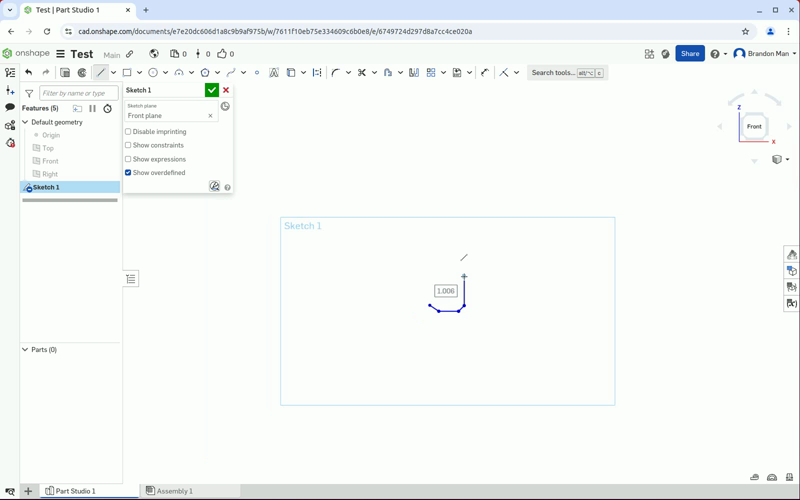
scroll(-6)
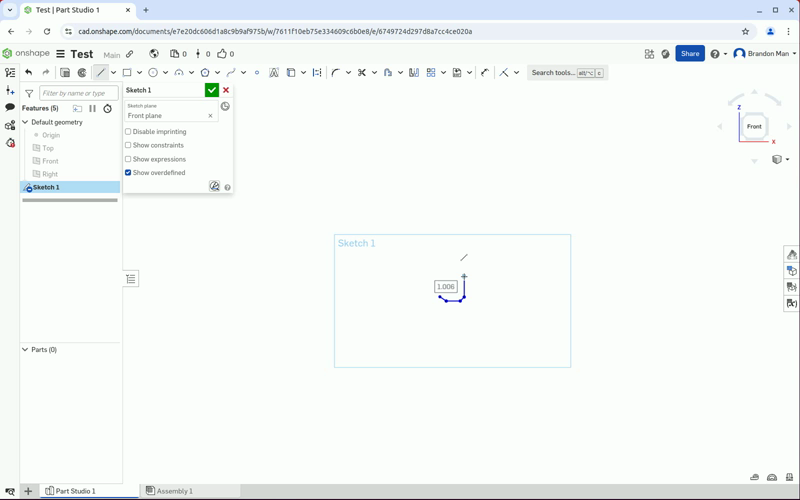
scroll(-6)
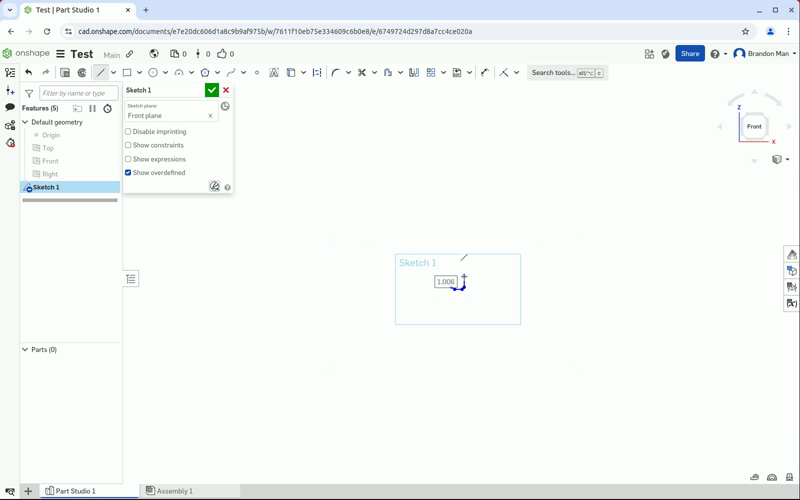
scroll(-6)
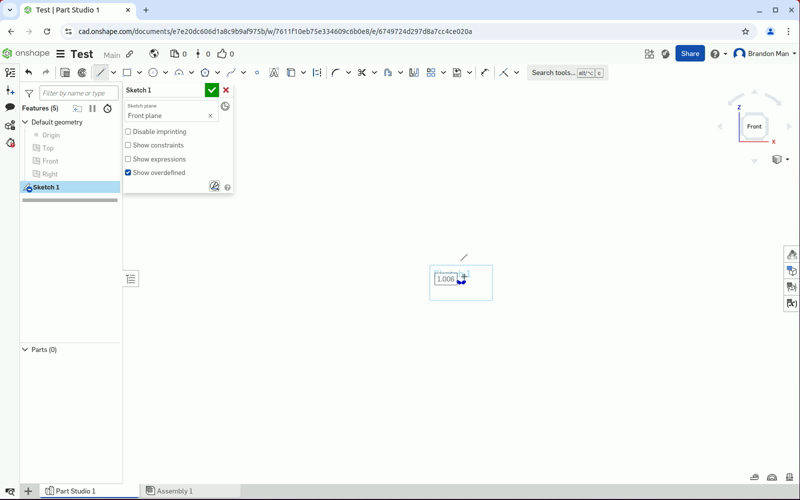
key_up(shift)
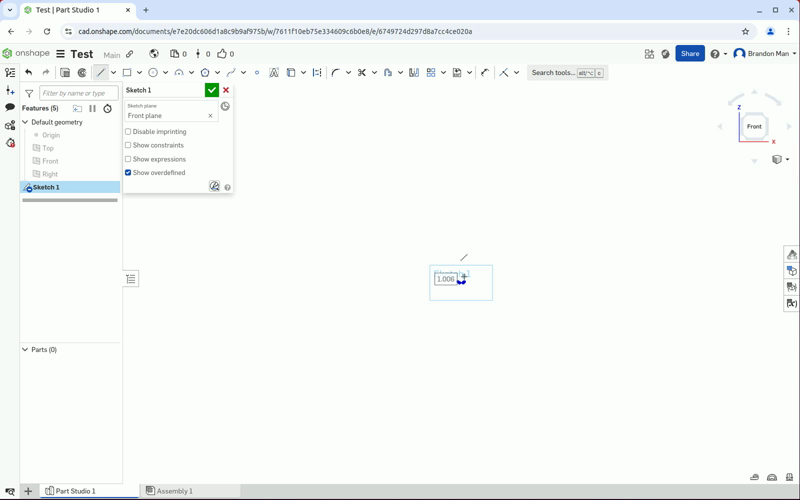
key_down(shift)
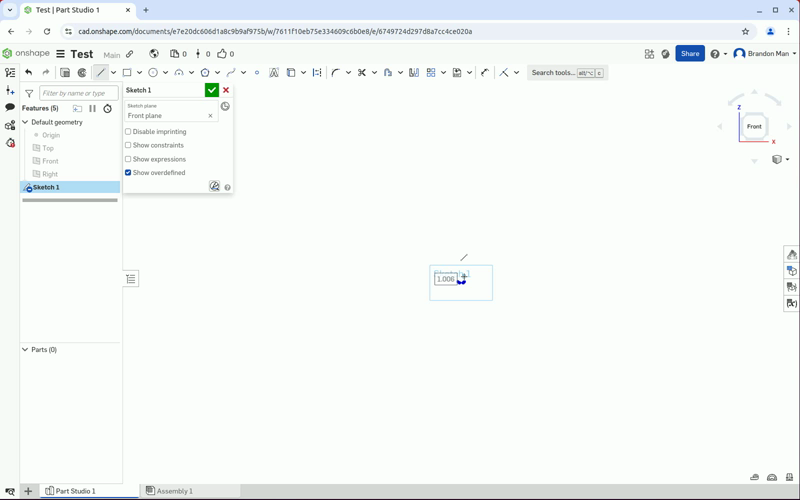
mouse_move(494, 276)
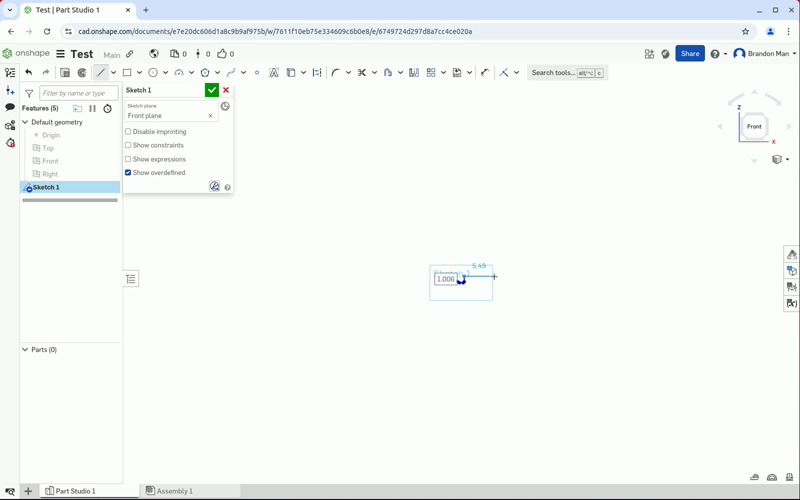
mouse_move(458, 276)
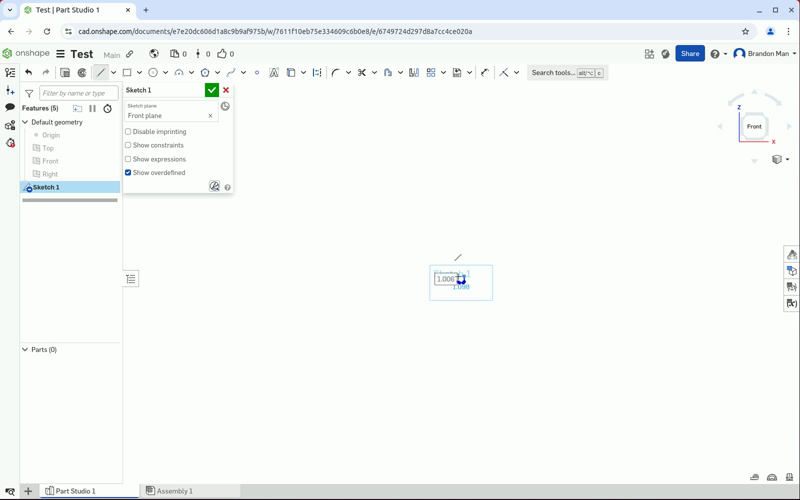
scroll(6)
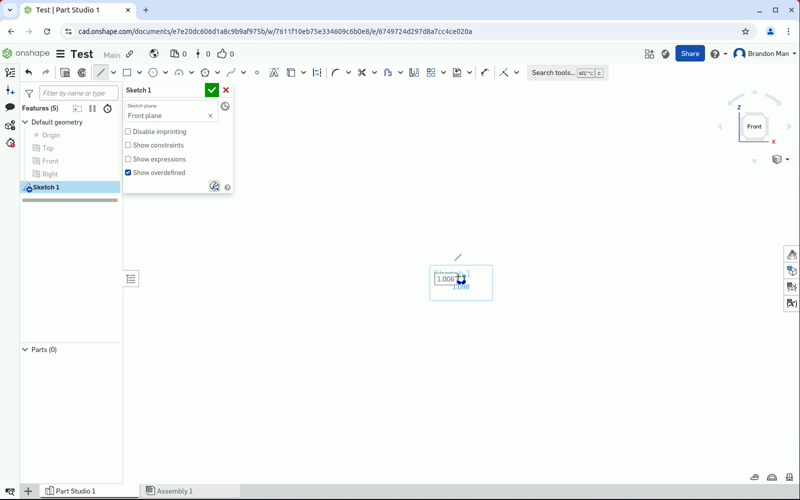
scroll(6)
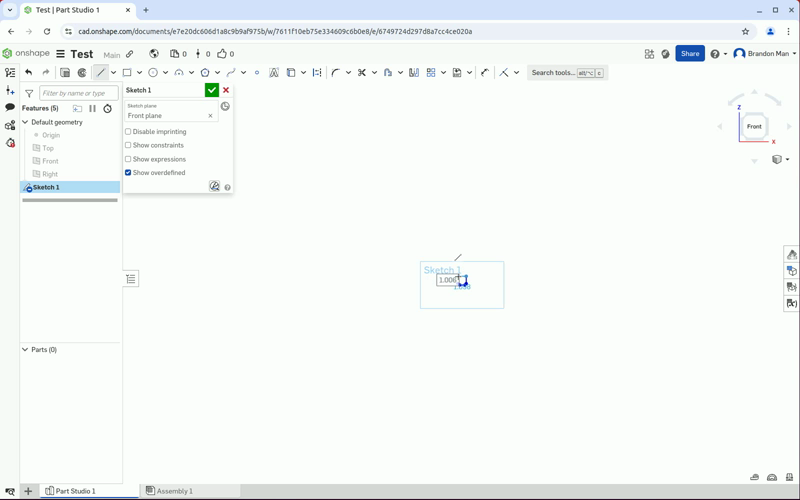
scroll(6)
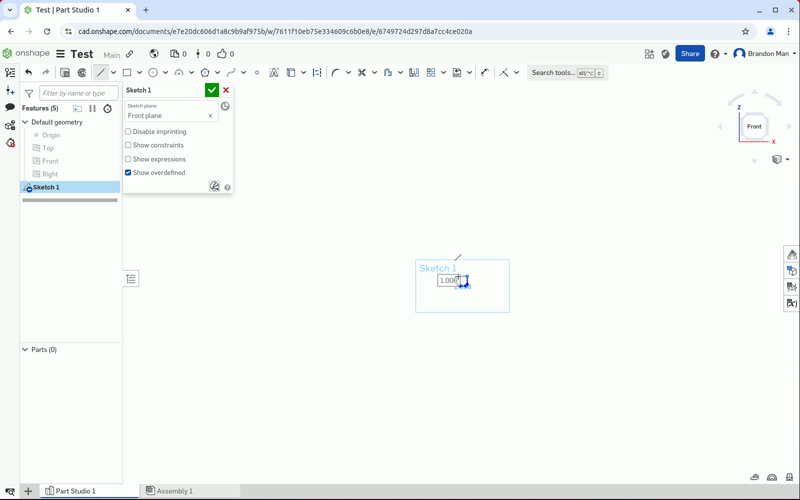
scroll(6)
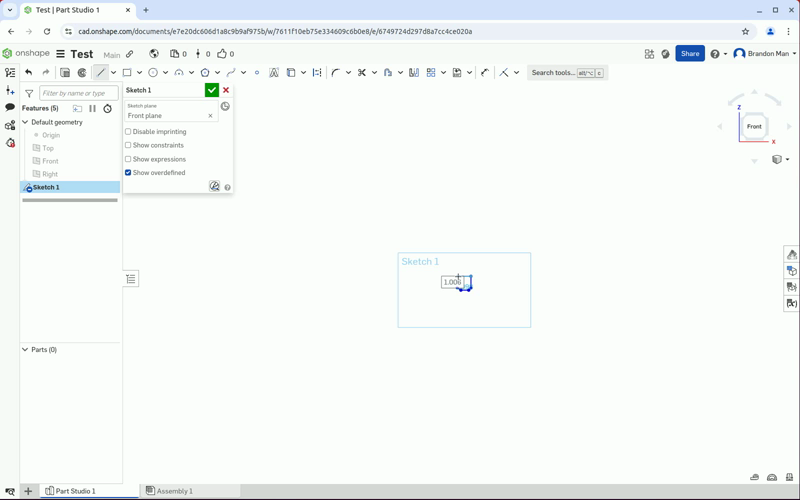
scroll(6)
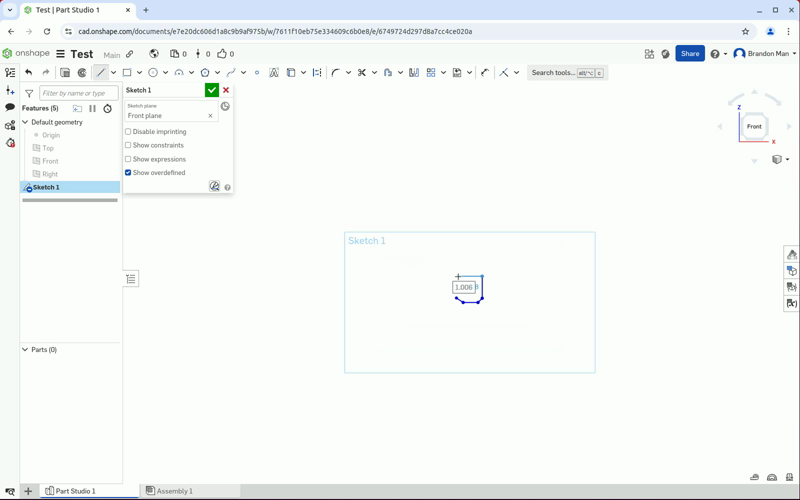
scroll(6)
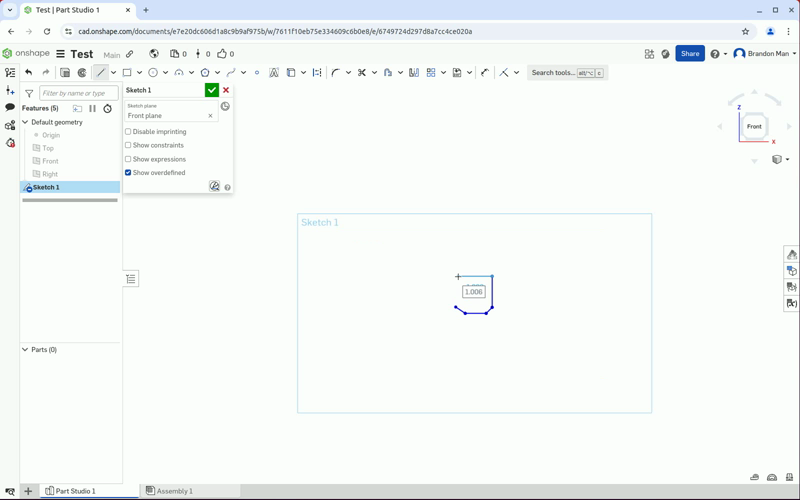
scroll(6)
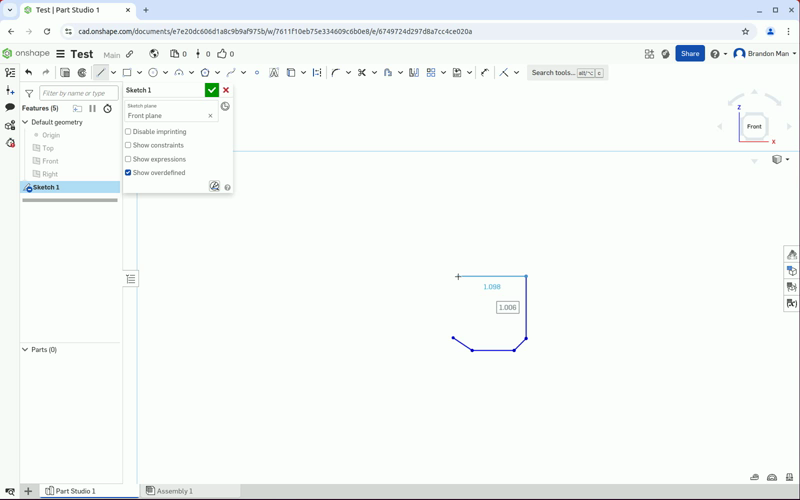
click(458, 276)
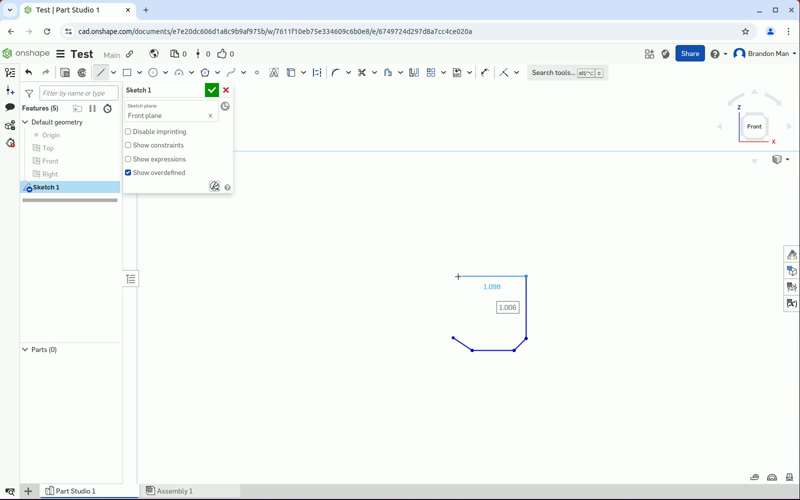
scroll(-6)
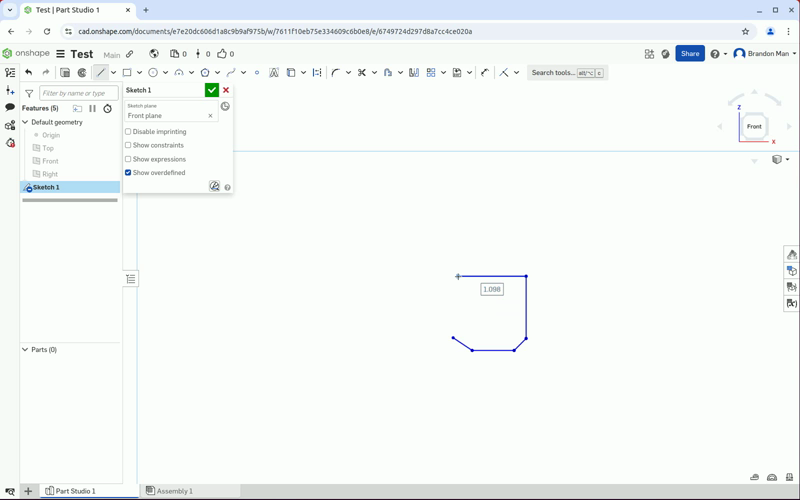
scroll(-6)
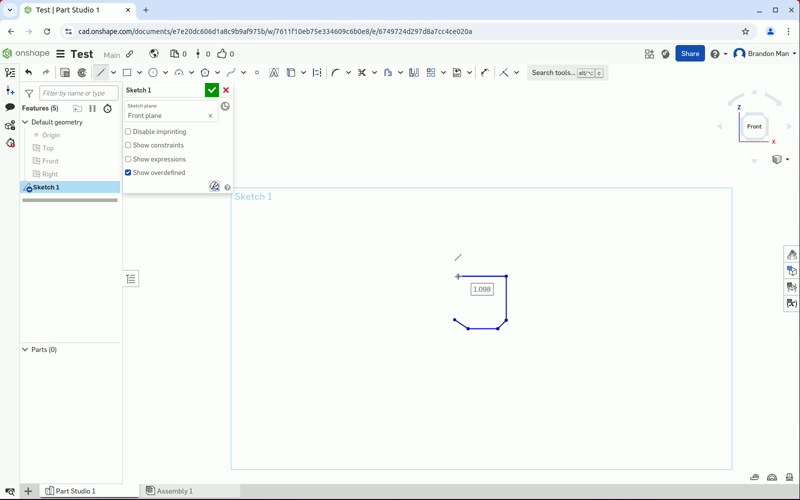
scroll(-6)
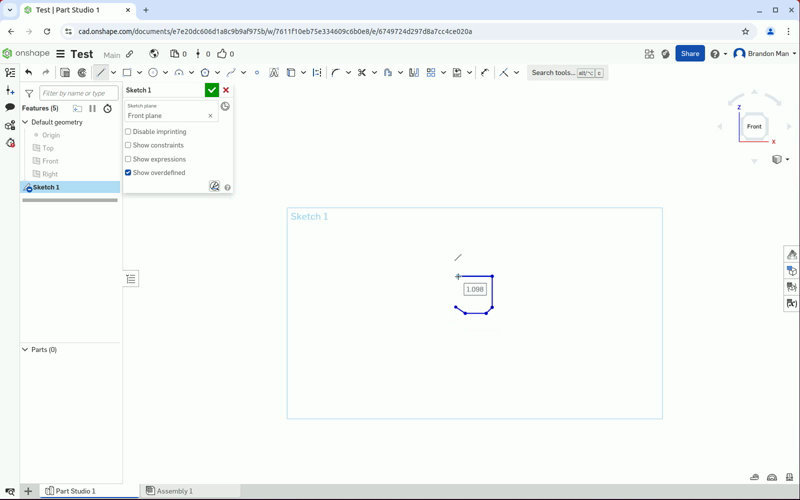
scroll(-6)
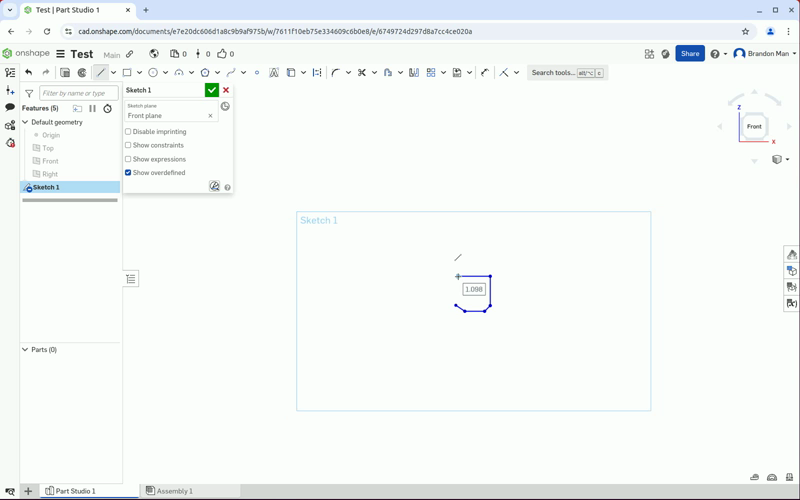
scroll(-6)
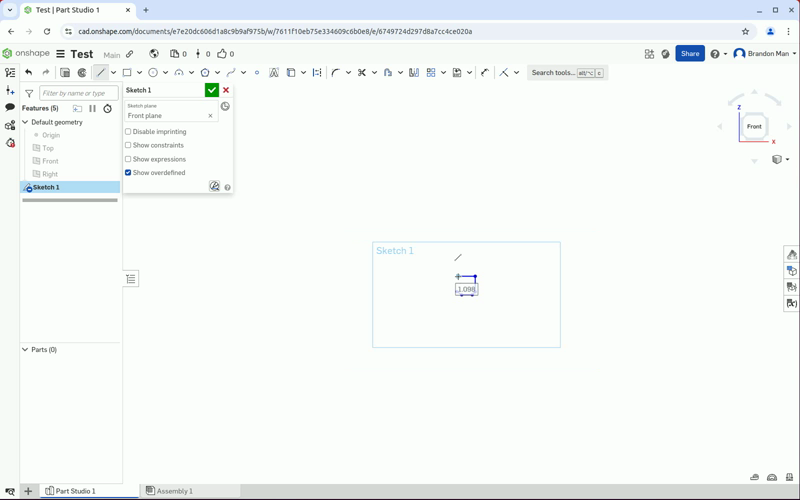
scroll(-6)
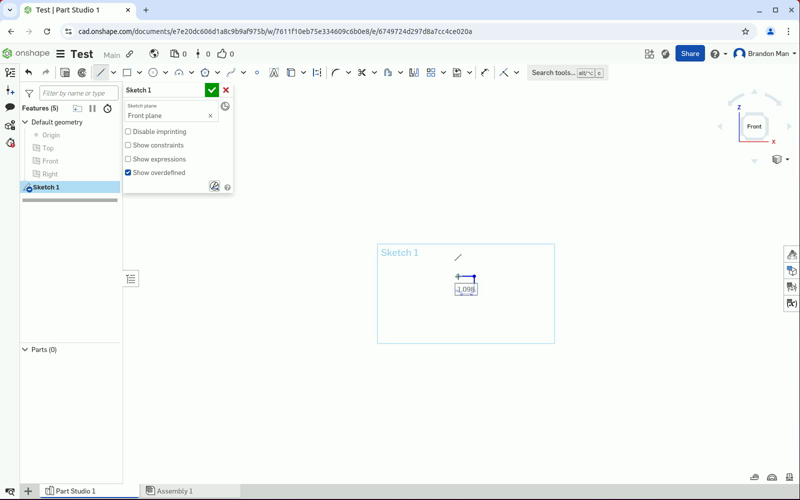
scroll(-6)
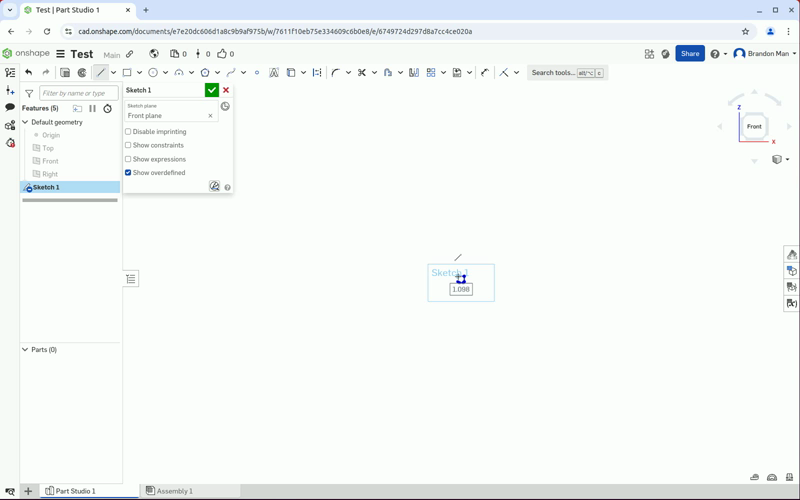
key_up(shift)
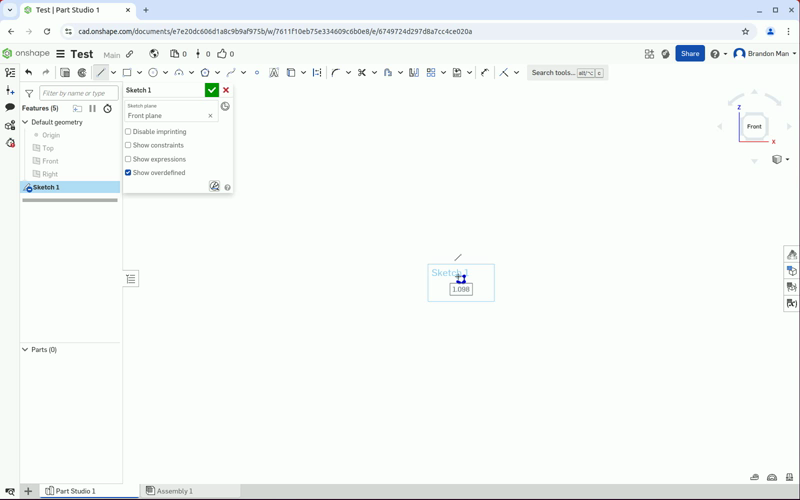
mouse_move(488, 276)
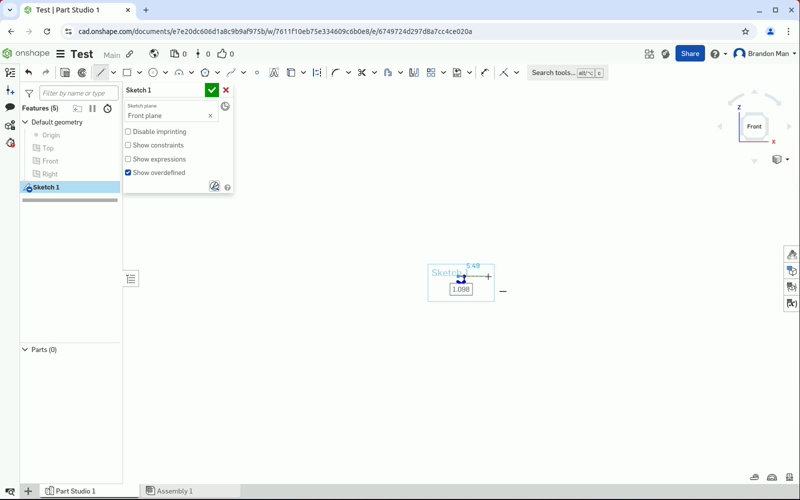
key_down(shift)
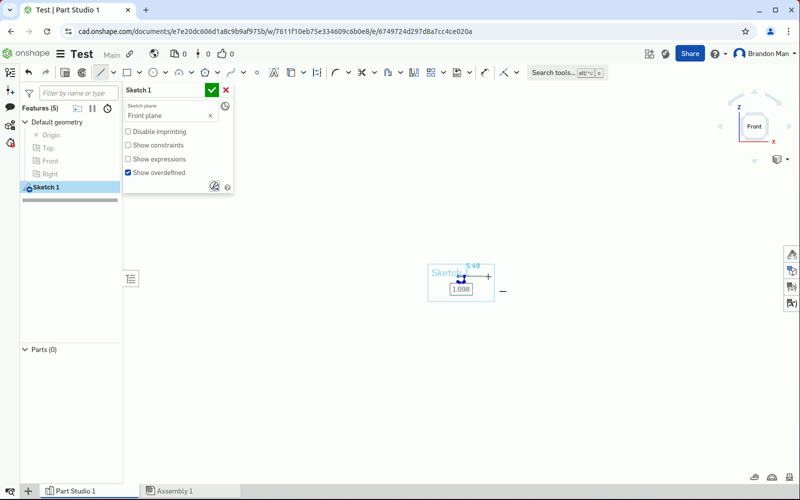
mouse_move(458, 281)
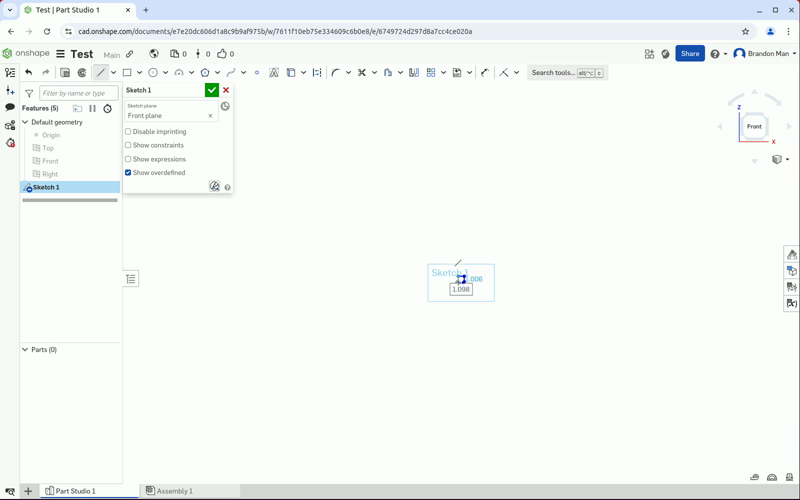
scroll(6)
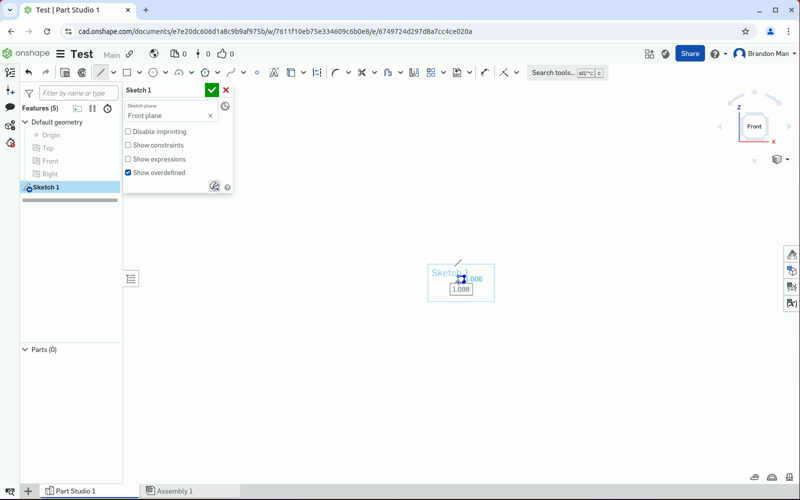
scroll(6)
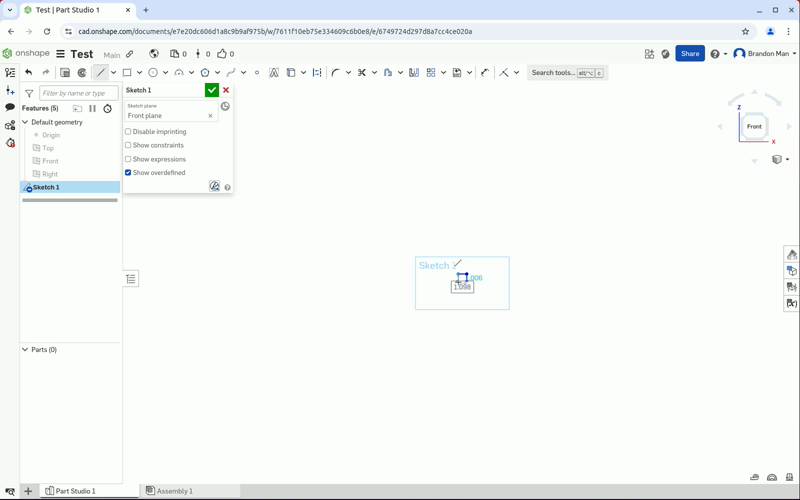
scroll(6)
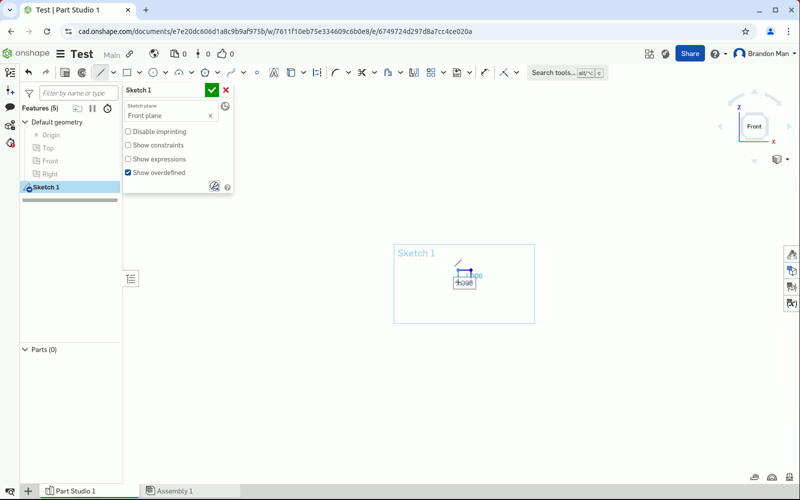
scroll(6)
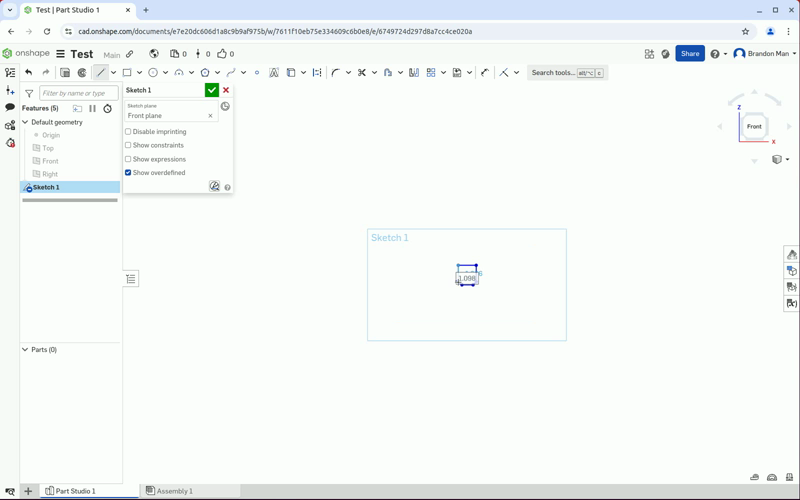
scroll(6)
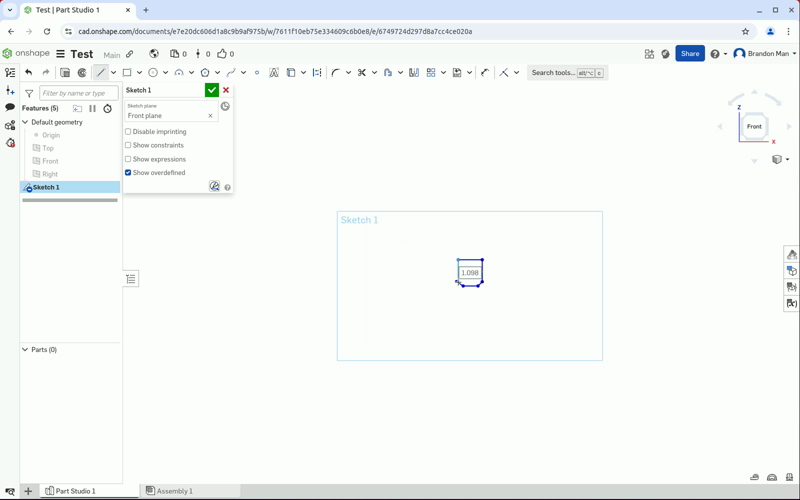
scroll(6)
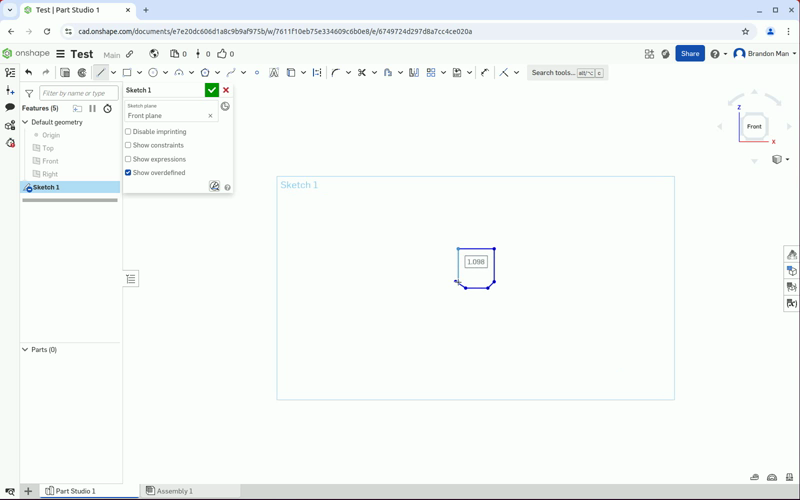
scroll(6)
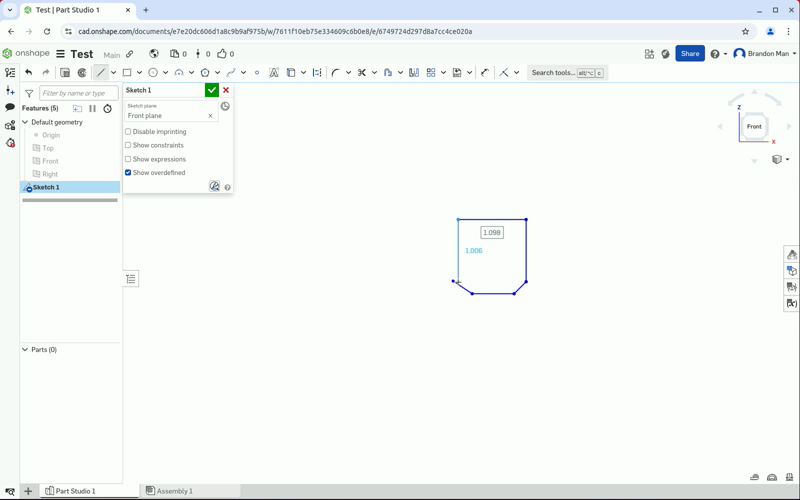
key_up(shift)
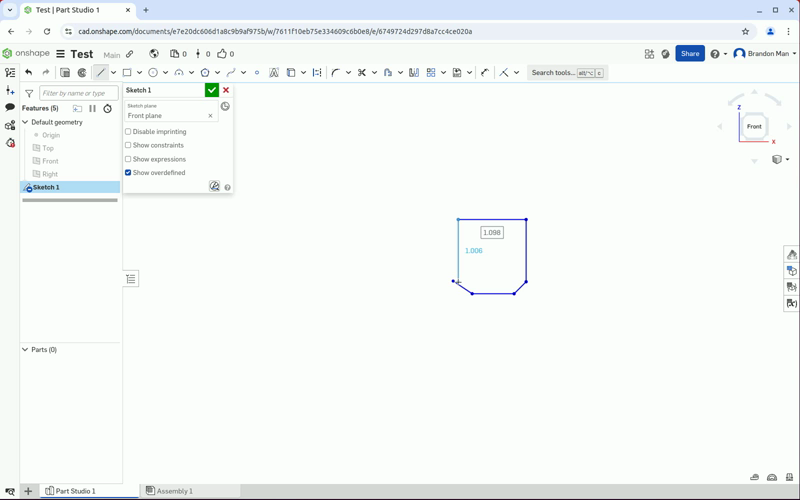
click(458, 281)
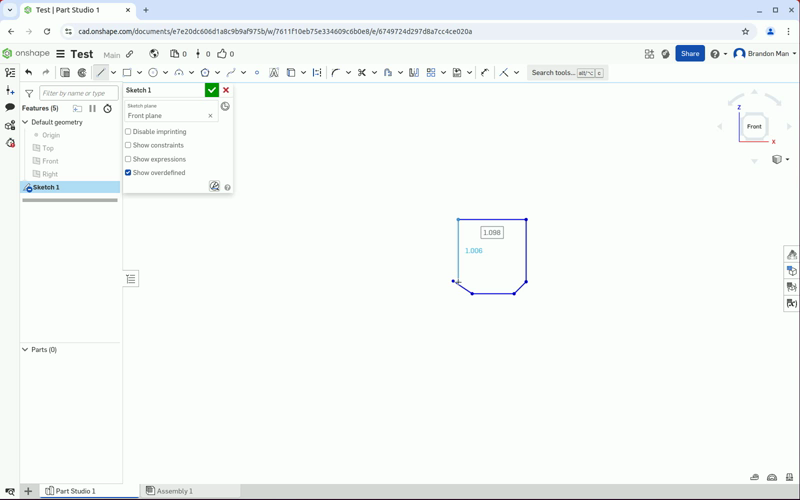
scroll(-6)
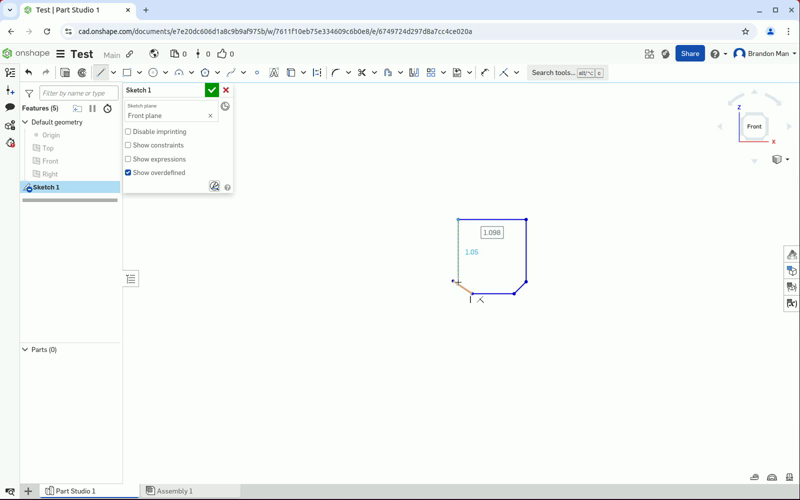
scroll(-6)
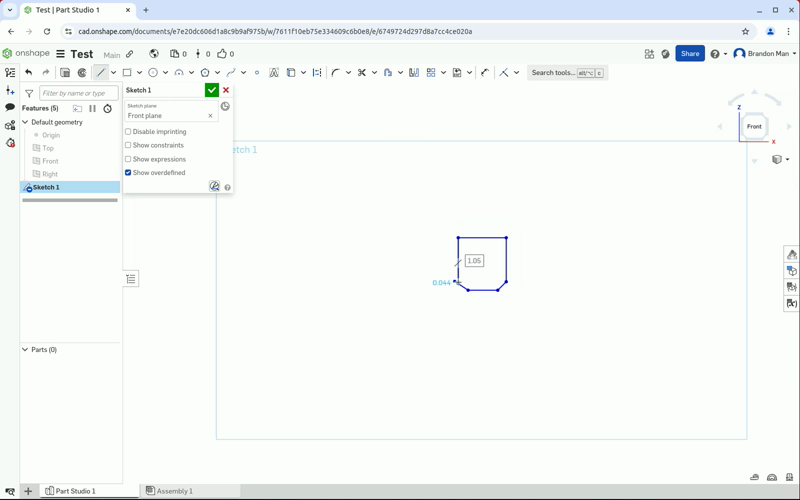
scroll(-6)
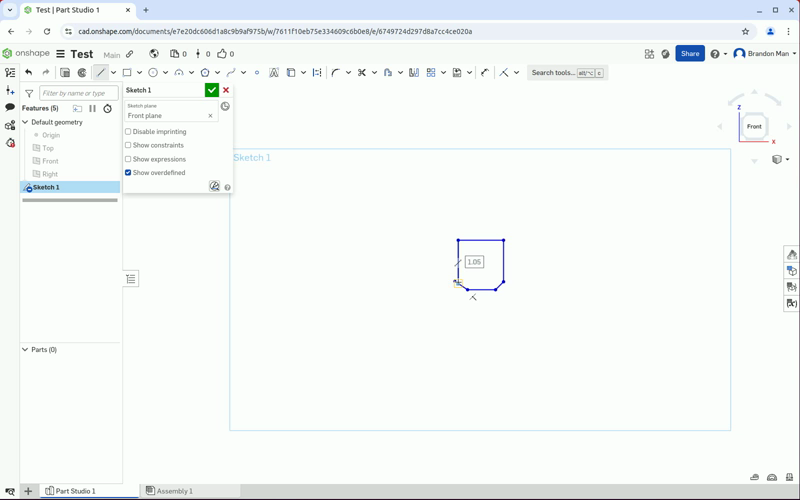
scroll(-6)
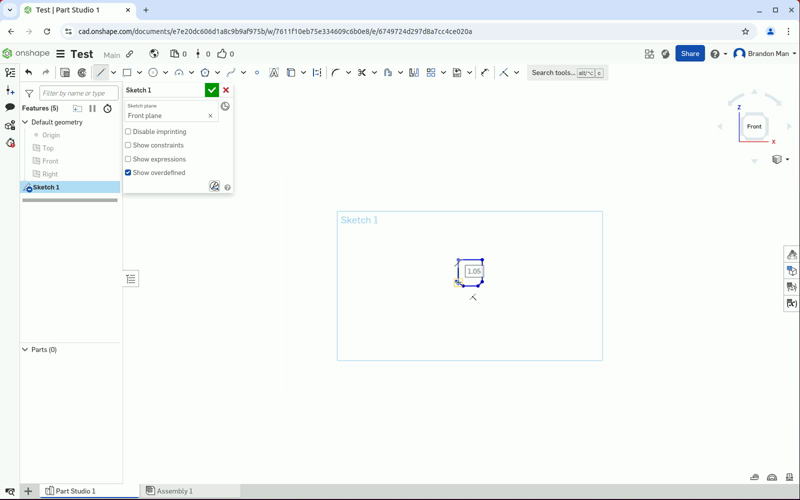
scroll(-6)
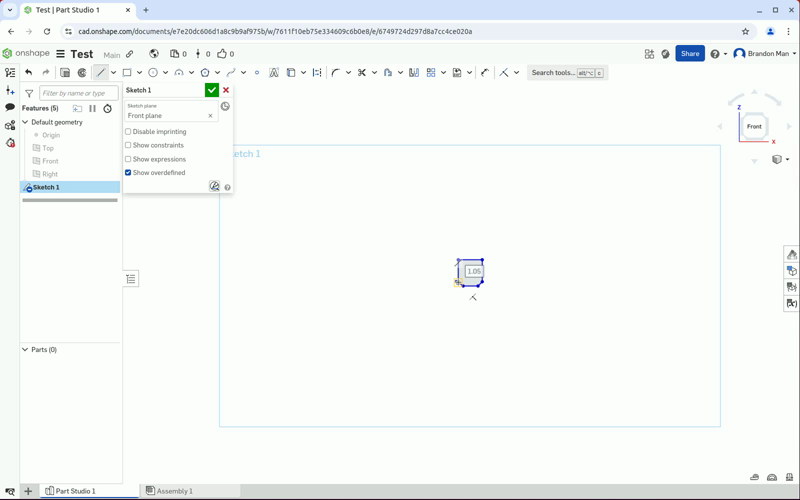
scroll(-6)
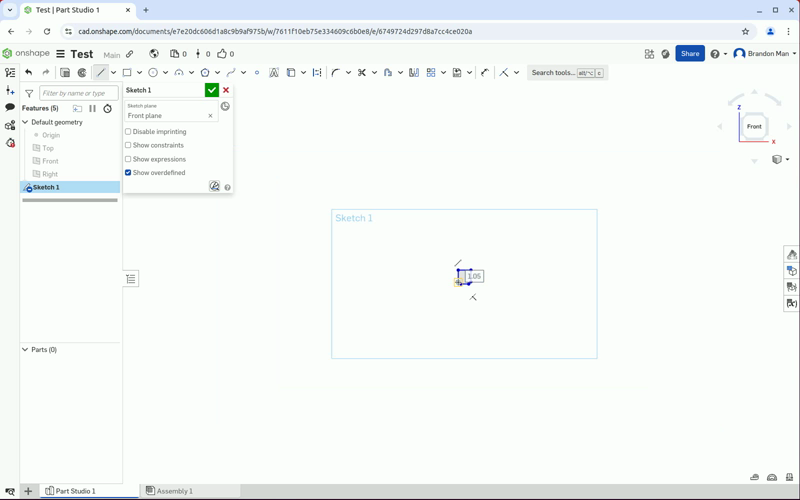
scroll(-6)
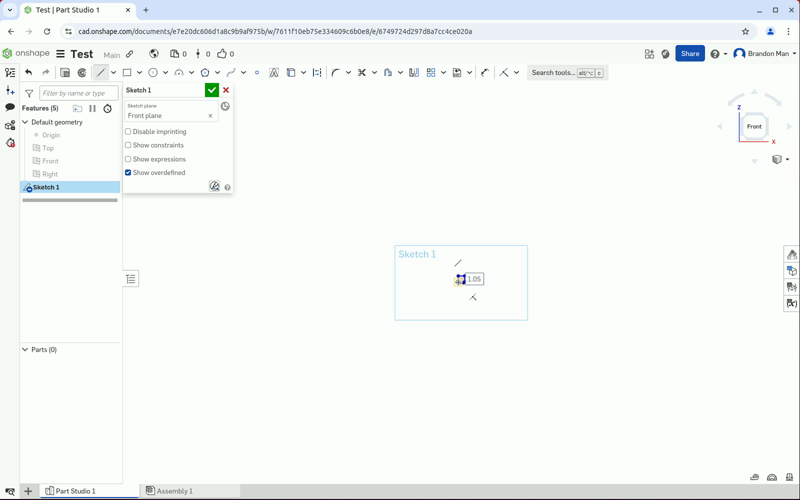
key(esc)
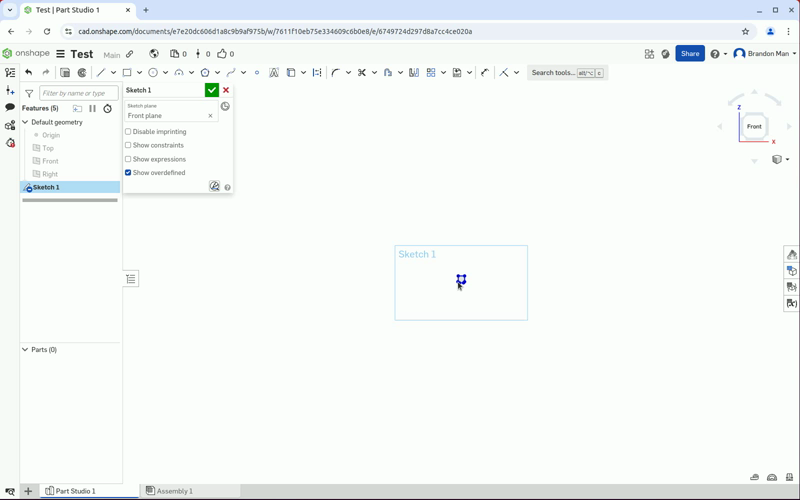
mouse_move(458, 276)
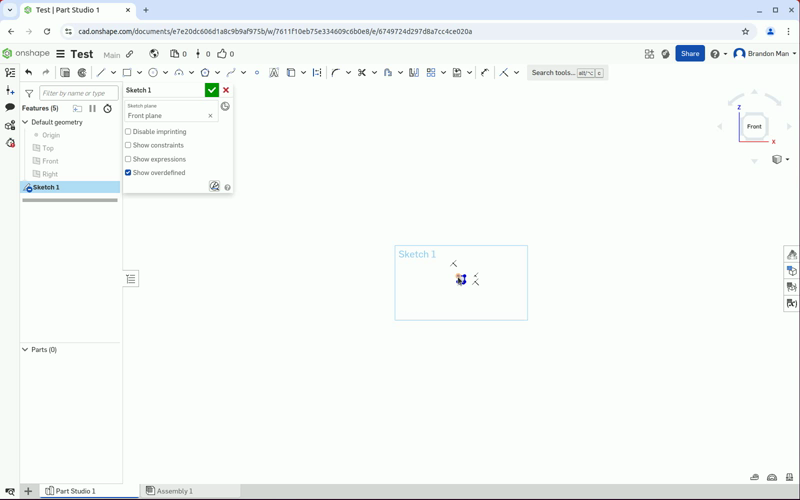
scroll(6)
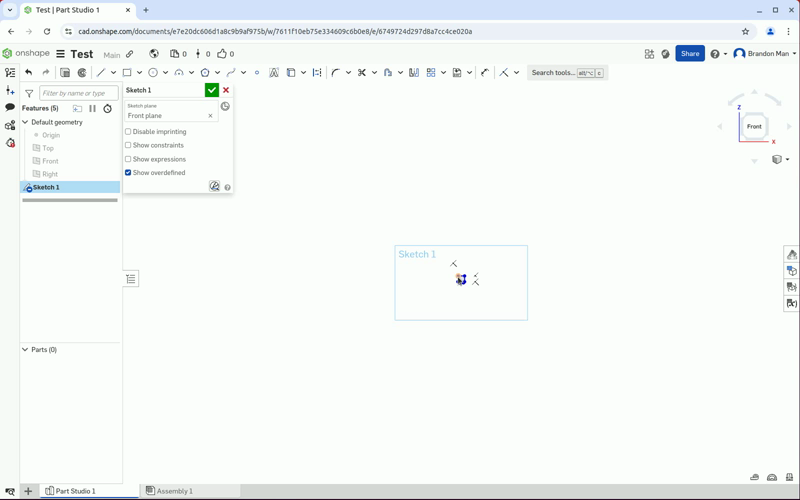
scroll(6)
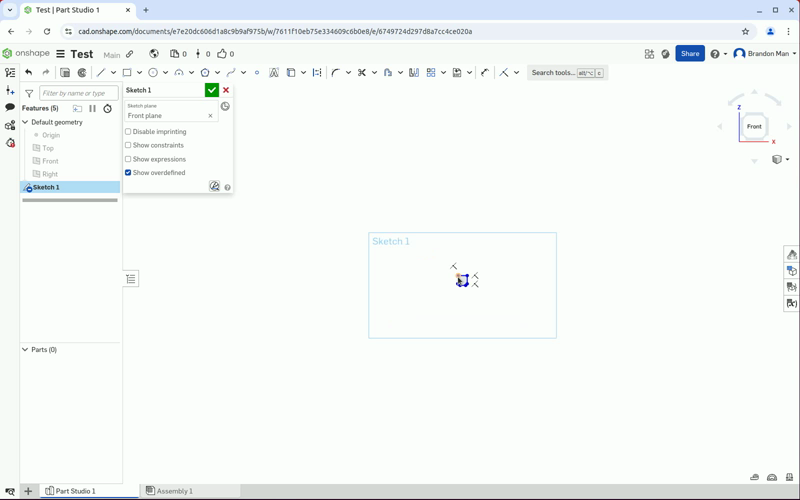
scroll(6)
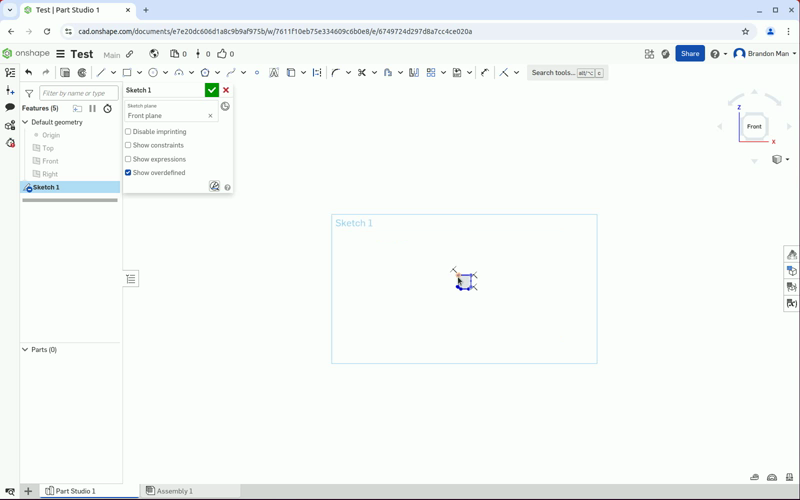
scroll(6)
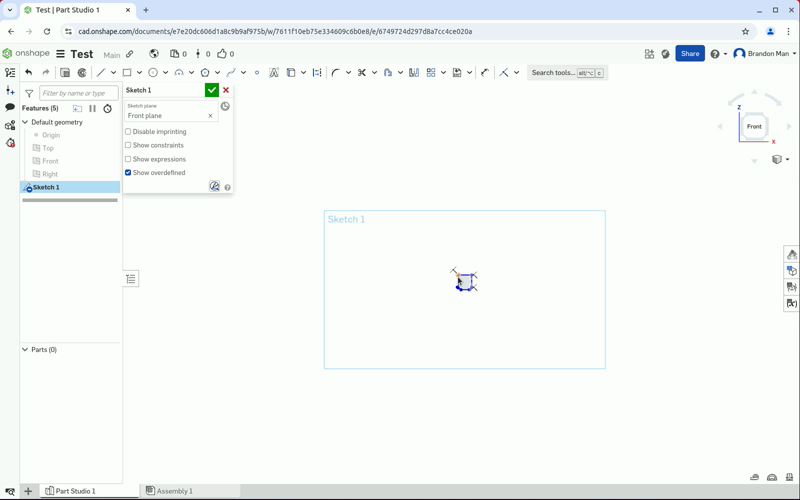
scroll(6)
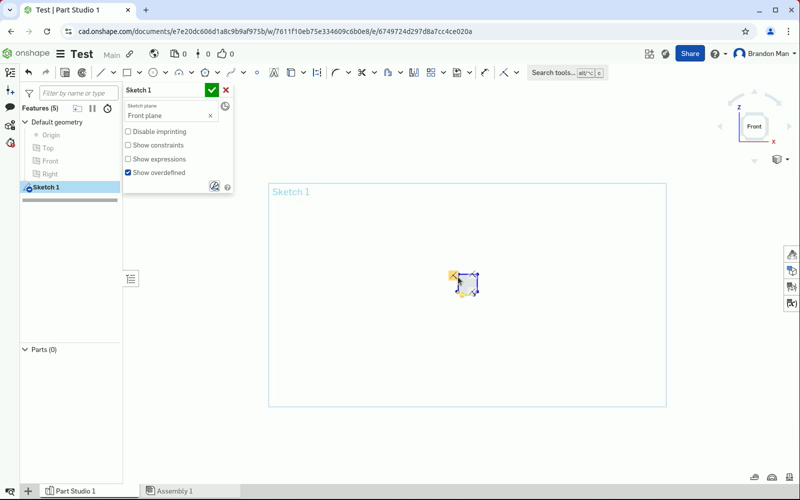
scroll(6)
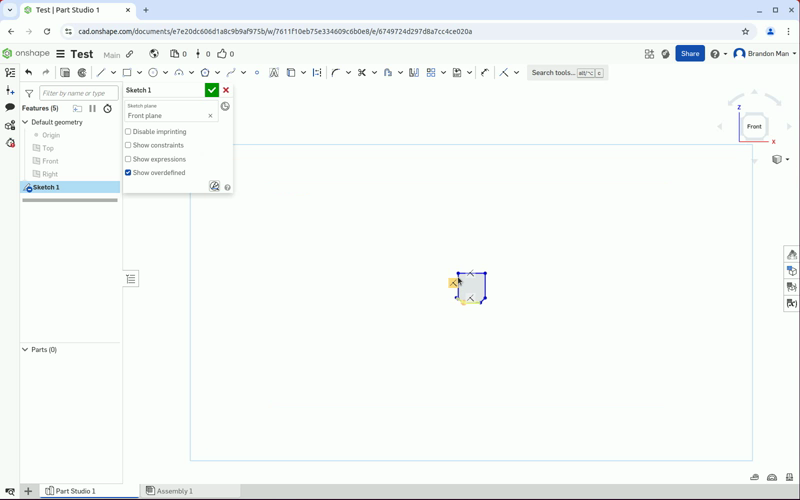
scroll(6)
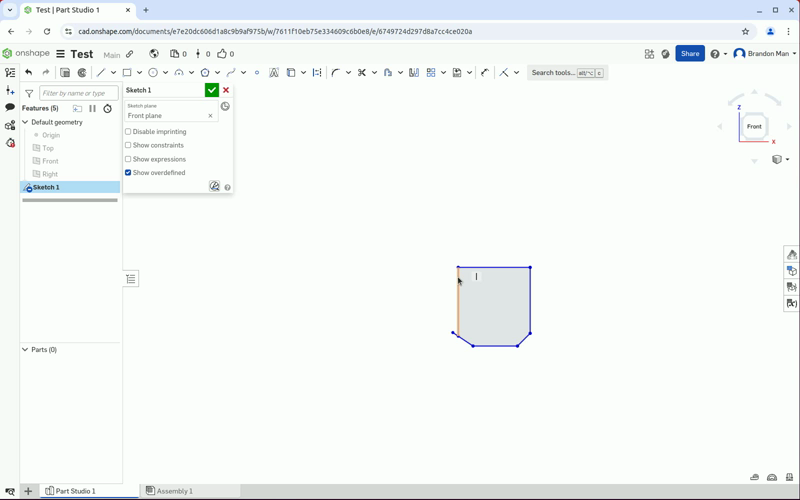
click(458, 276)
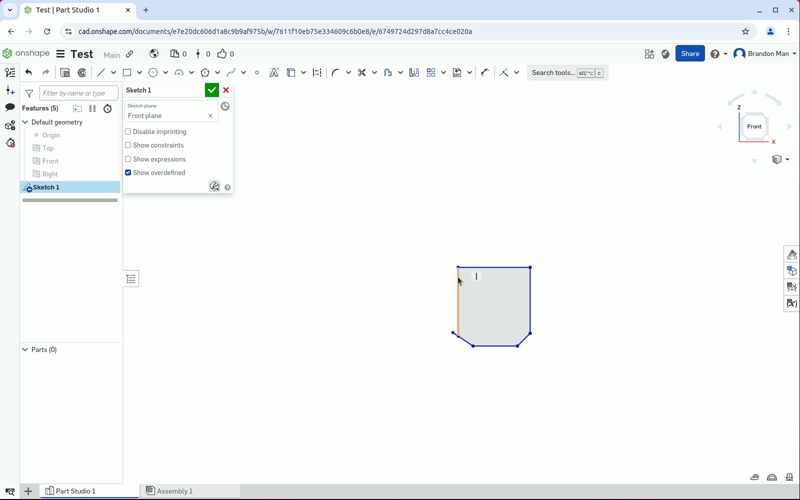
scroll(-6)
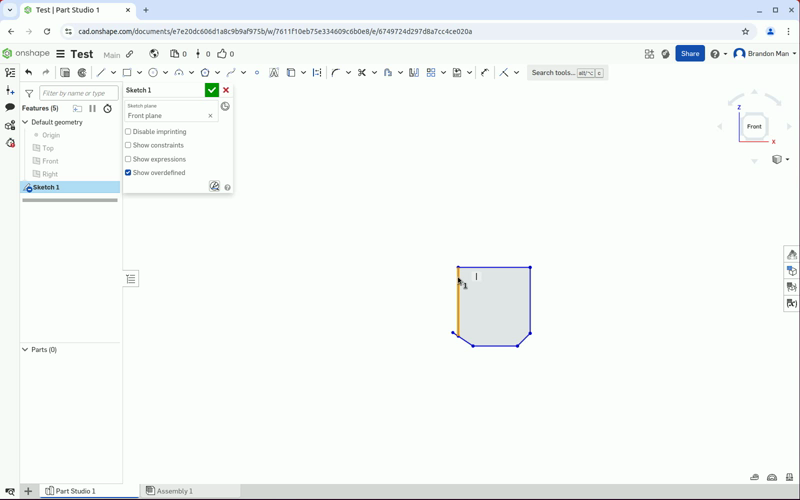
scroll(-6)
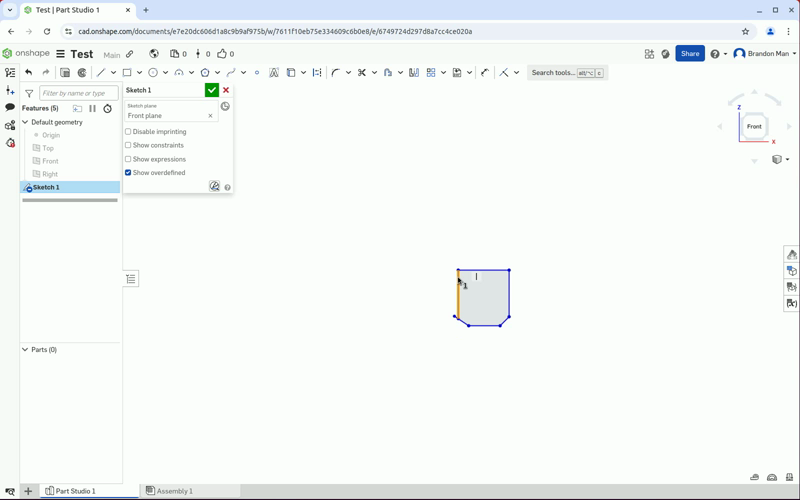
scroll(-6)
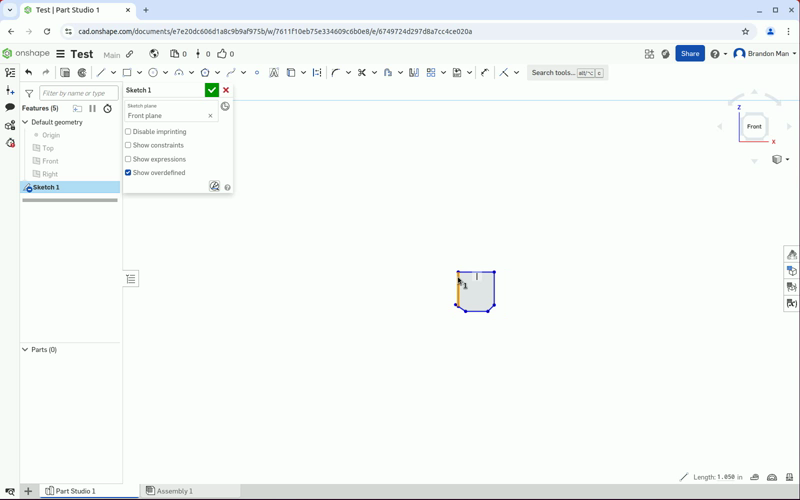
scroll(-6)
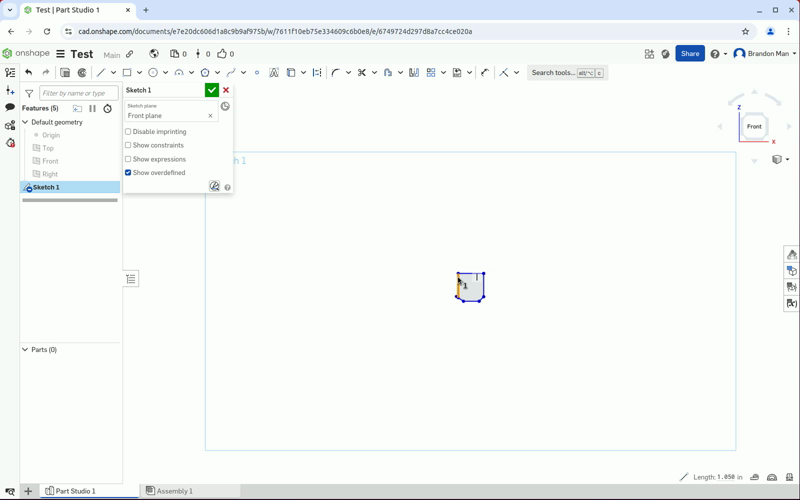
scroll(-6)
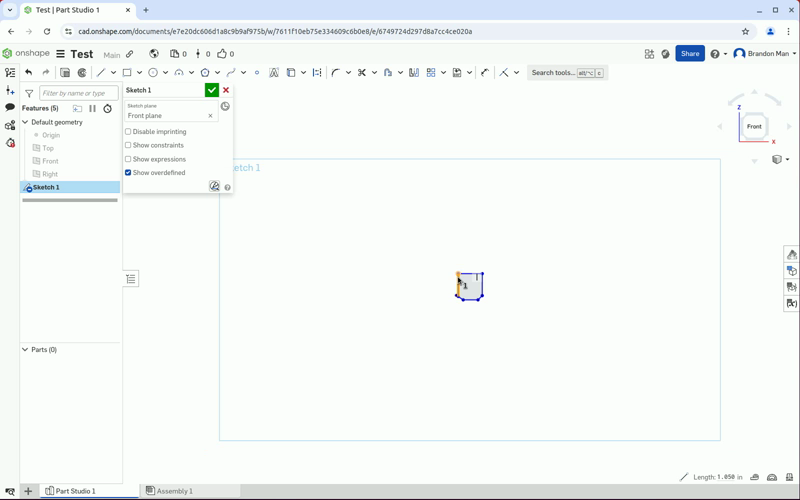
scroll(-6)
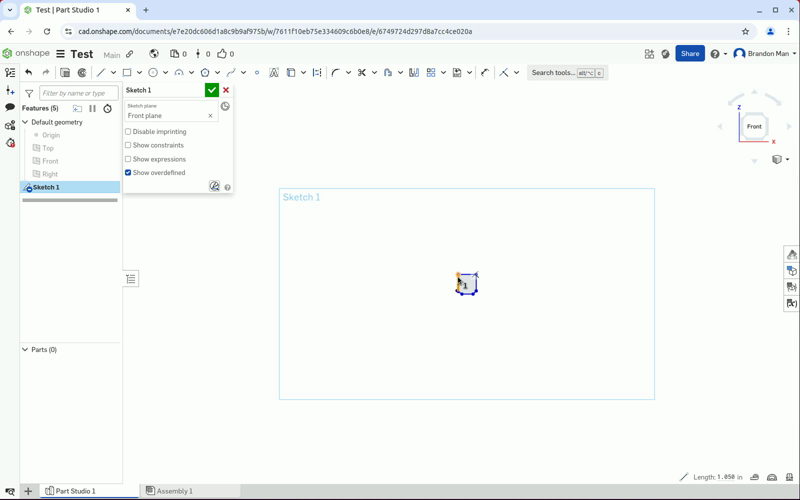
scroll(-6)
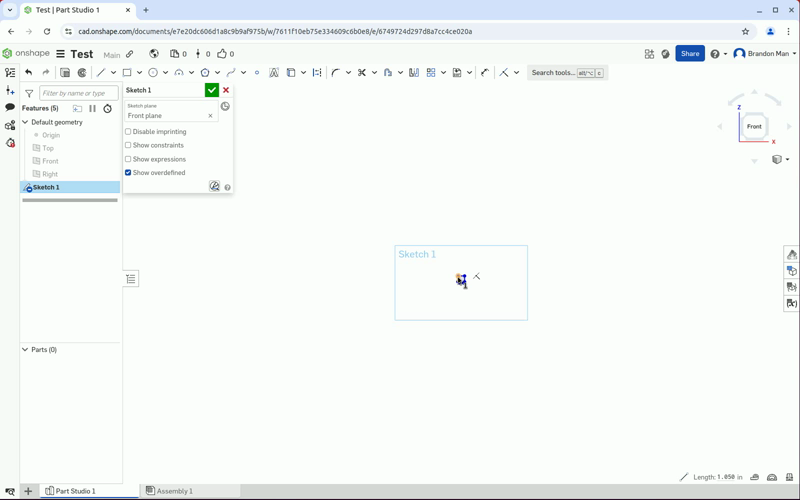
mouse_move(73, 352)
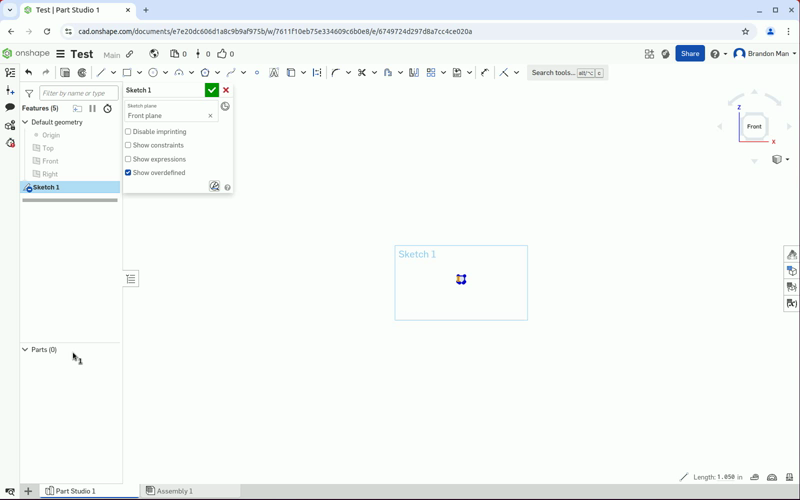
key(shift+y)
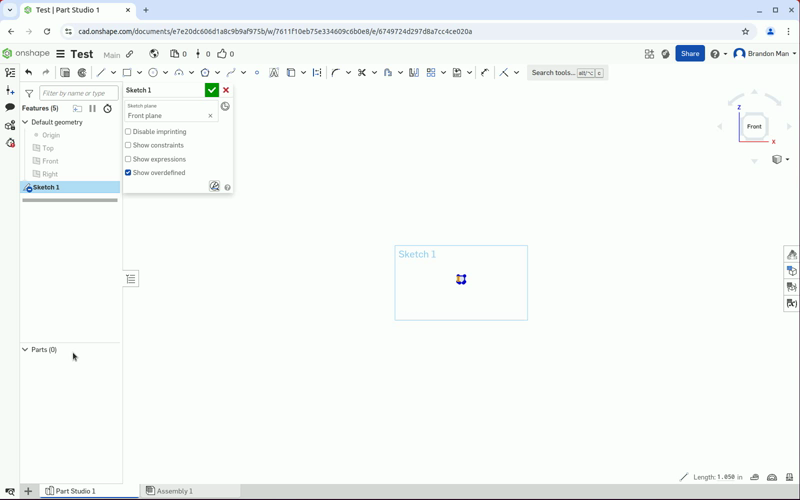
key(shift+e)
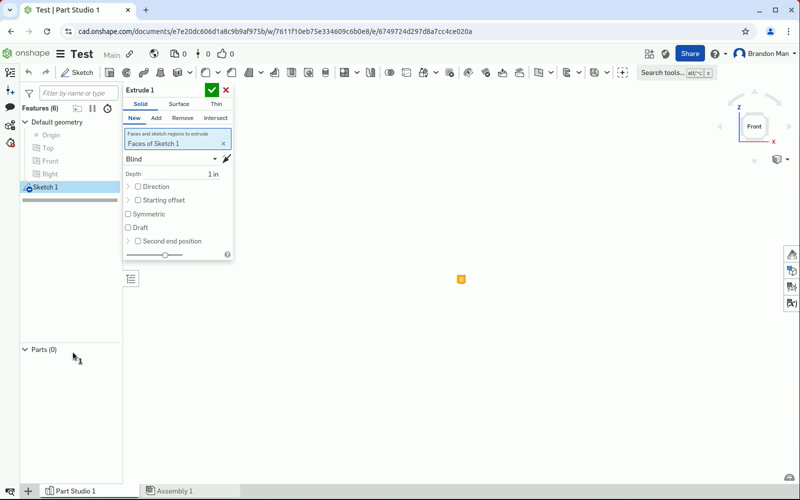
mouse_move(143, 106)
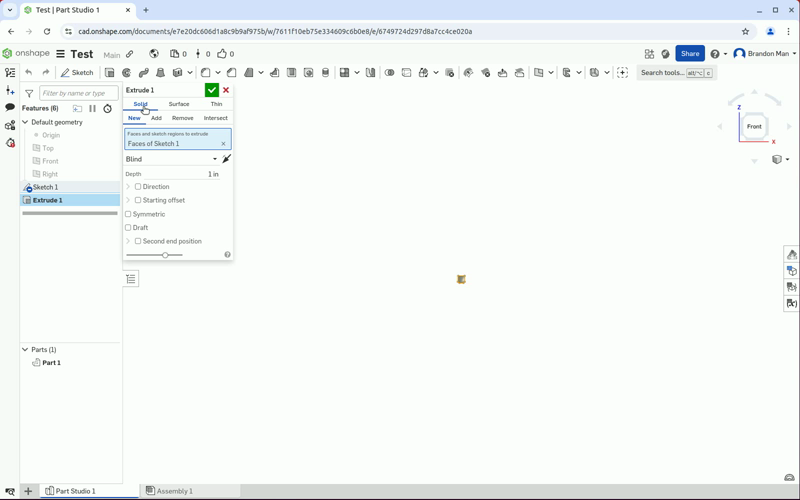
click(143, 106)
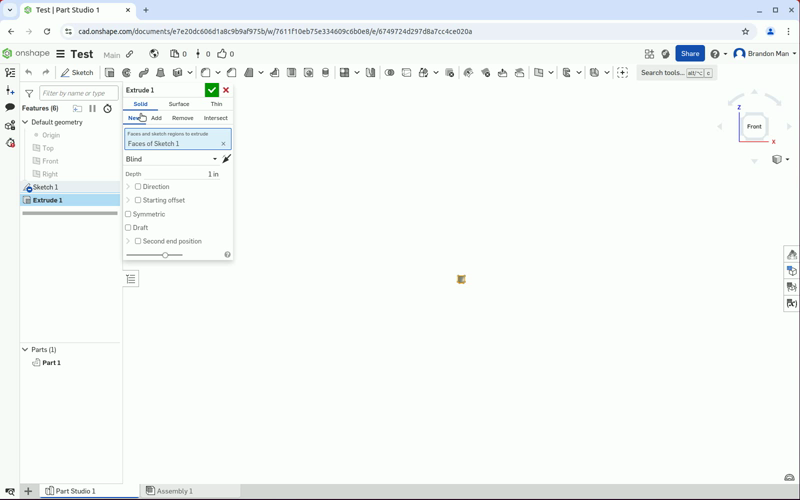
mouse_move(137, 120)
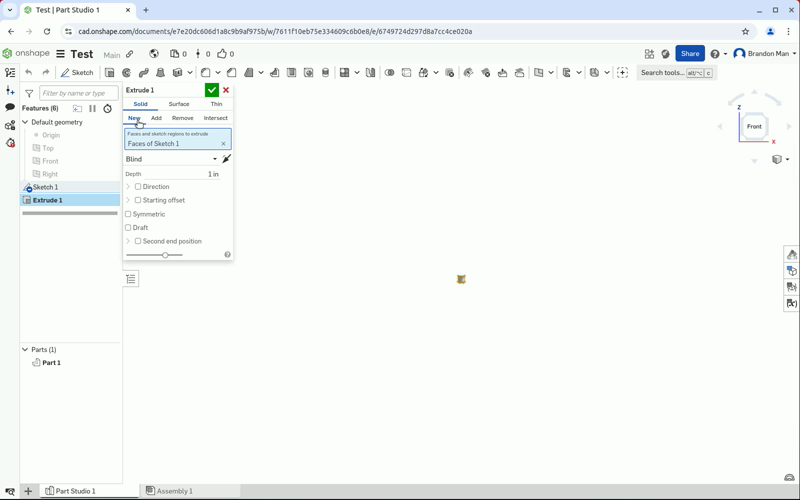
click(137, 120)
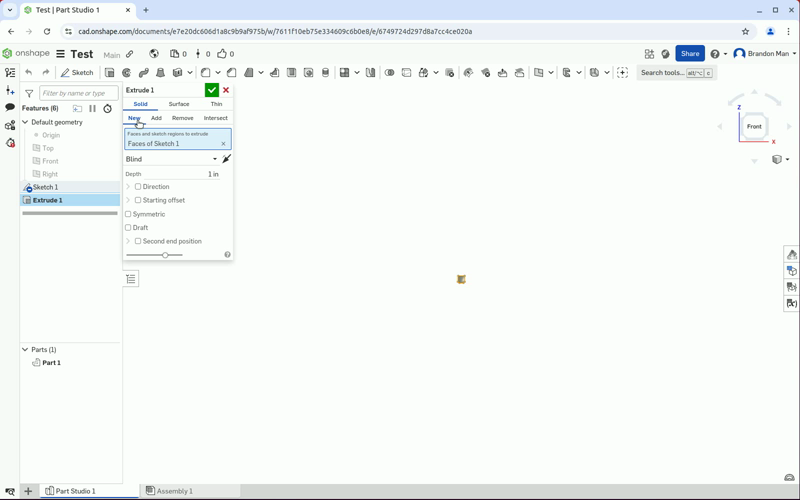
key(tab, 4)
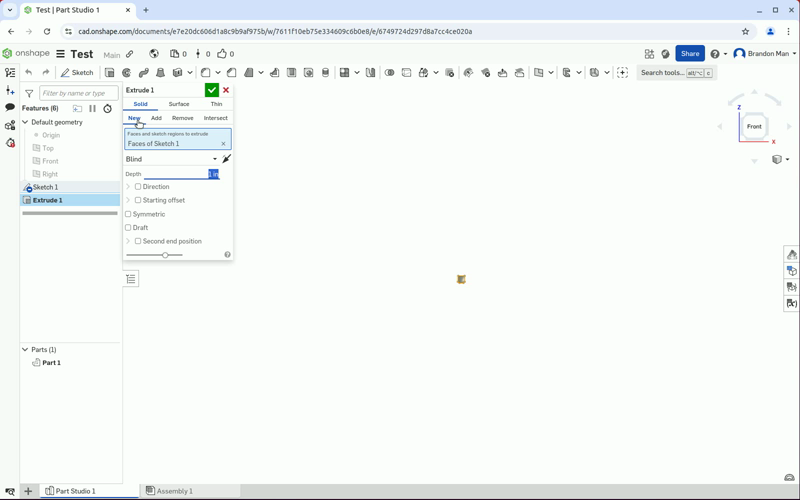
text(-23.108)
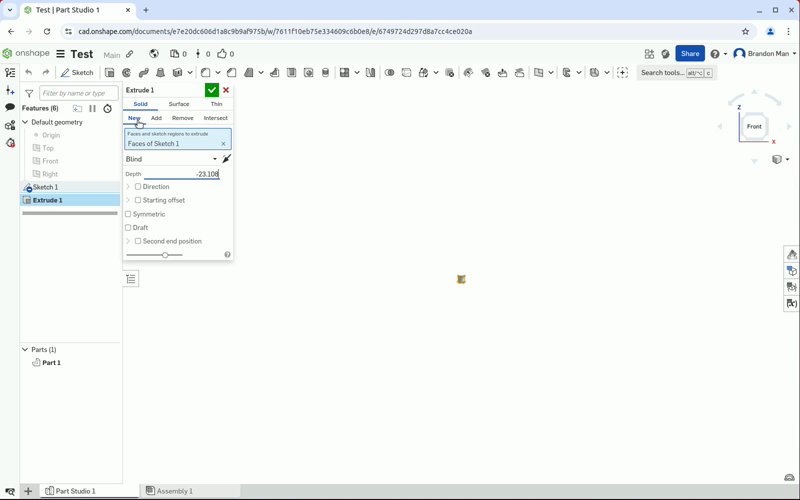
key(enter)
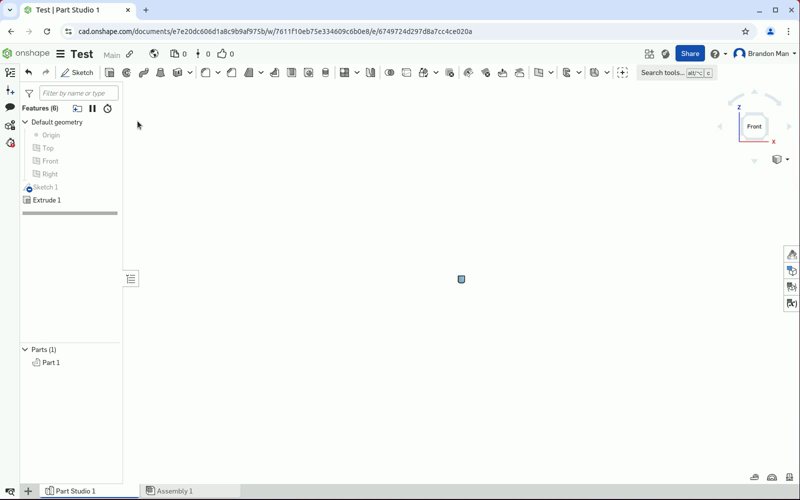
key(shift+h)
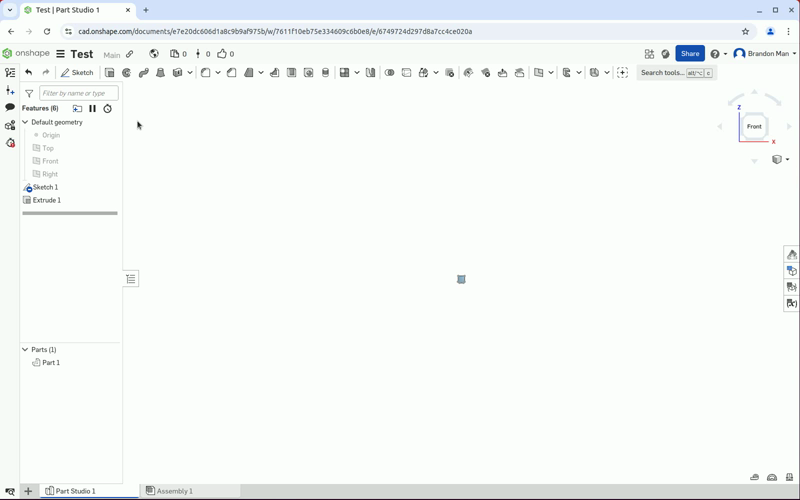
key(shift+h)
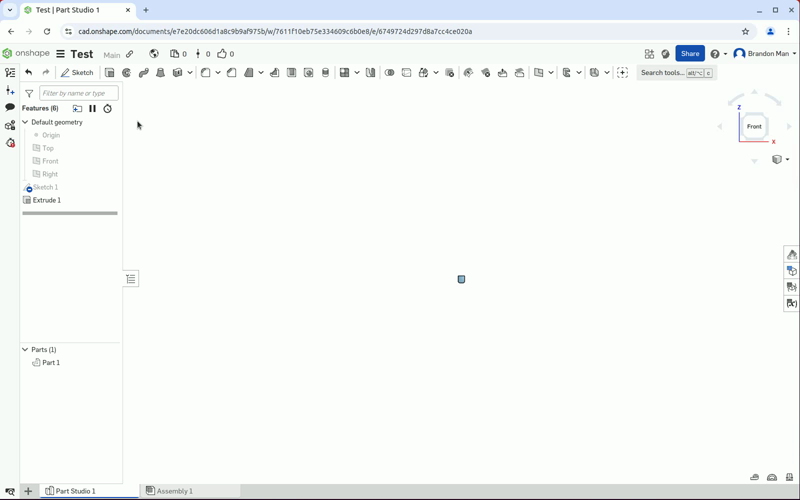
mouse_move(73, 189)
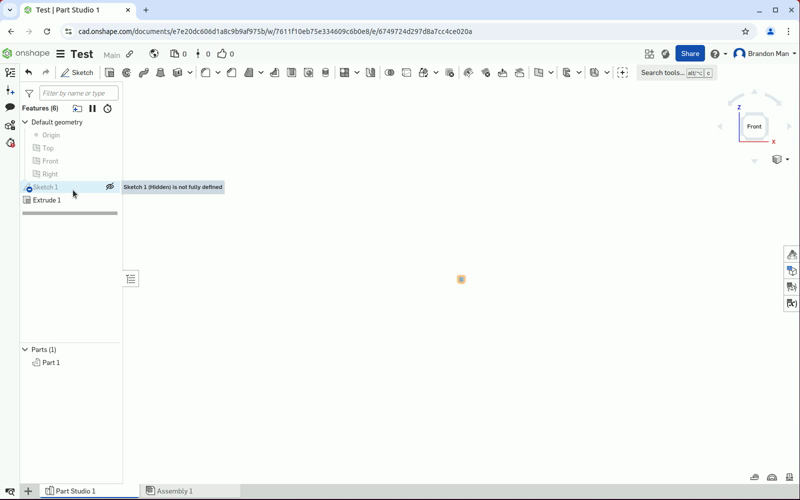
click(73, 189)
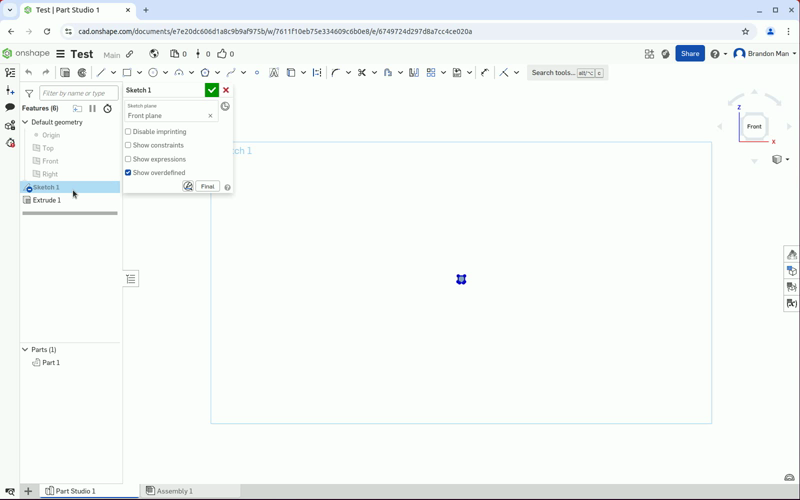
mouse_move(229, 92)
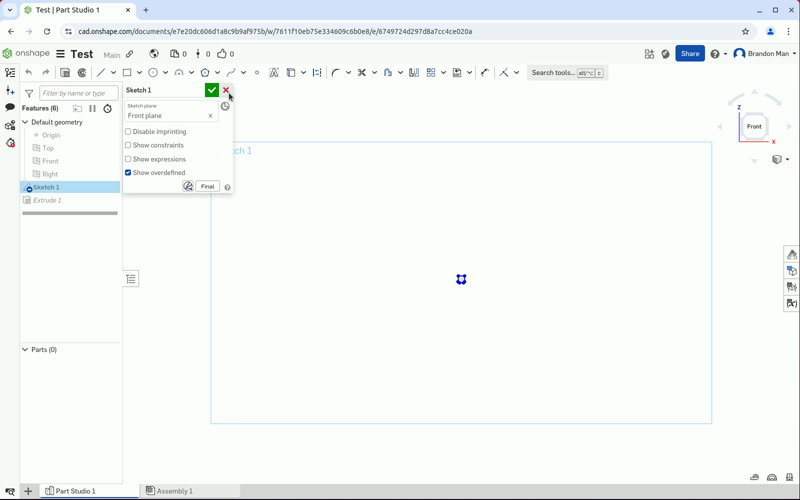
click(229, 92)
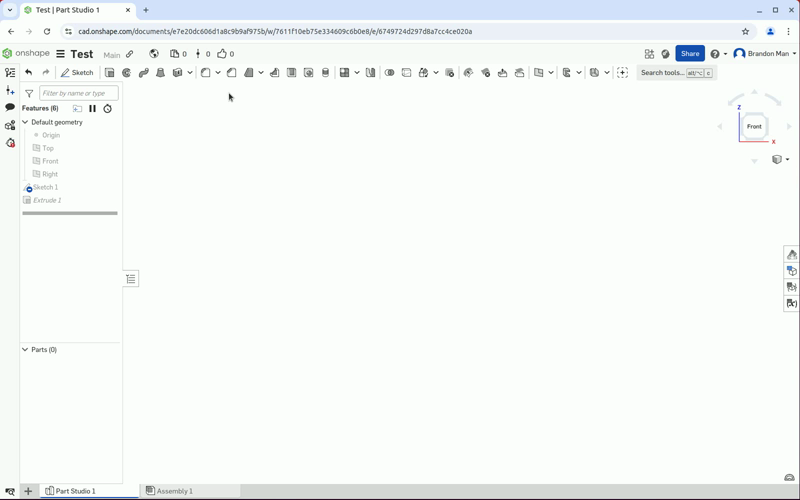
mouse_move(73, 352)
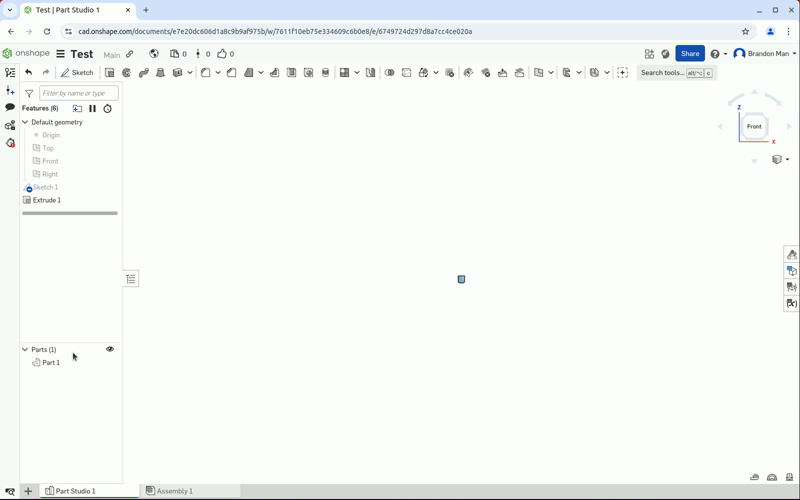
key(y)
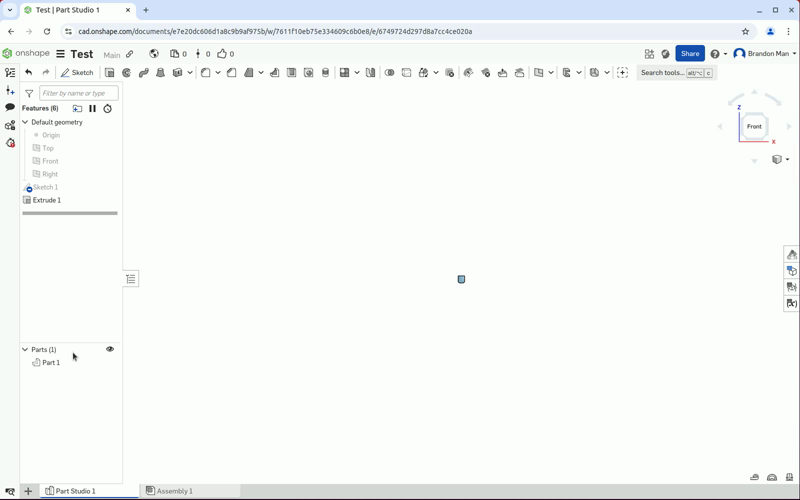
key(shift+p)
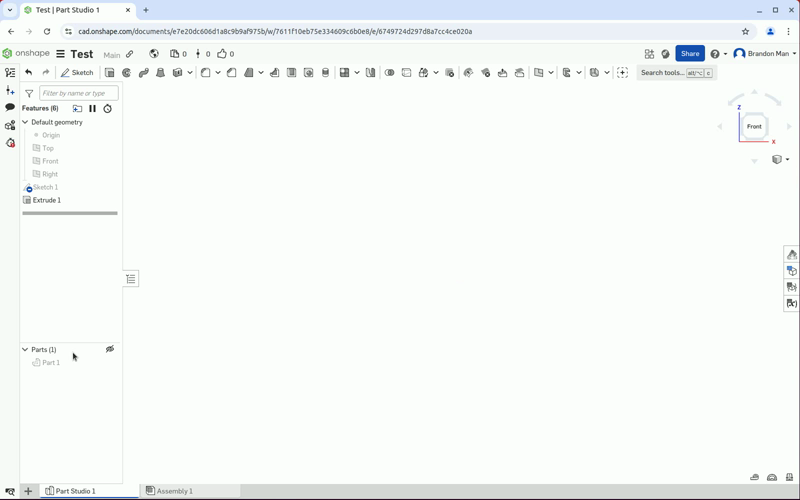
key(space)
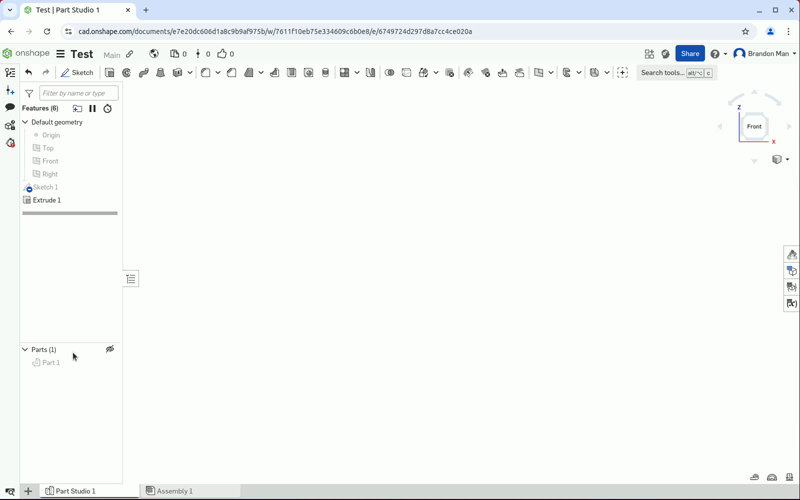
key_down(shift)
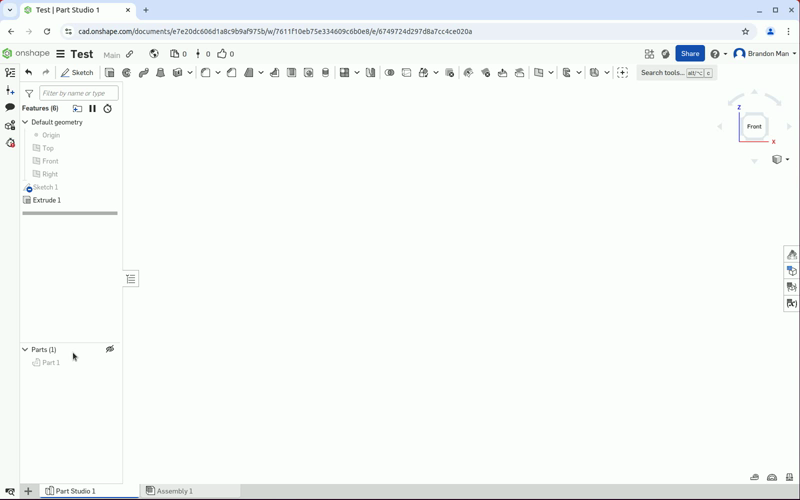
key(left)
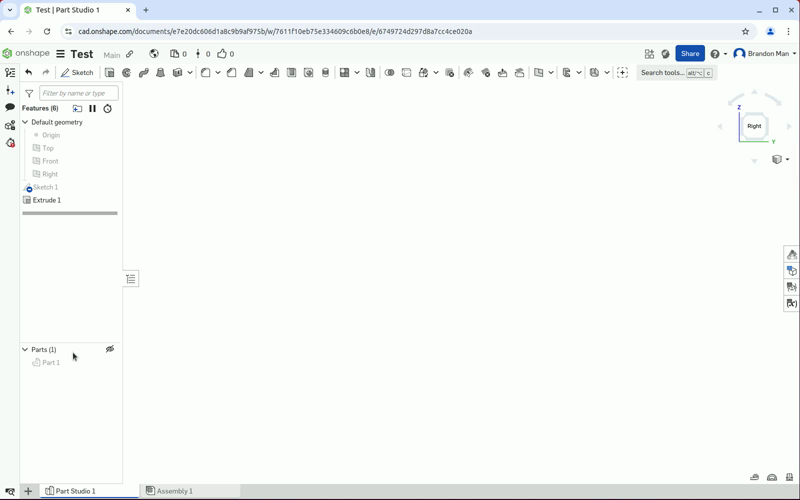
key_up(shift)
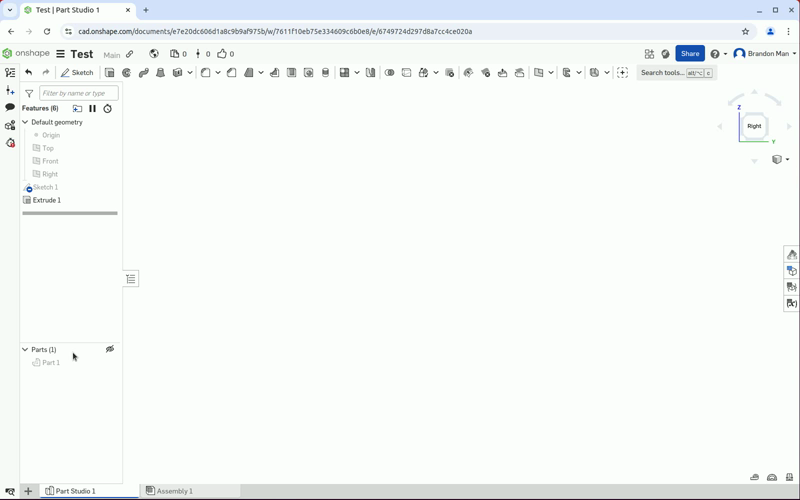
mouse_move(73, 352)
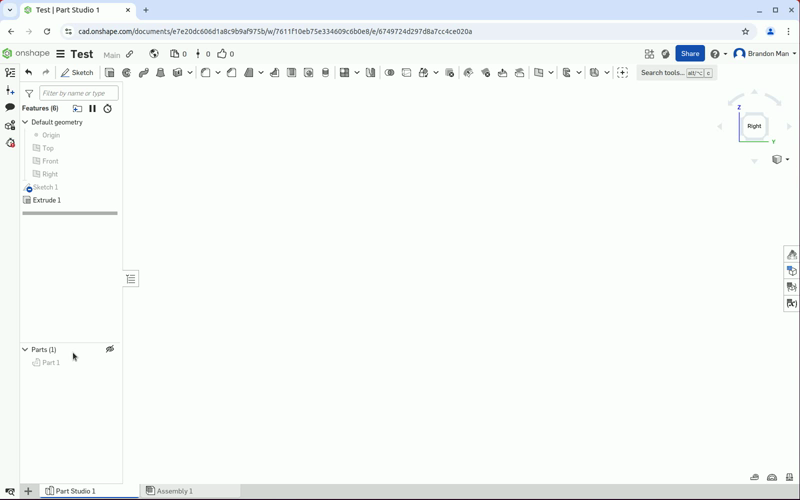
key(shift+y)
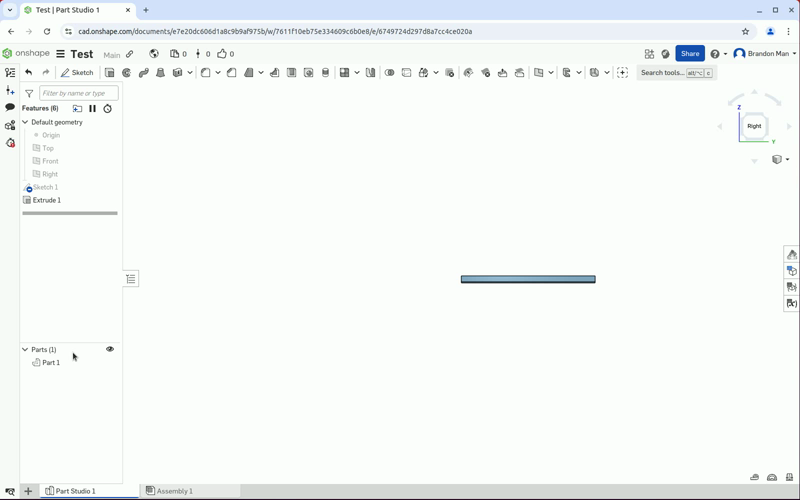
mouse_move(541, 75)
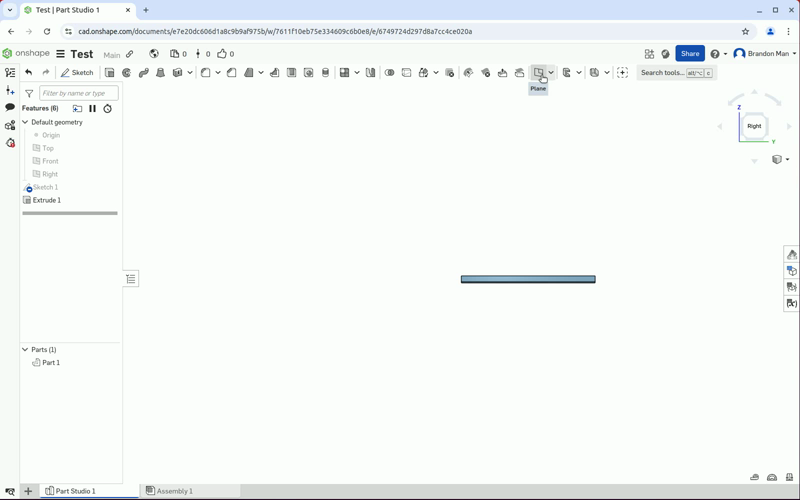
click(541, 75)
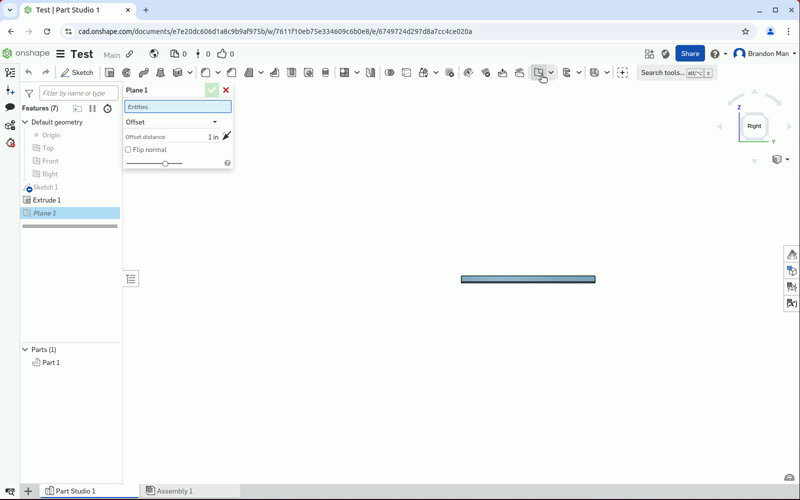
mouse_move(73, 176)
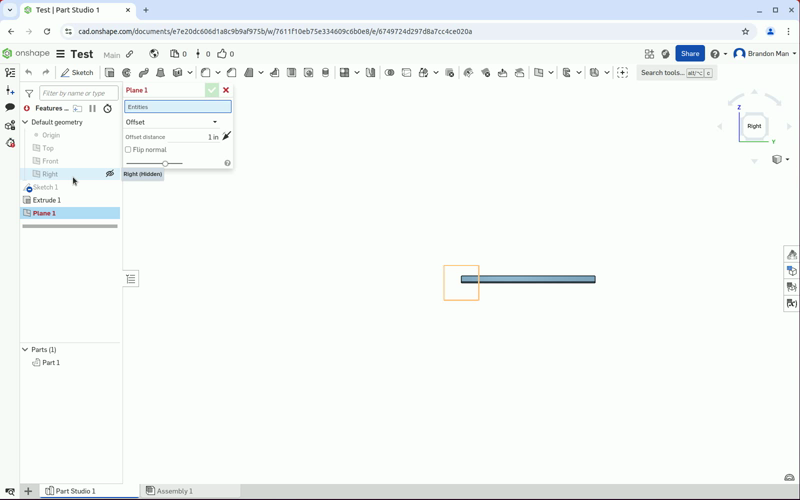
click(73, 176)
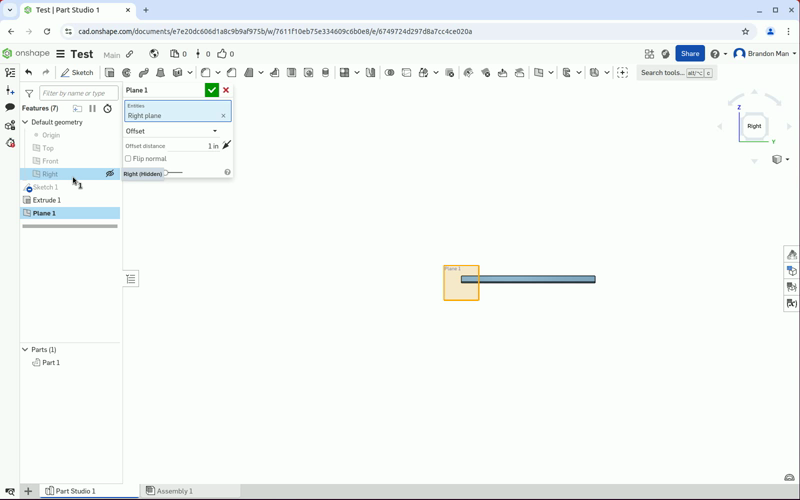
key(tab, 2)
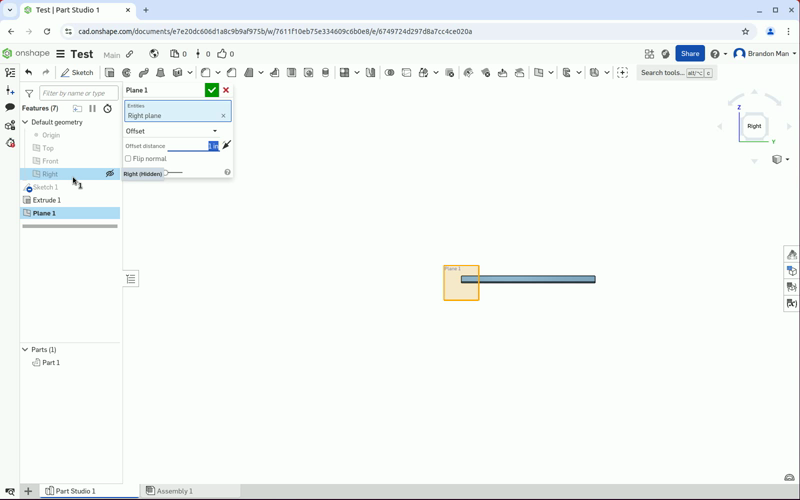
text(0.493)
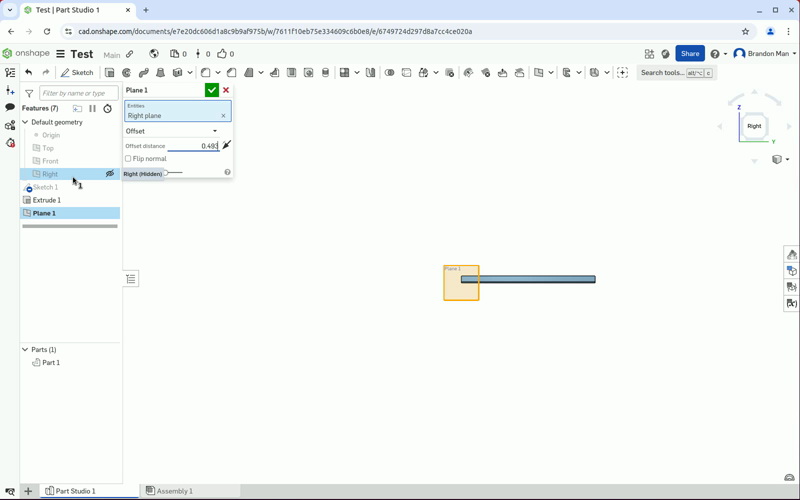
key(enter, 2)
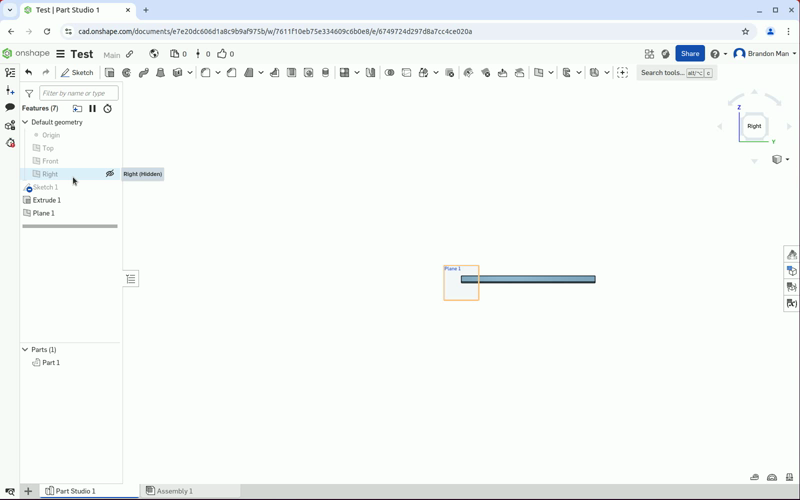
key(shift+s)
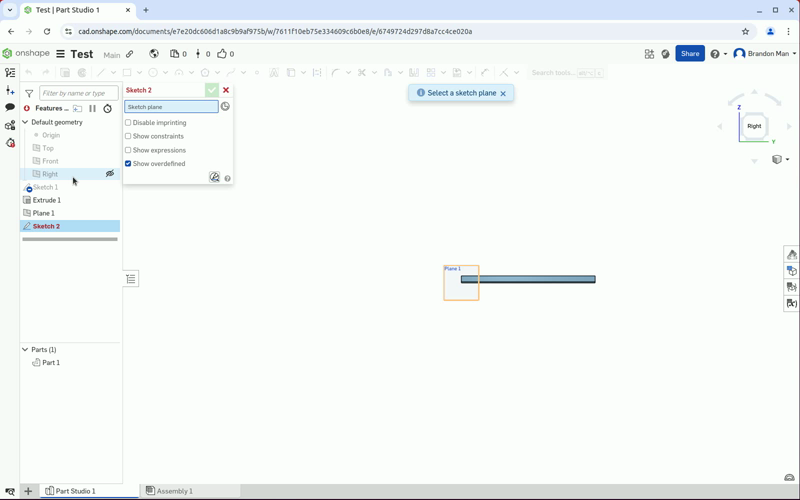
mouse_move(73, 215)
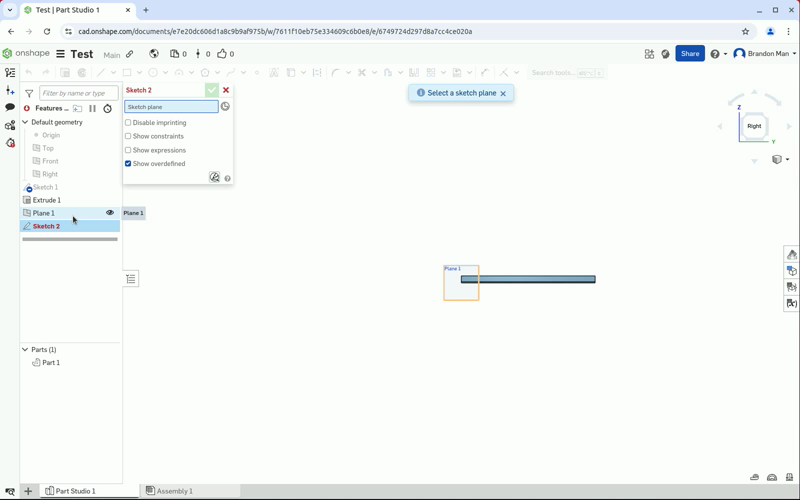
click(73, 215)
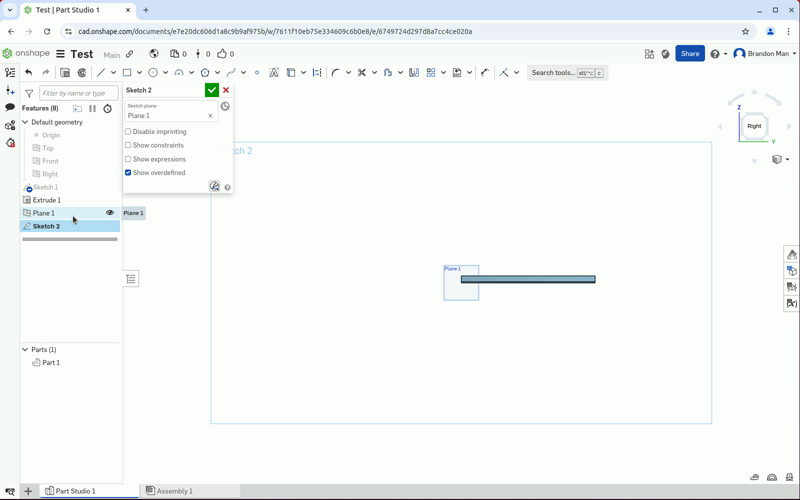
mouse_move(73, 352)
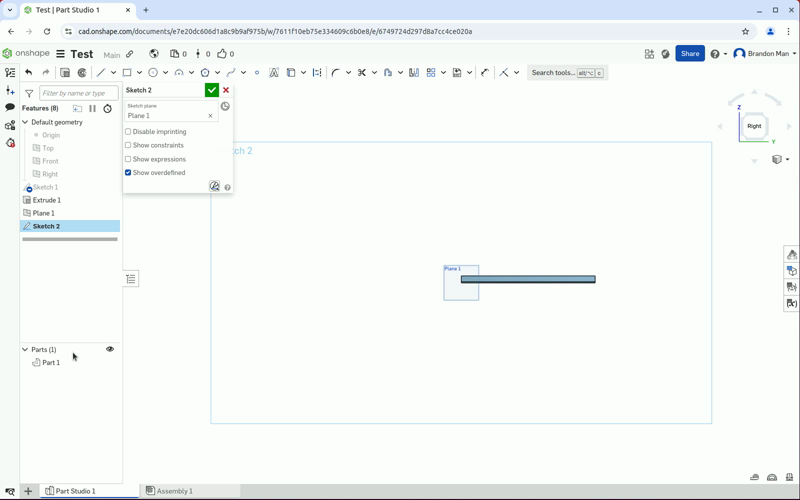
key(y)
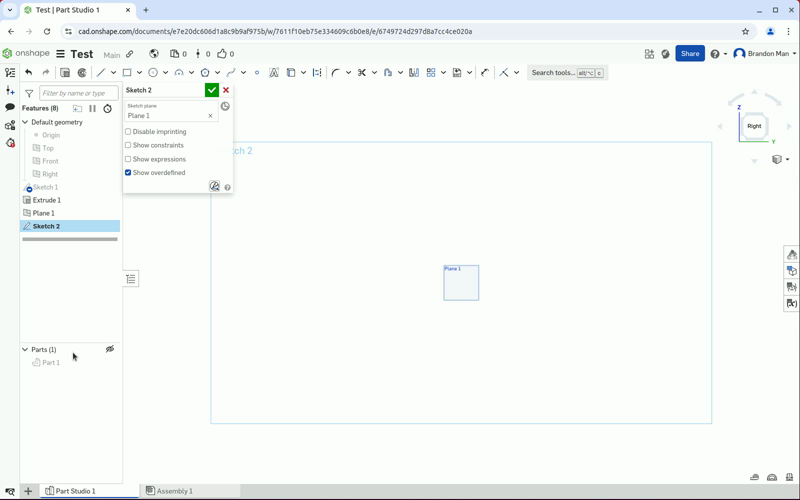
key(l)
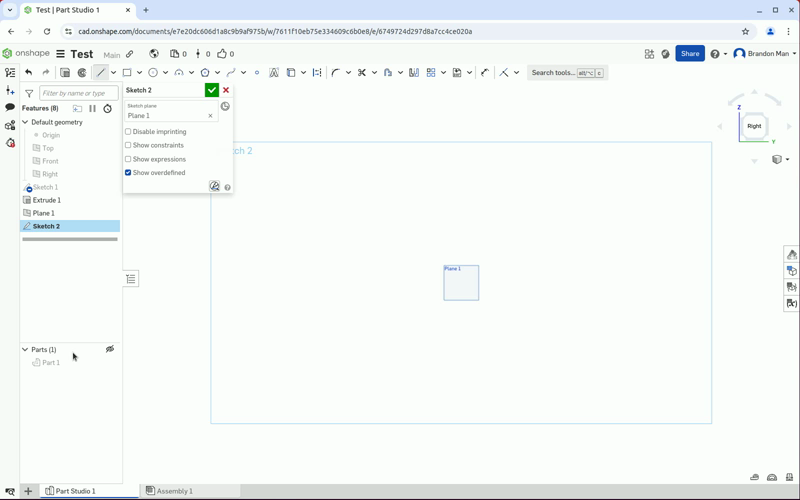
key_down(shift)
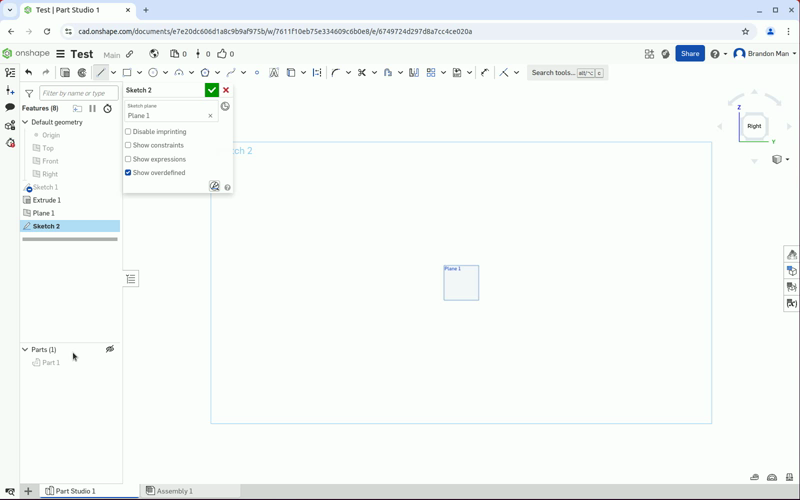
mouse_move(460, 282)
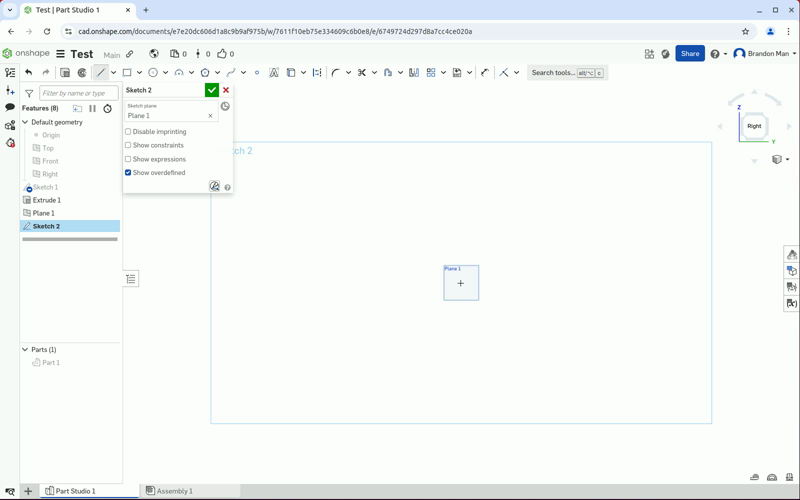
click(460, 282)
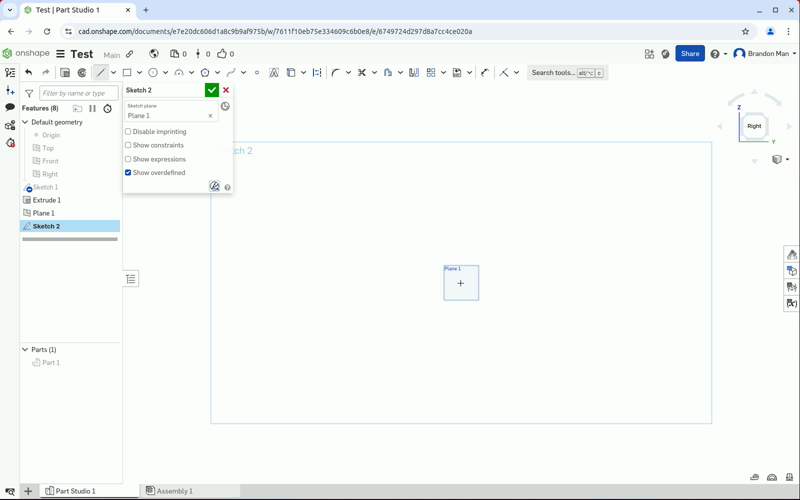
key_up(shift)
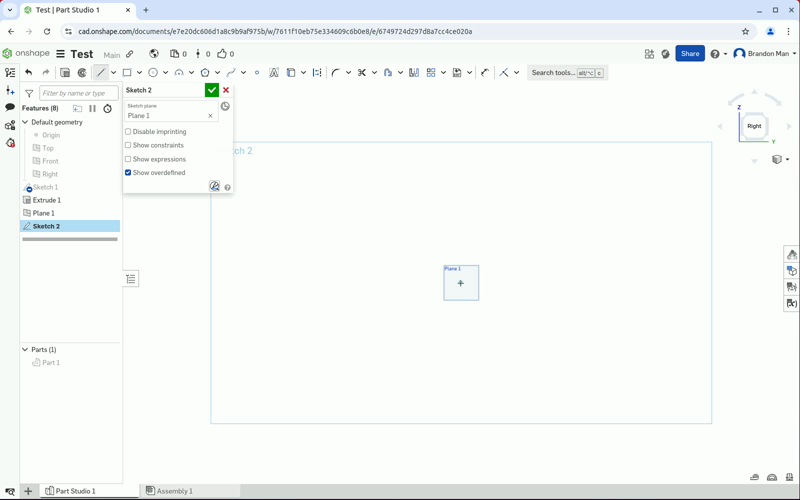
key_down(shift)
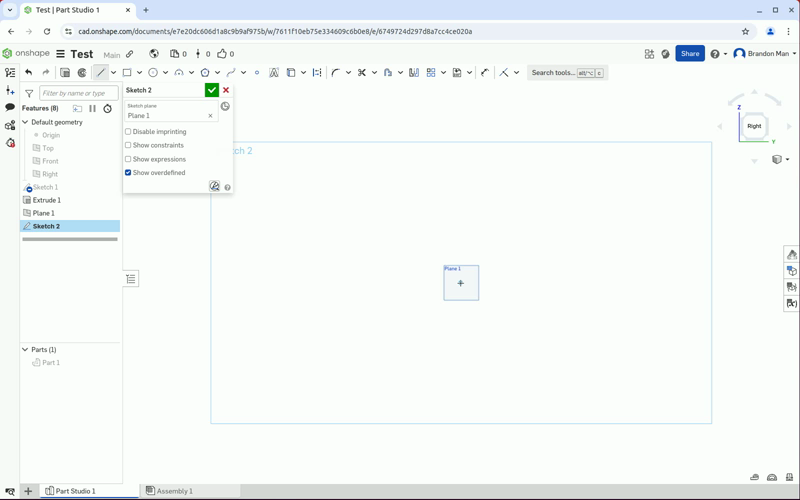
mouse_move(572, 282)
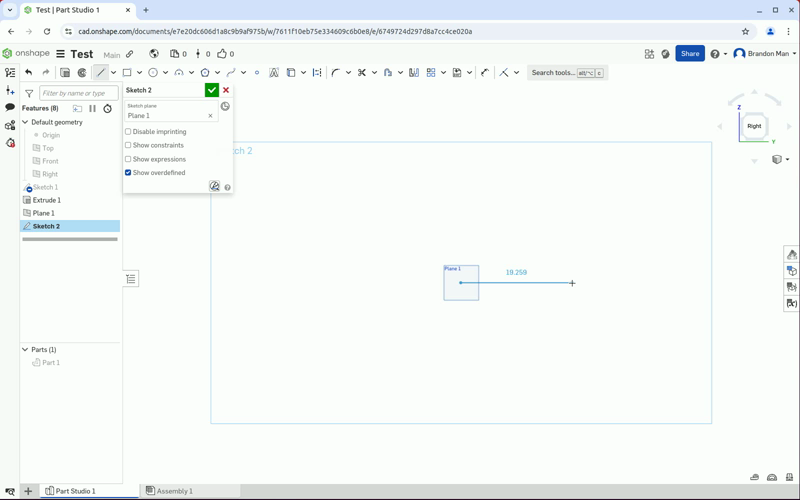
click(572, 282)
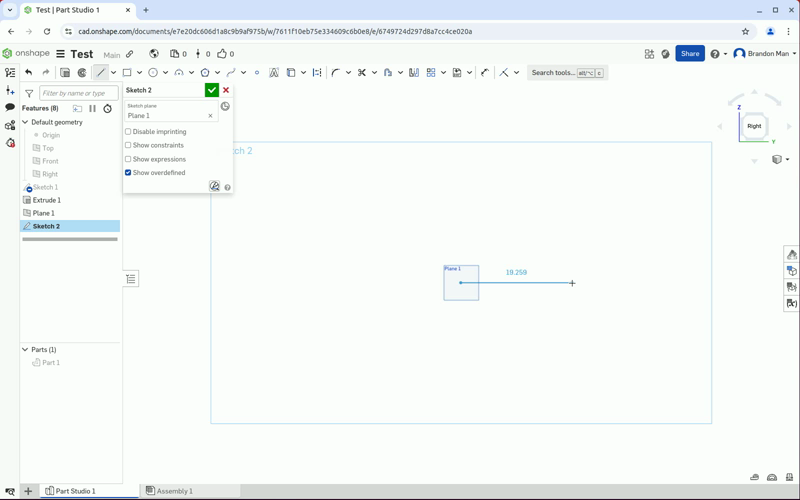
key_up(shift)
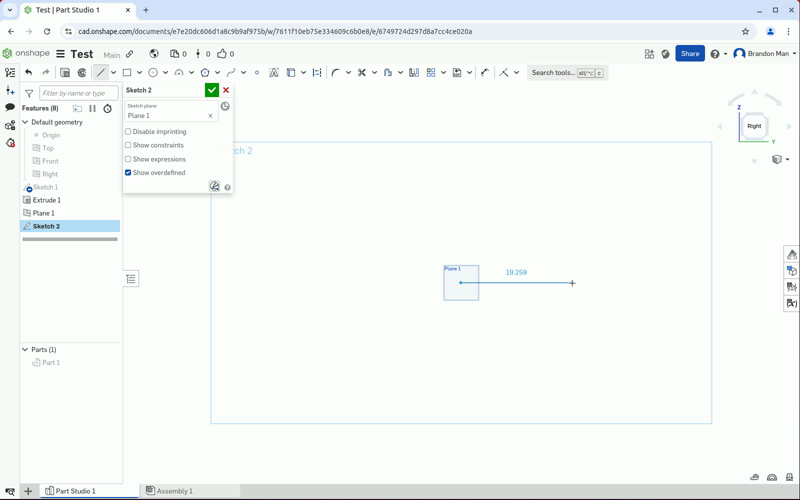
key_down(shift)
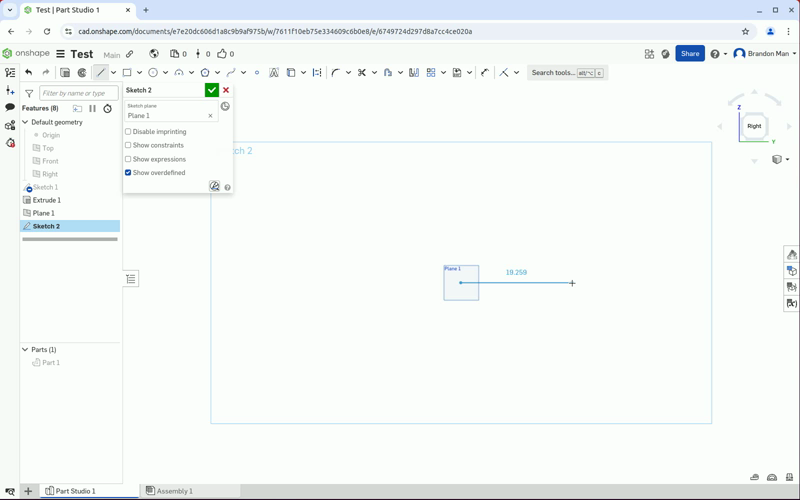
mouse_move(589, 282)
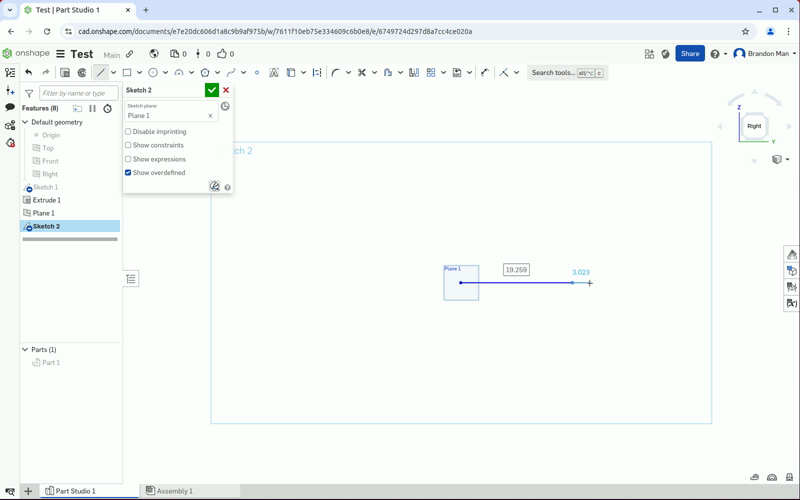
mouse_move(572, 281)
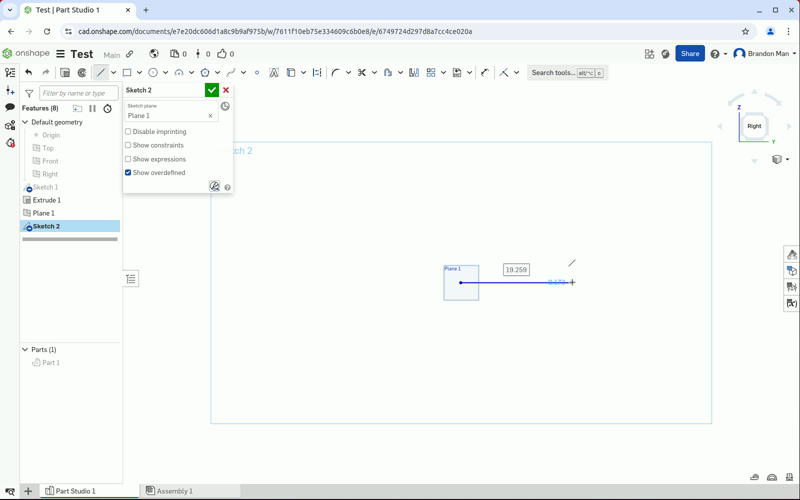
scroll(6)
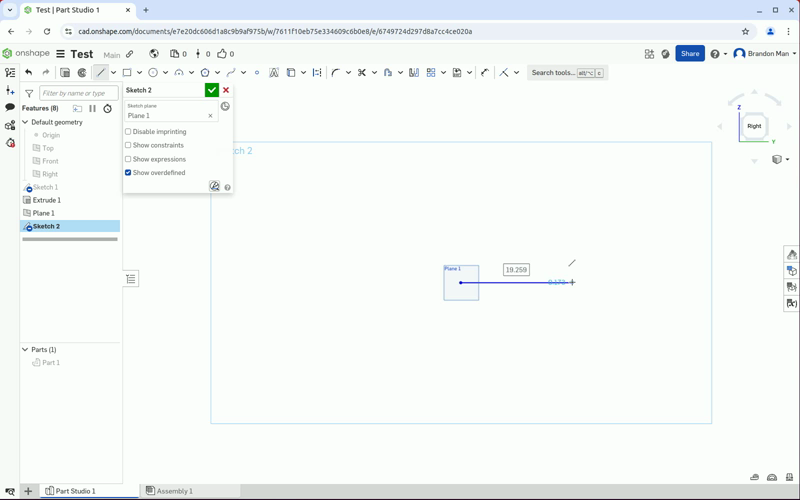
scroll(6)
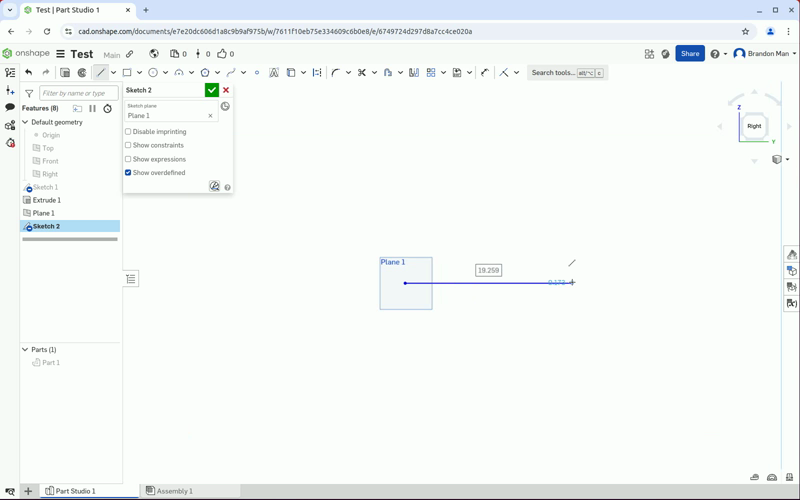
scroll(6)
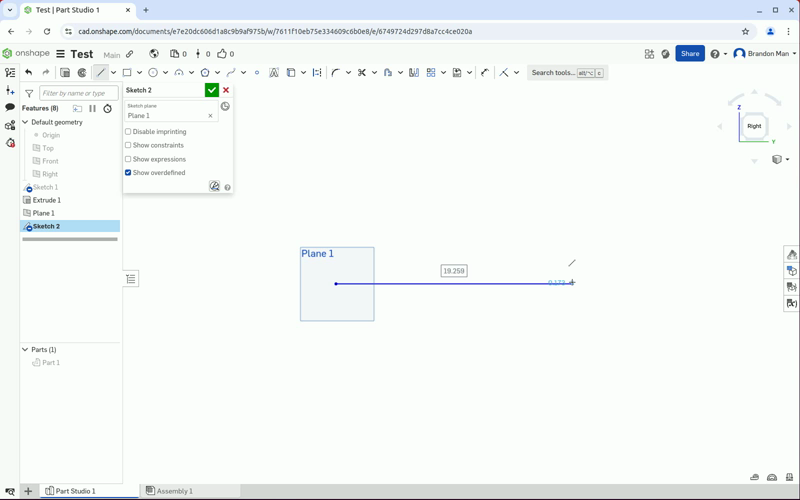
scroll(6)
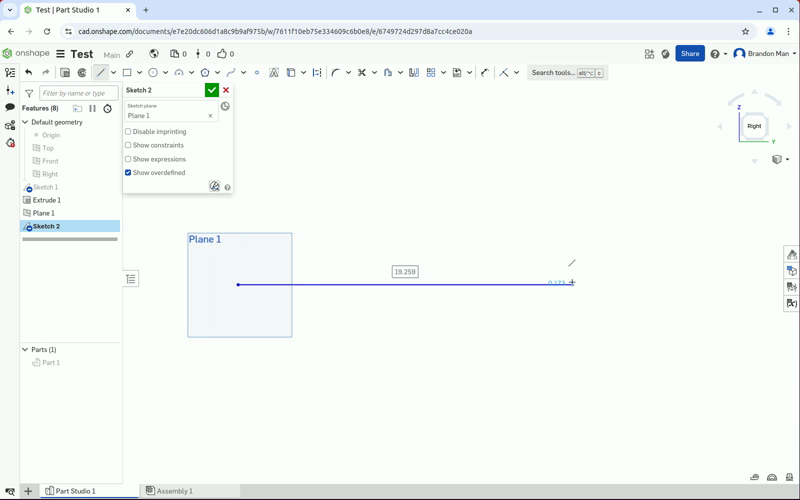
scroll(6)
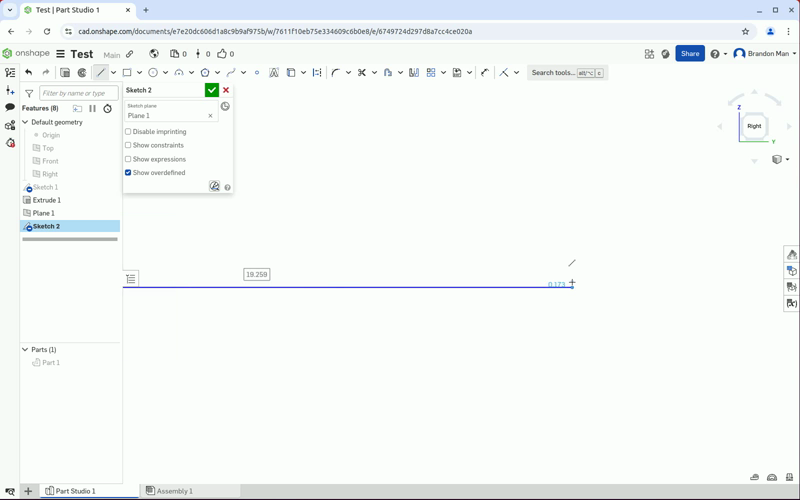
scroll(6)
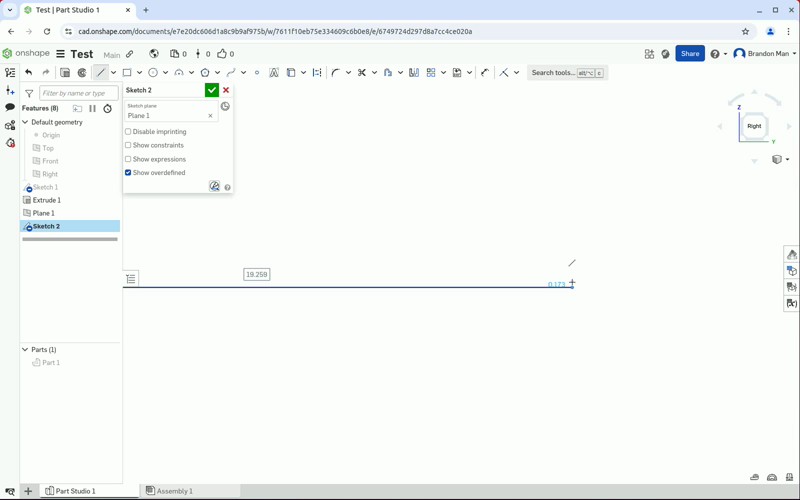
scroll(6)
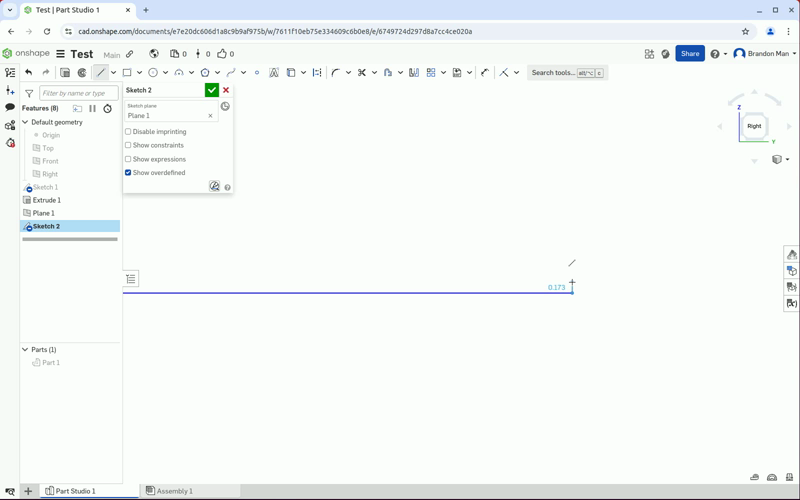
click(572, 281)
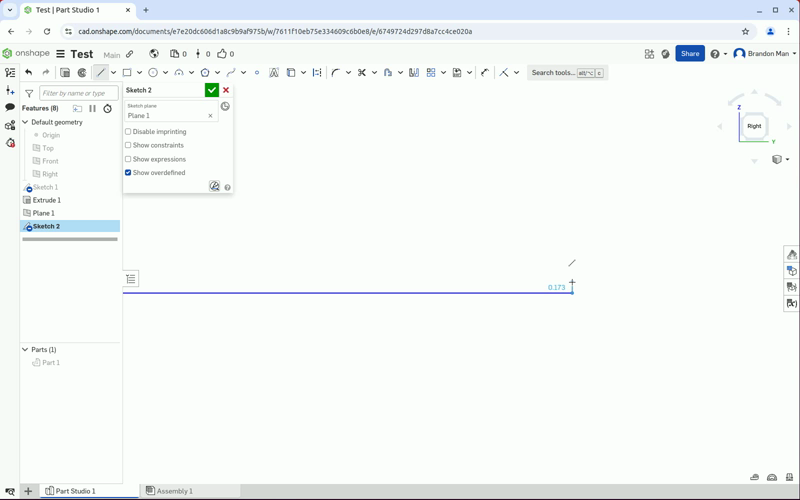
scroll(-6)
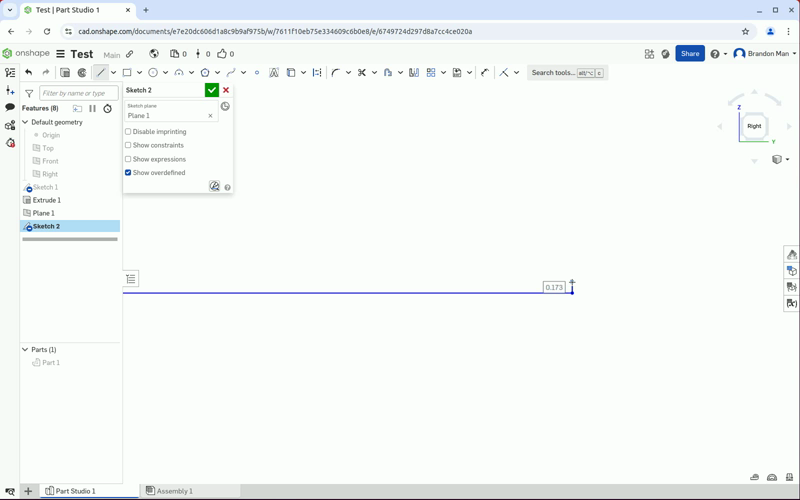
scroll(-6)
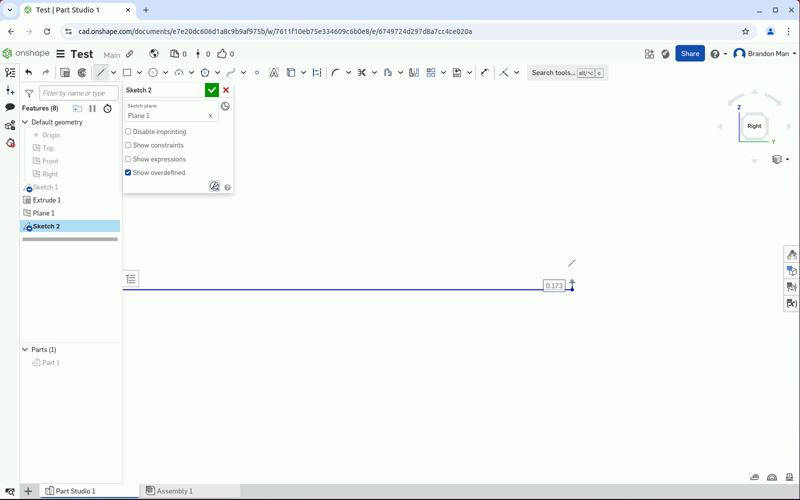
scroll(-6)
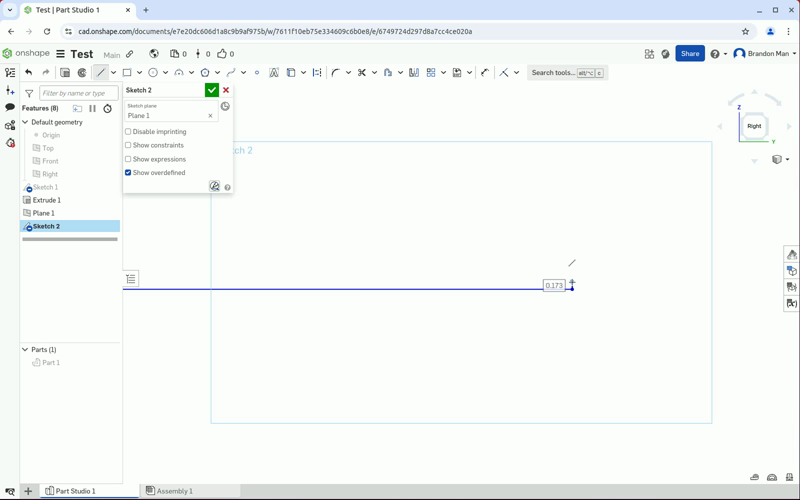
scroll(-6)
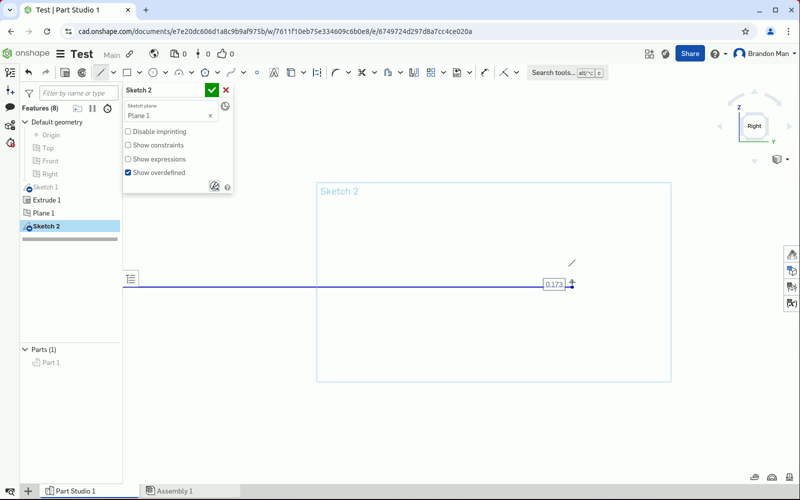
scroll(-6)
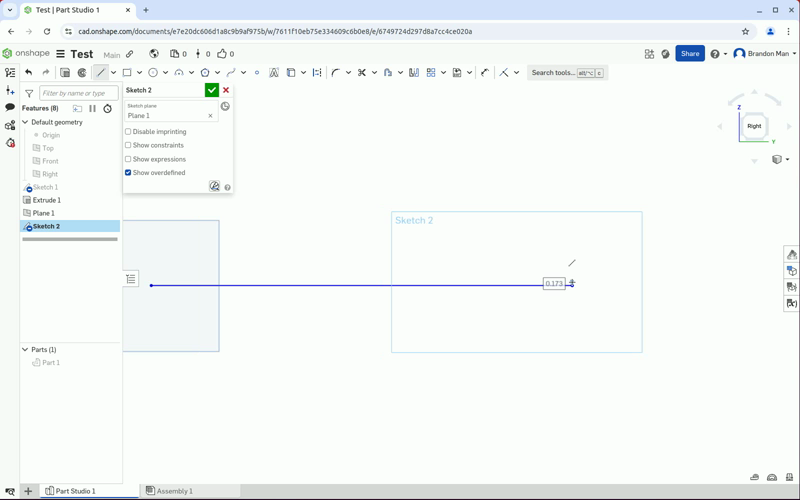
scroll(-6)
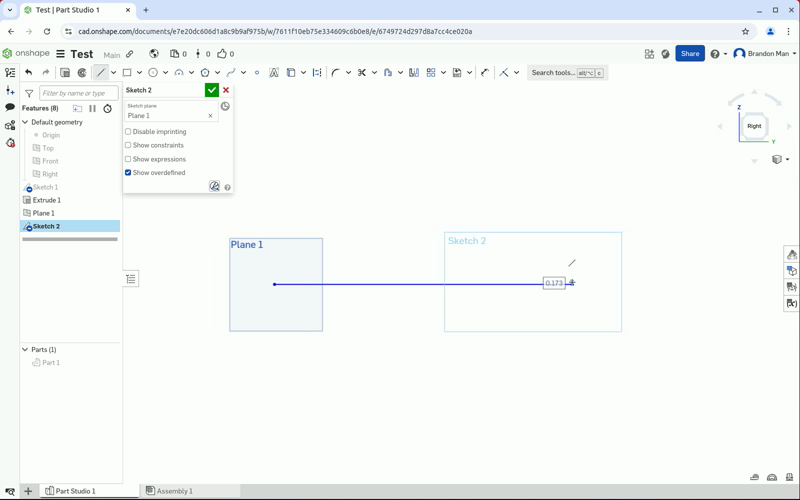
scroll(-6)
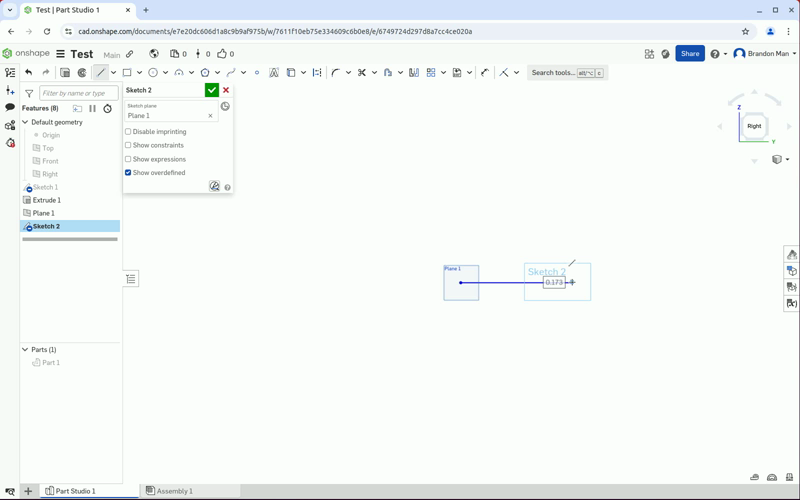
key_up(shift)
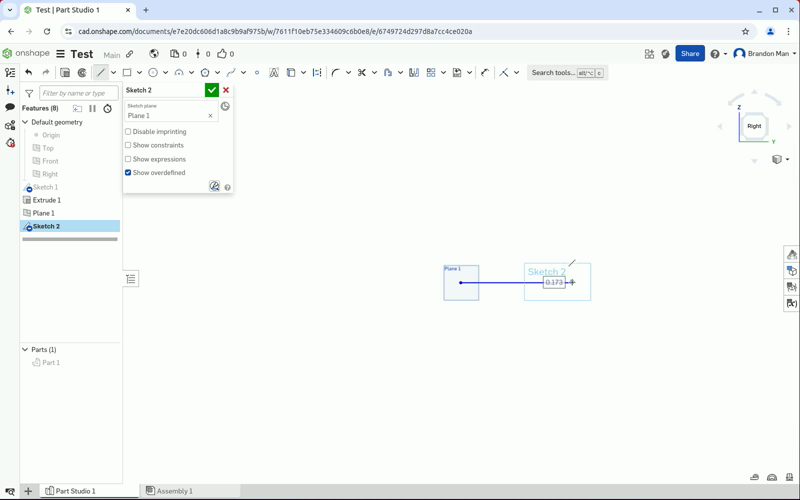
key_down(shift)
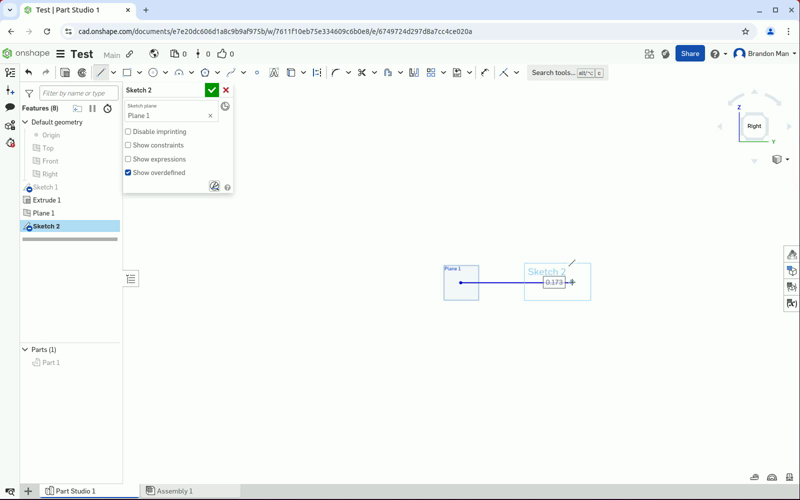
mouse_move(460, 281)
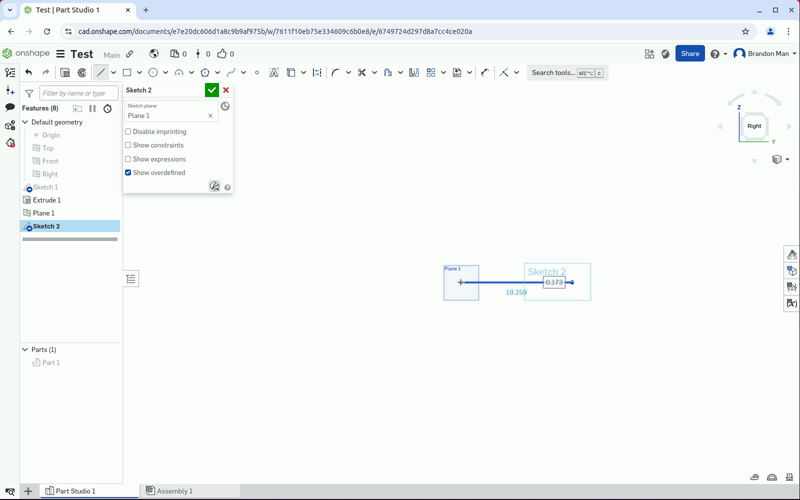
scroll(6)
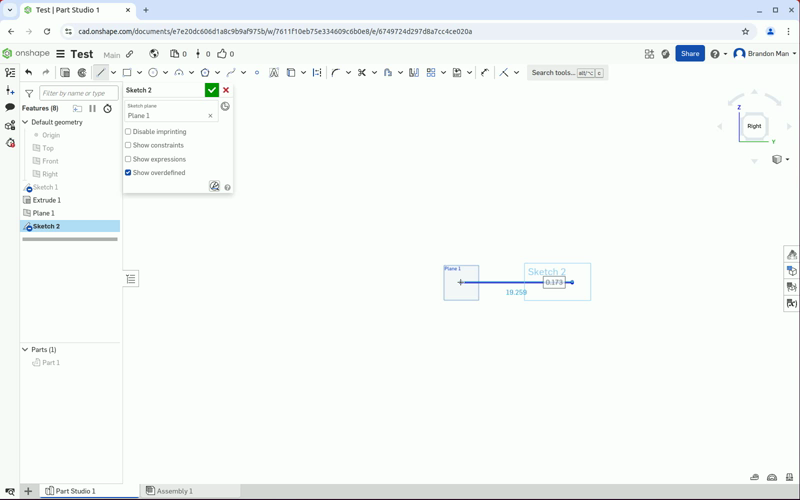
scroll(6)
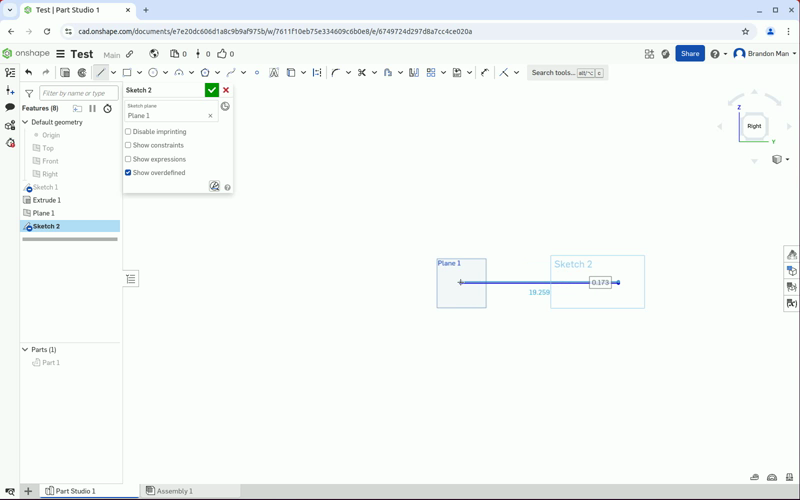
scroll(6)
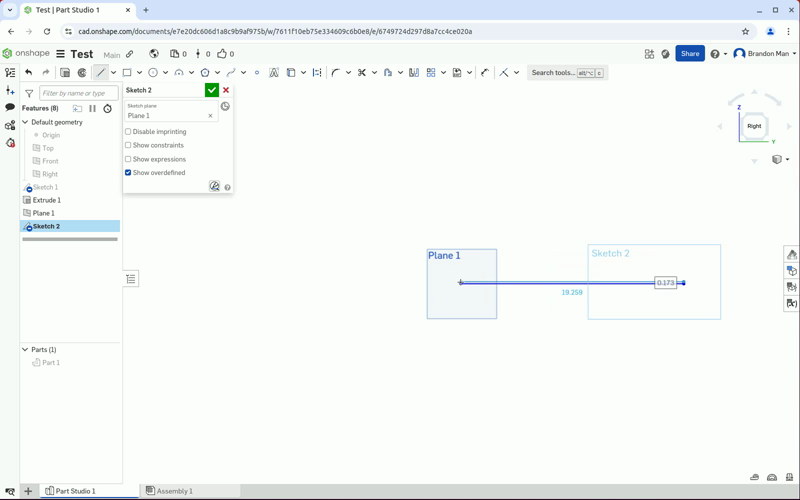
scroll(6)
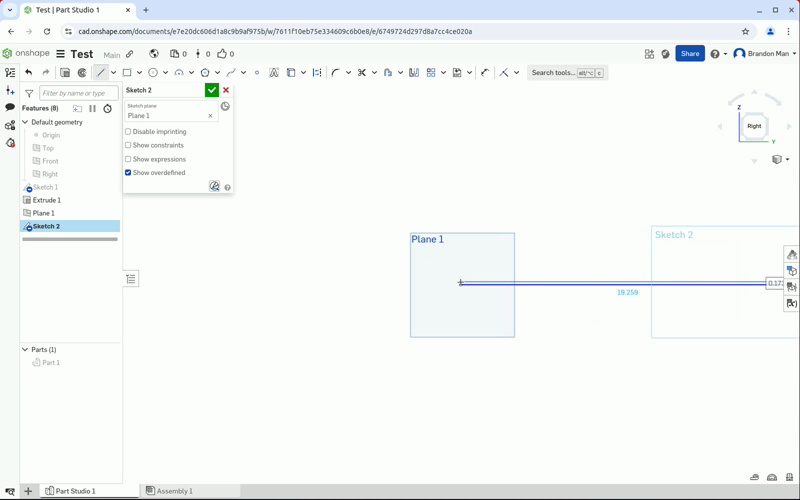
scroll(6)
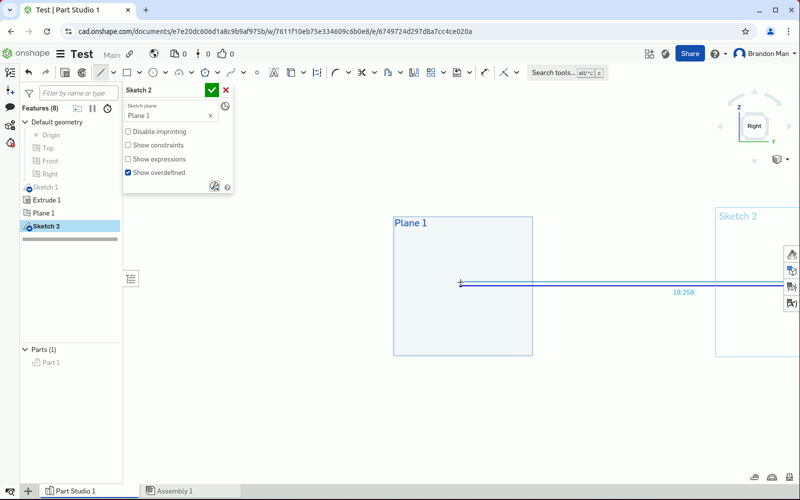
scroll(6)
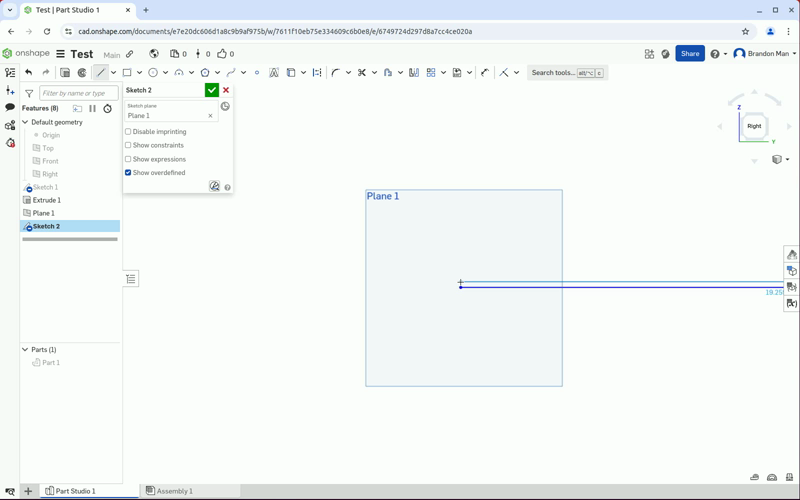
scroll(6)
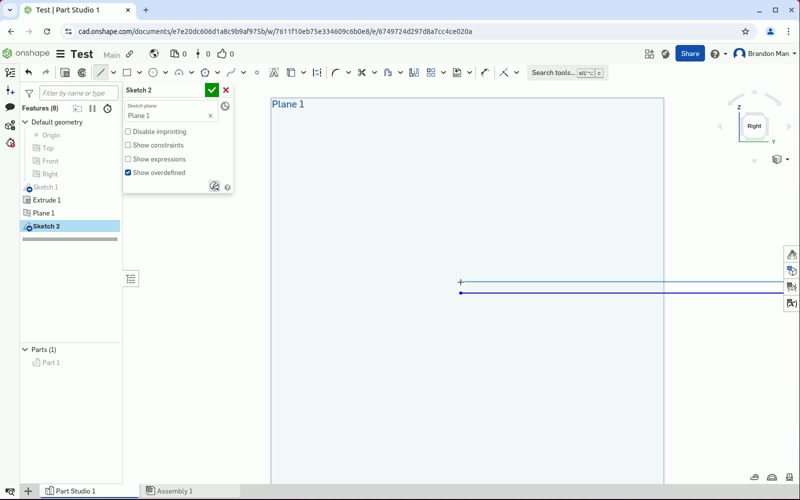
click(460, 281)
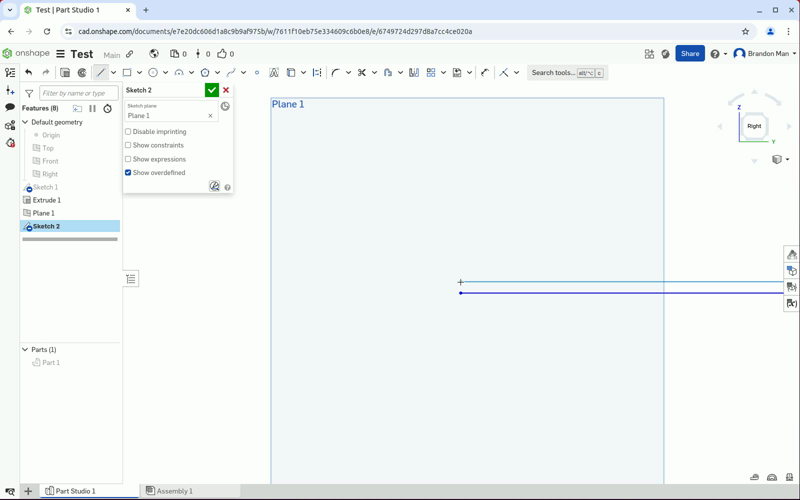
scroll(-6)
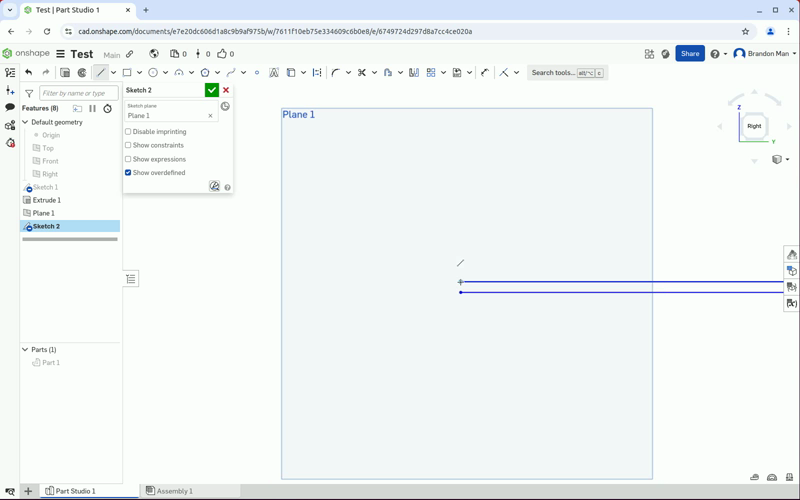
scroll(-6)
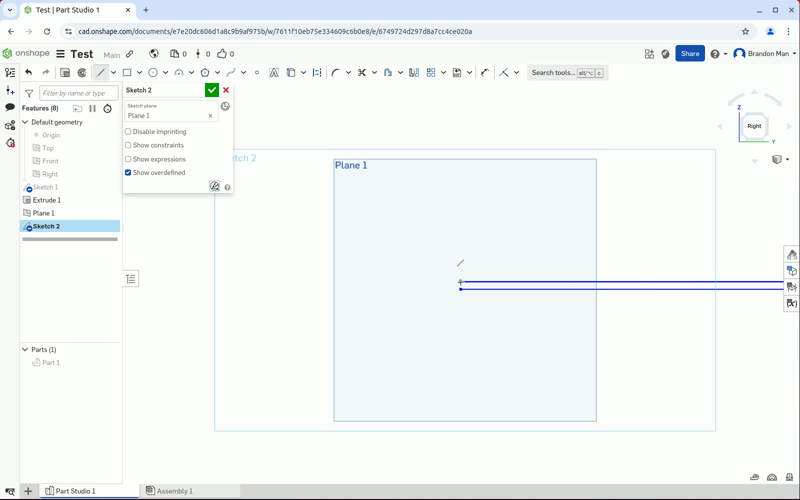
scroll(-6)
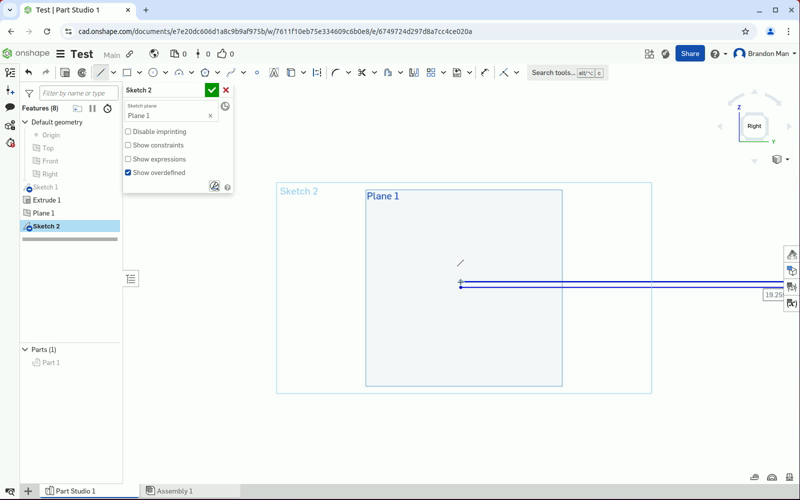
scroll(-6)
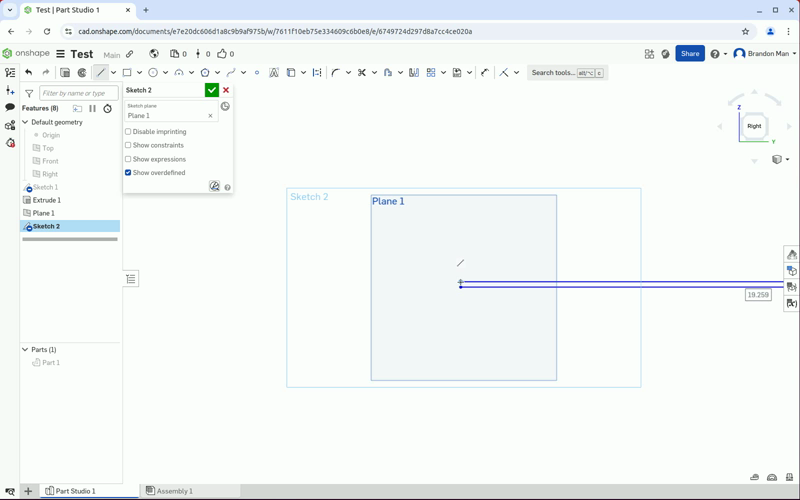
scroll(-6)
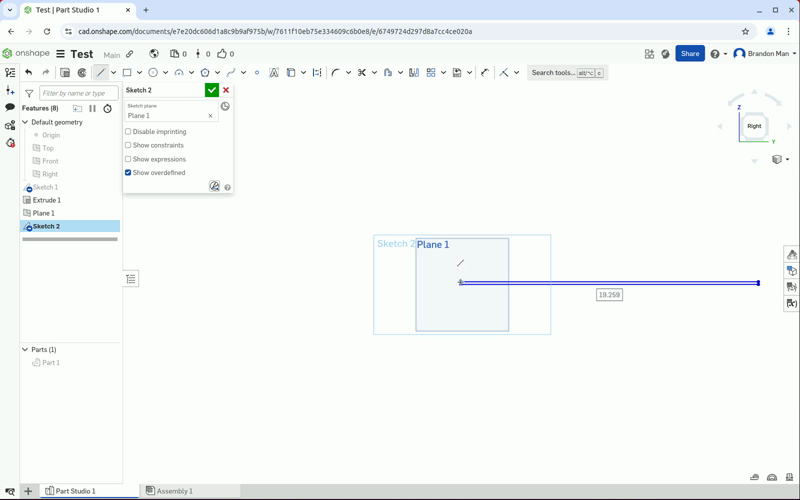
scroll(-6)
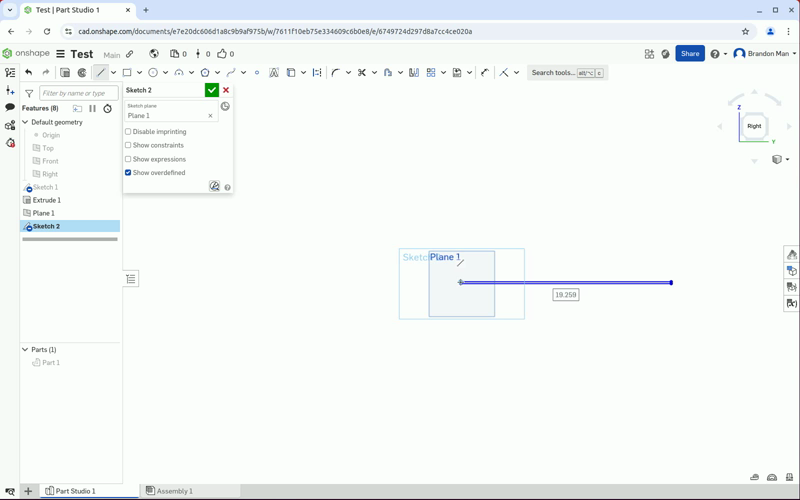
scroll(-6)
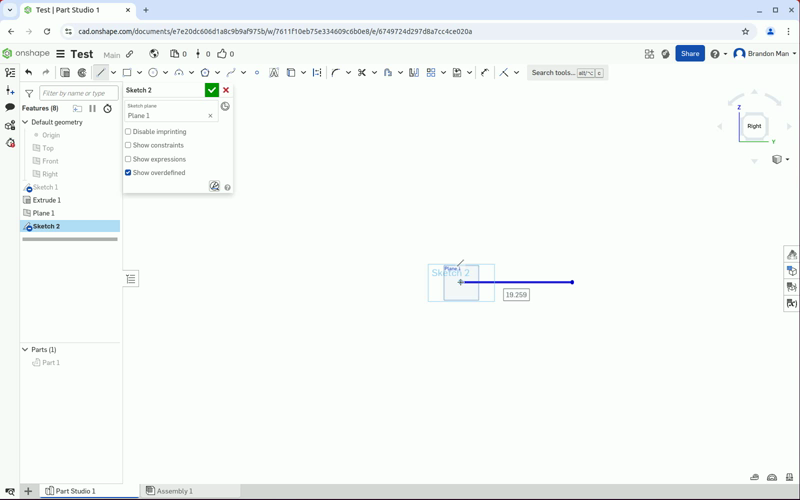
key_up(shift)
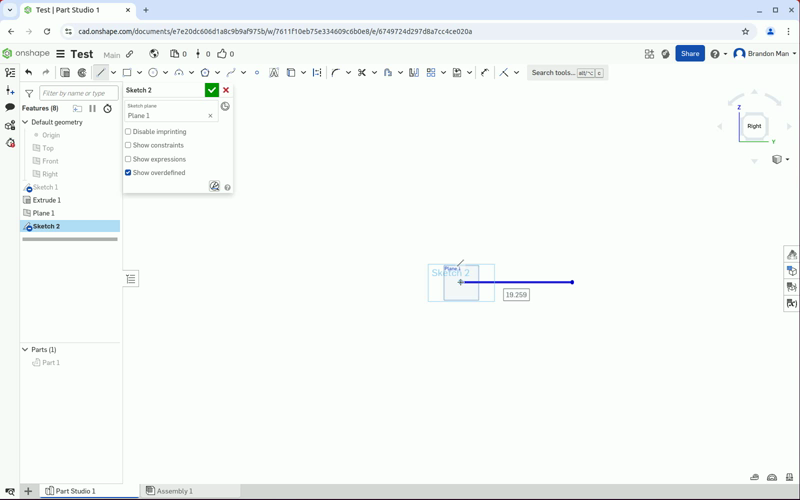
mouse_move(490, 281)
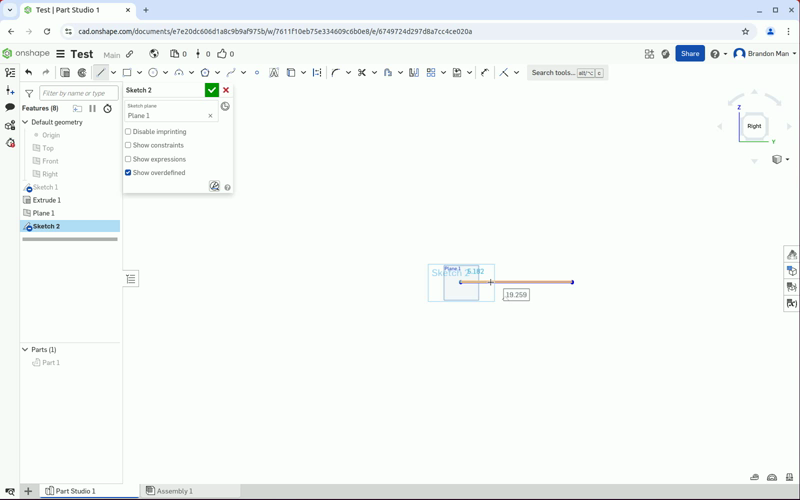
key_down(shift)
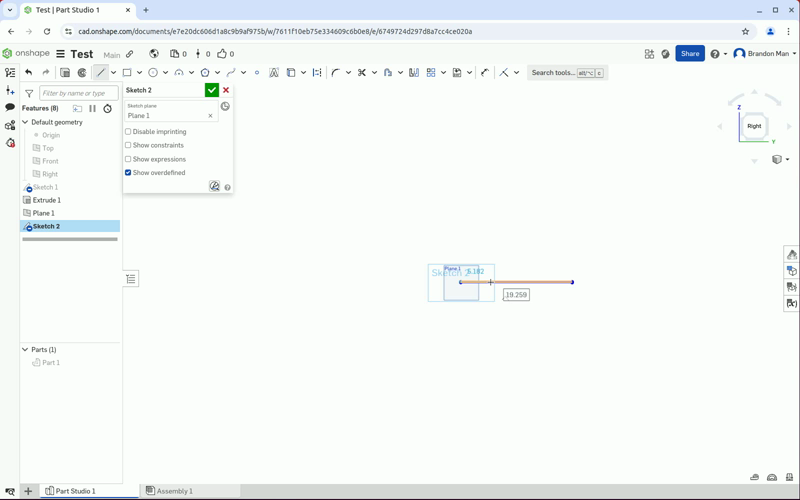
mouse_move(460, 282)
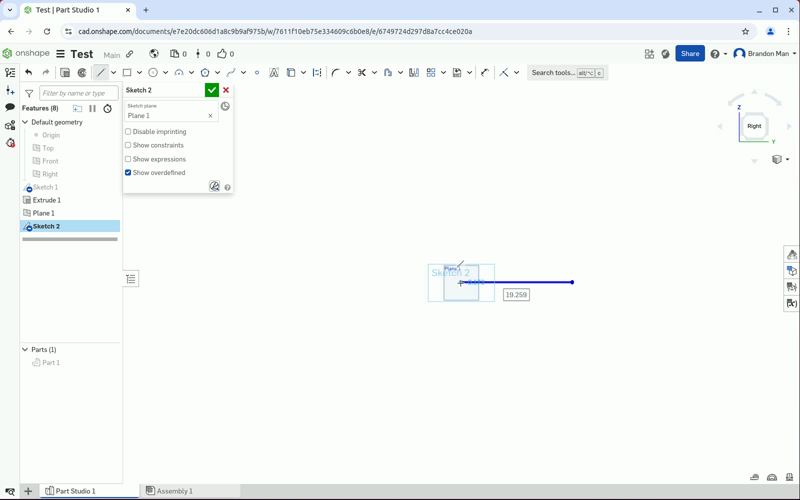
scroll(6)
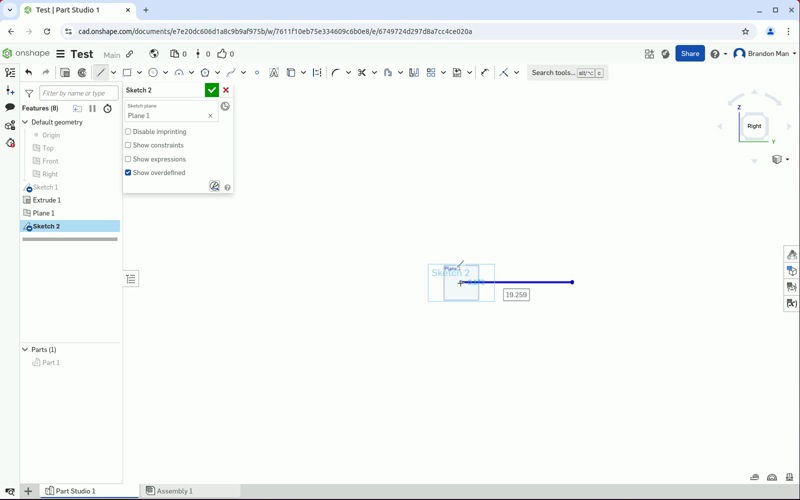
scroll(6)
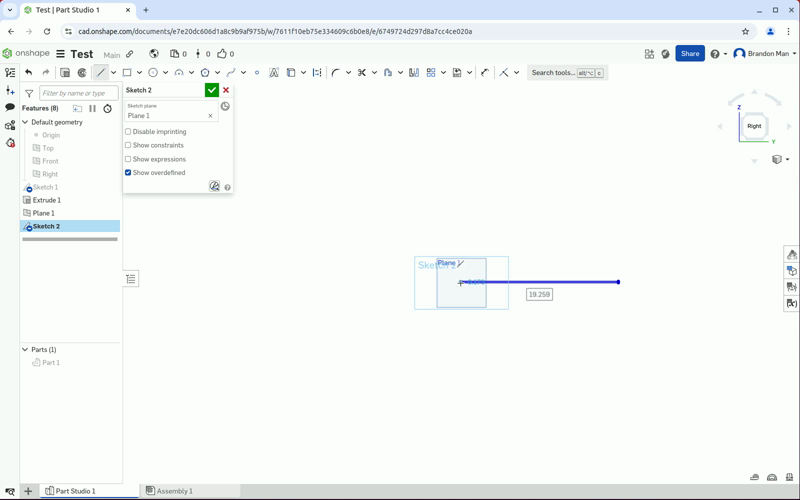
scroll(6)
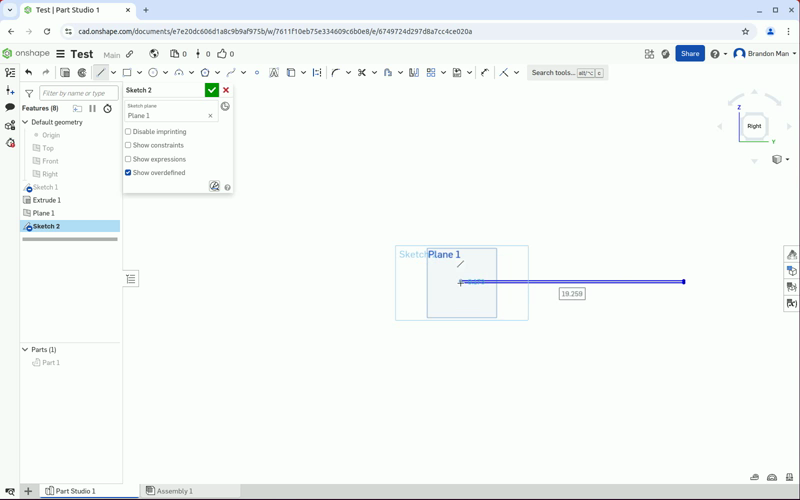
scroll(6)
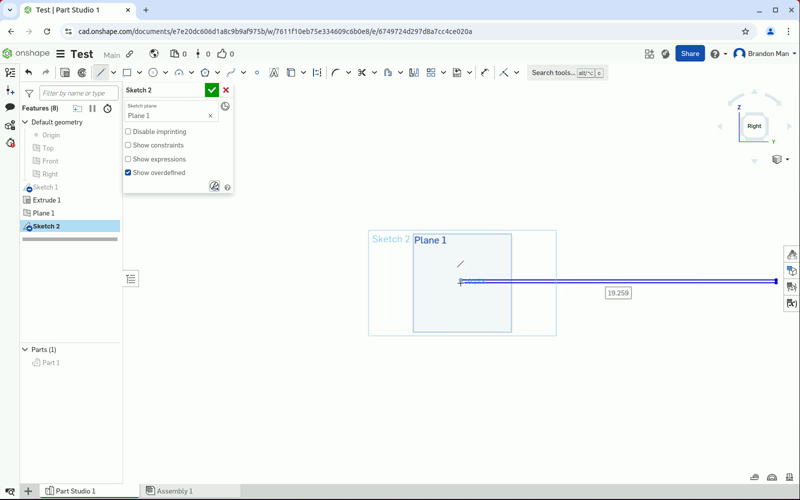
scroll(6)
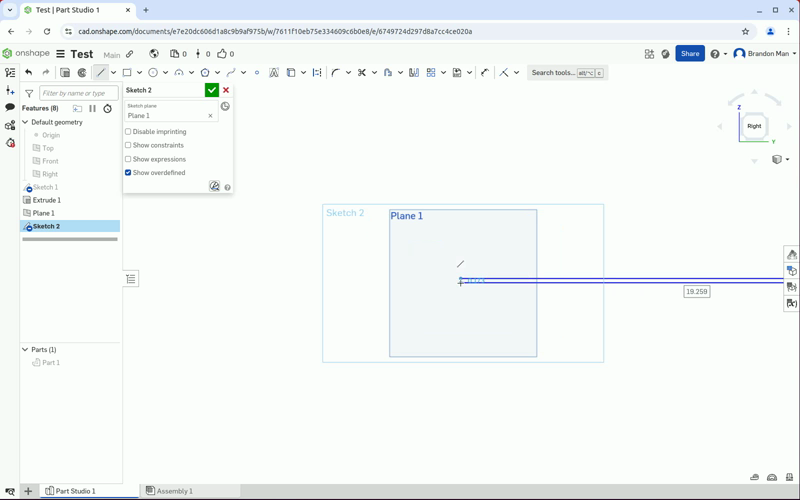
scroll(6)
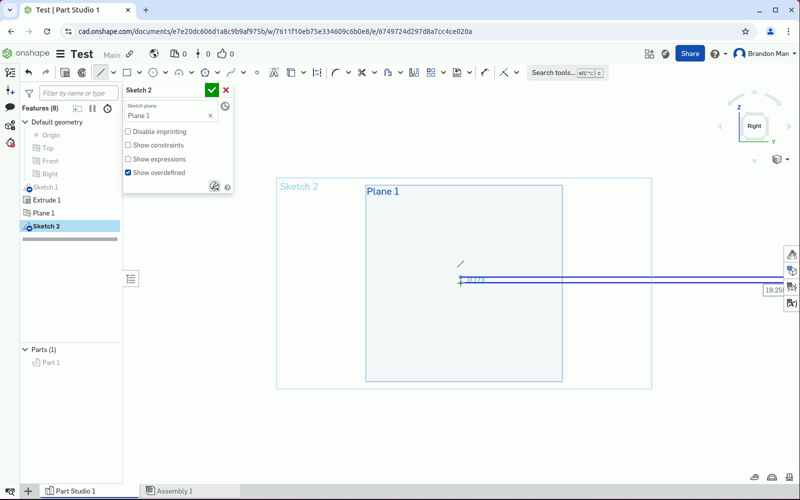
scroll(6)
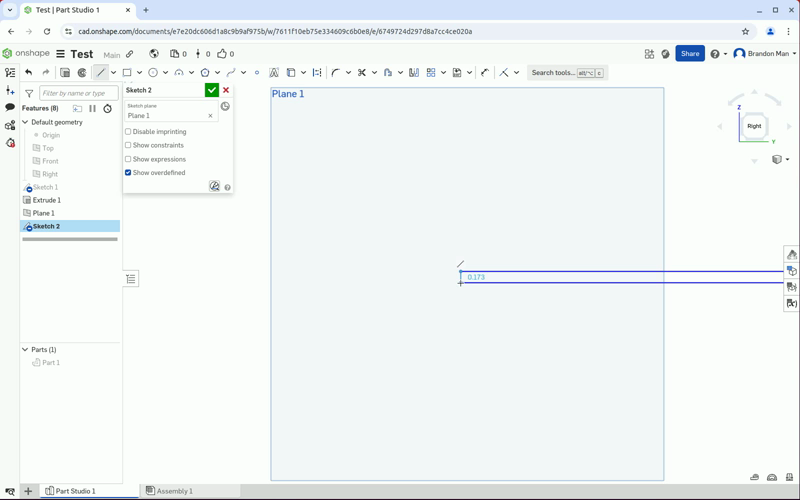
key_up(shift)
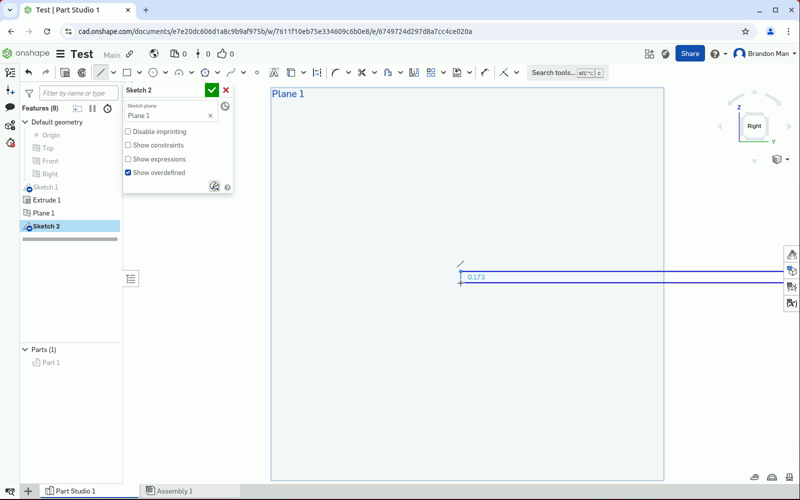
click(460, 282)
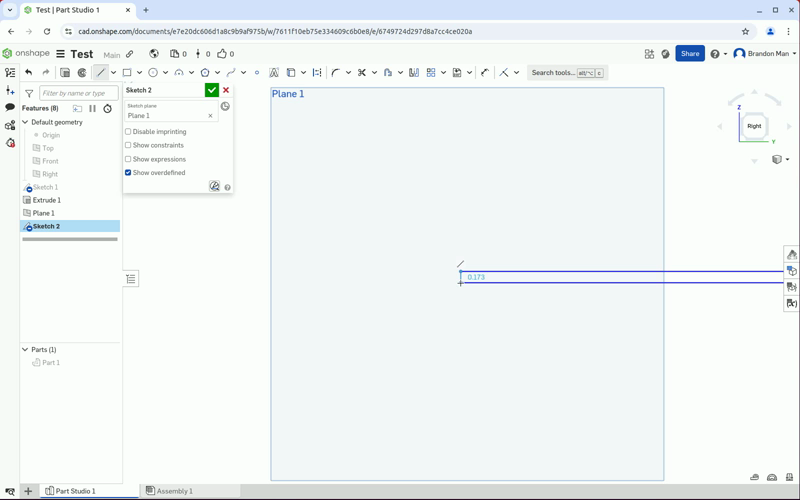
scroll(-6)
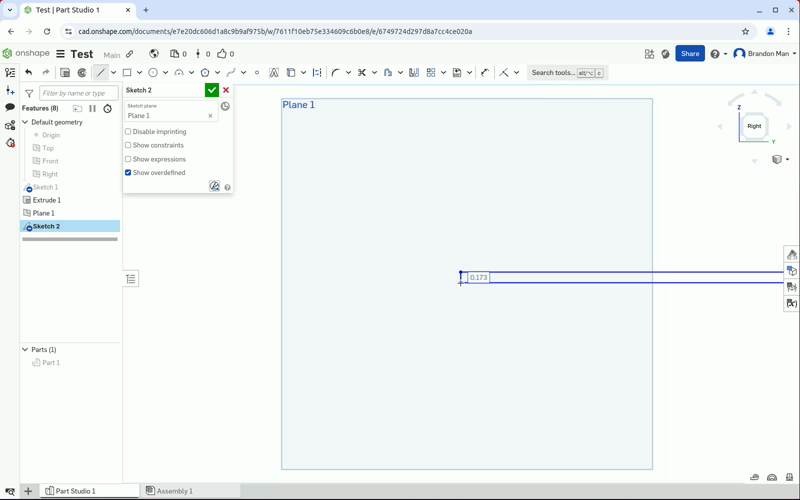
scroll(-6)
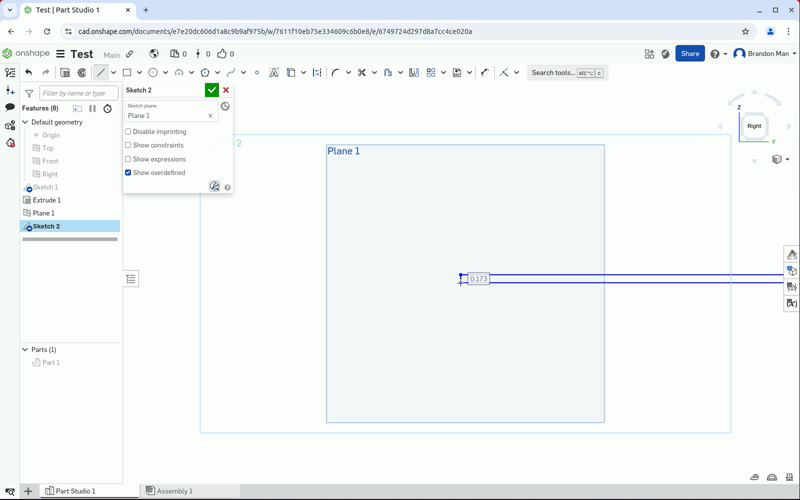
scroll(-6)
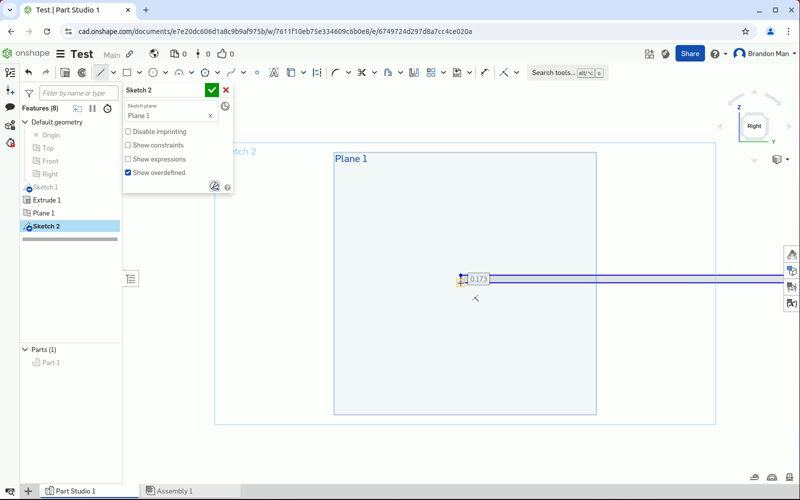
scroll(-6)
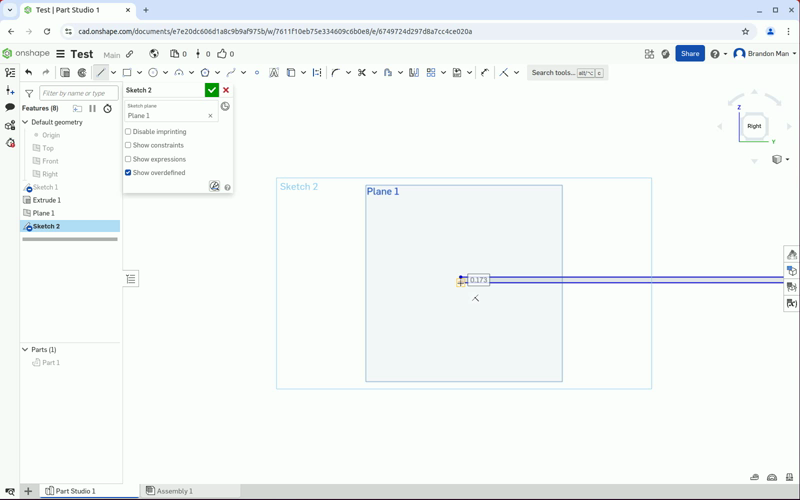
scroll(-6)
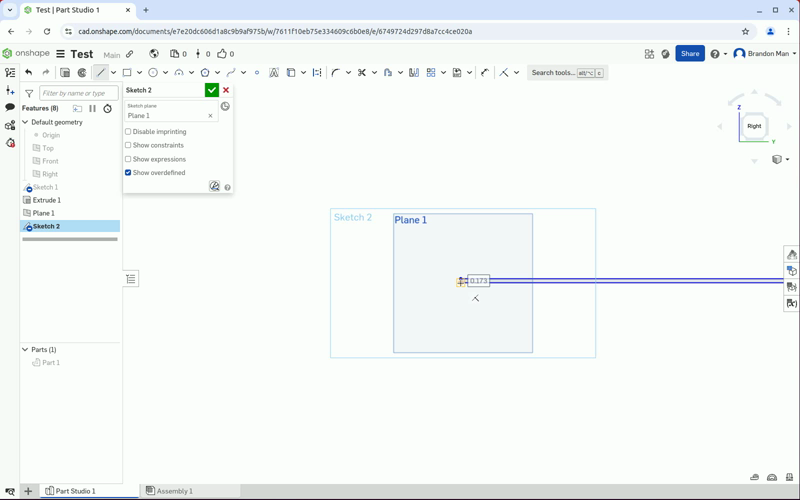
scroll(-6)
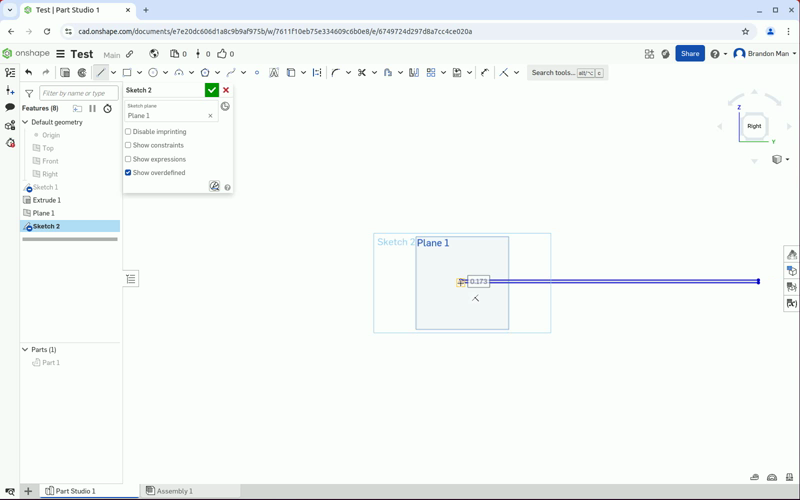
scroll(-6)
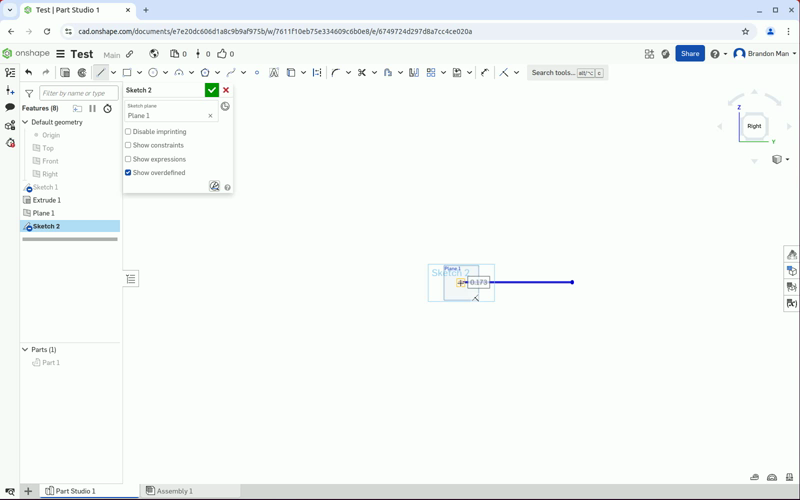
key(esc)
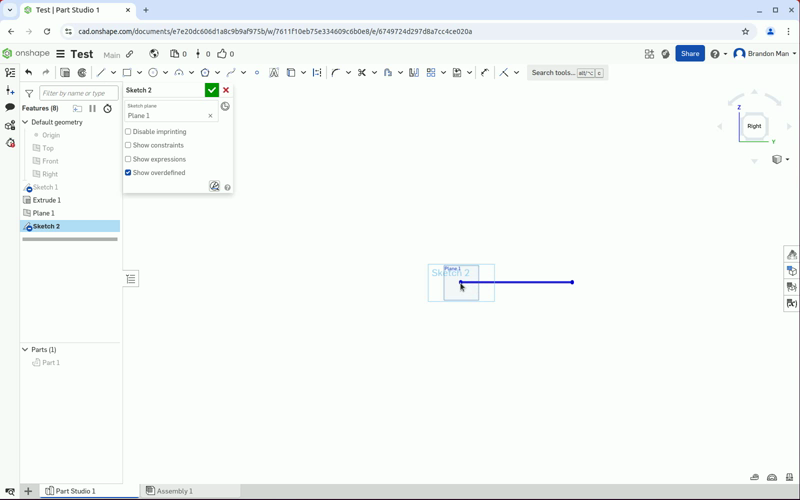
mouse_move(568, 282)
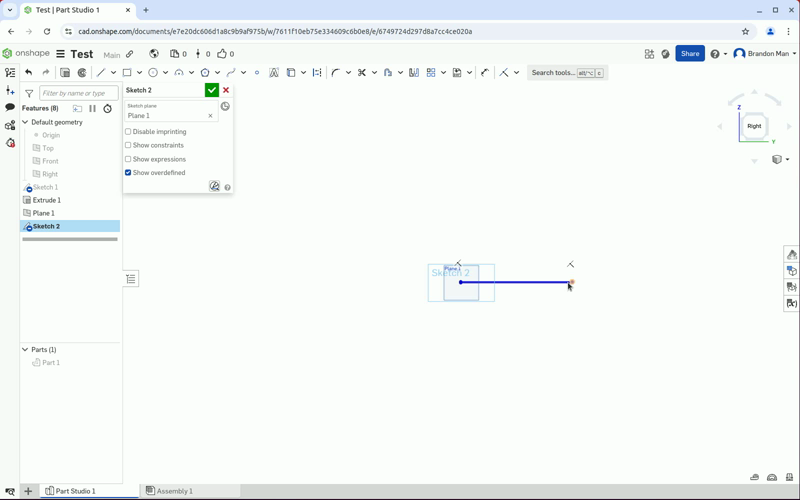
scroll(6)
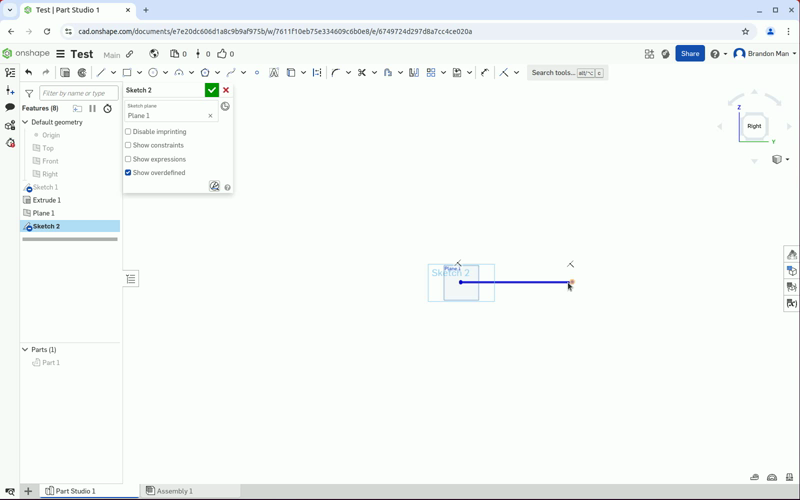
scroll(6)
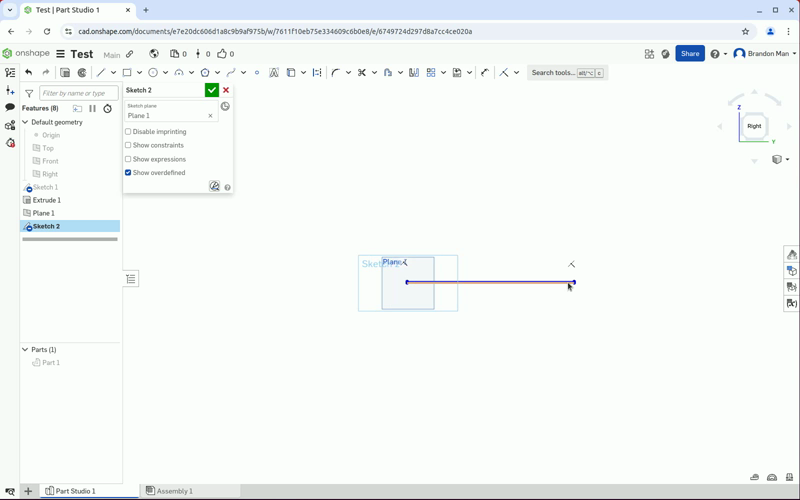
scroll(6)
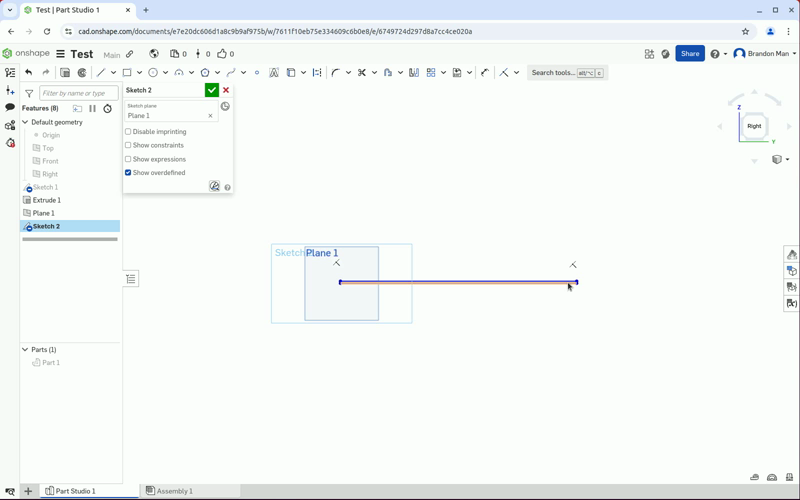
scroll(6)
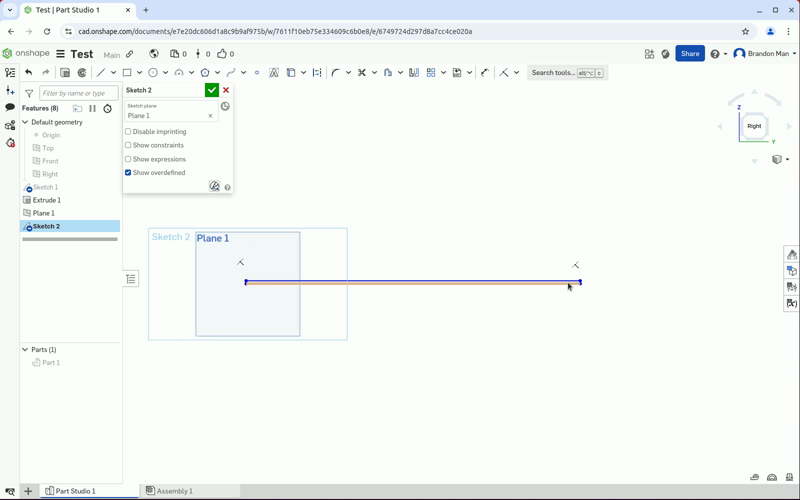
scroll(6)
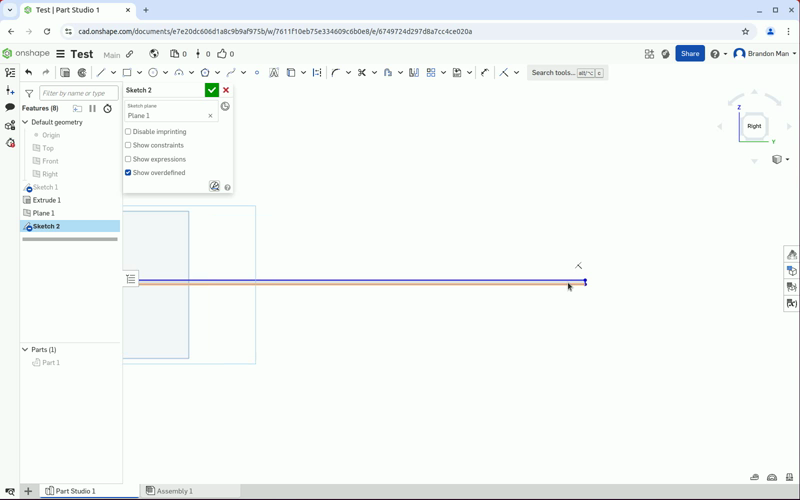
scroll(6)
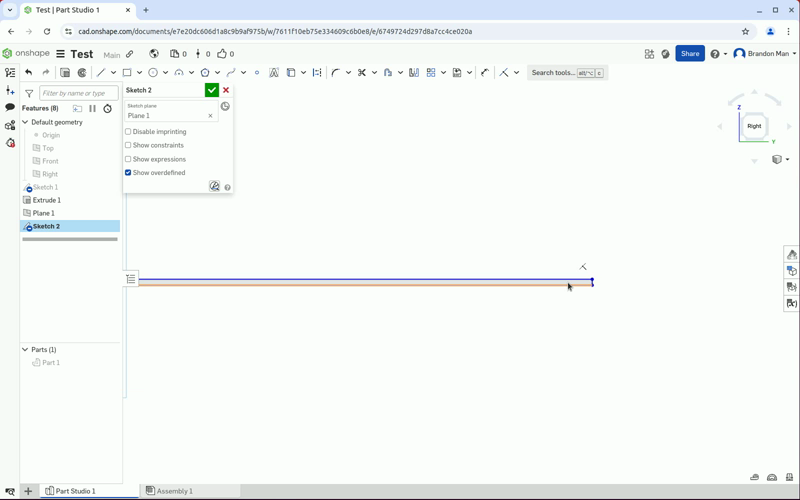
scroll(6)
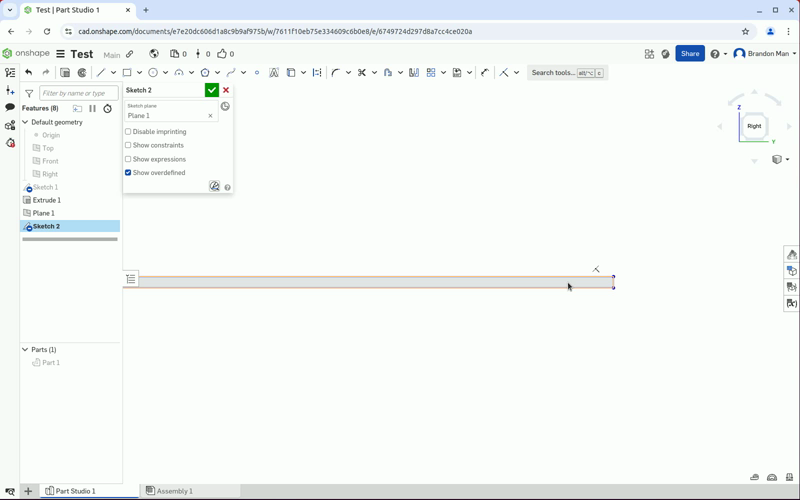
click(568, 282)
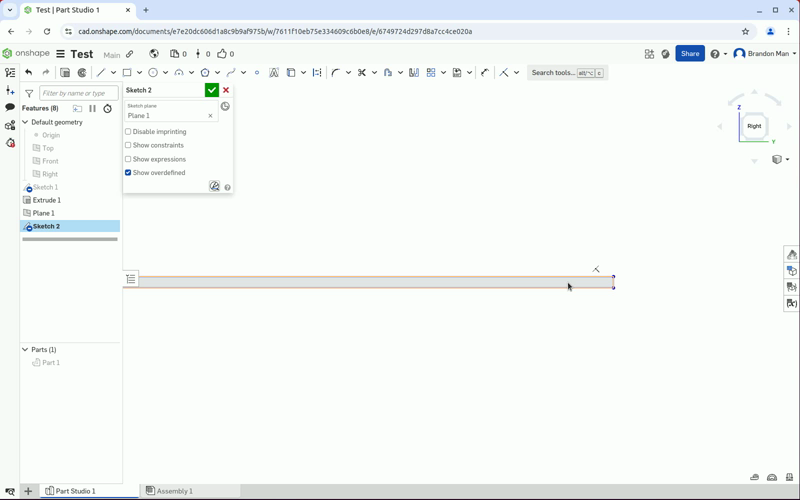
scroll(-6)
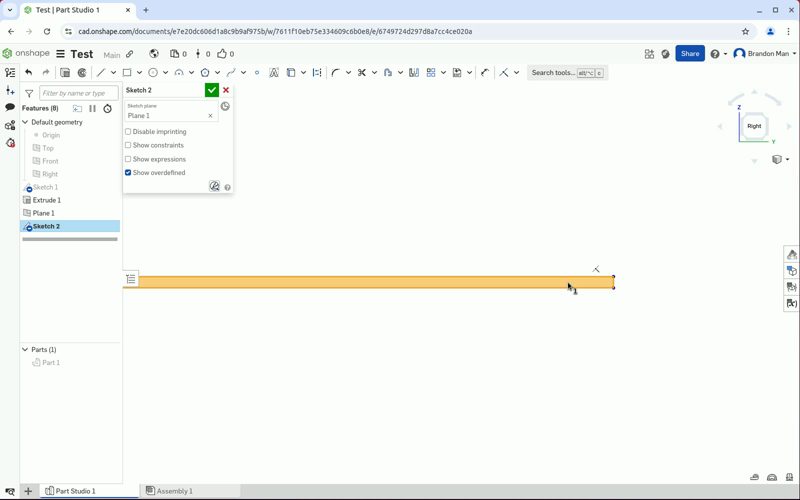
scroll(-6)
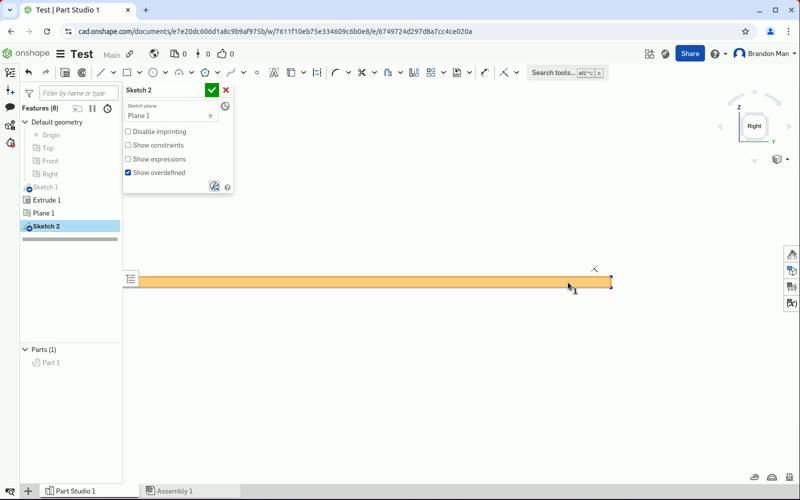
scroll(-6)
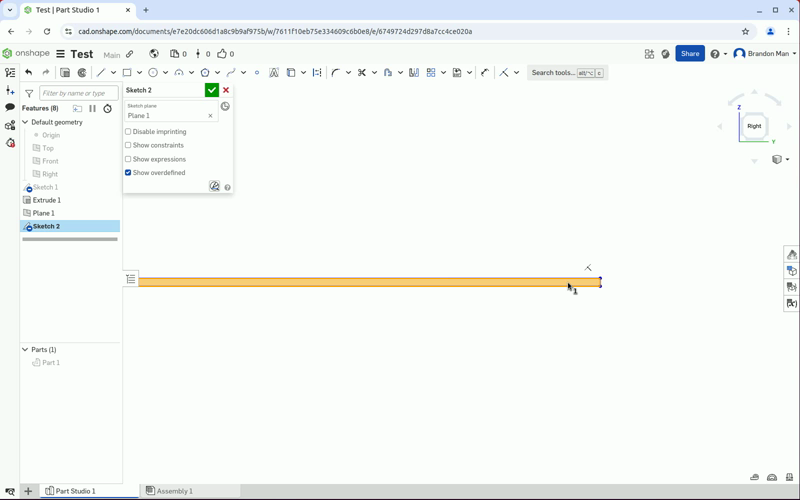
scroll(-6)
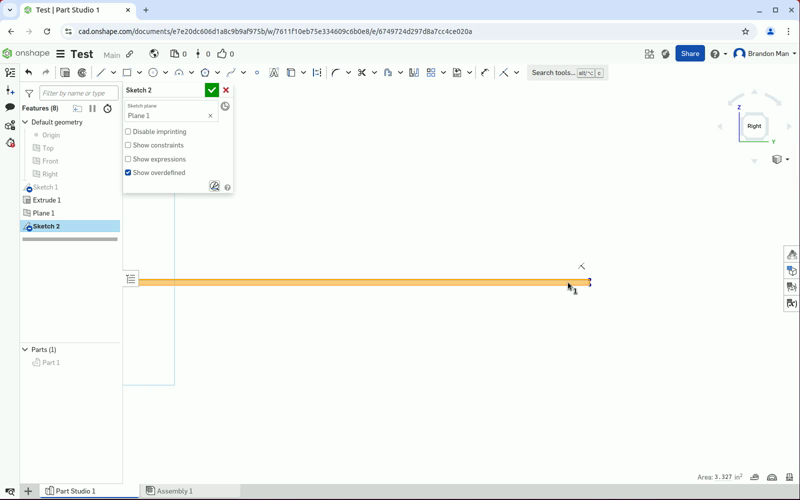
scroll(-6)
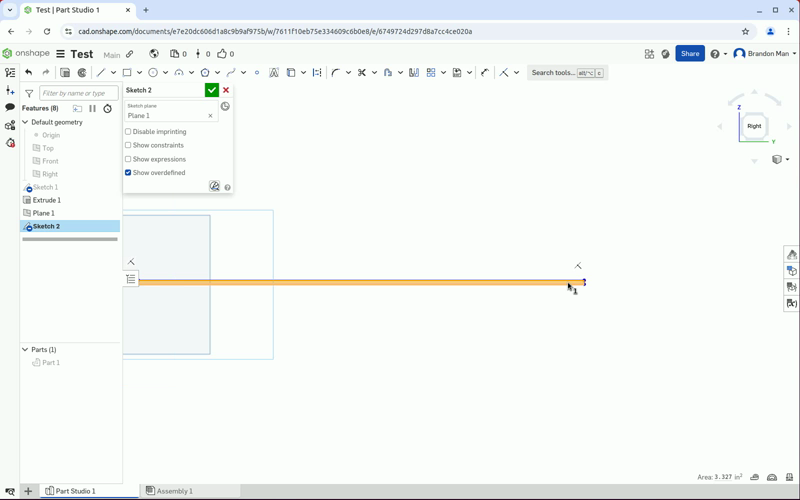
scroll(-6)
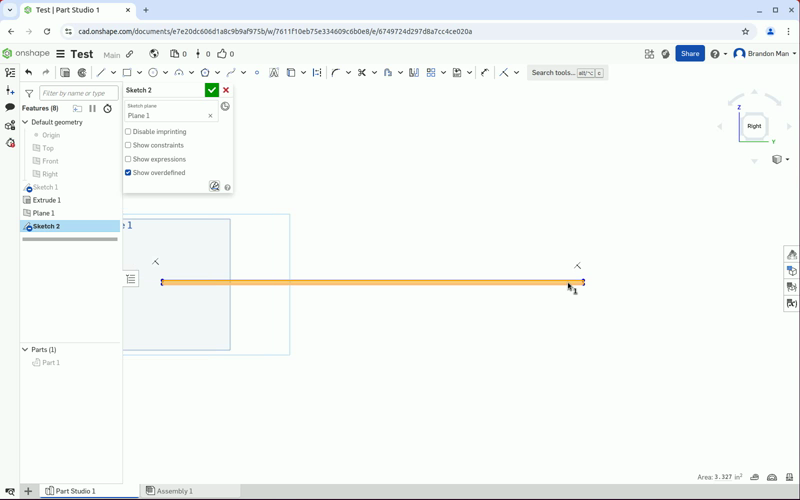
scroll(-6)
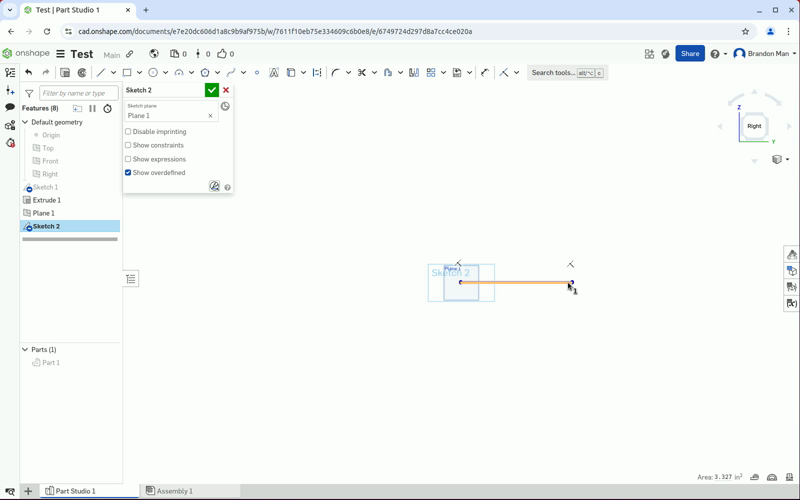
mouse_move(73, 352)
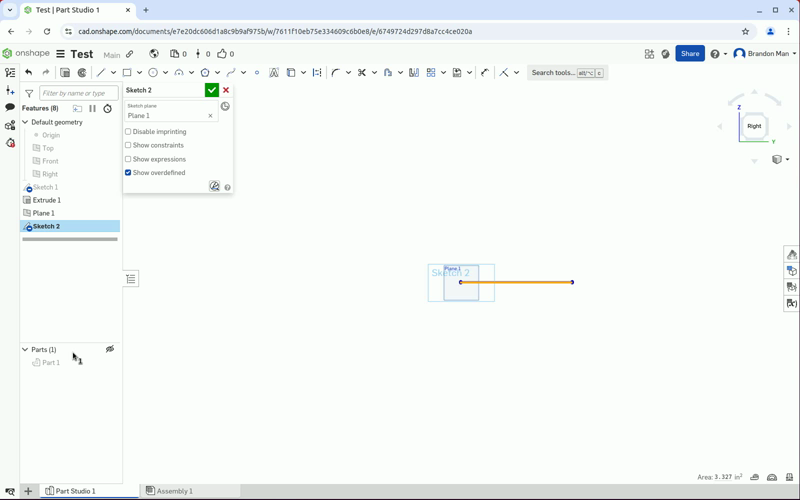
key(shift+y)
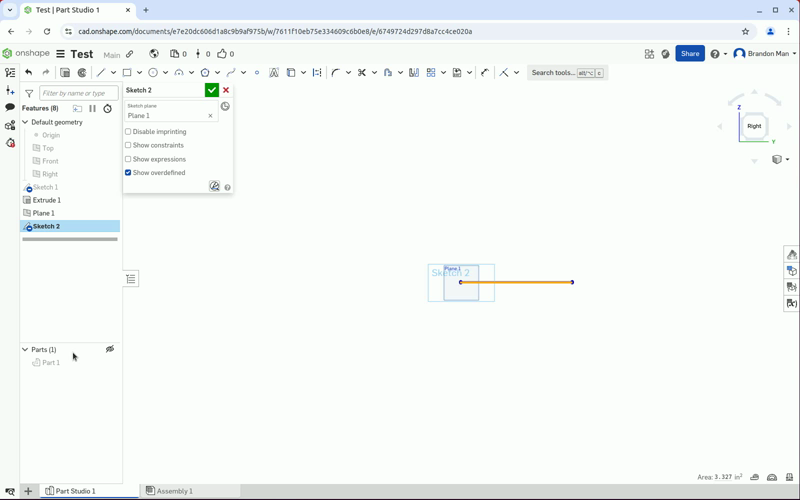
key(shift+e)
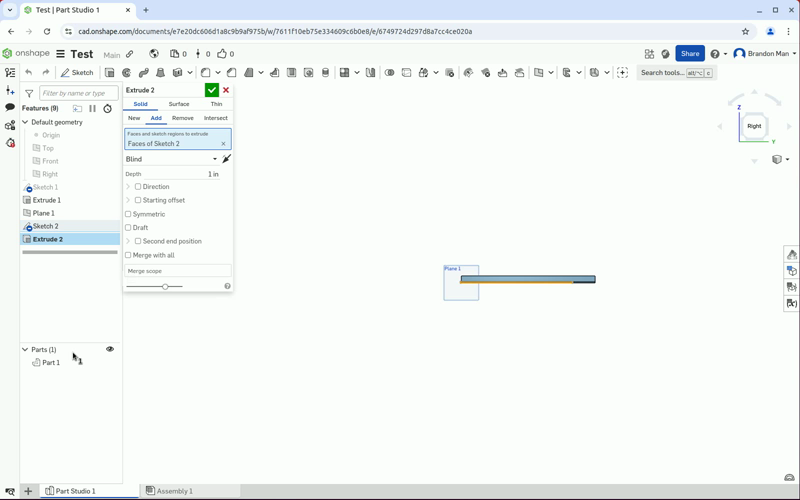
mouse_move(143, 106)
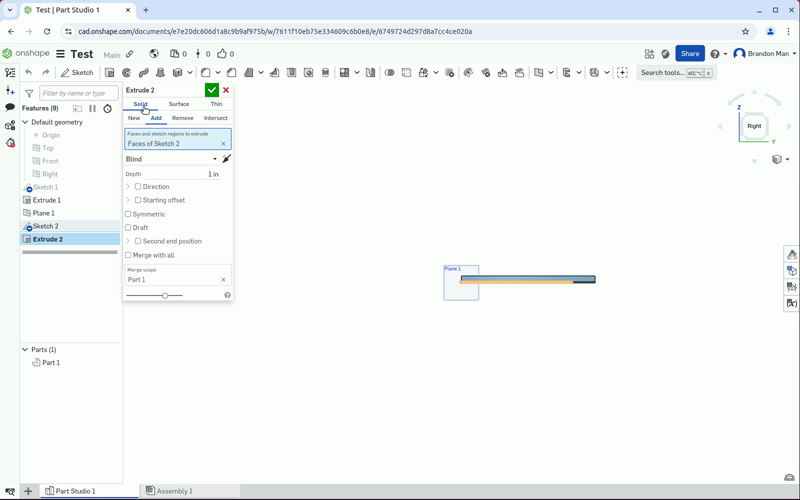
click(143, 106)
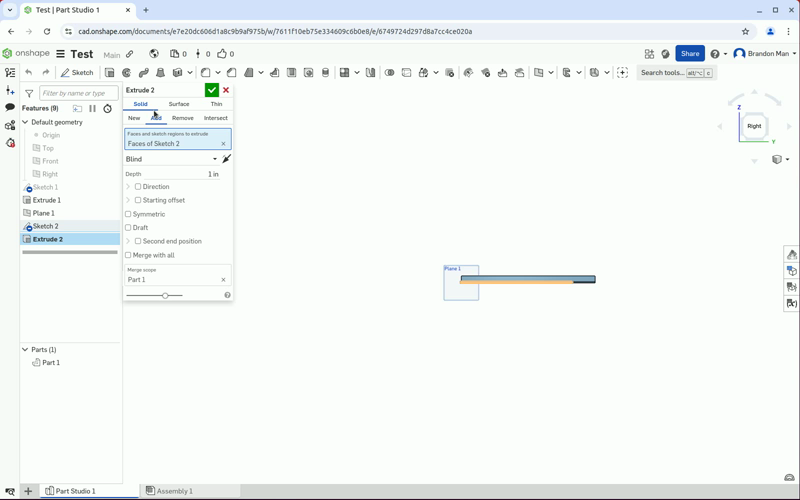
mouse_move(186, 120)
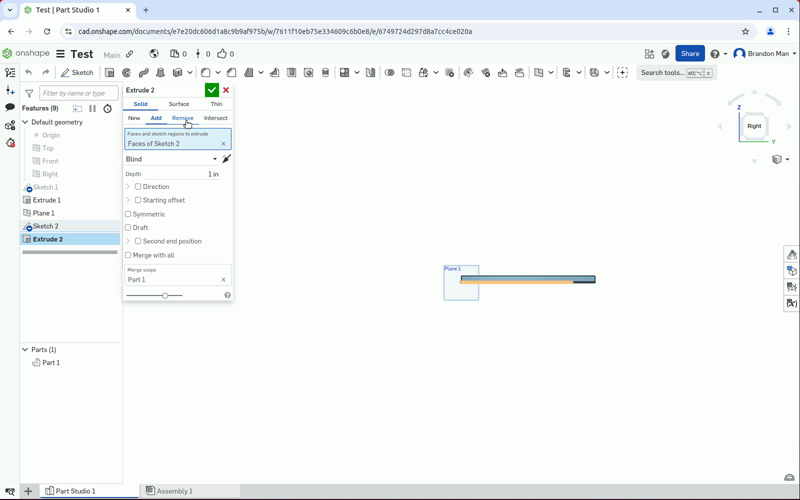
click(186, 120)
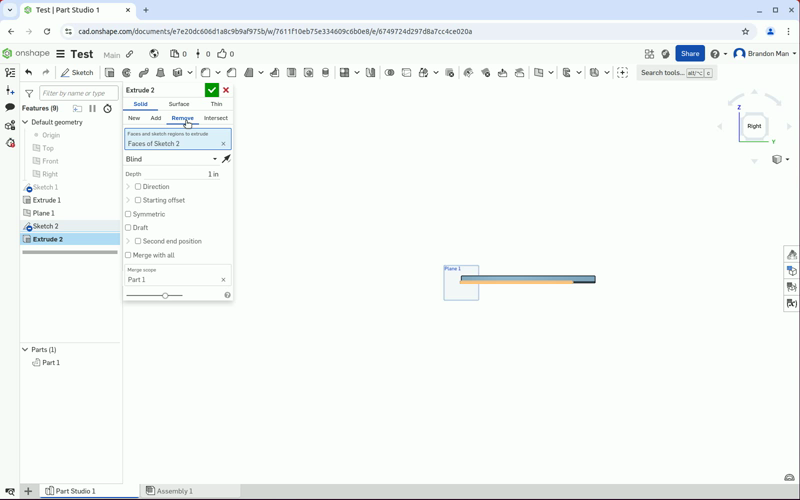
key(tab, 4)
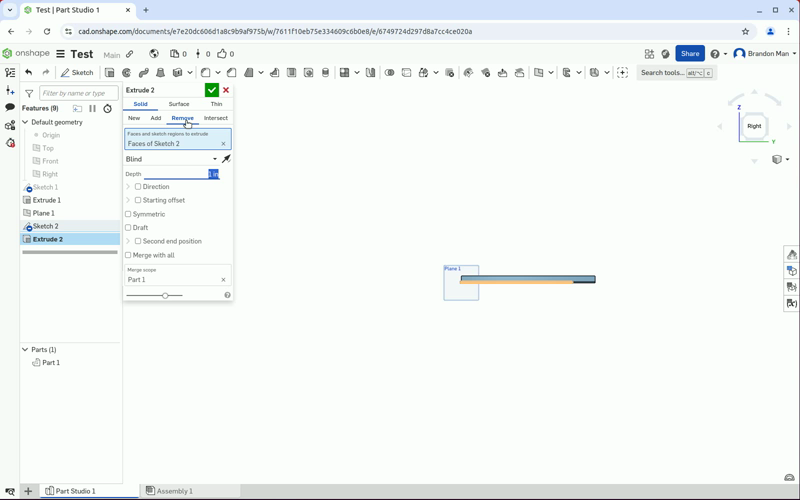
text(1.204)
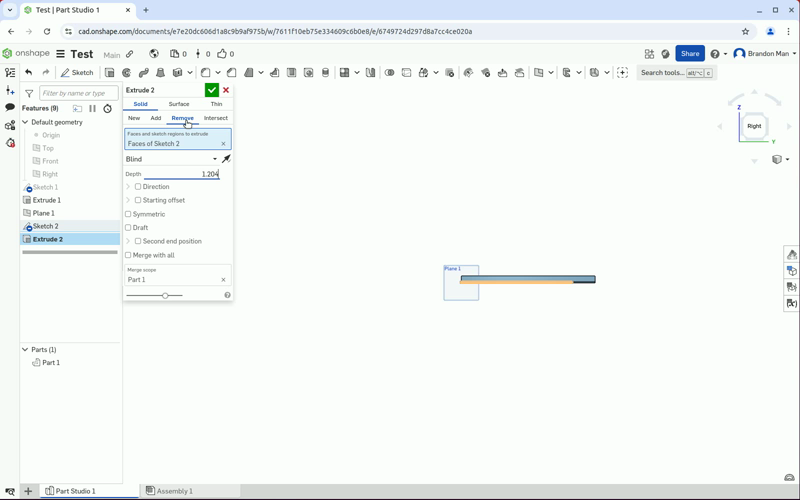
key(tab, 6)
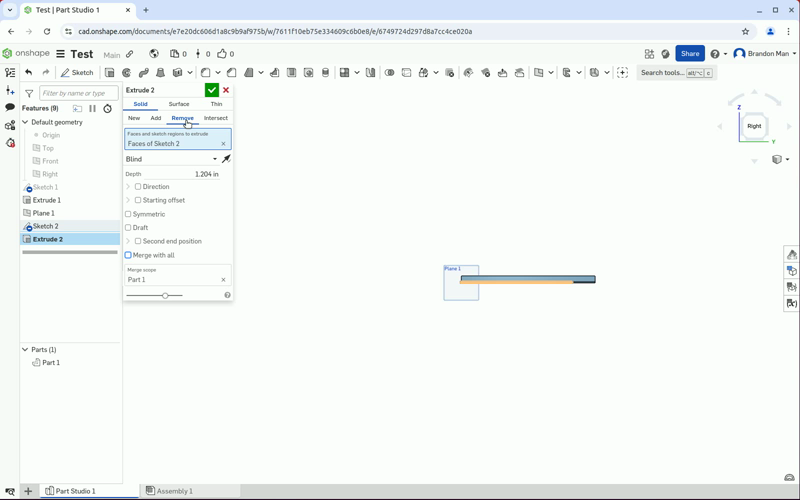
key(space)
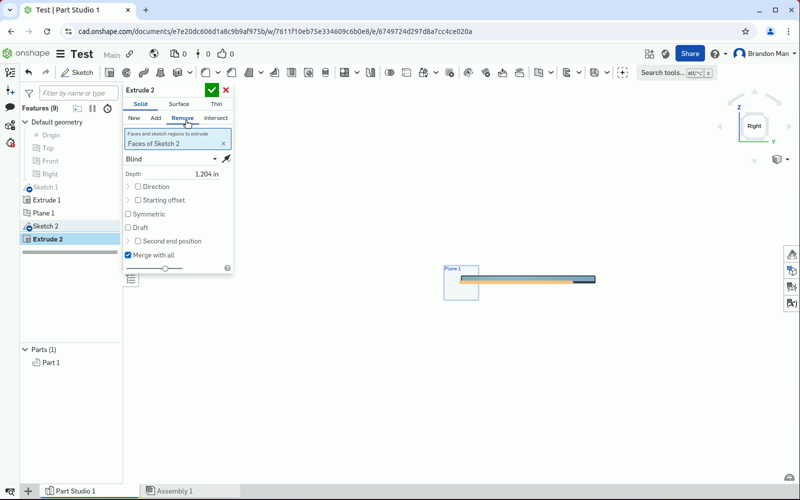
key(enter)
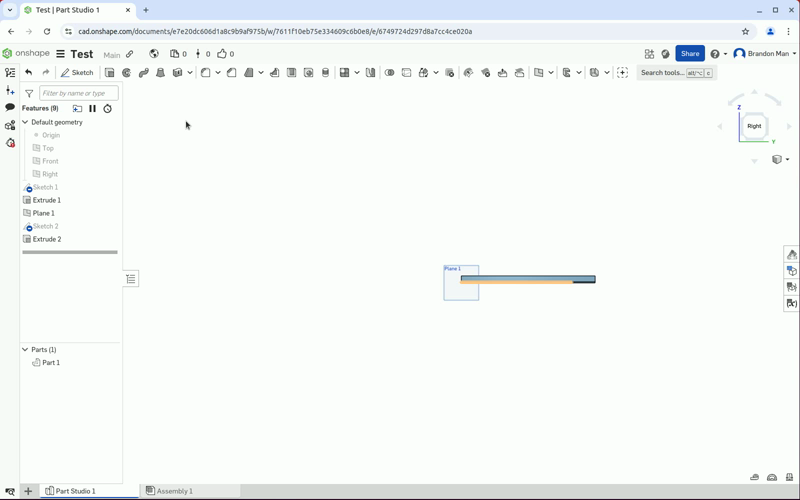
key(shift+h)
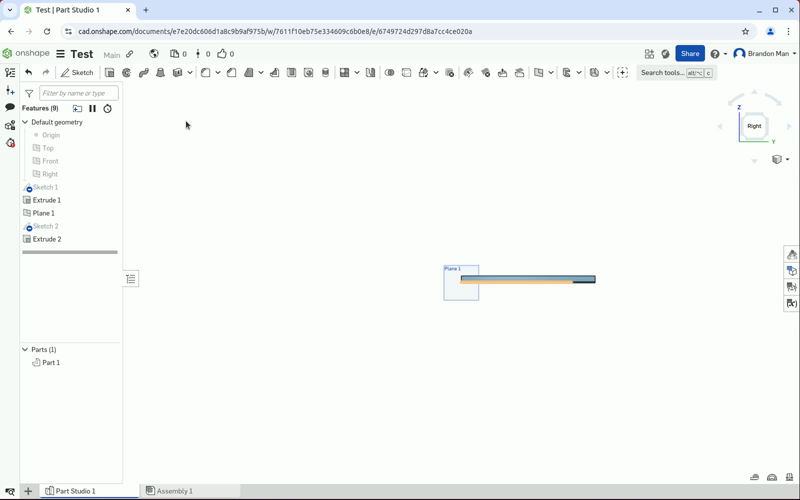
key(shift+h)
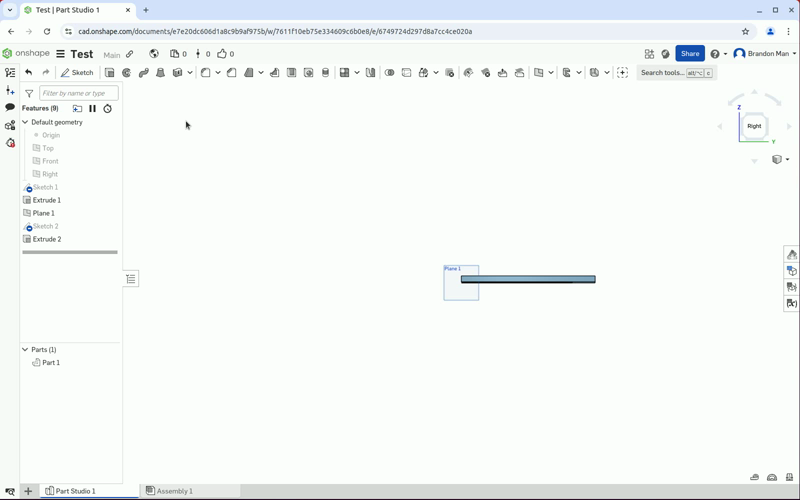
mouse_move(73, 189)
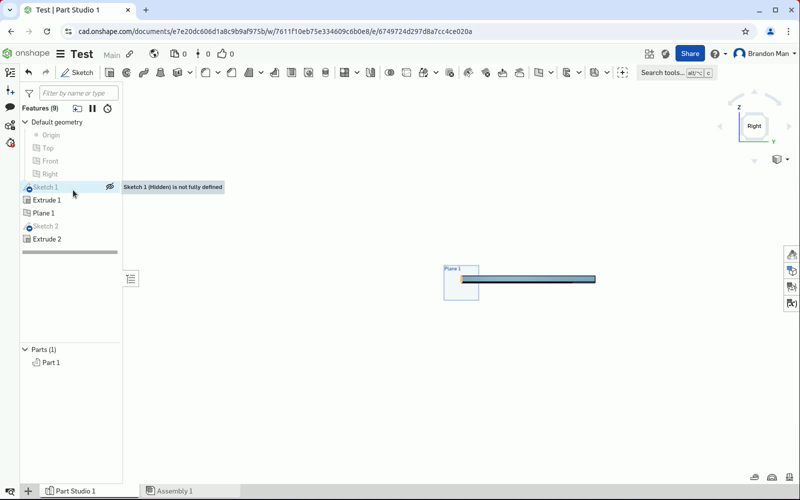
click(73, 189)
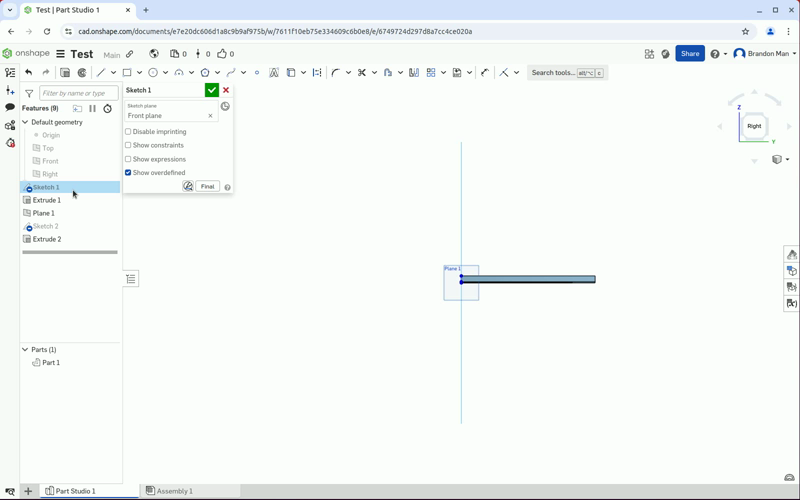
mouse_move(229, 92)
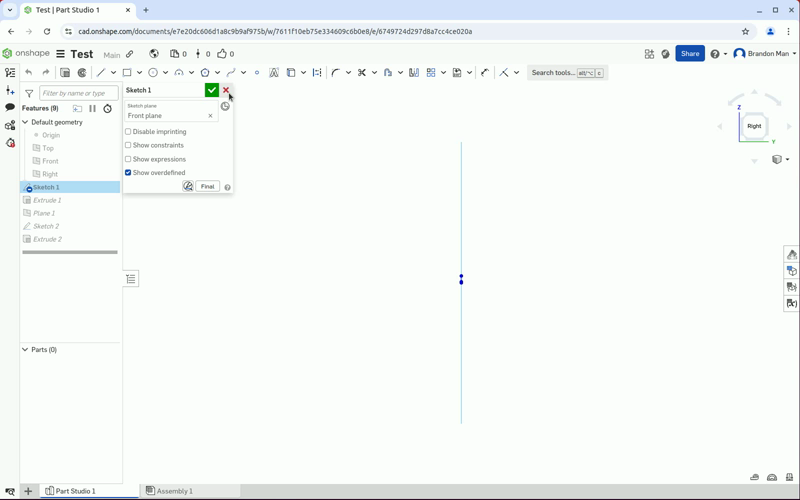
click(229, 92)
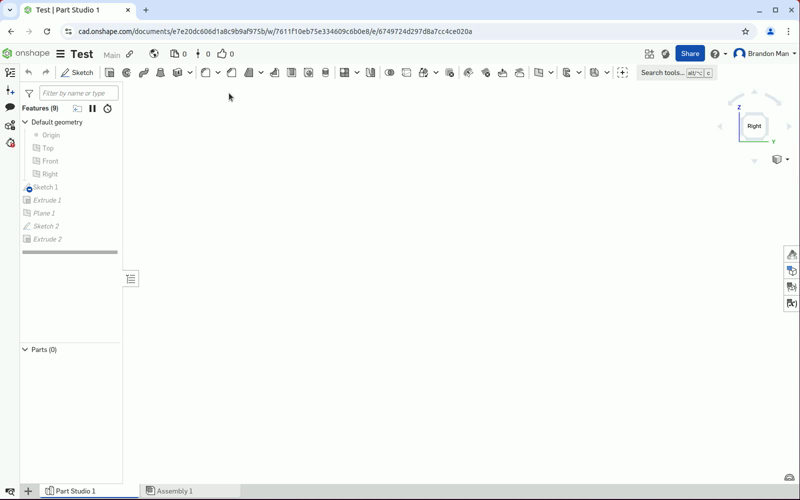
key(shift+s)
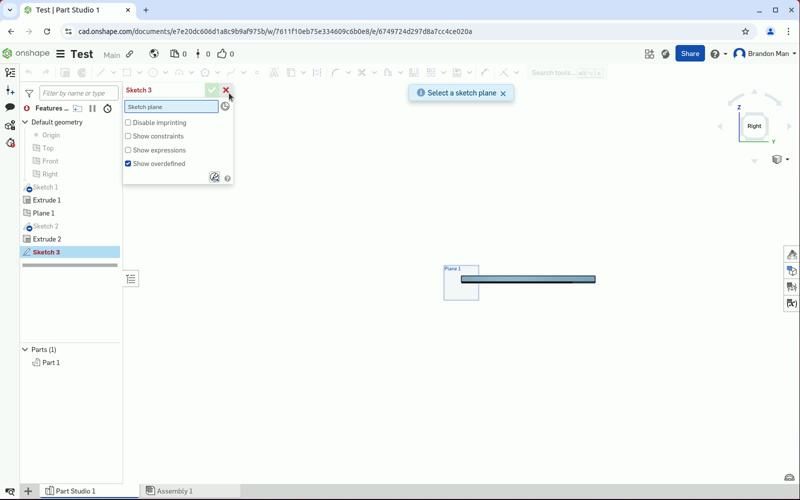
mouse_move(73, 215)
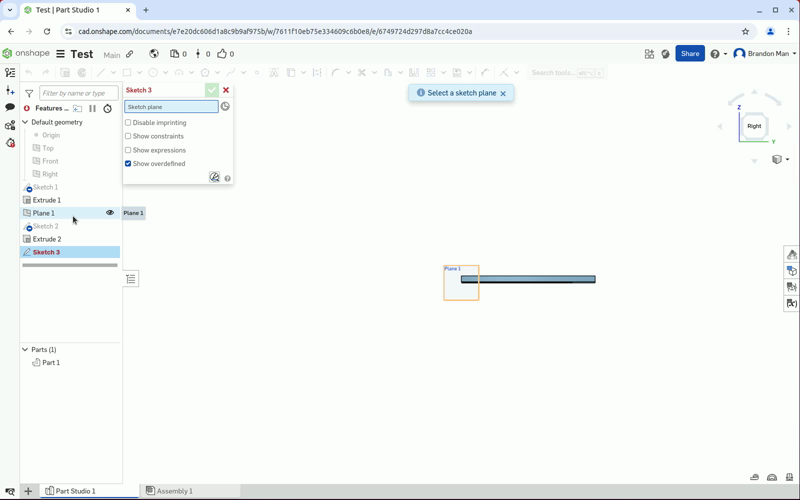
click(73, 215)
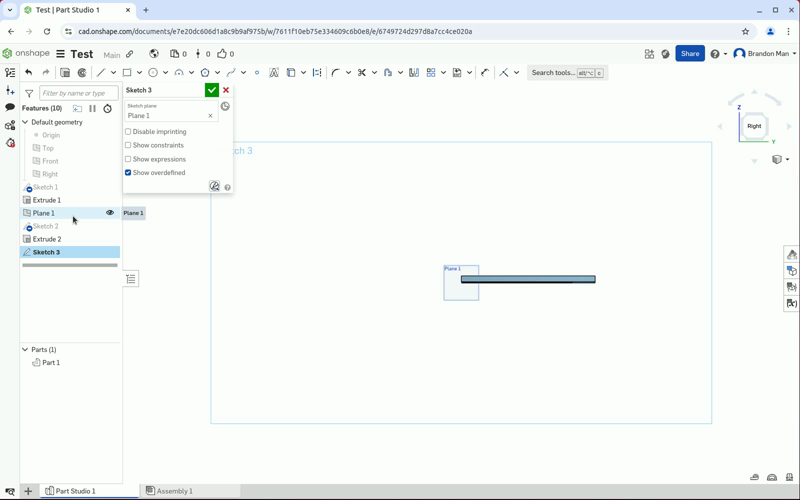
mouse_move(73, 352)
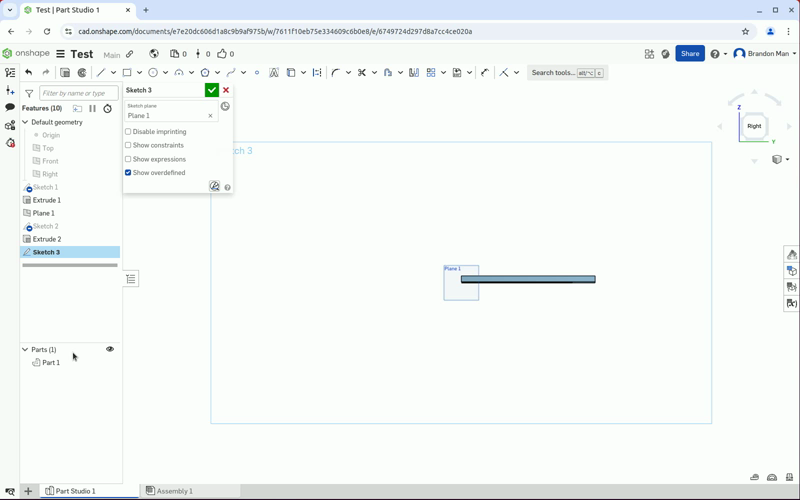
key(y)
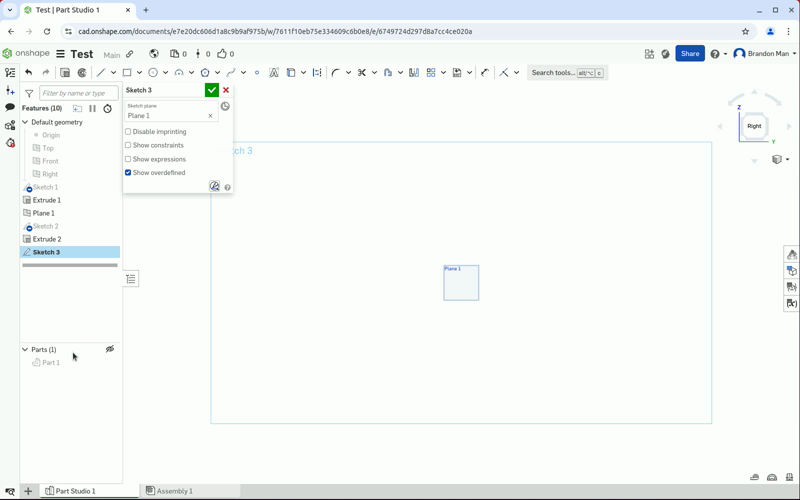
key(l)
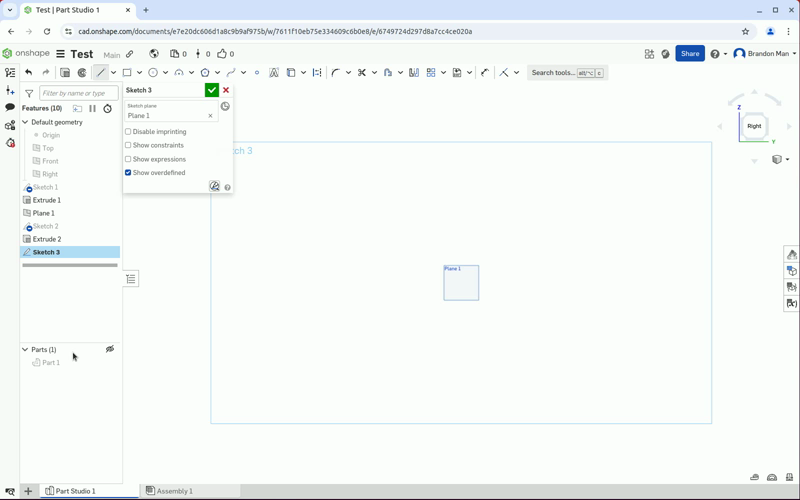
key_down(shift)
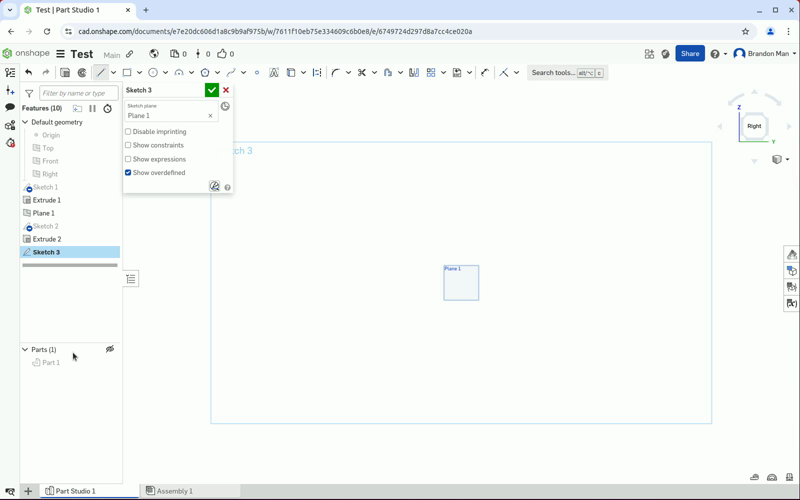
mouse_move(460, 281)
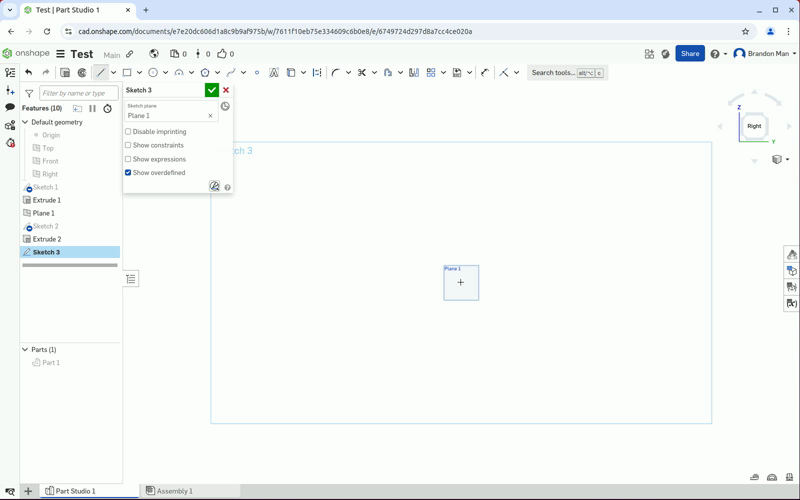
click(460, 281)
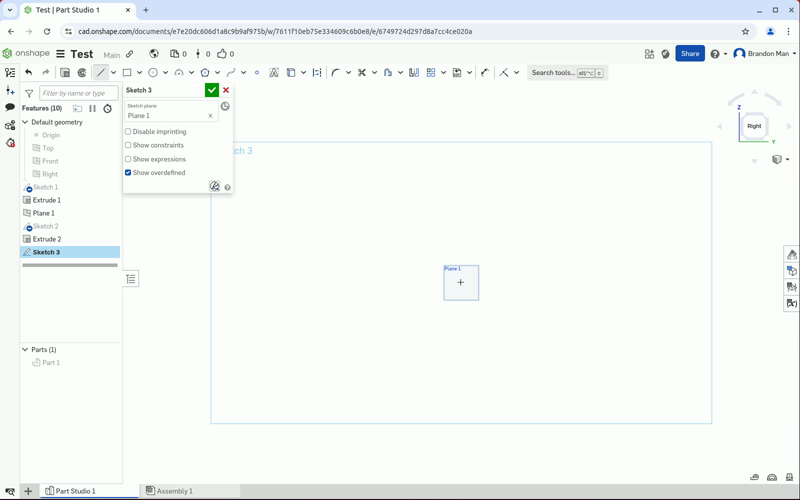
key_up(shift)
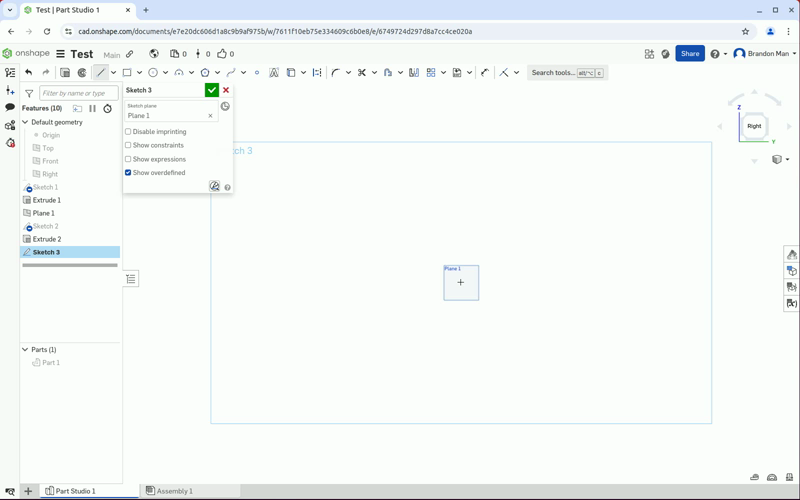
key_down(shift)
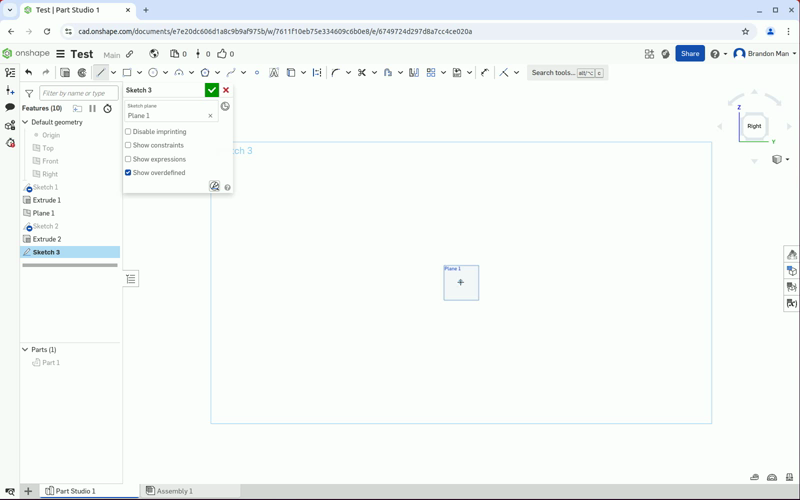
mouse_move(572, 281)
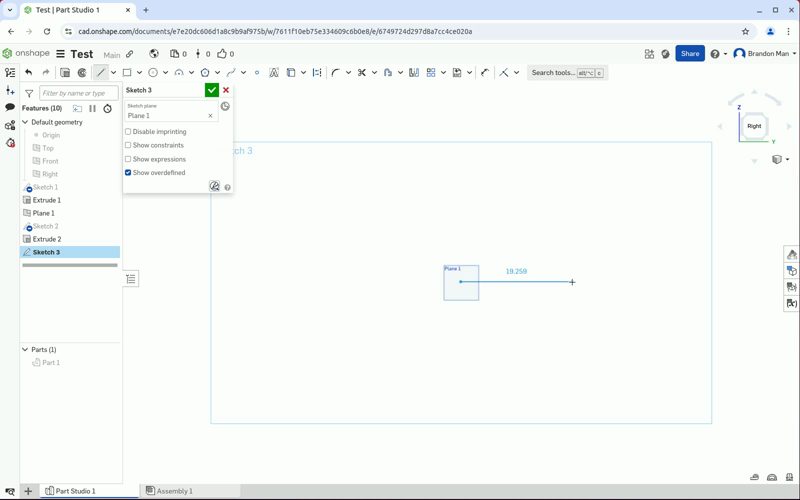
click(572, 281)
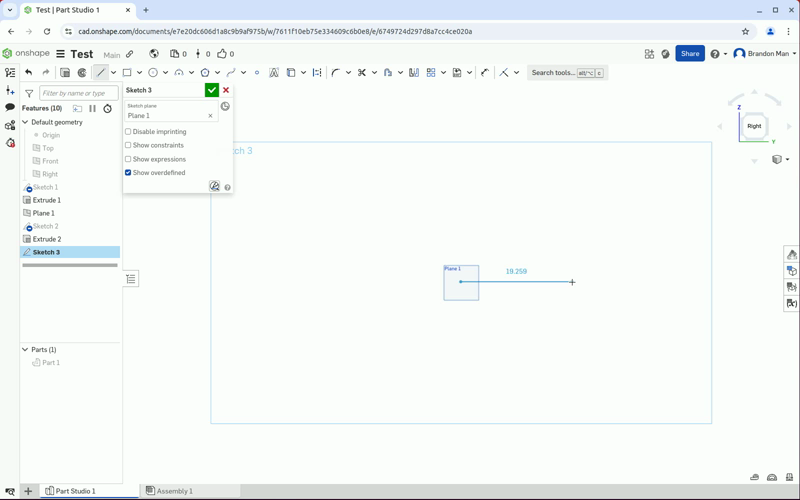
key_up(shift)
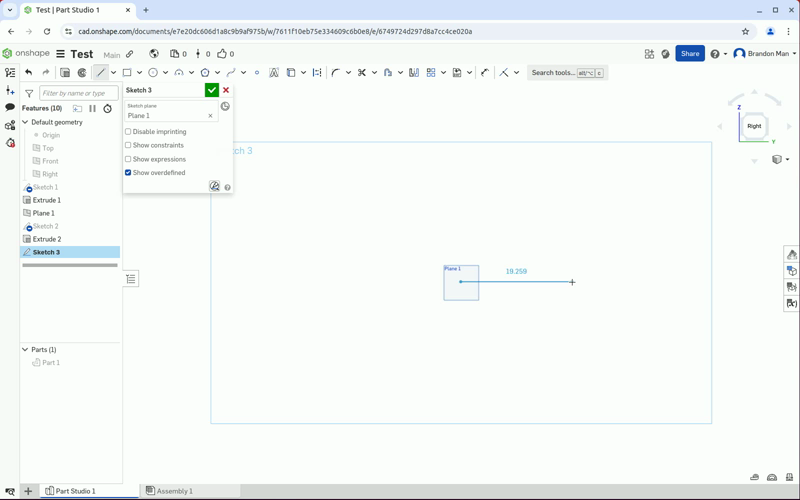
key_down(shift)
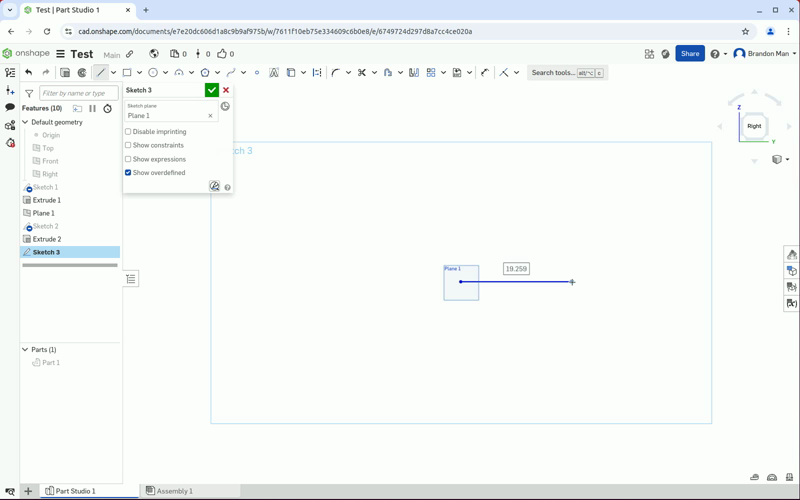
mouse_move(589, 281)
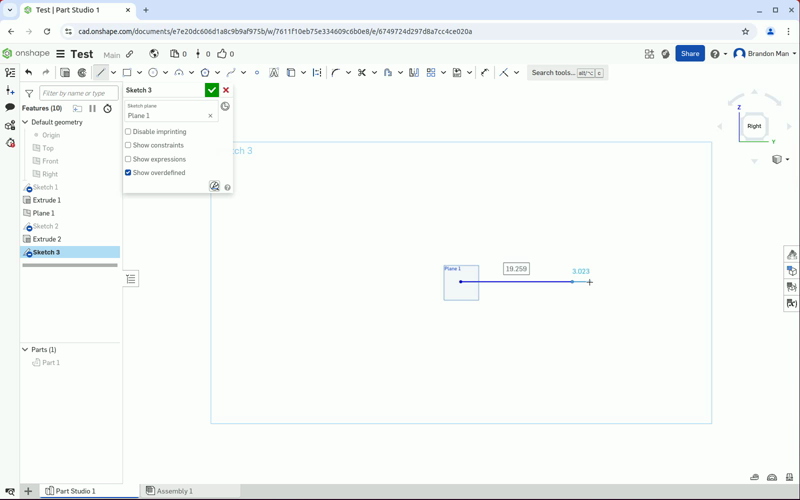
mouse_move(572, 279)
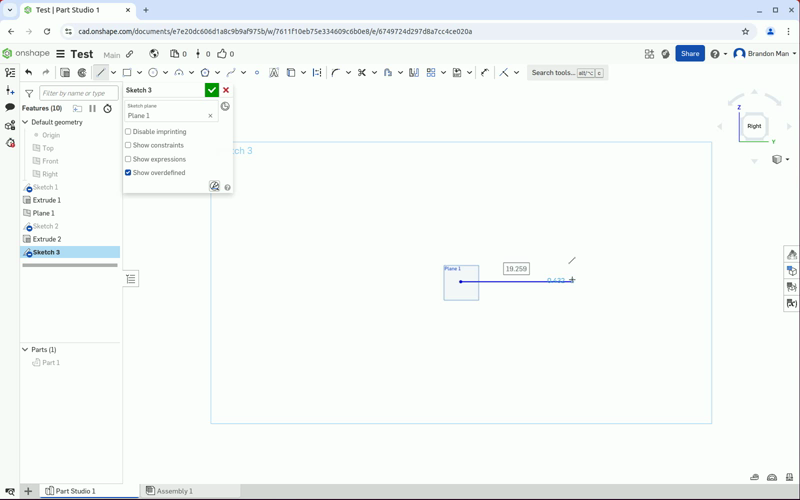
scroll(6)
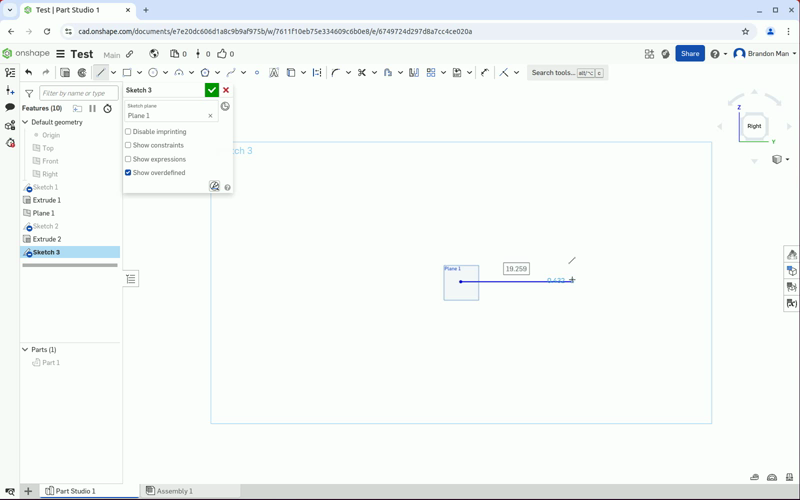
scroll(6)
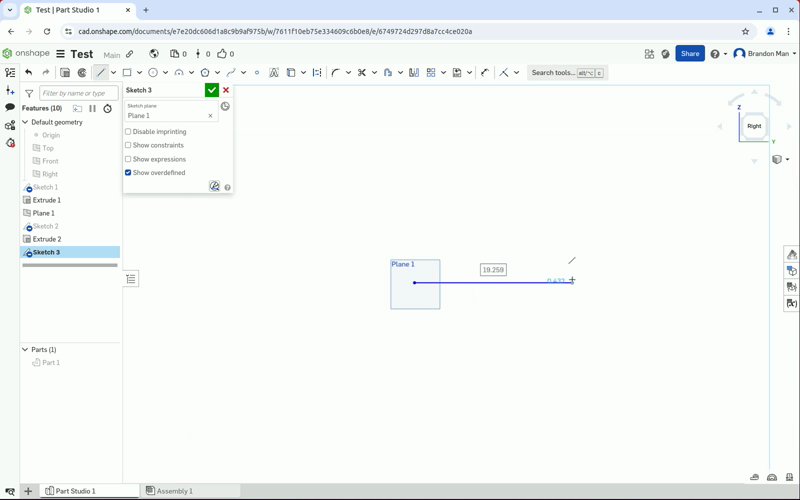
scroll(6)
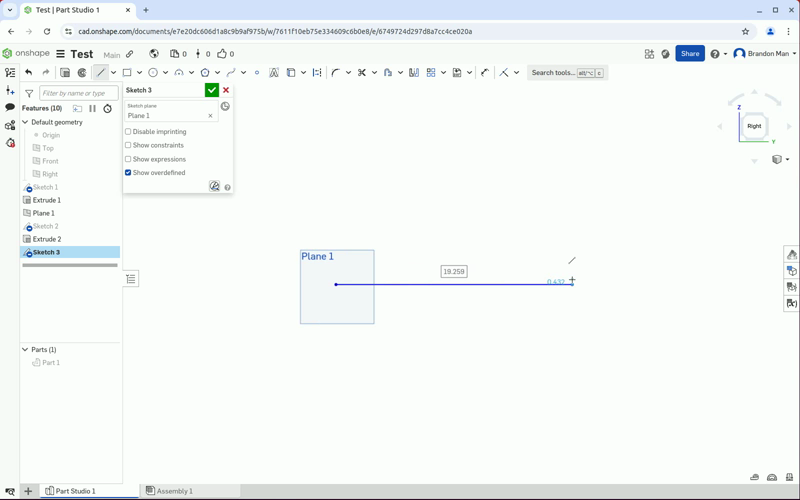
scroll(6)
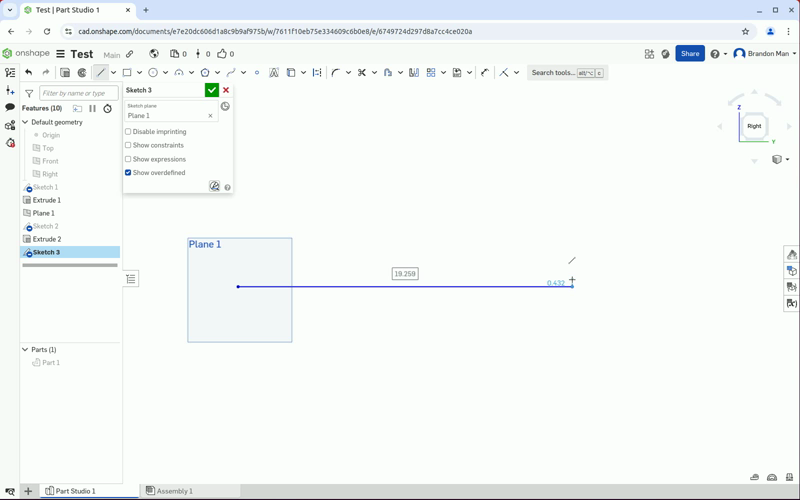
scroll(6)
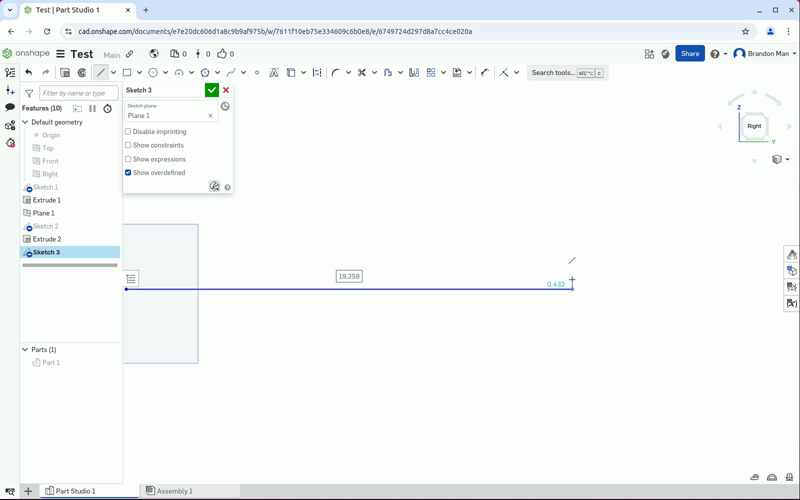
scroll(6)
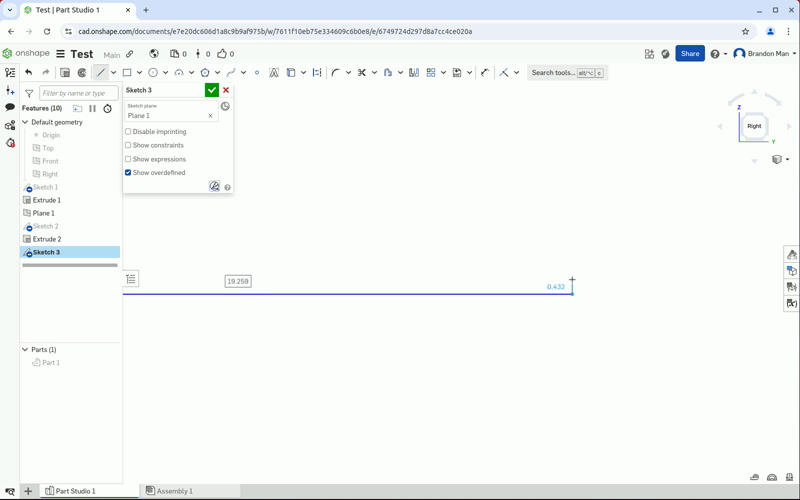
scroll(6)
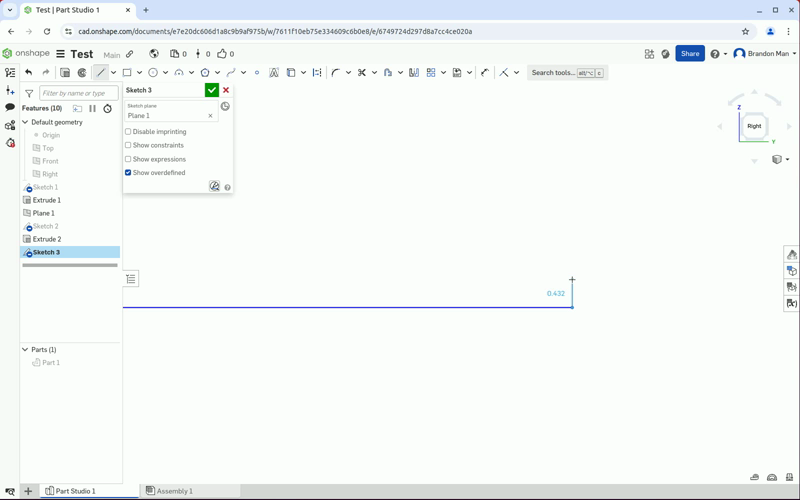
click(572, 279)
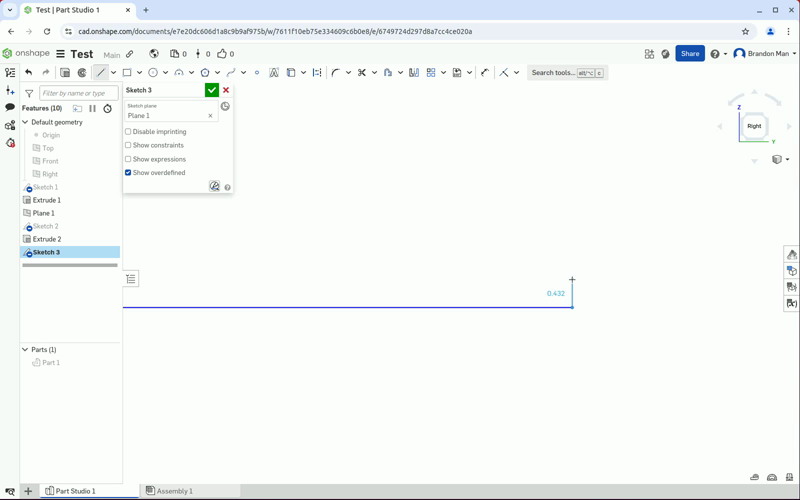
scroll(-6)
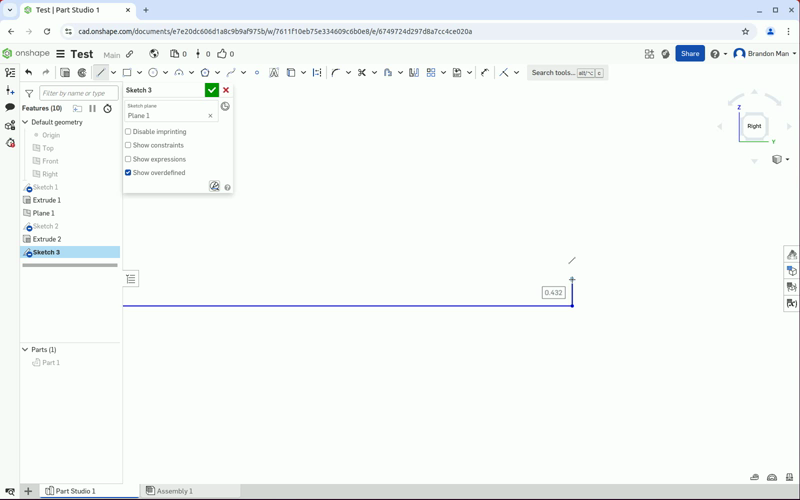
scroll(-6)
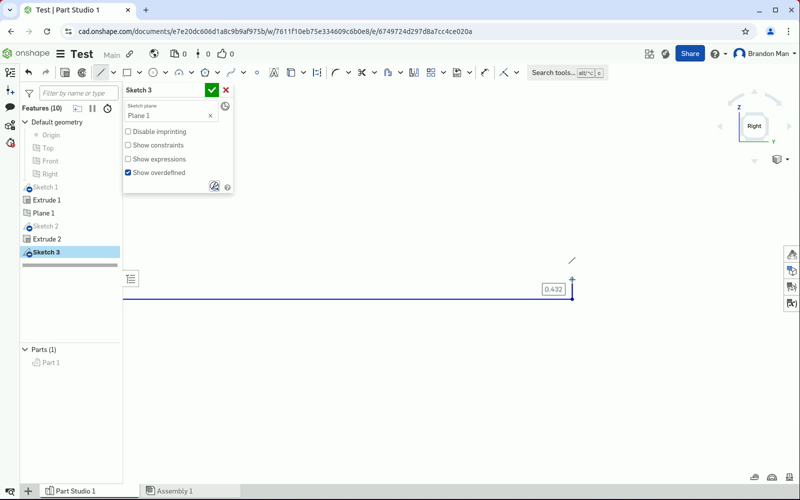
scroll(-6)
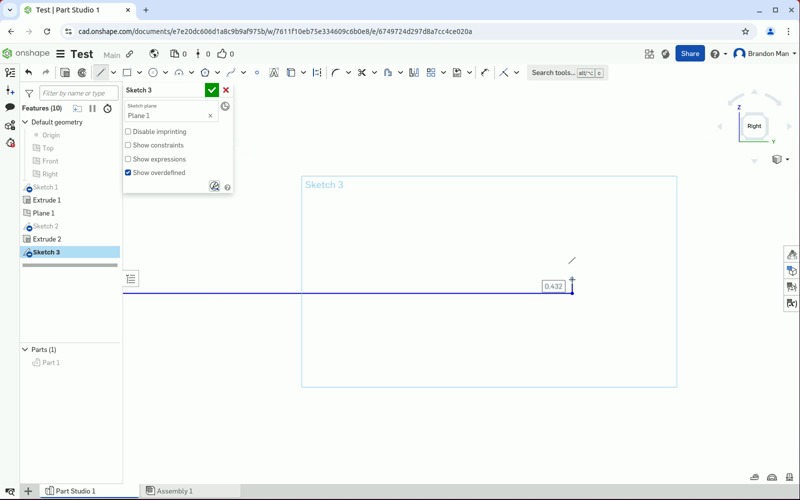
scroll(-6)
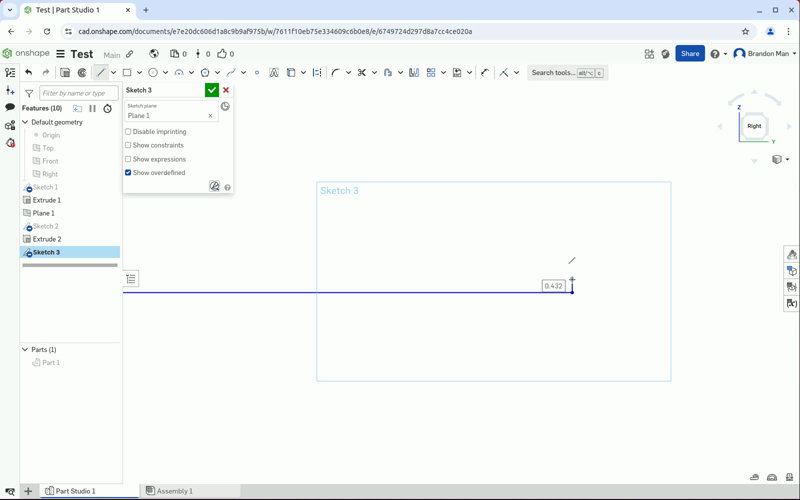
scroll(-6)
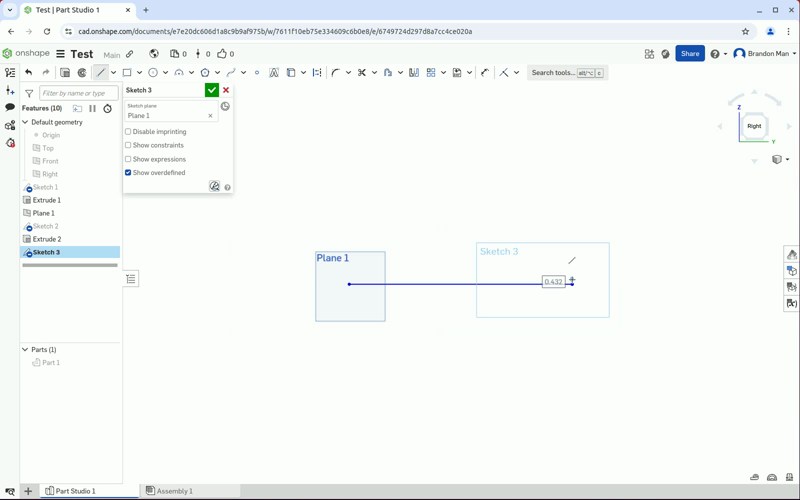
scroll(-6)
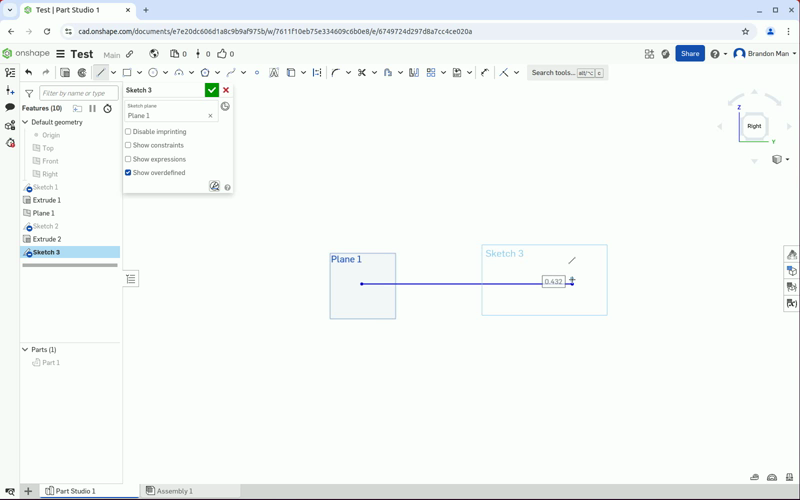
scroll(-6)
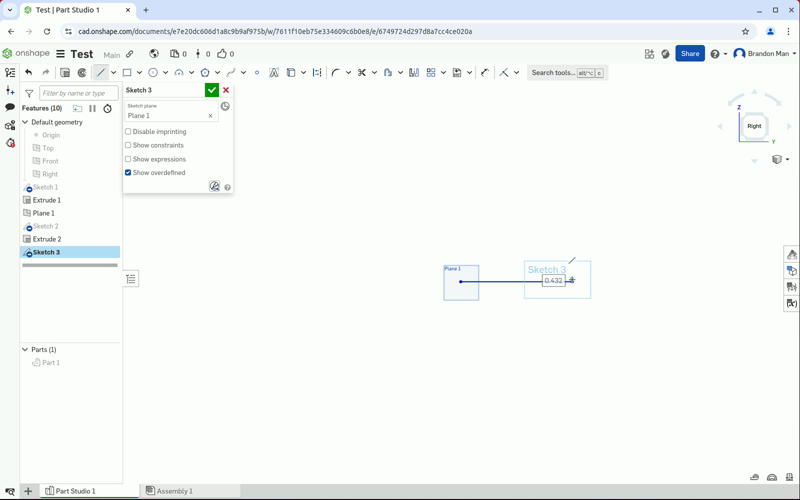
key_up(shift)
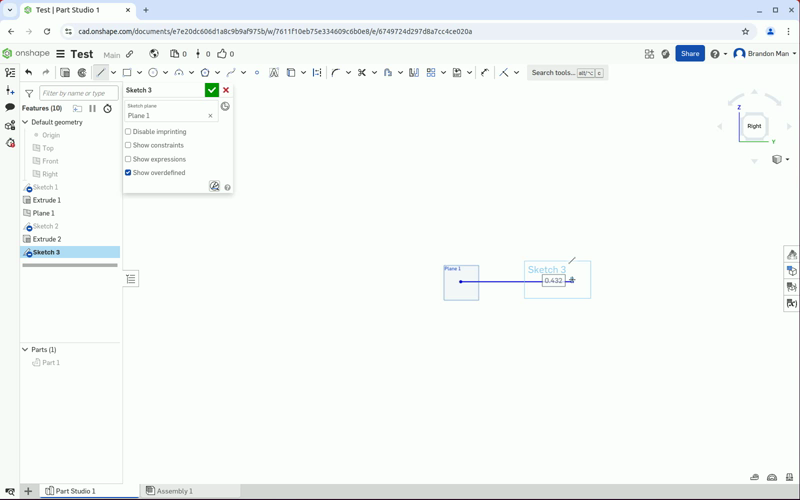
key_down(shift)
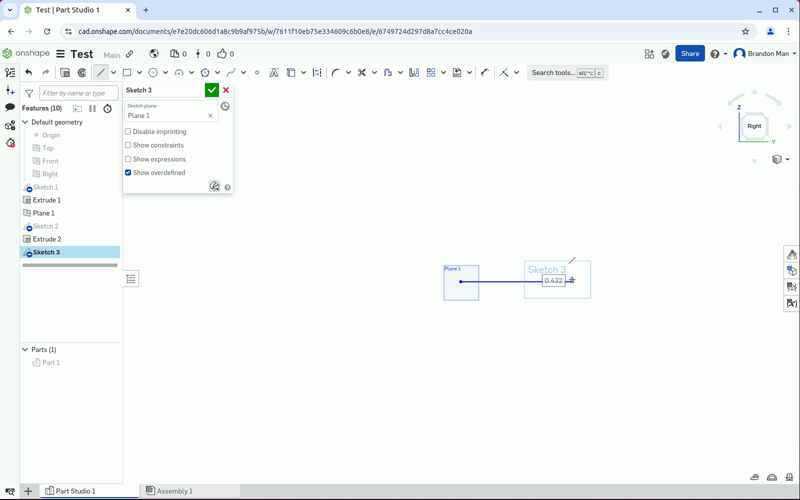
mouse_move(460, 279)
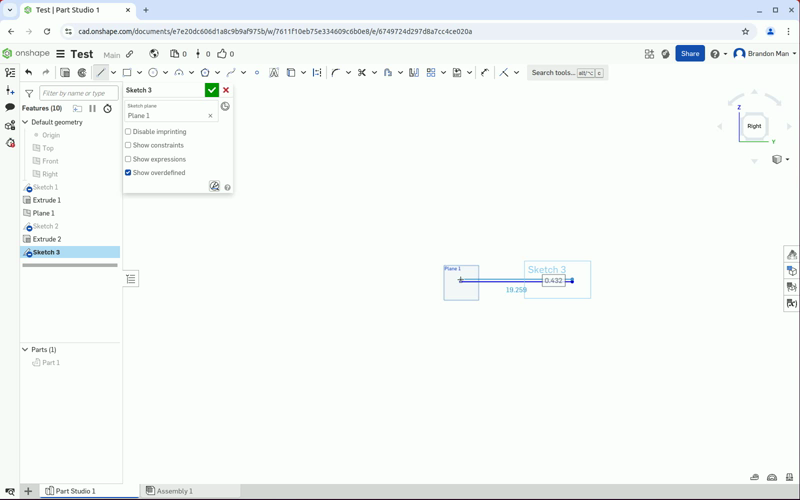
scroll(6)
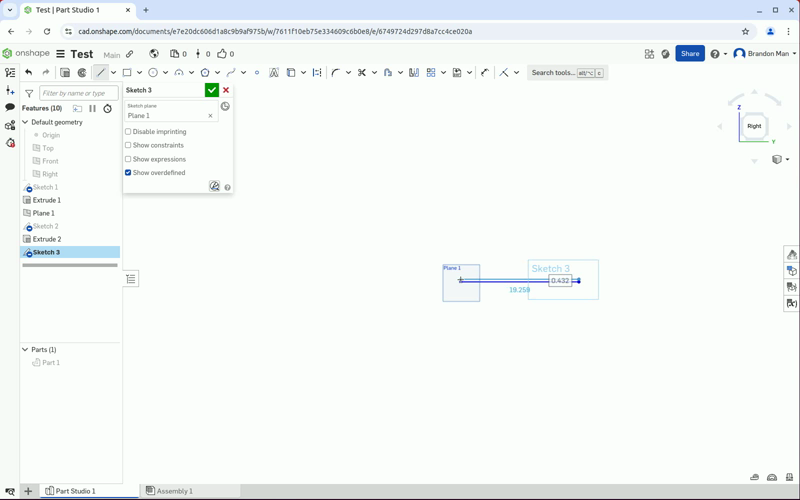
scroll(6)
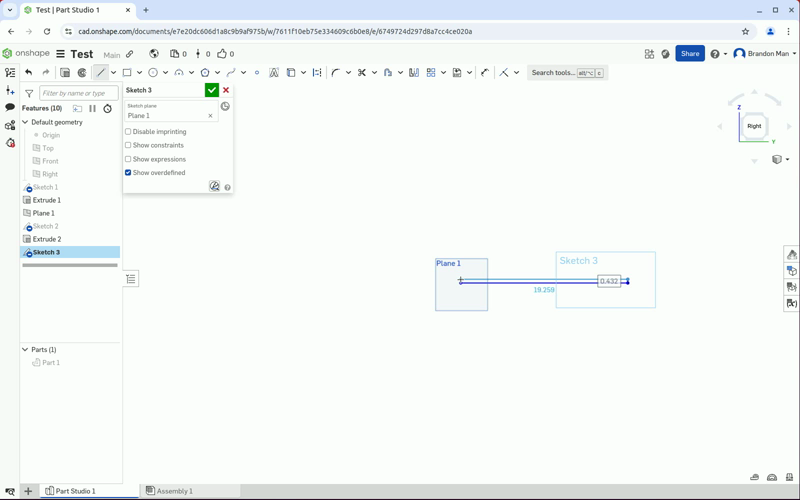
scroll(6)
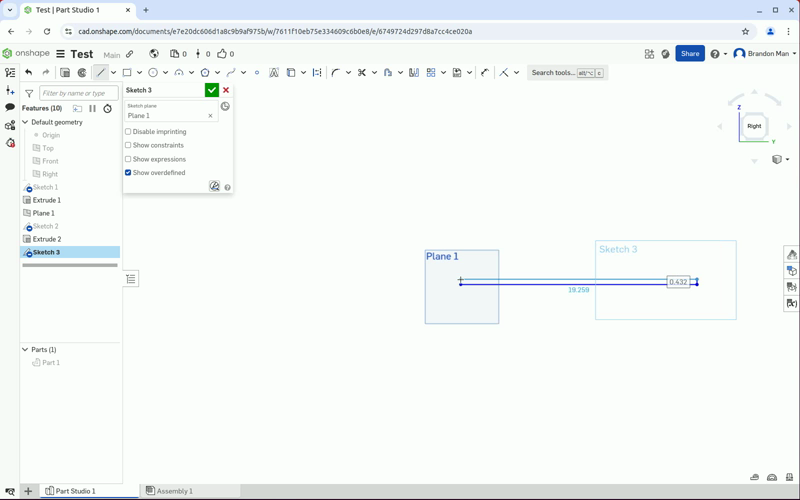
scroll(6)
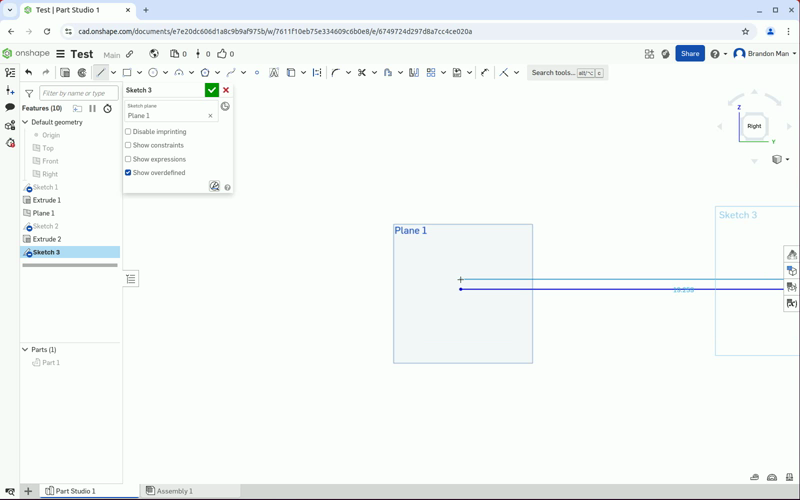
scroll(6)
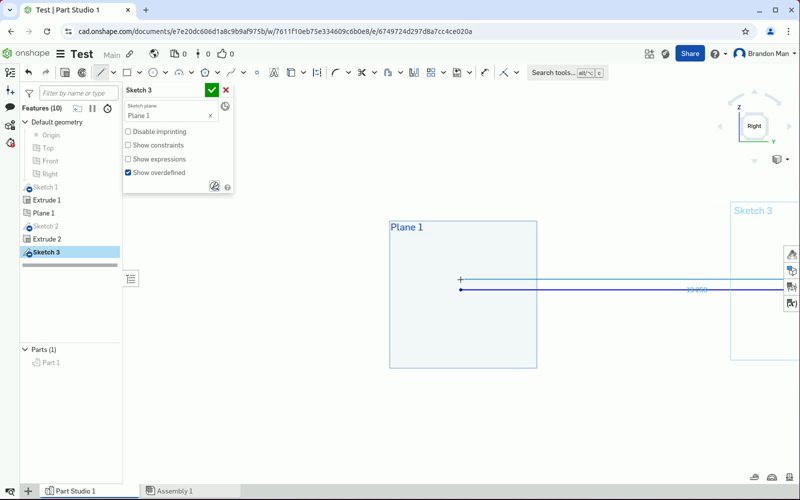
scroll(6)
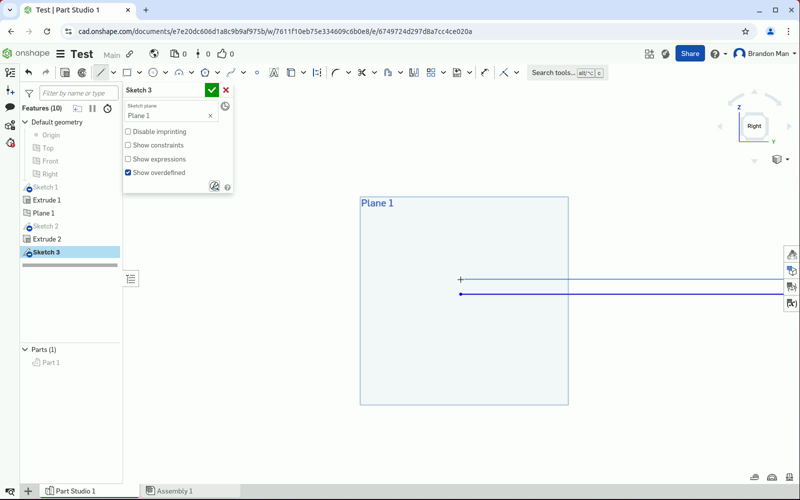
scroll(6)
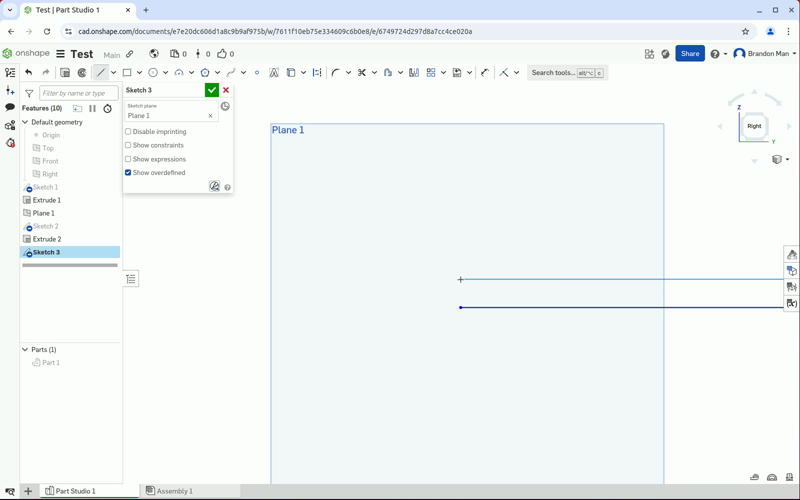
click(460, 279)
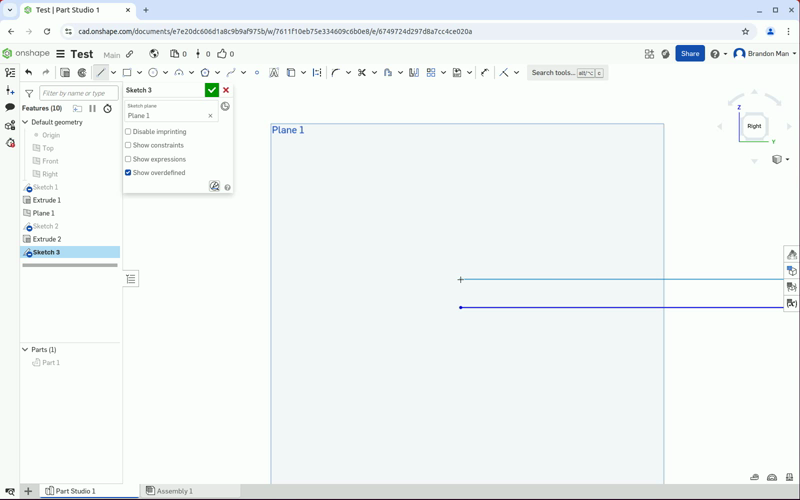
scroll(-6)
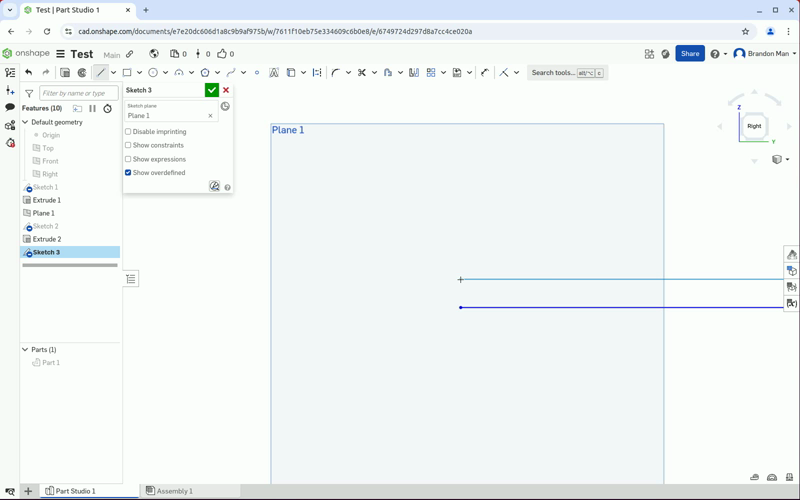
scroll(-6)
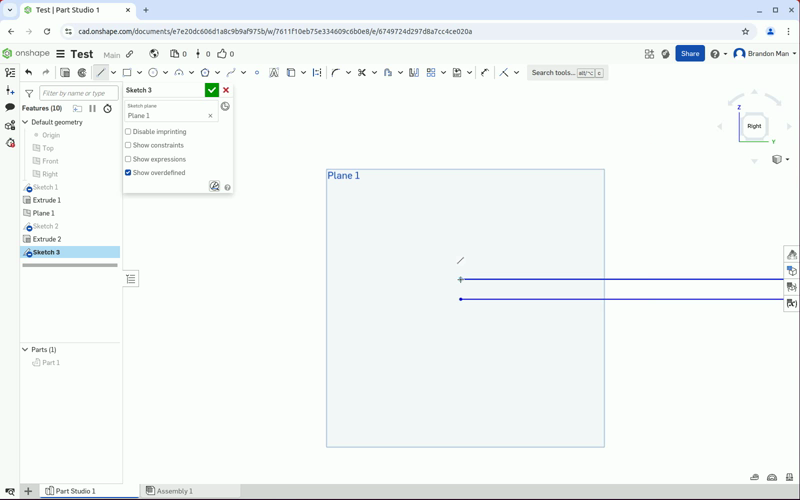
scroll(-6)
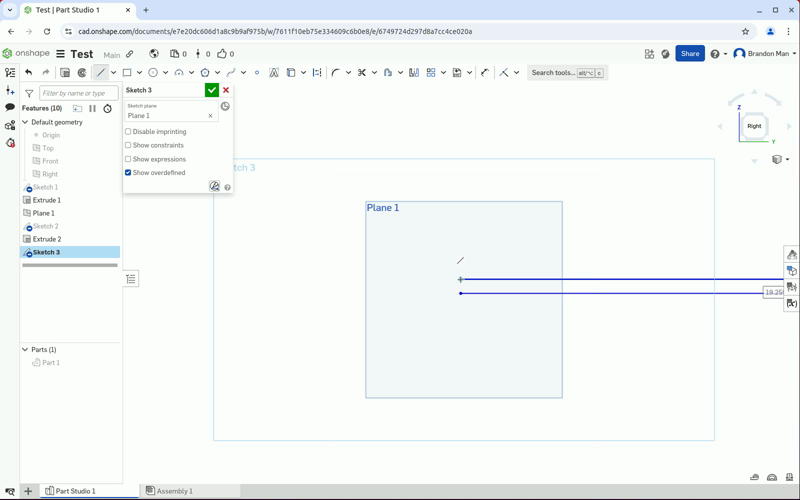
scroll(-6)
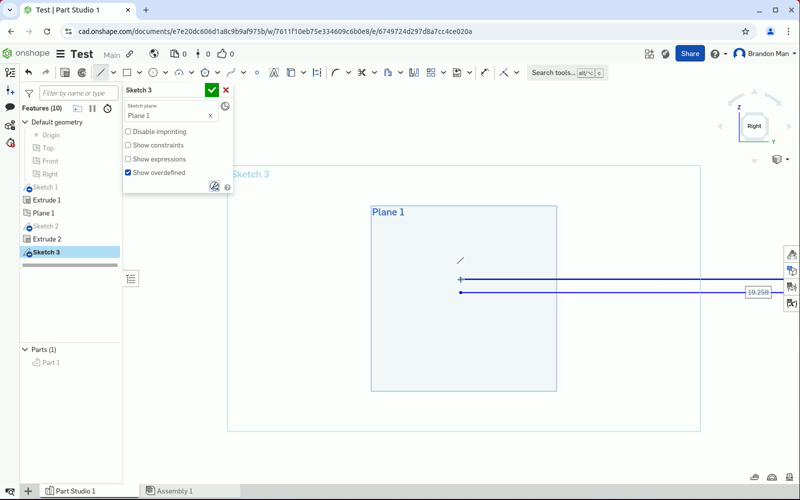
scroll(-6)
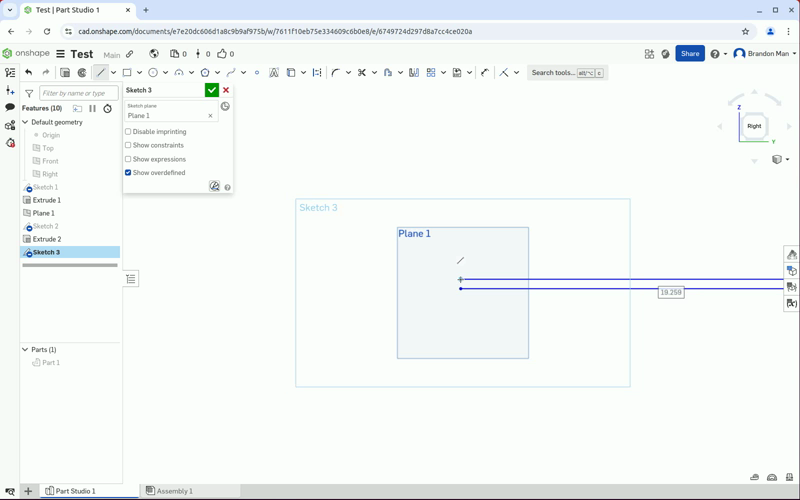
scroll(-6)
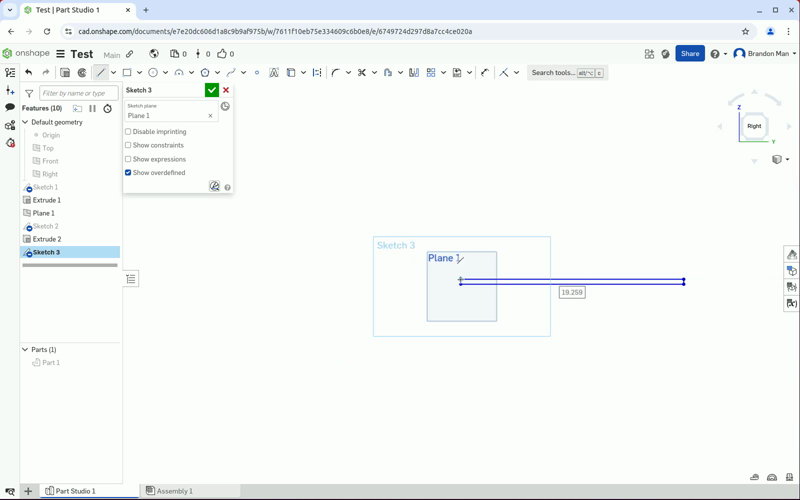
scroll(-6)
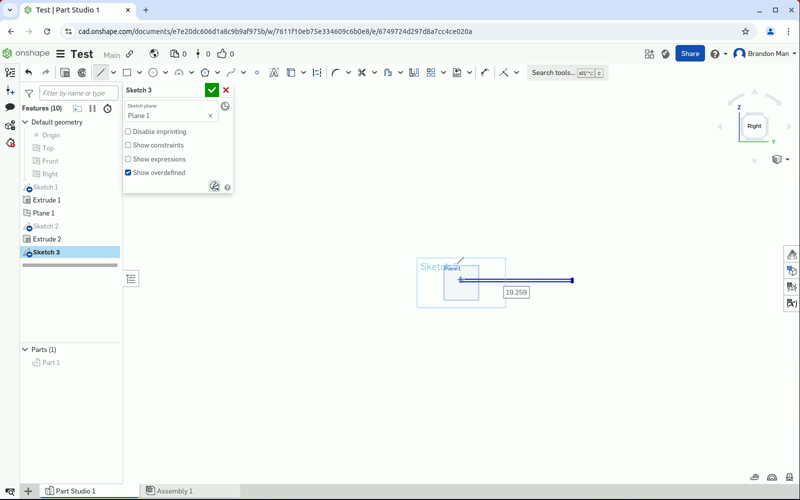
key_up(shift)
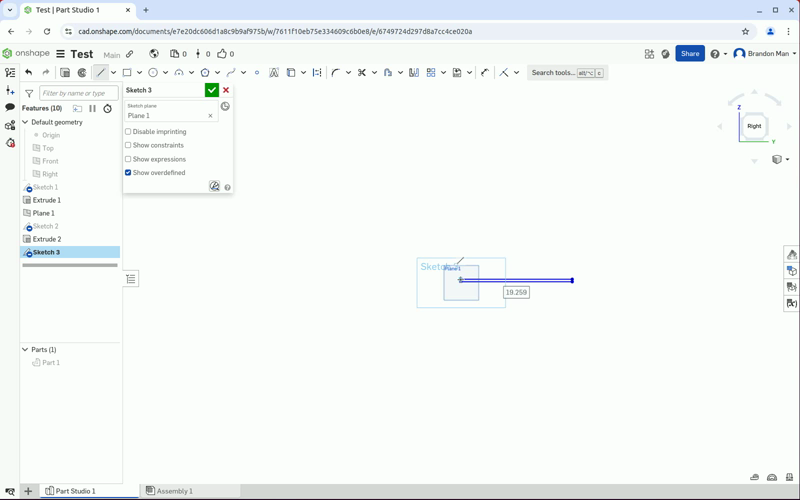
mouse_move(490, 279)
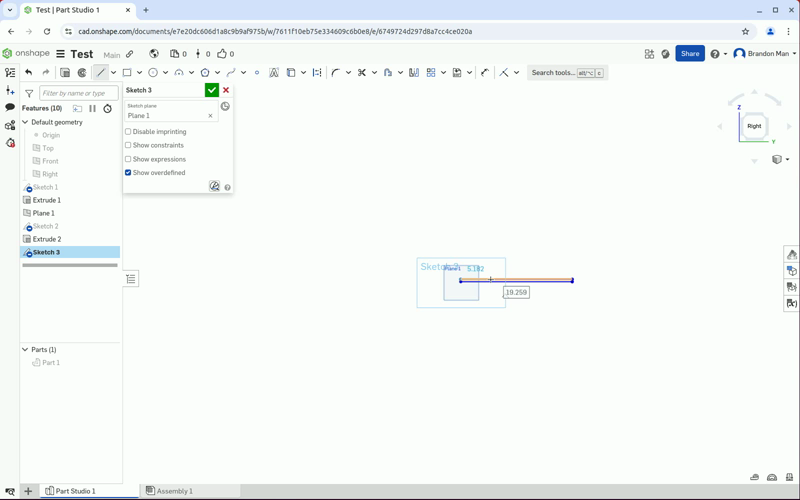
key_down(shift)
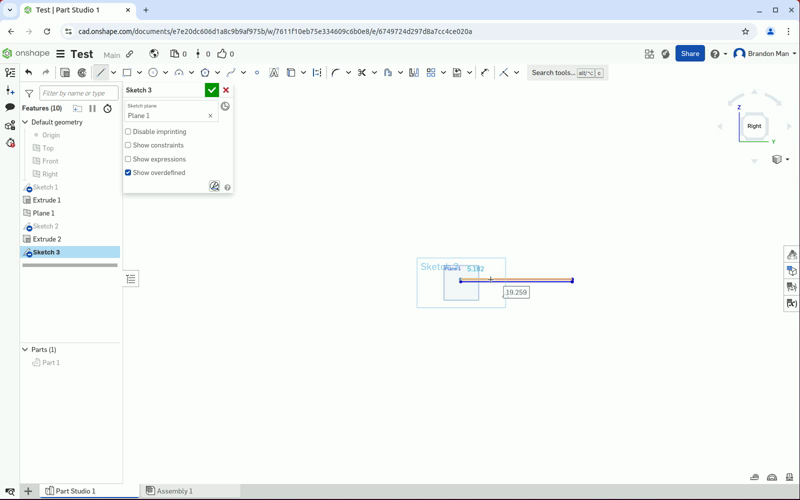
mouse_move(460, 281)
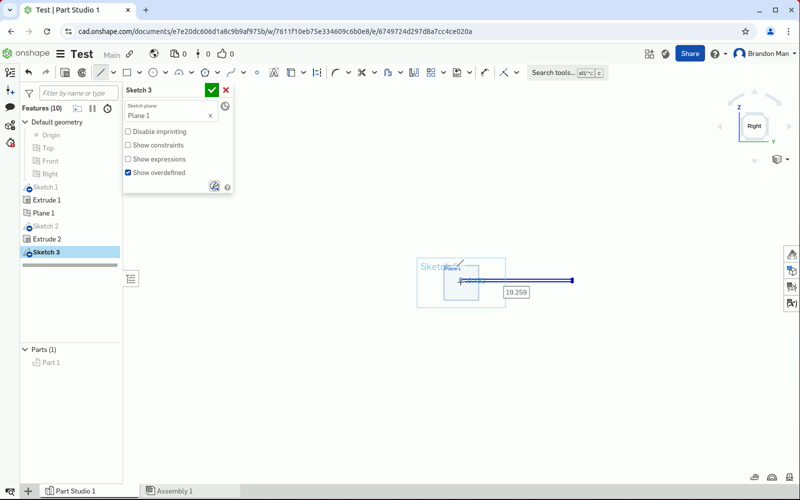
scroll(6)
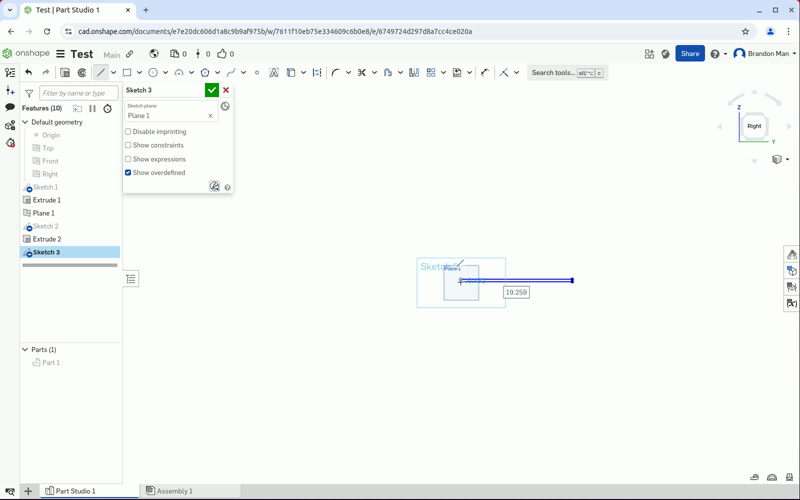
scroll(6)
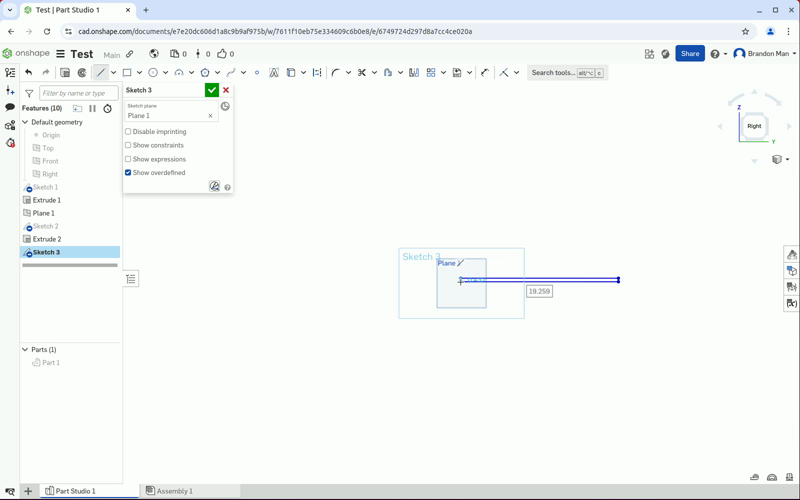
scroll(6)
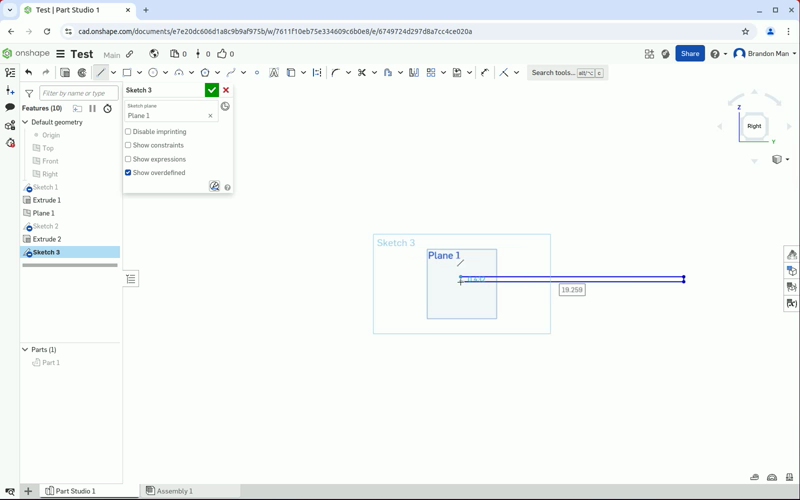
scroll(6)
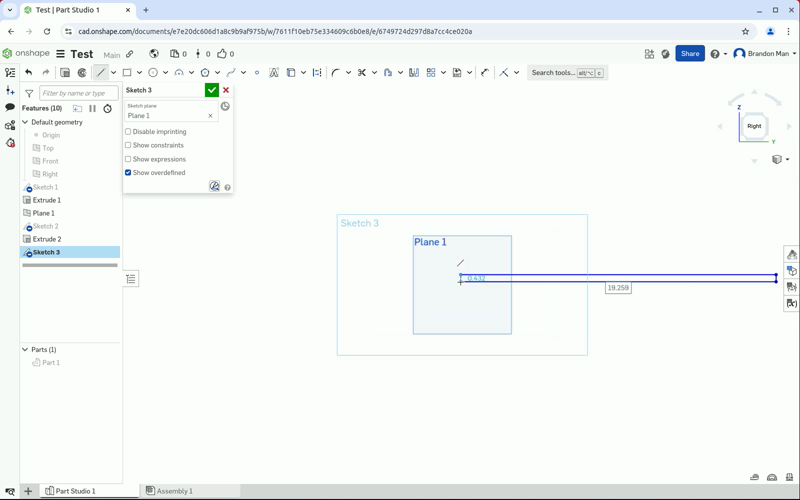
scroll(6)
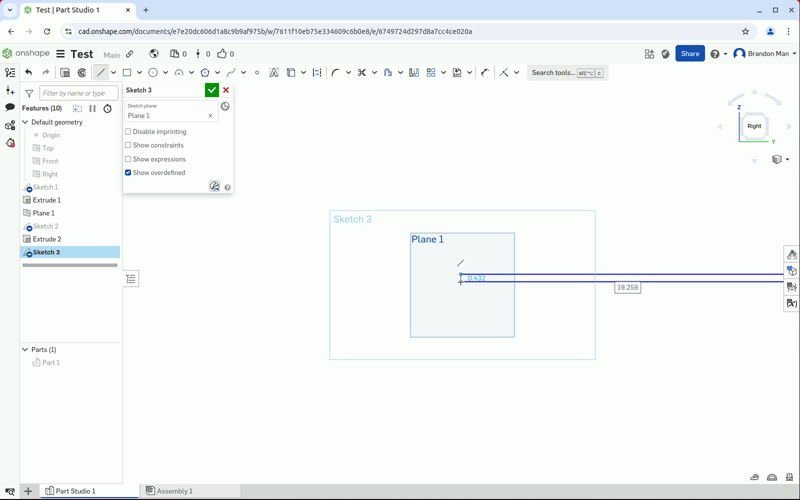
scroll(6)
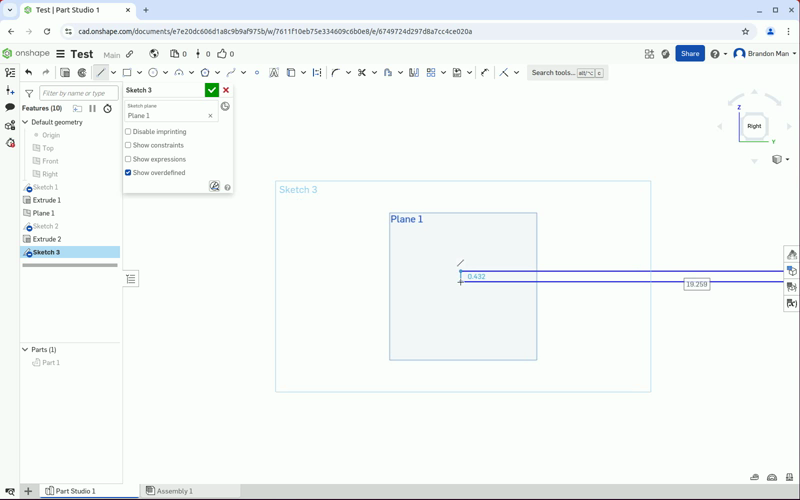
scroll(6)
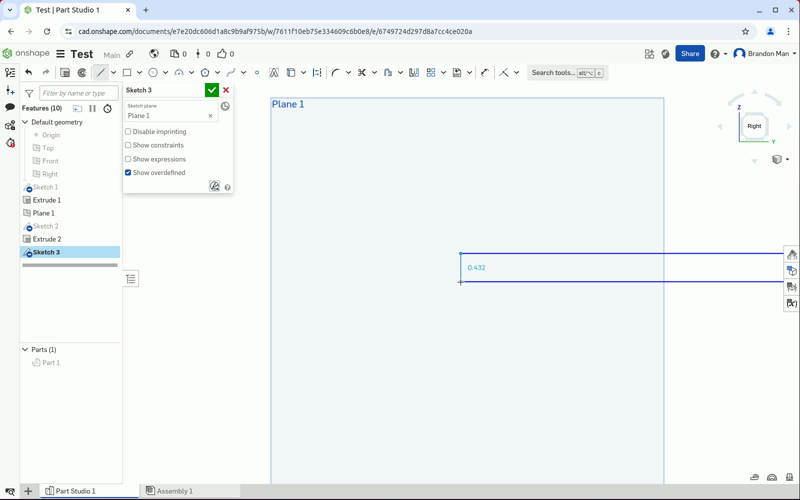
key_up(shift)
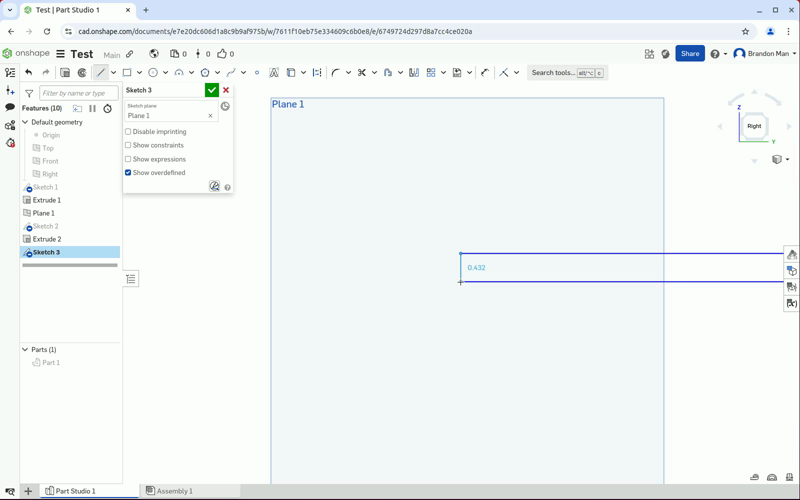
click(460, 281)
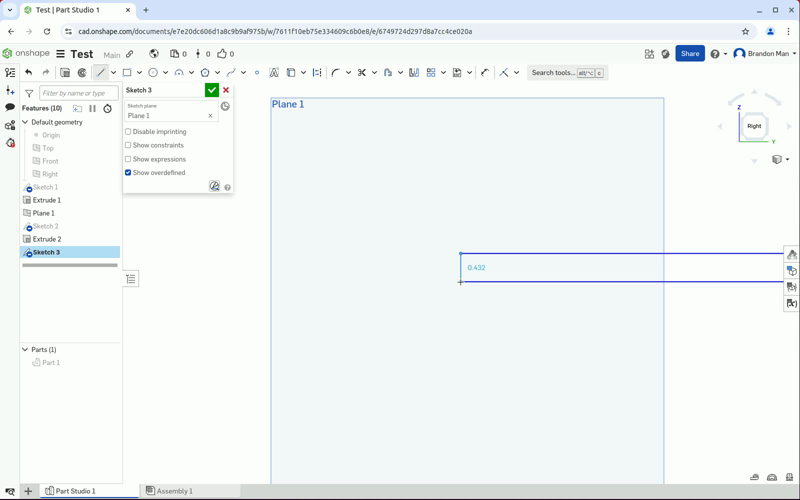
scroll(-6)
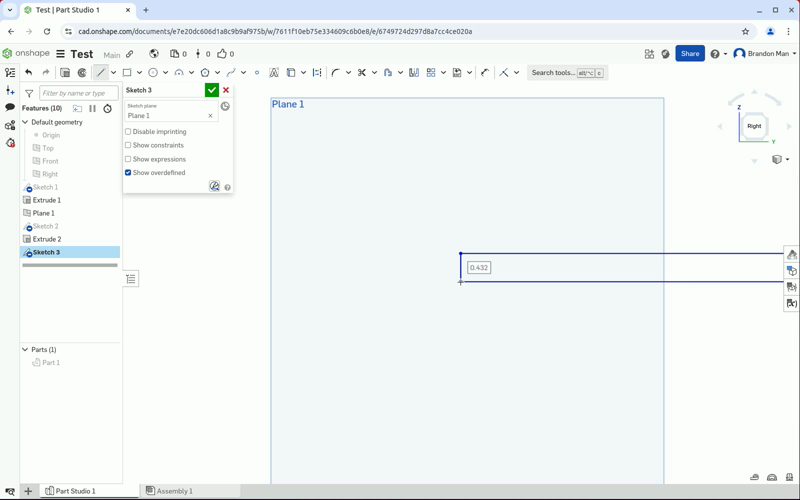
scroll(-6)
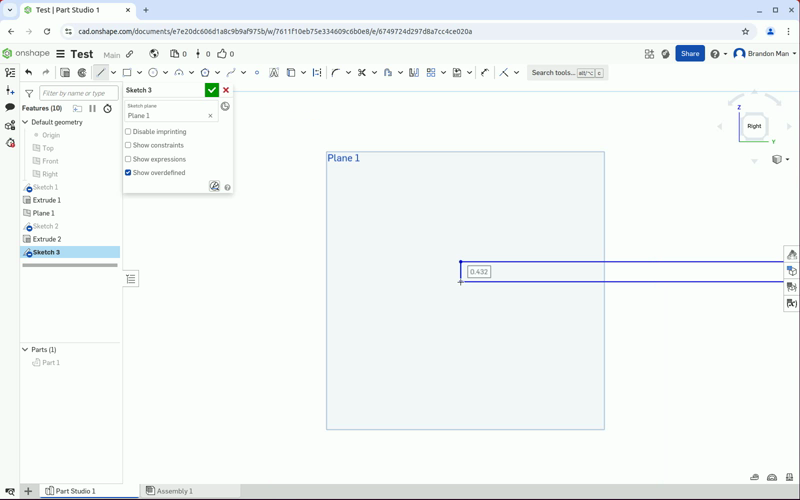
scroll(-6)
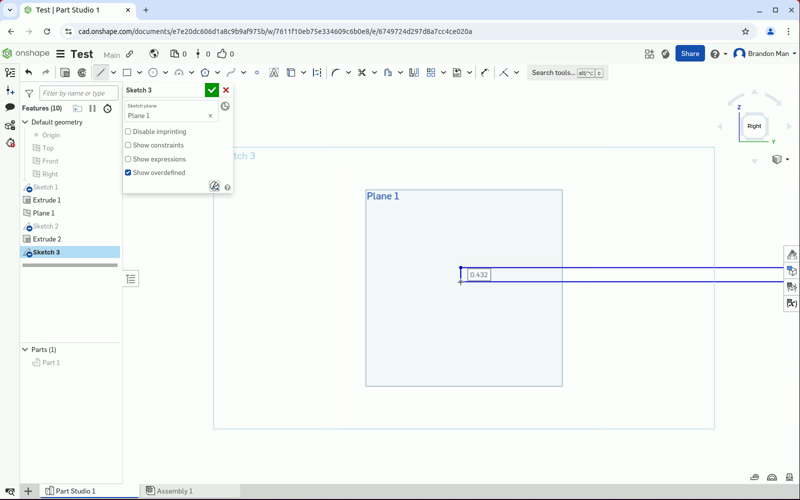
scroll(-6)
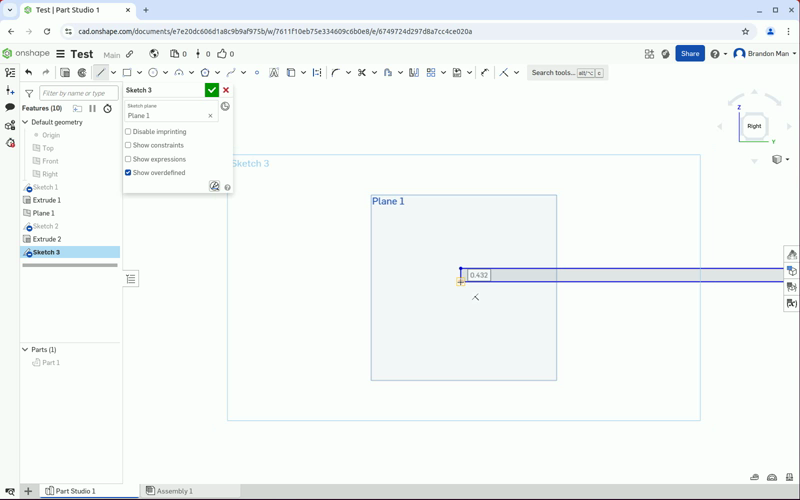
scroll(-6)
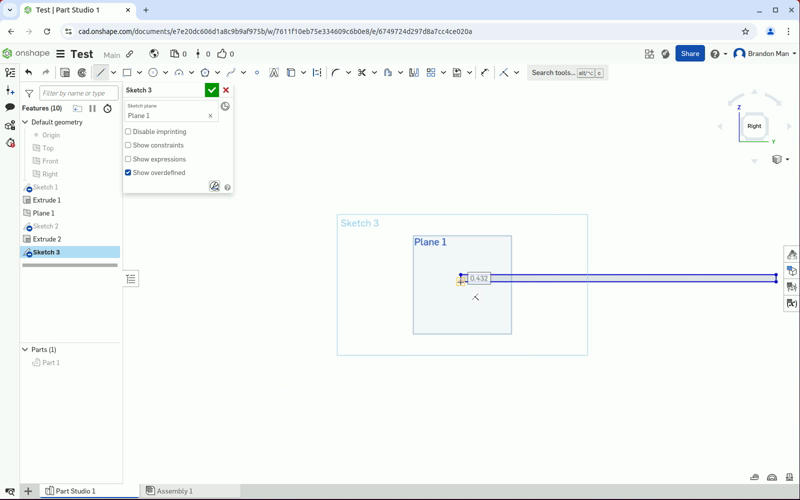
scroll(-6)
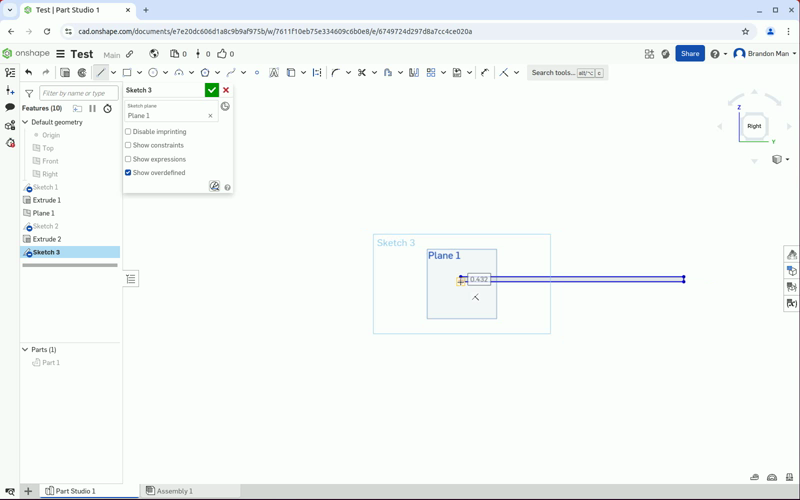
scroll(-6)
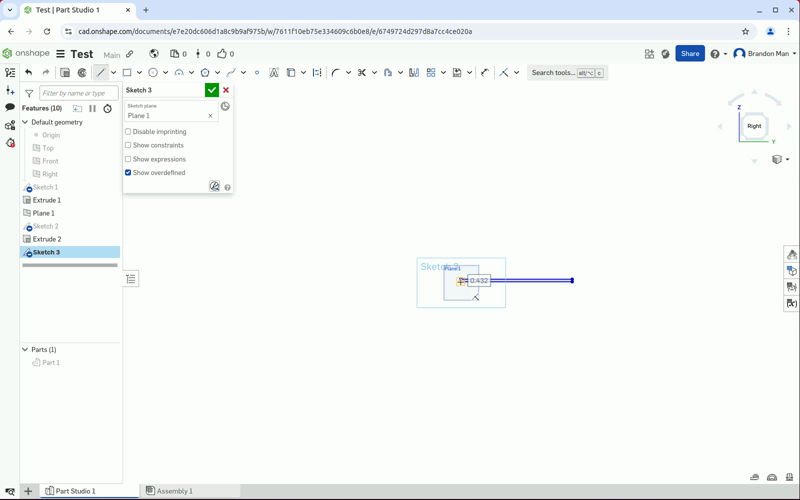
key(esc)
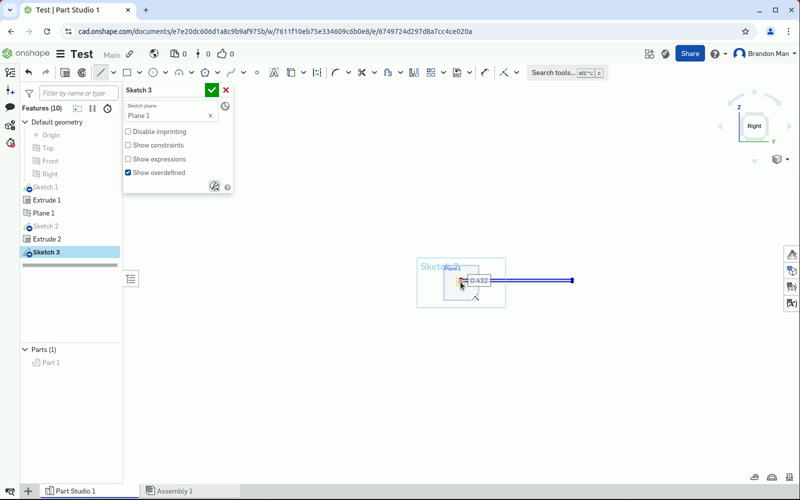
mouse_move(483, 280)
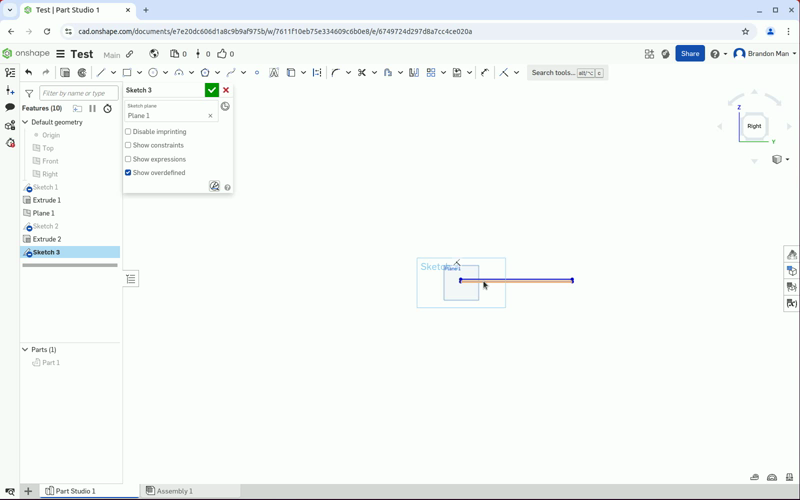
scroll(6)
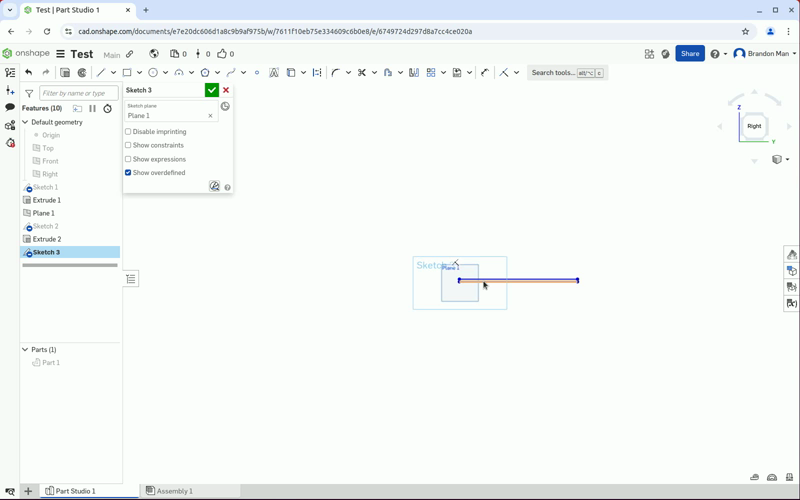
scroll(6)
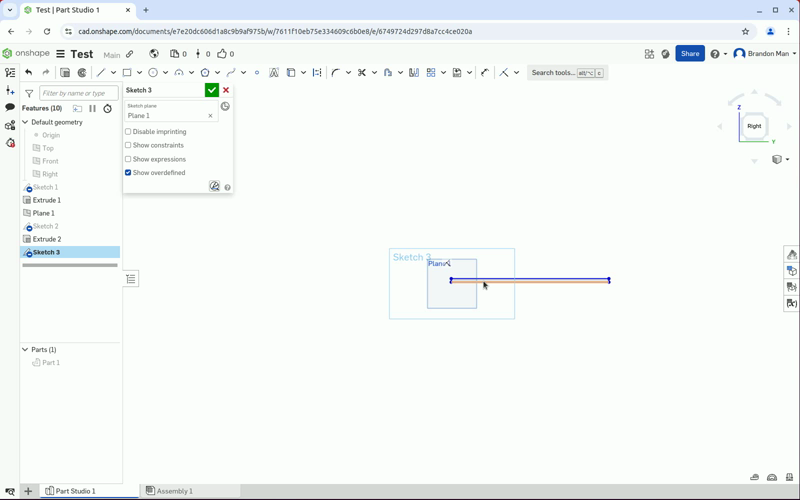
scroll(6)
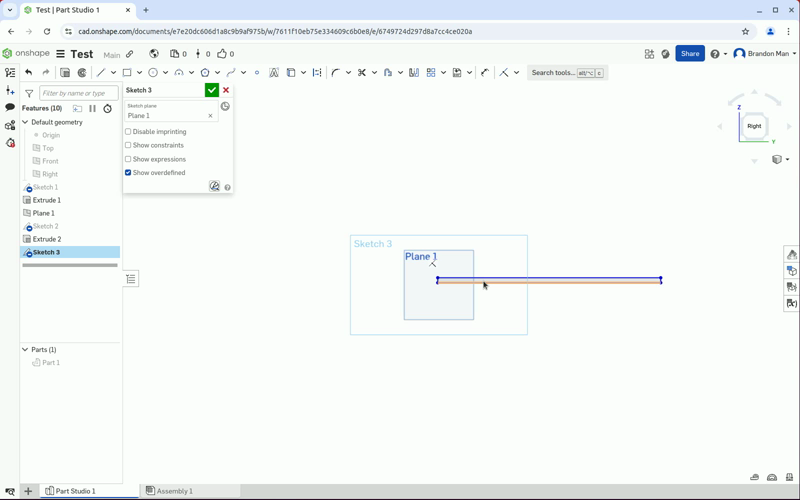
scroll(6)
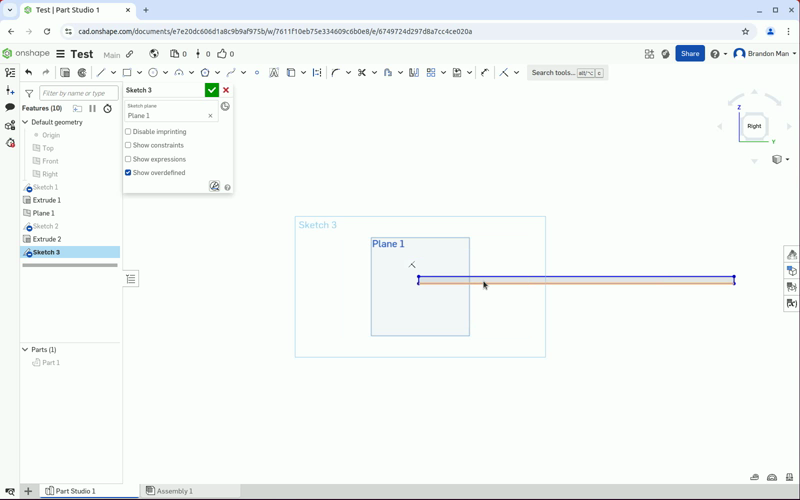
scroll(6)
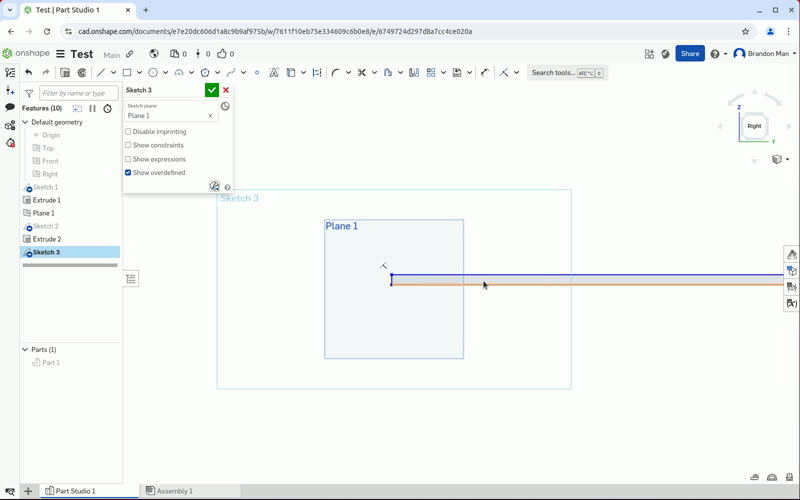
scroll(6)
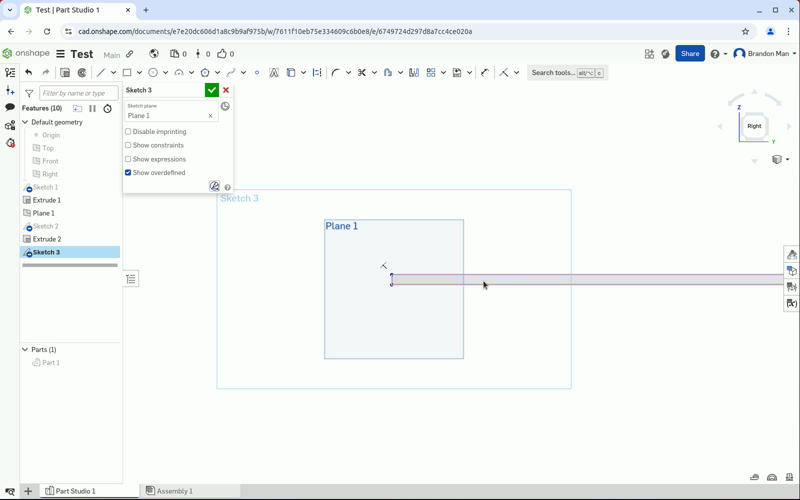
scroll(6)
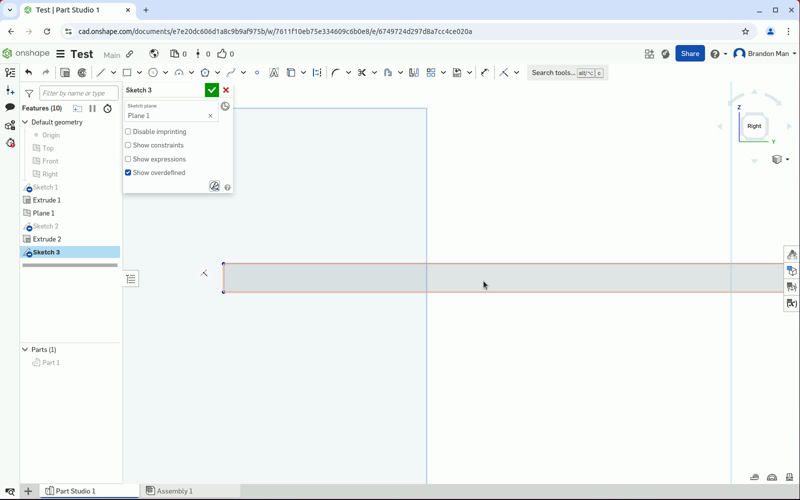
click(483, 280)
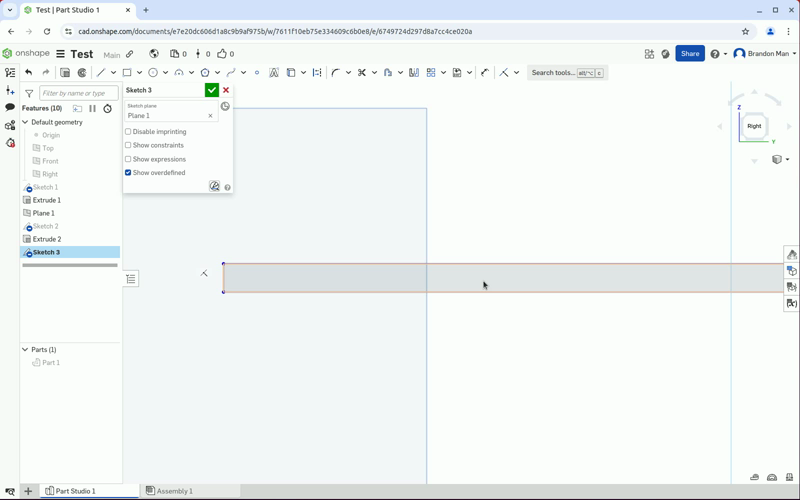
scroll(-6)
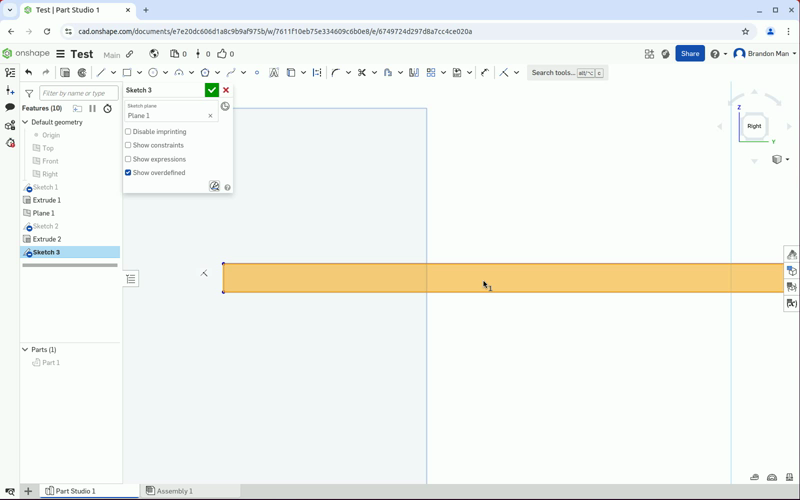
scroll(-6)
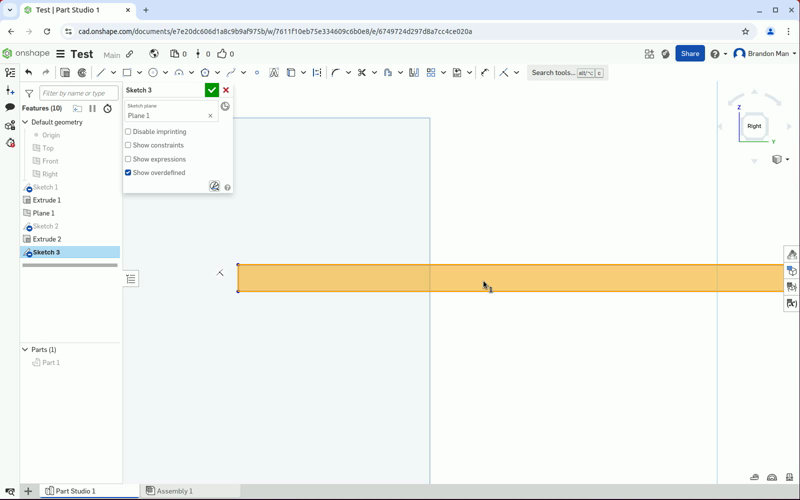
scroll(-6)
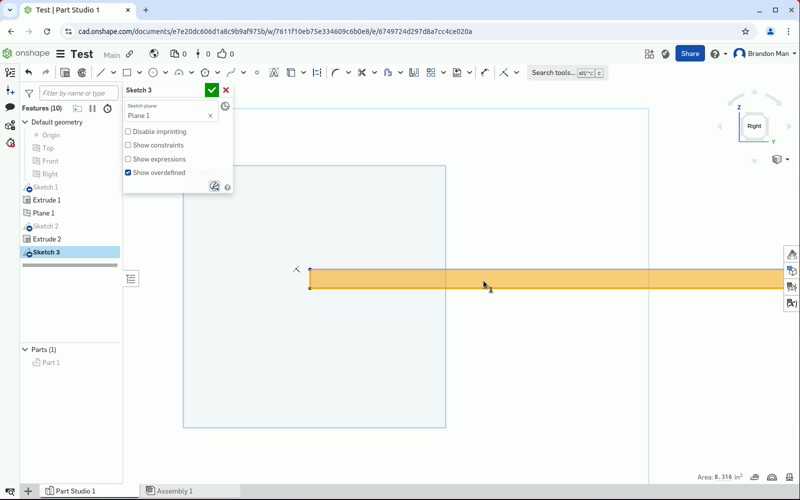
scroll(-6)
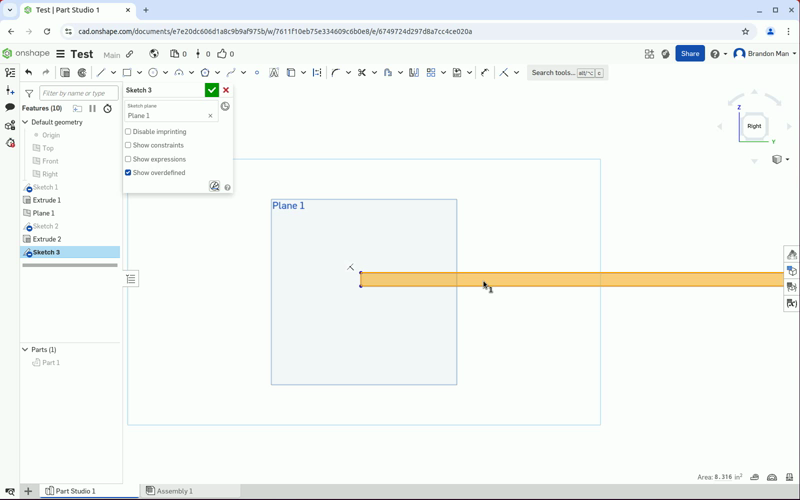
scroll(-6)
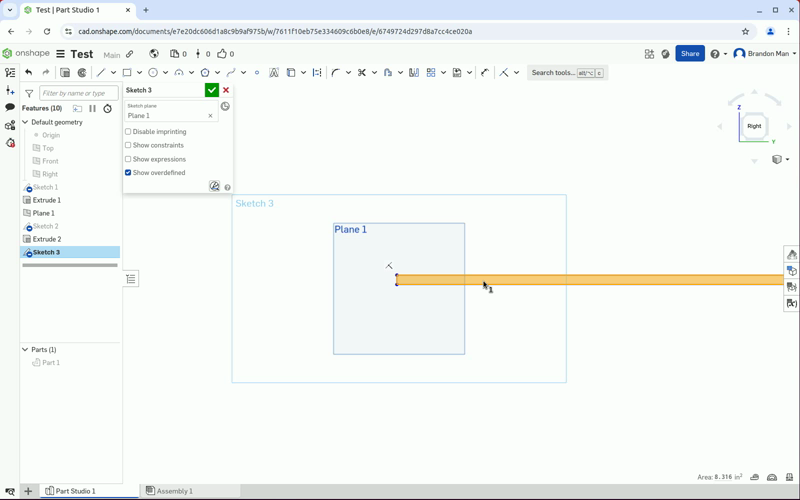
scroll(-6)
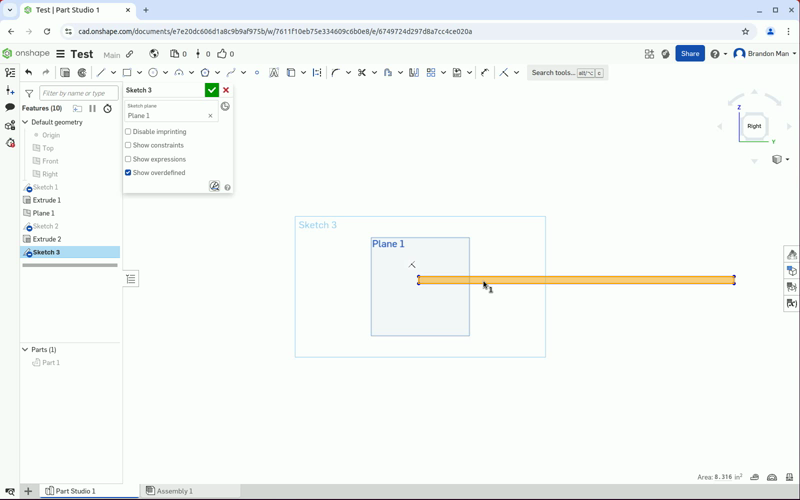
scroll(-6)
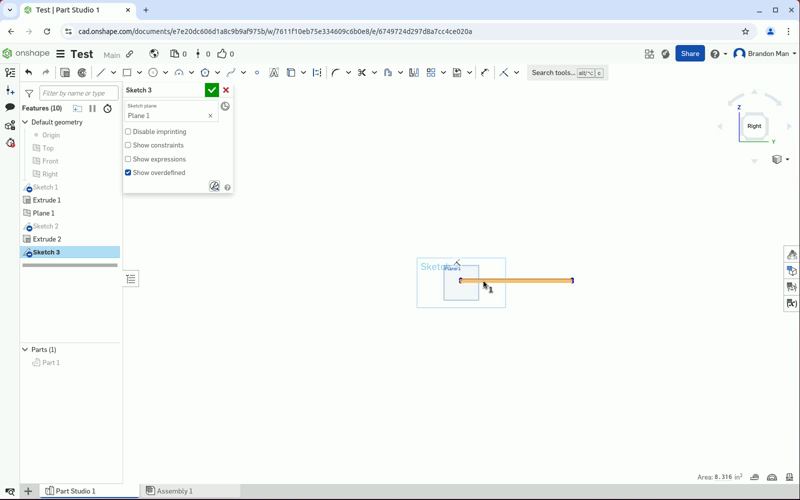
mouse_move(73, 352)
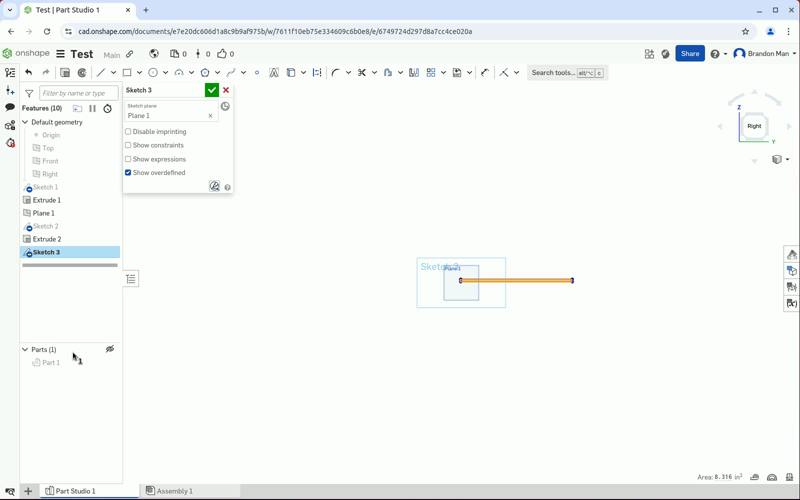
key(shift+y)
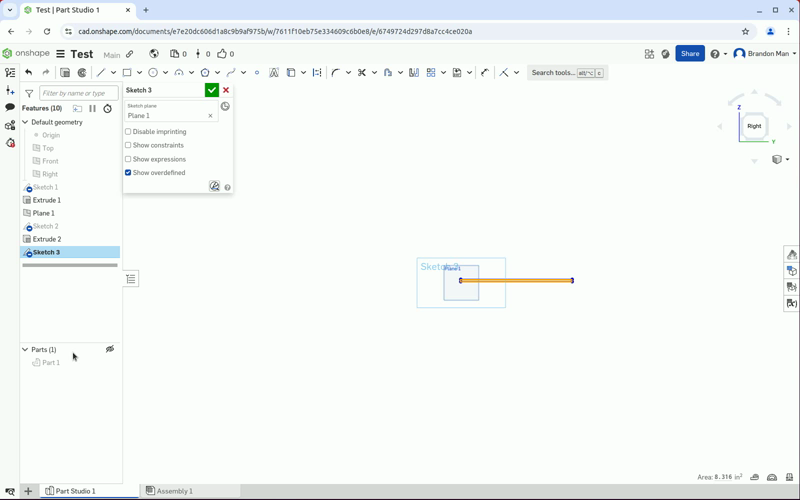
key(shift+e)
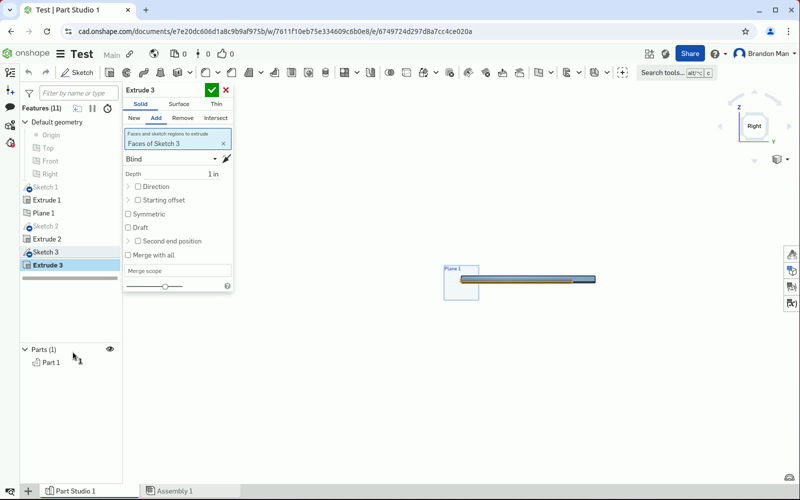
mouse_move(143, 106)
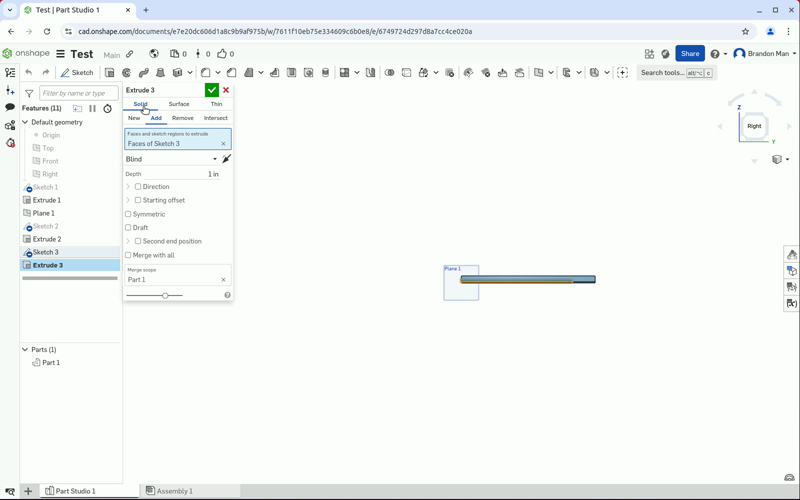
click(143, 106)
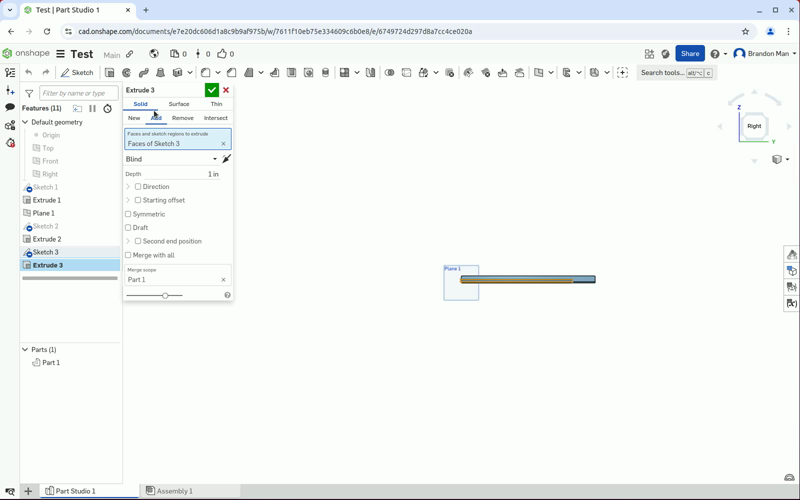
mouse_move(186, 120)
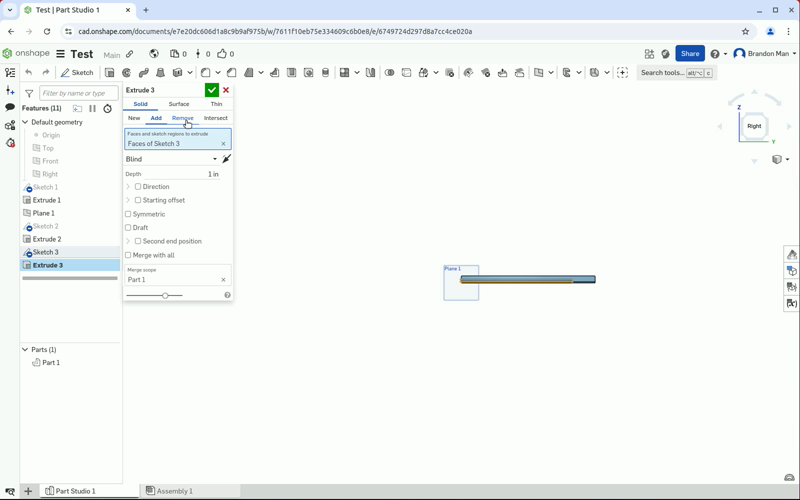
click(186, 120)
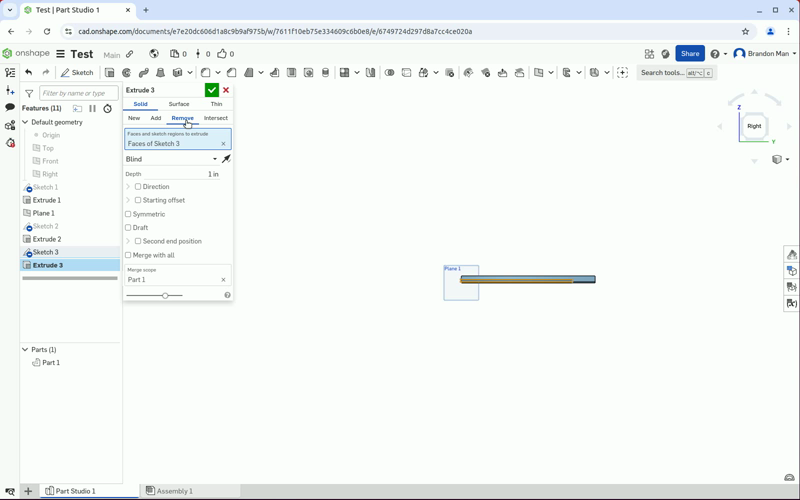
key(tab, 4)
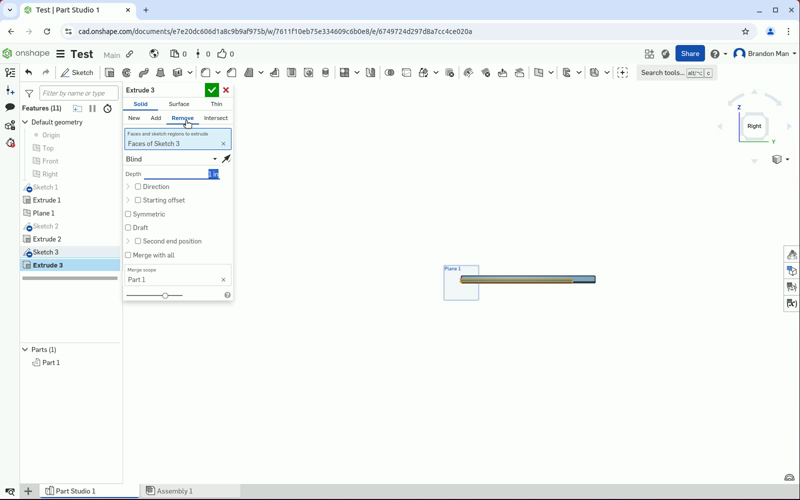
text(1.204)
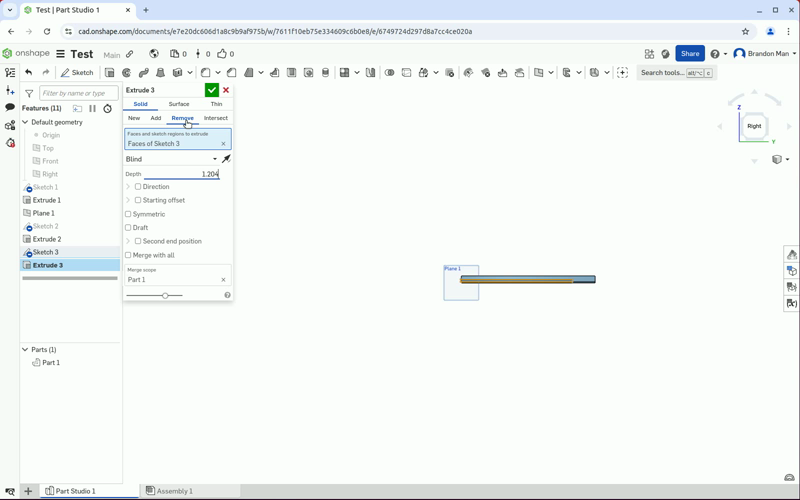
key(tab, 6)
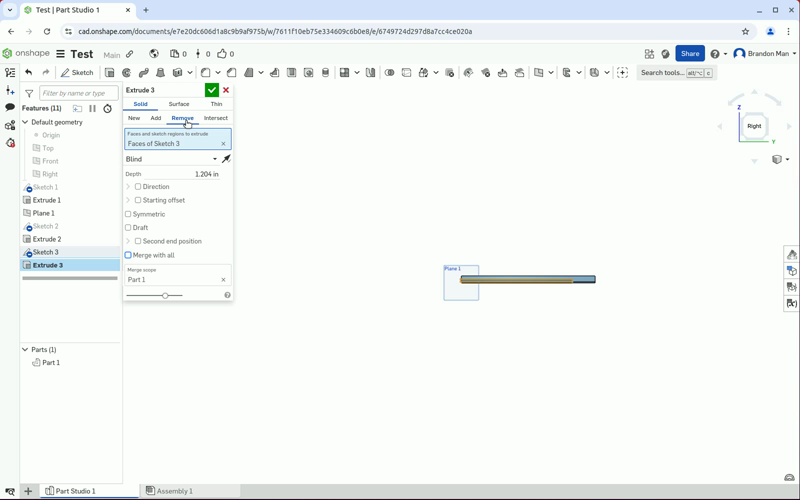
key(space)
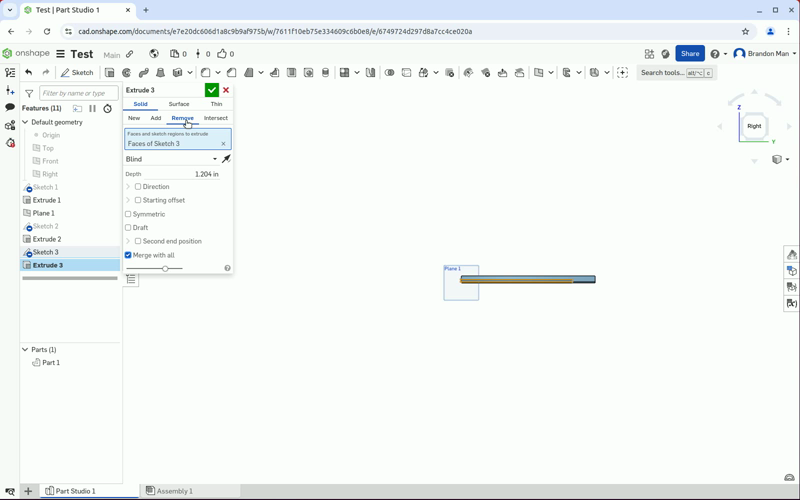
key(enter)
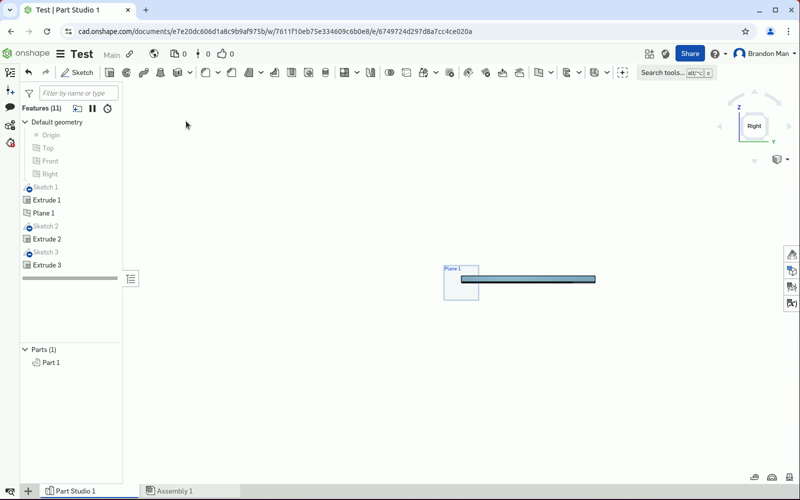
key(shift+h)
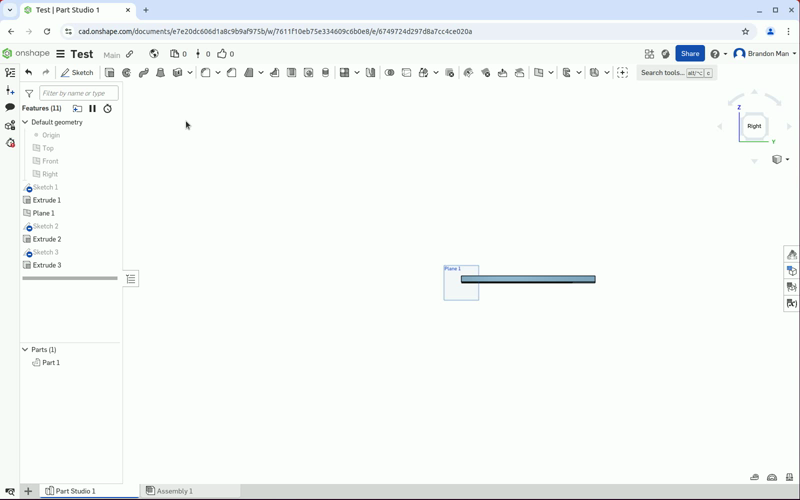
key(shift+h)
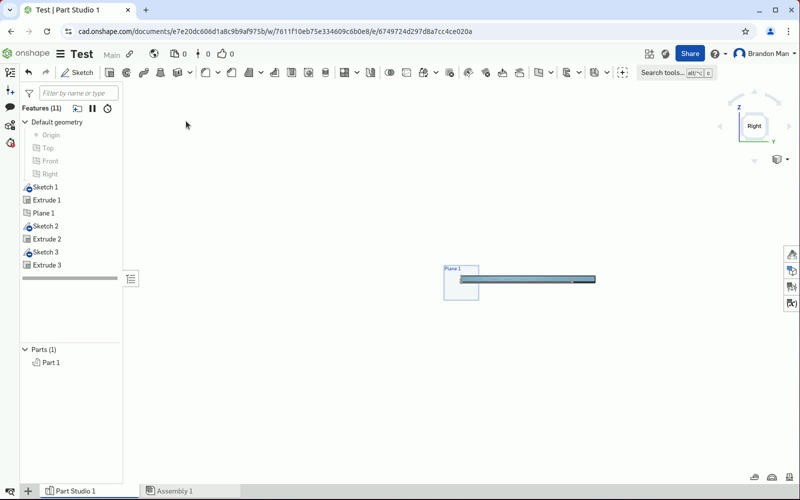
key(shift+7)
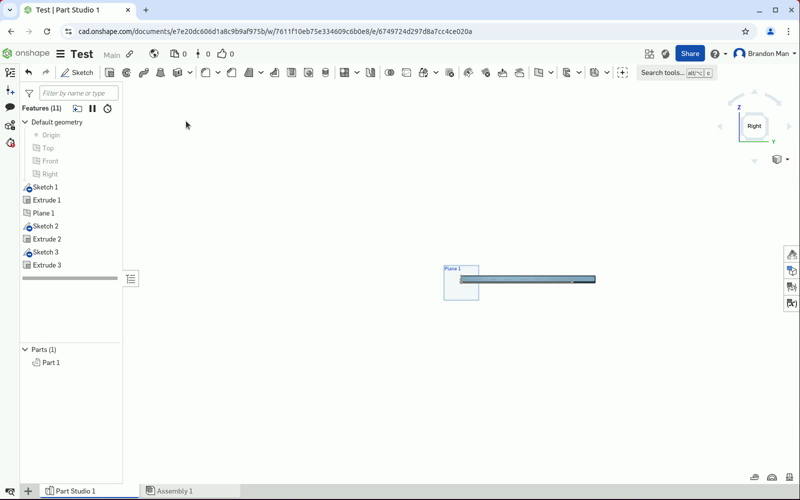
key(right, 2)
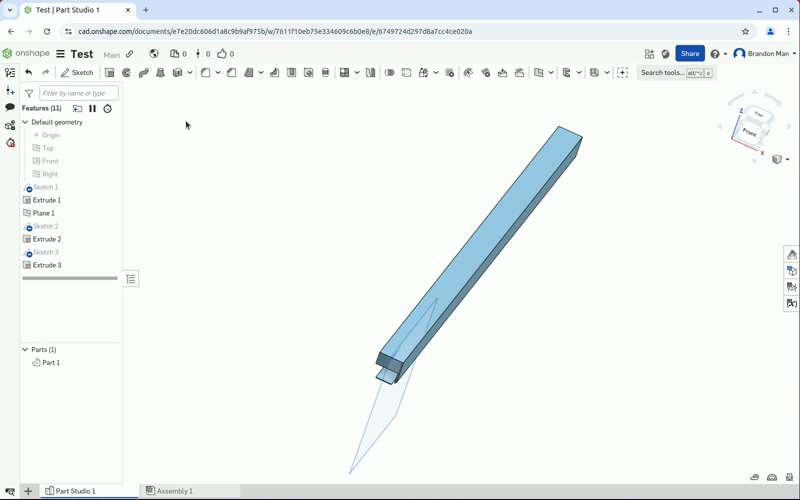
key(down, 2)
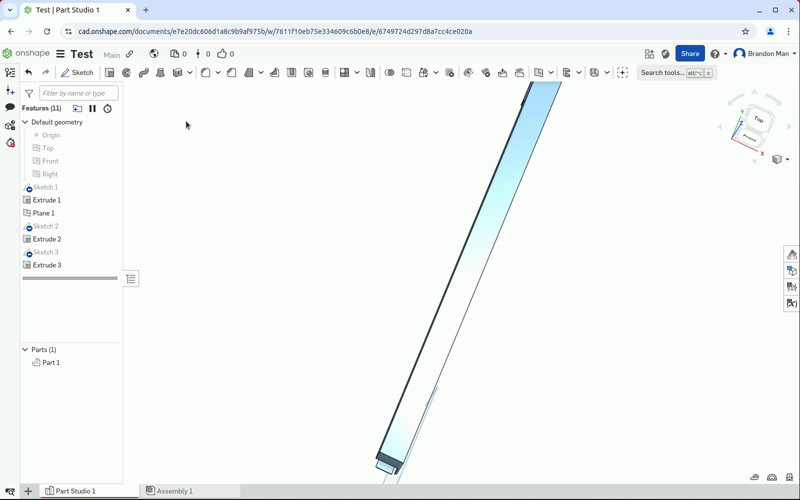
key(up, 2)
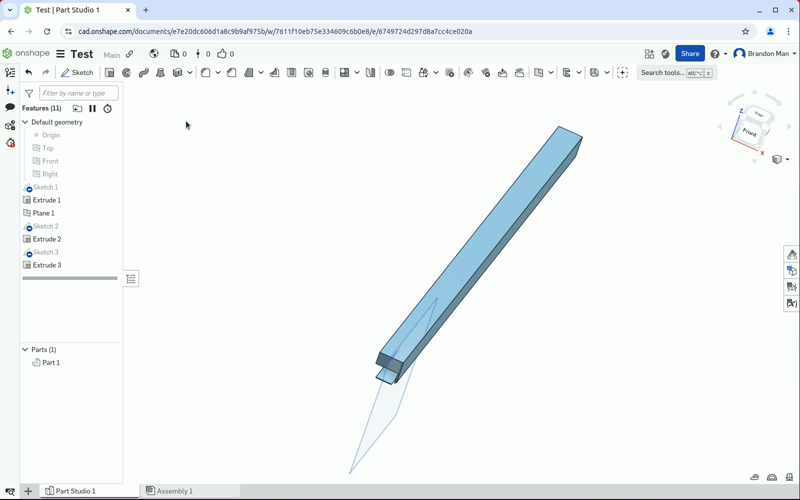
key(left, 2)
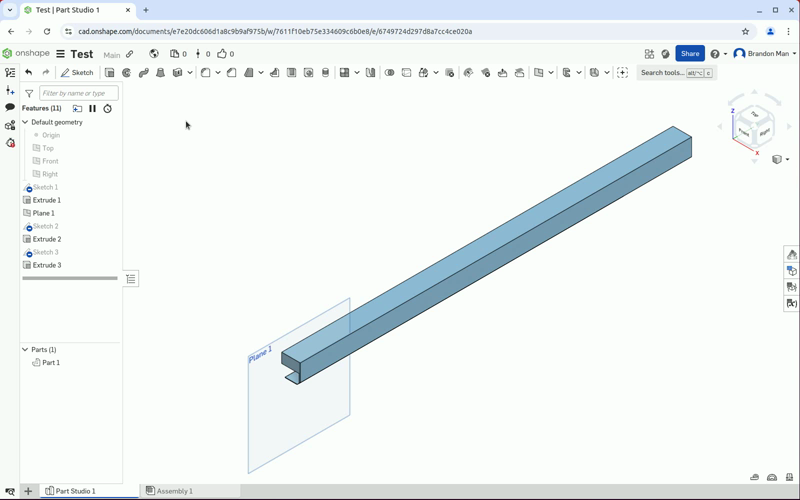
mouse_move(73, 189)
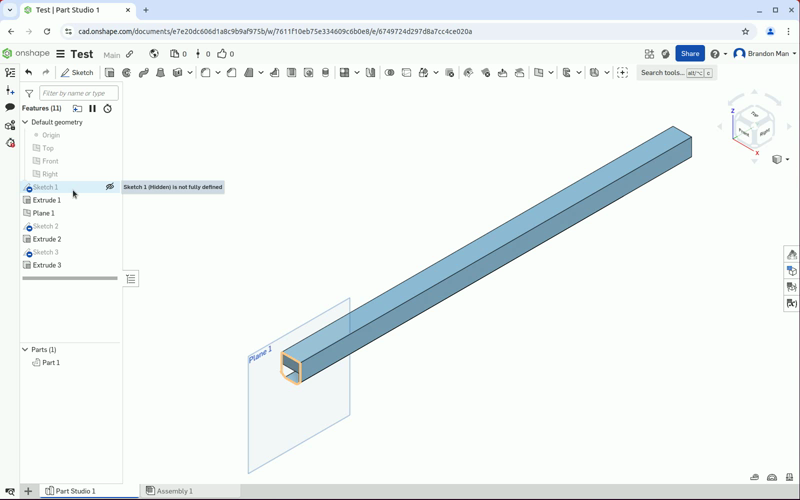
click(73, 189)